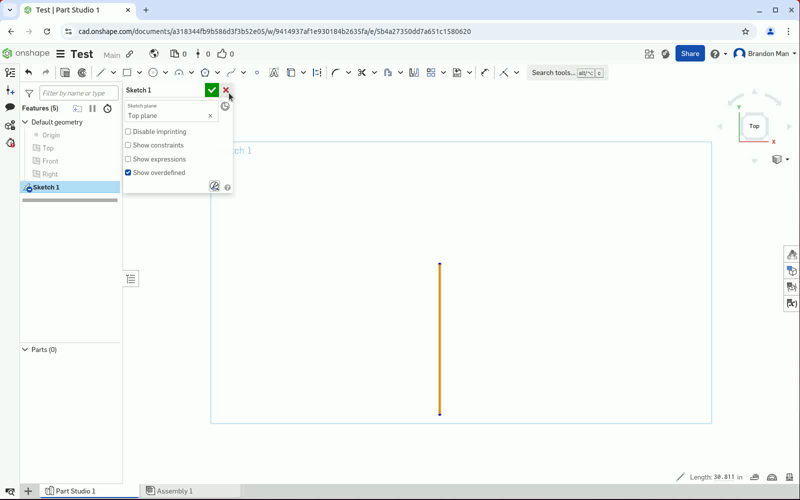
key(shift+h)
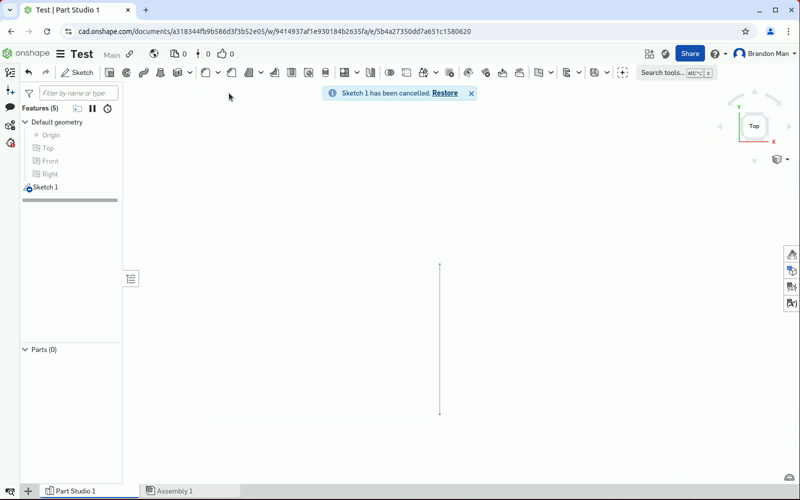
key(shift+s)
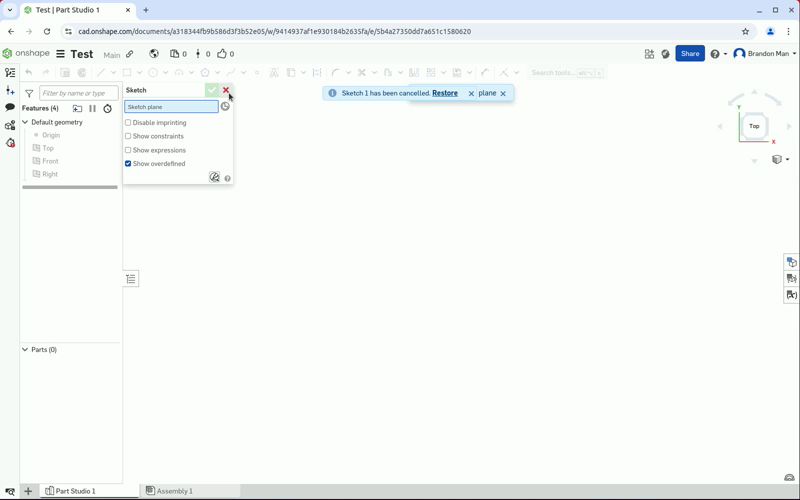
mouse_move(73, 150)
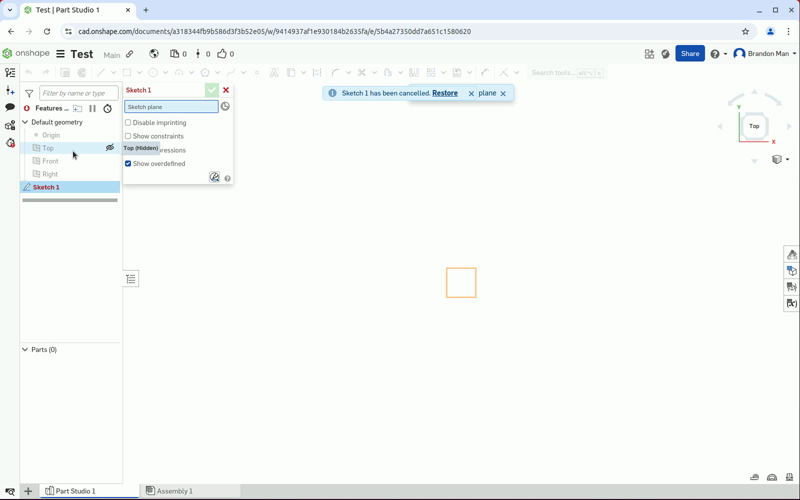
click(73, 150)
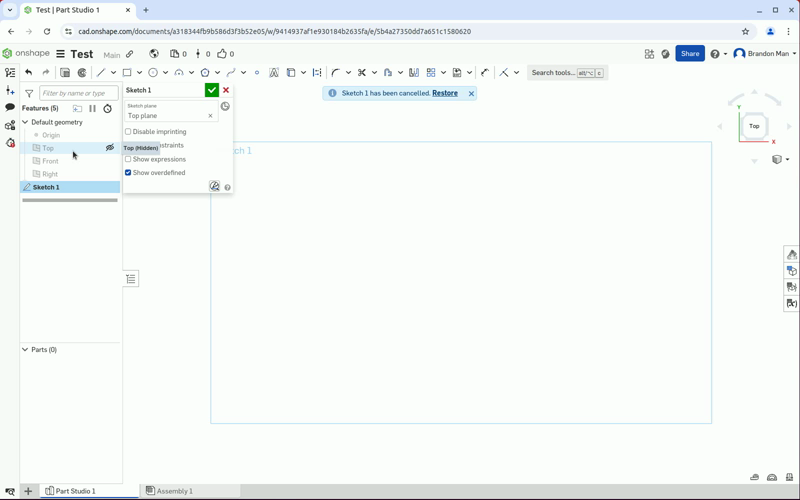
mouse_move(73, 352)
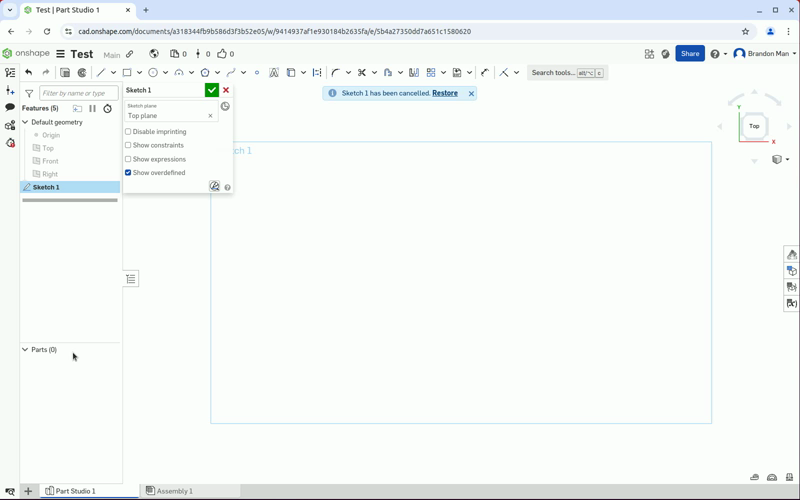
key(y)
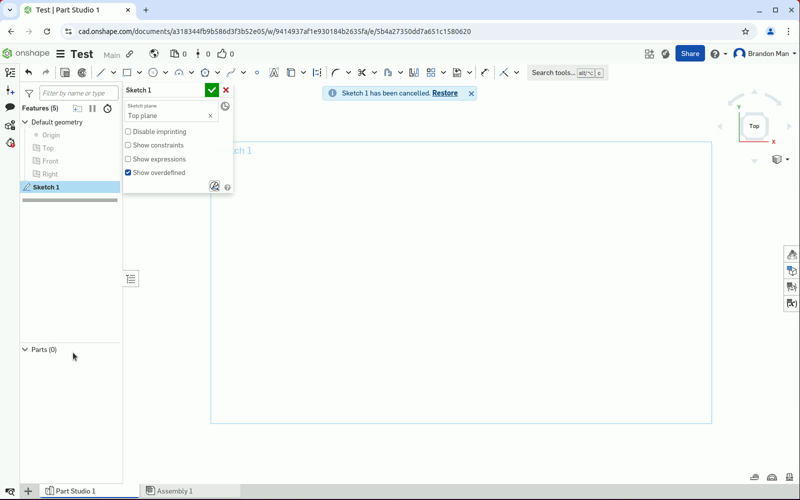
key(l)
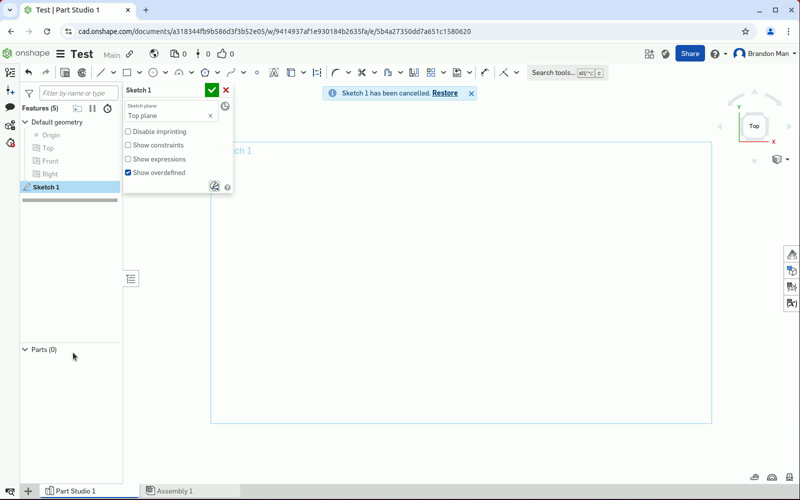
key_down(shift)
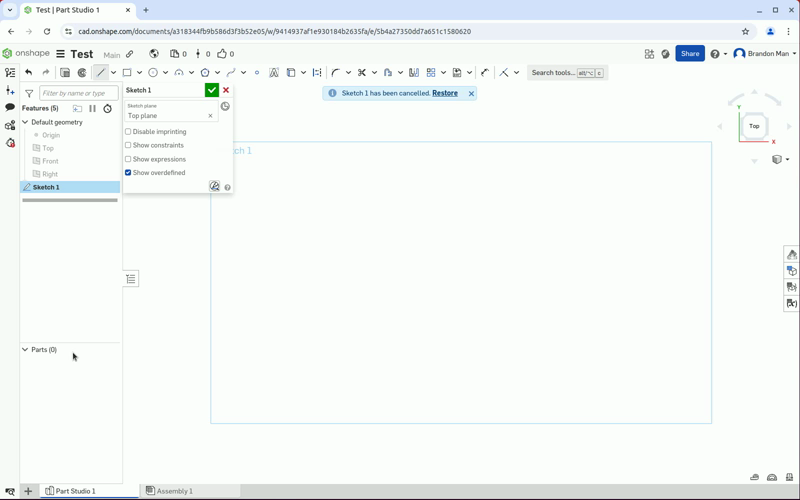
mouse_move(459, 351)
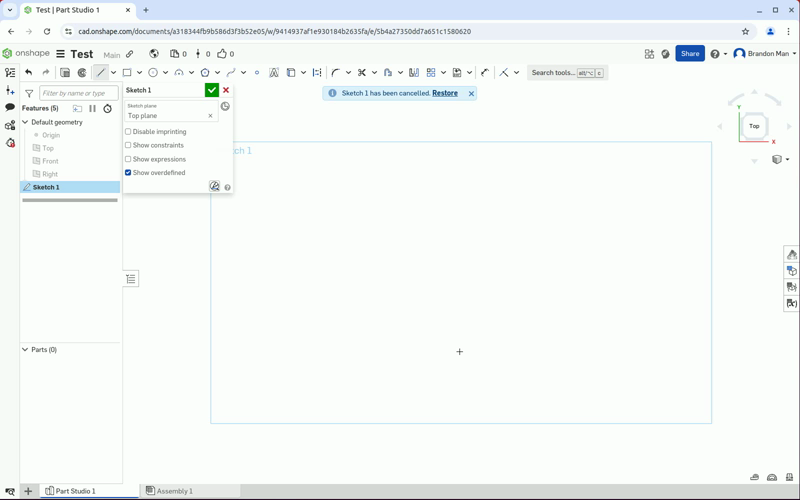
click(459, 351)
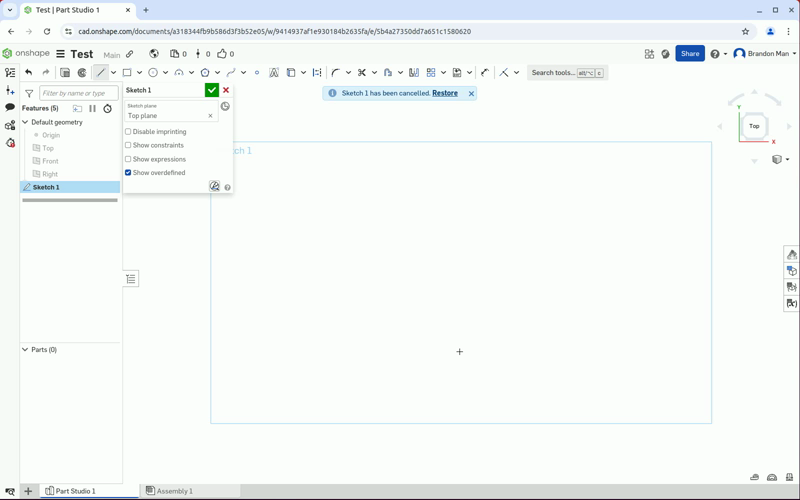
key_up(shift)
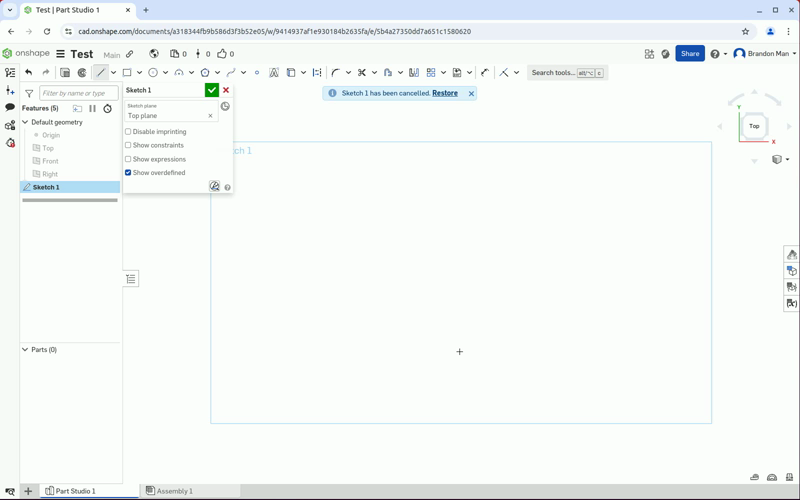
key_down(shift)
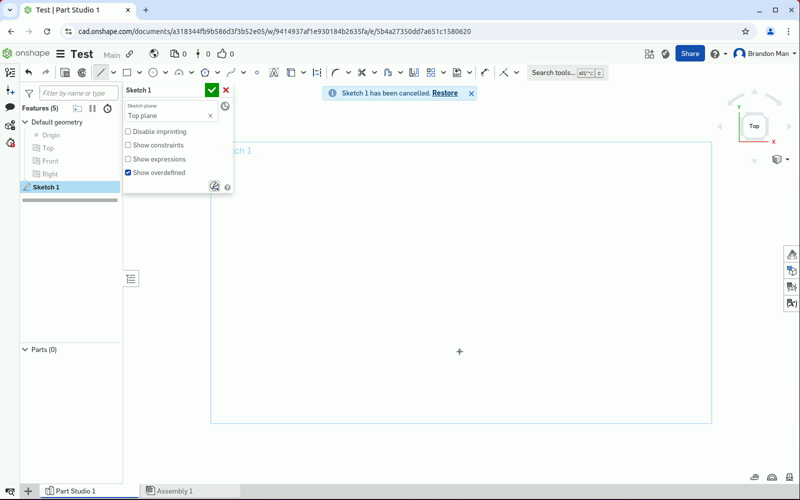
mouse_move(489, 351)
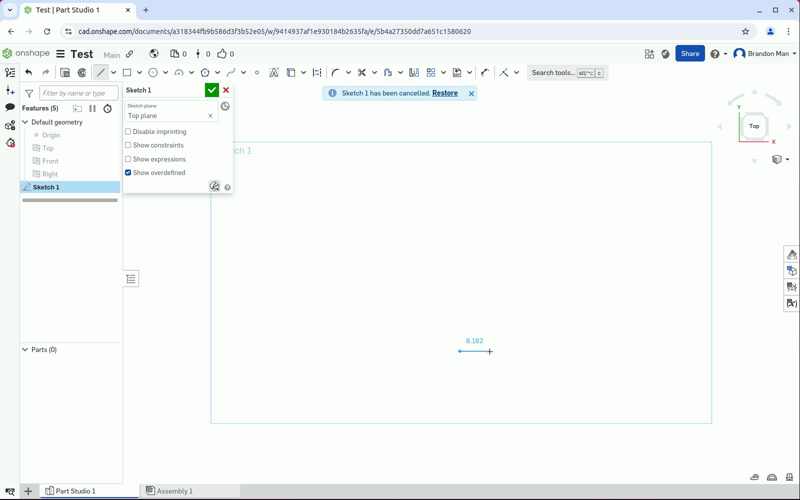
mouse_move(462, 351)
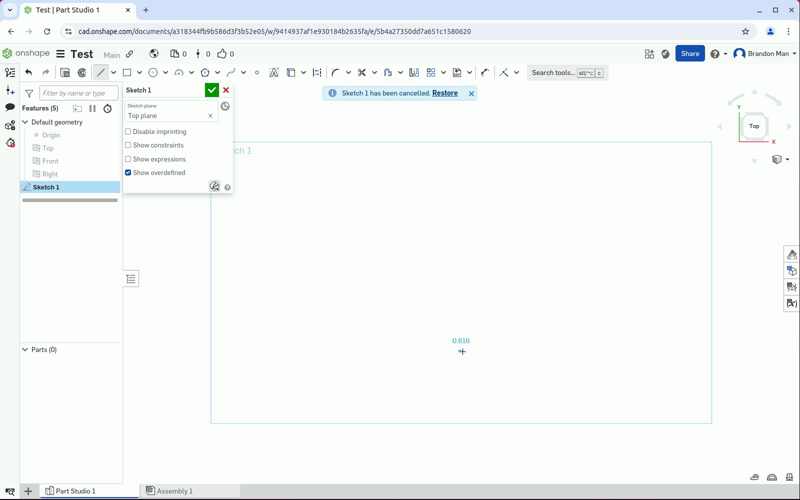
scroll(6)
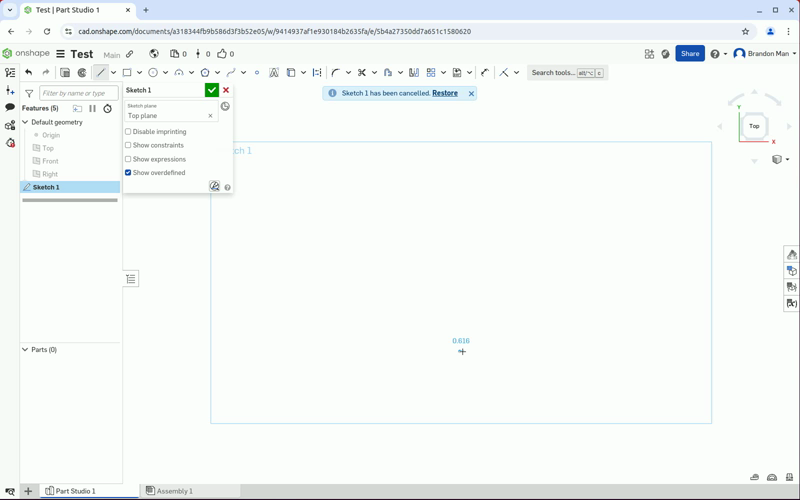
scroll(6)
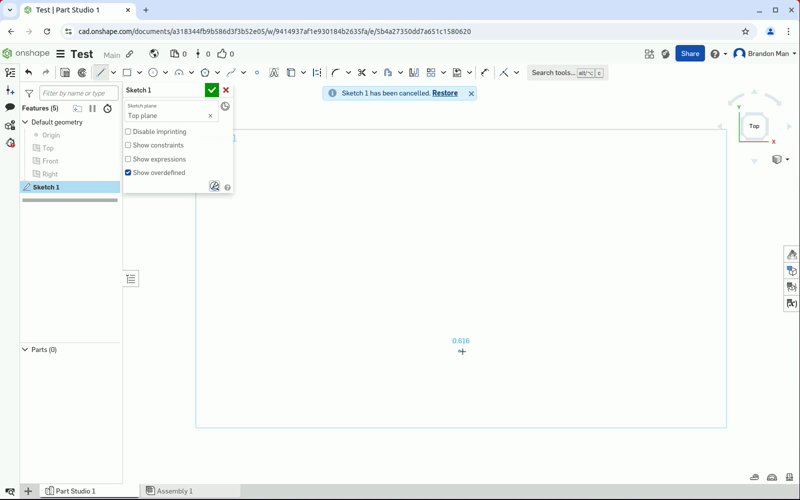
scroll(6)
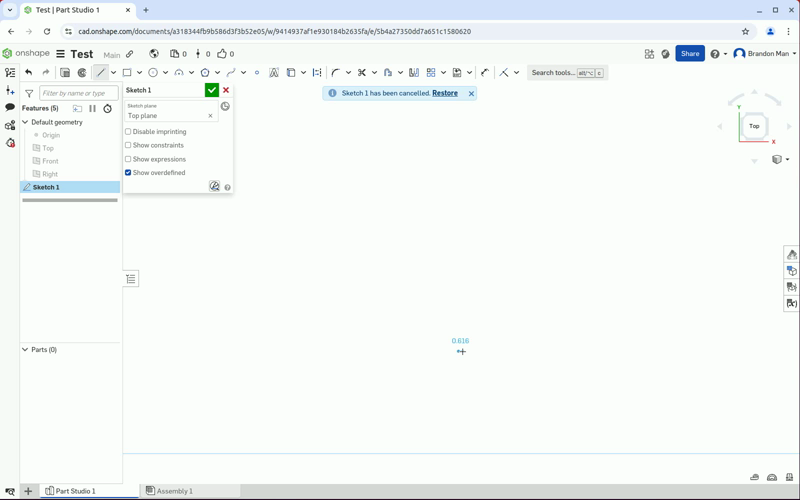
scroll(6)
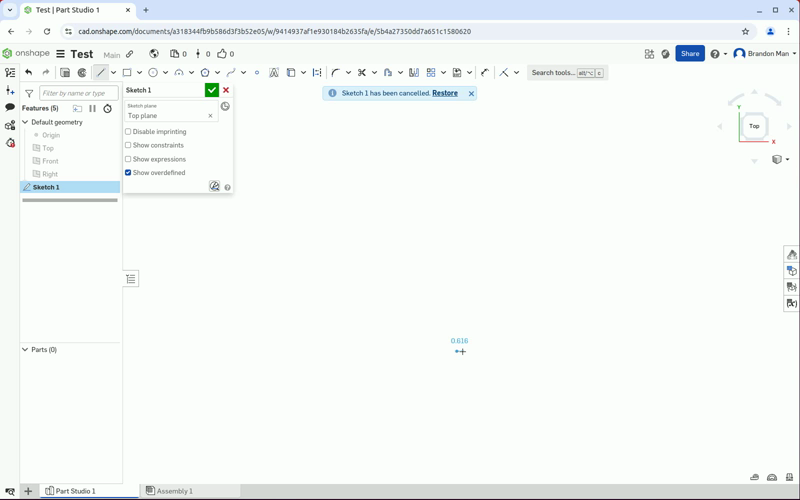
scroll(6)
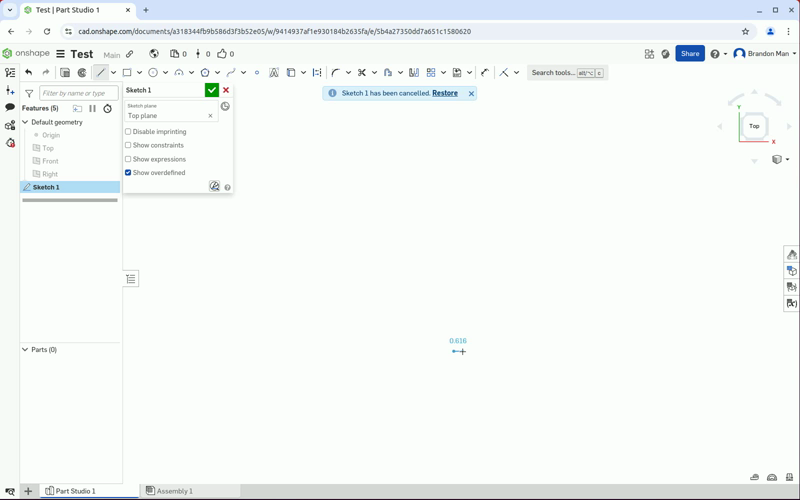
scroll(6)
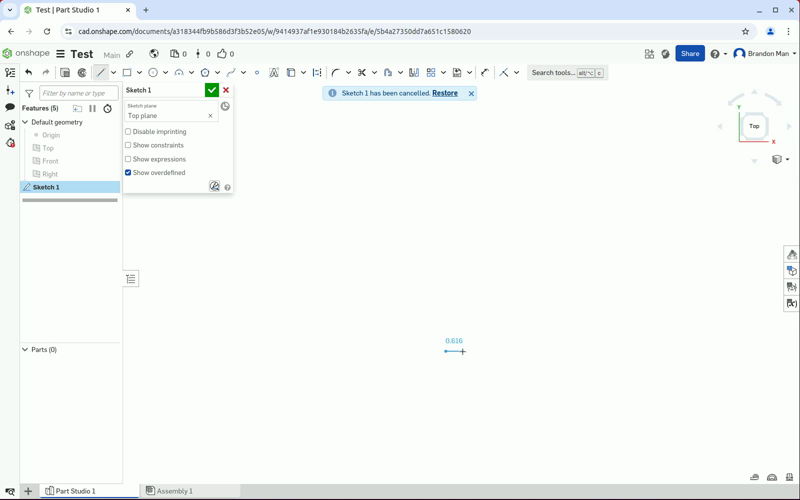
scroll(6)
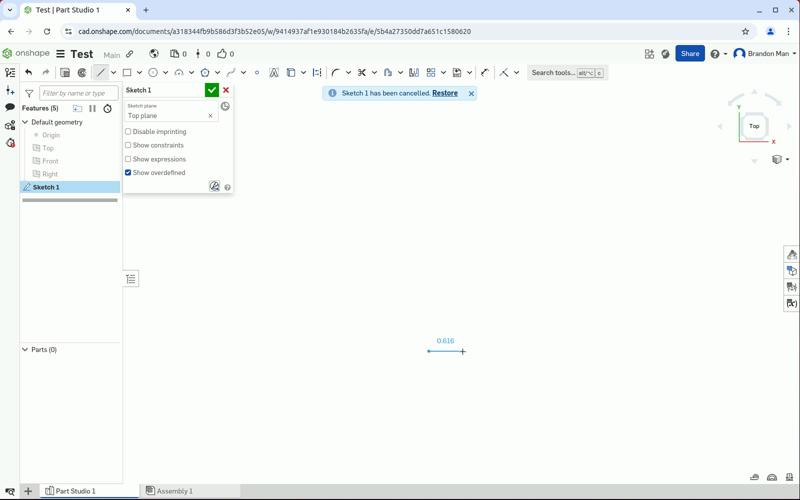
click(462, 351)
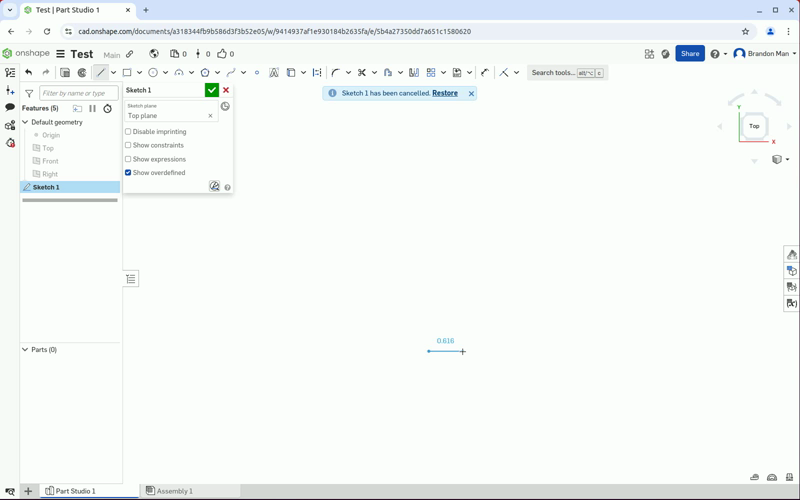
scroll(-6)
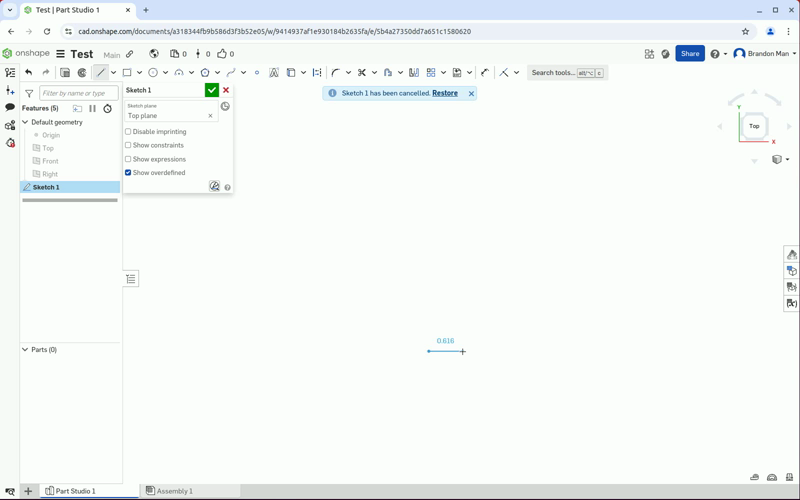
scroll(-6)
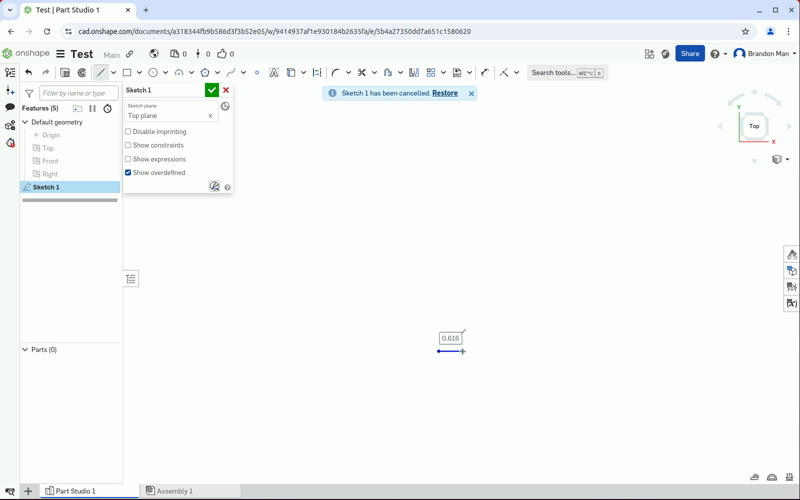
scroll(-6)
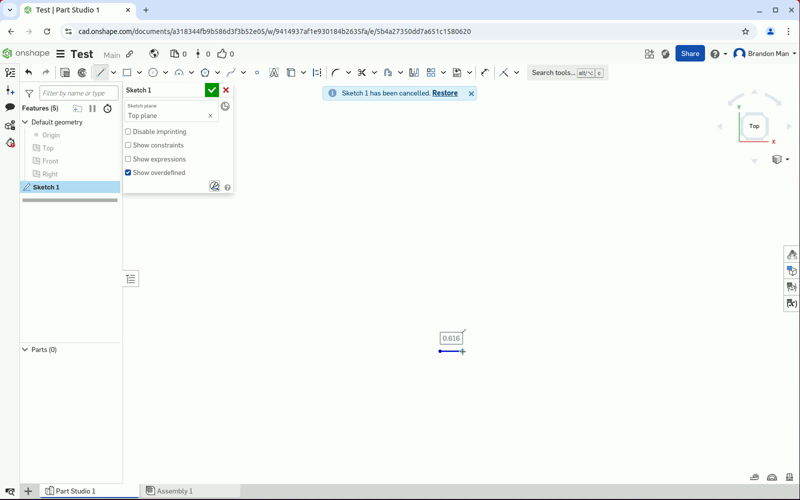
scroll(-6)
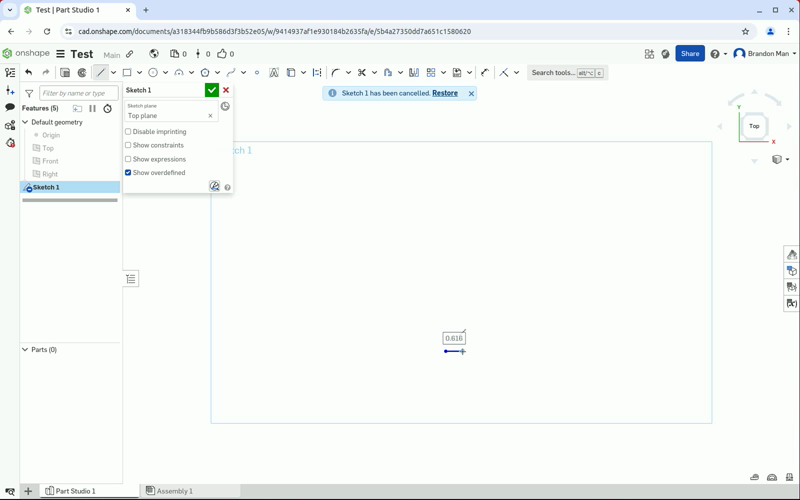
scroll(-6)
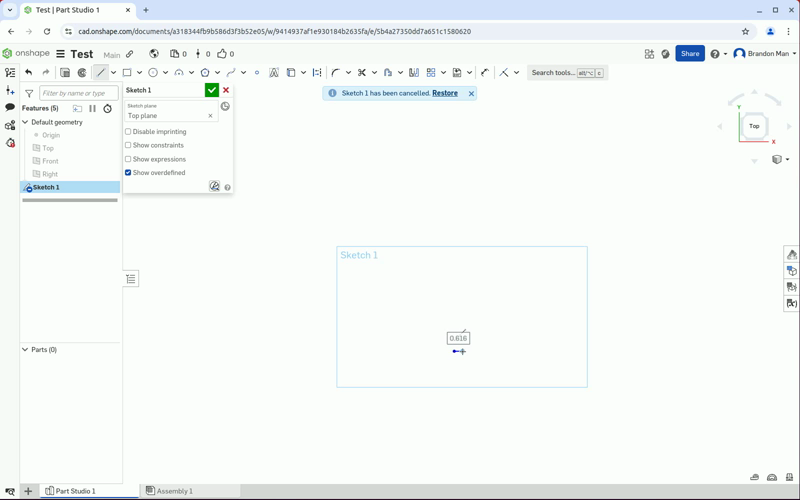
scroll(-6)
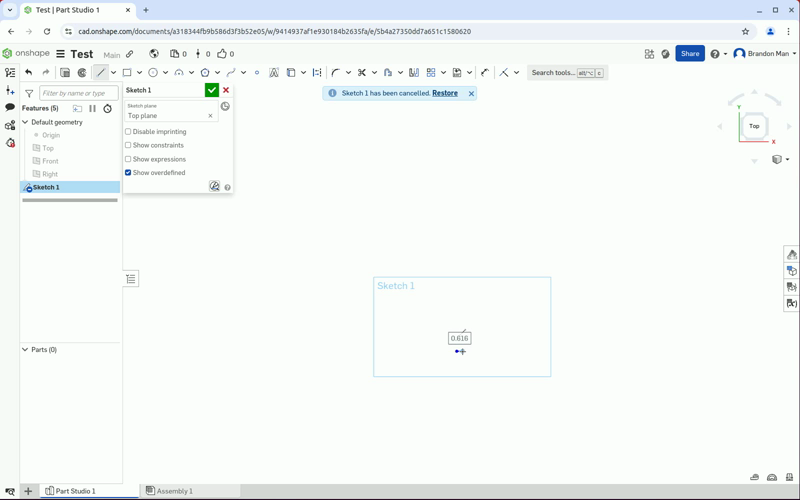
scroll(-6)
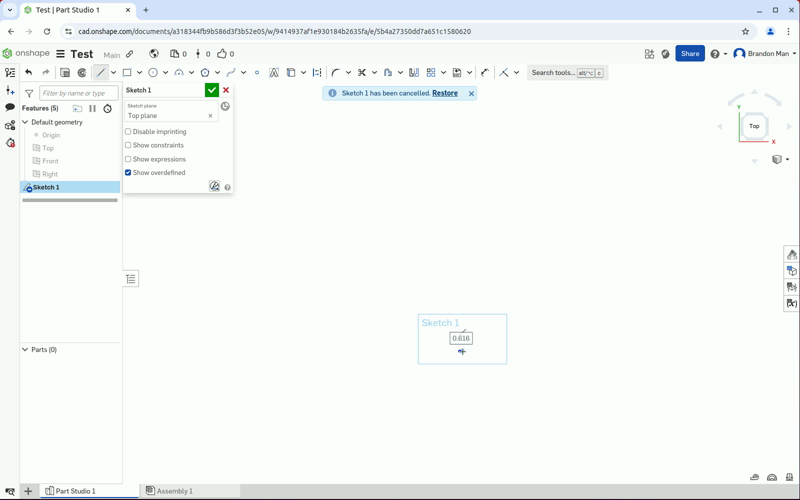
key_up(shift)
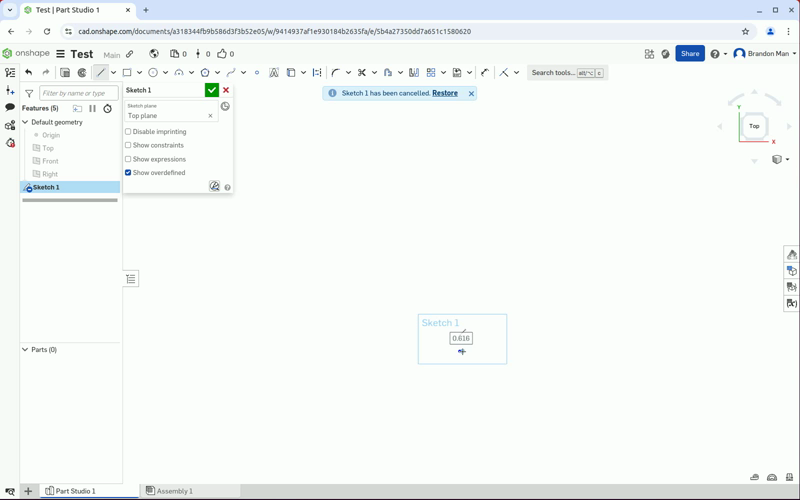
key_down(shift)
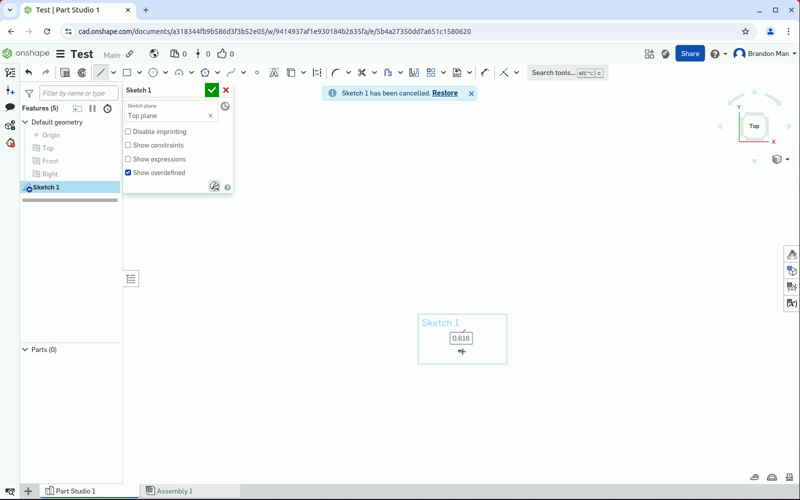
mouse_move(462, 210)
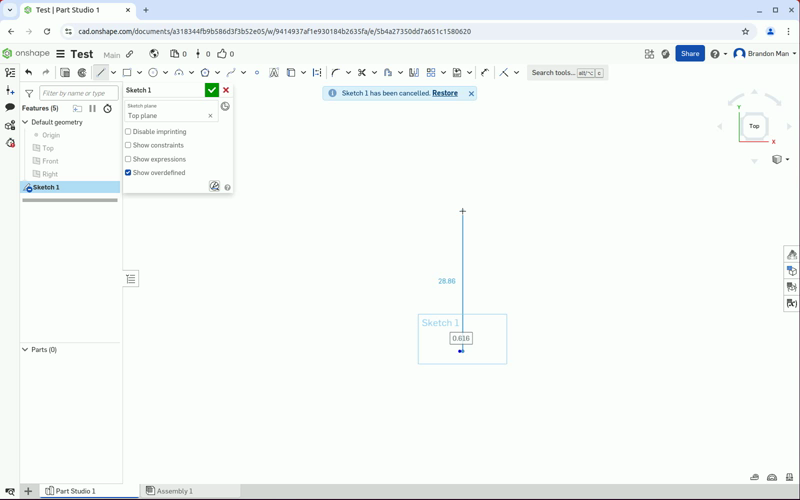
click(462, 210)
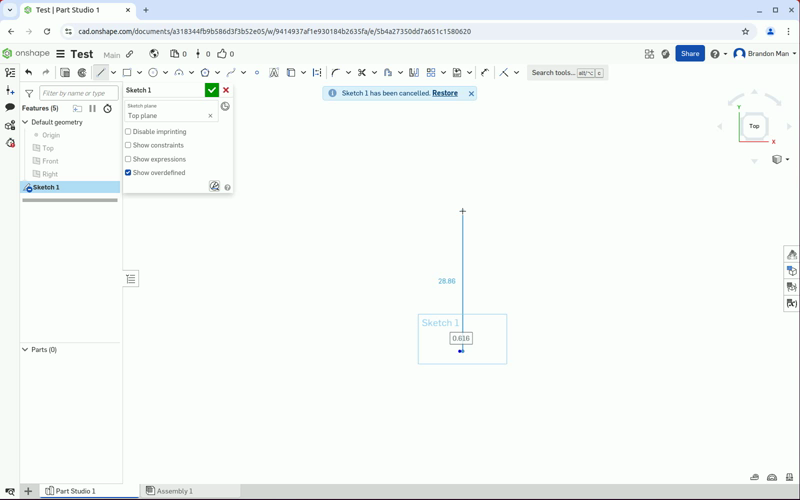
key_up(shift)
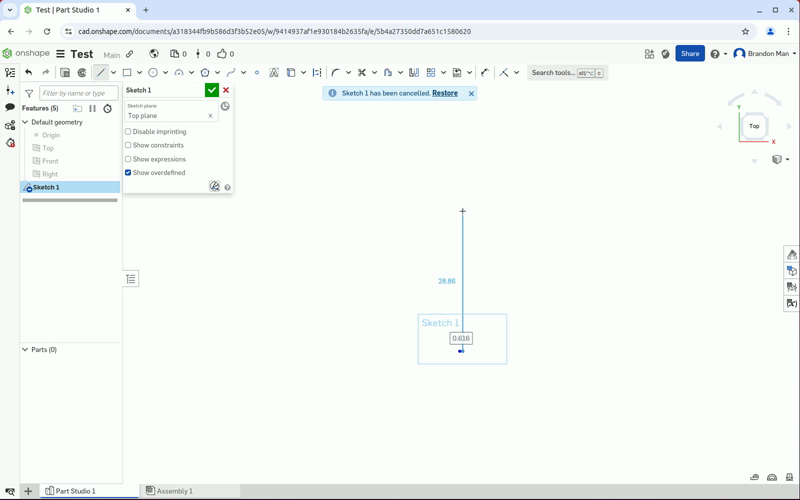
key_down(shift)
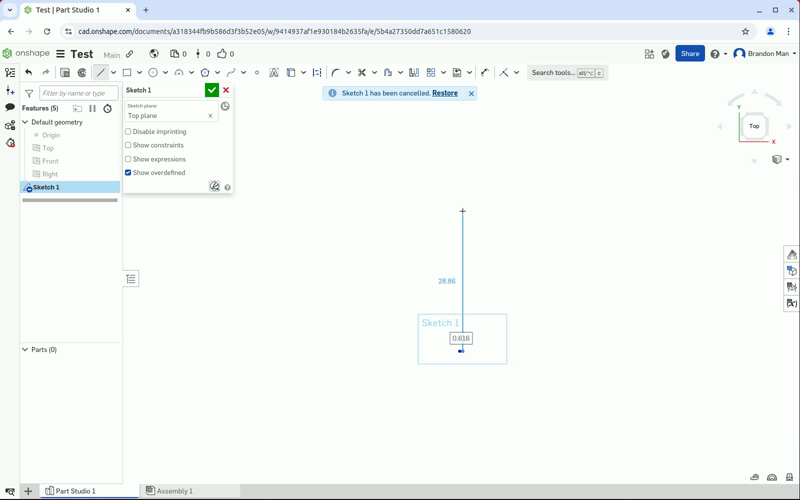
mouse_move(492, 210)
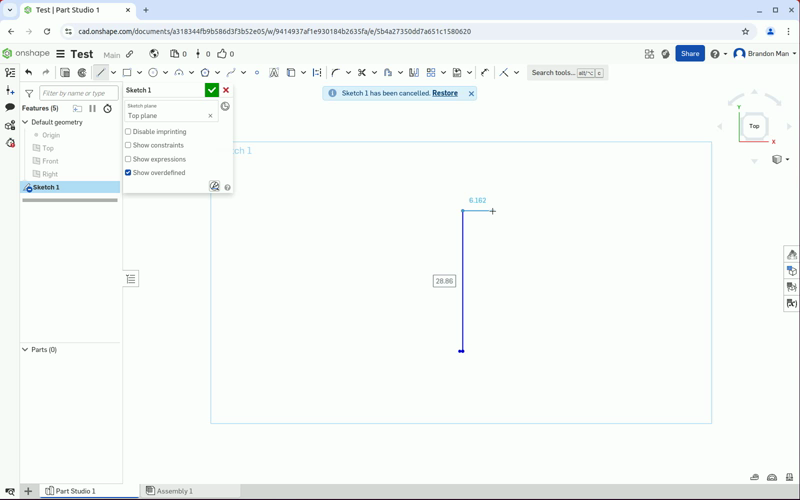
mouse_move(459, 210)
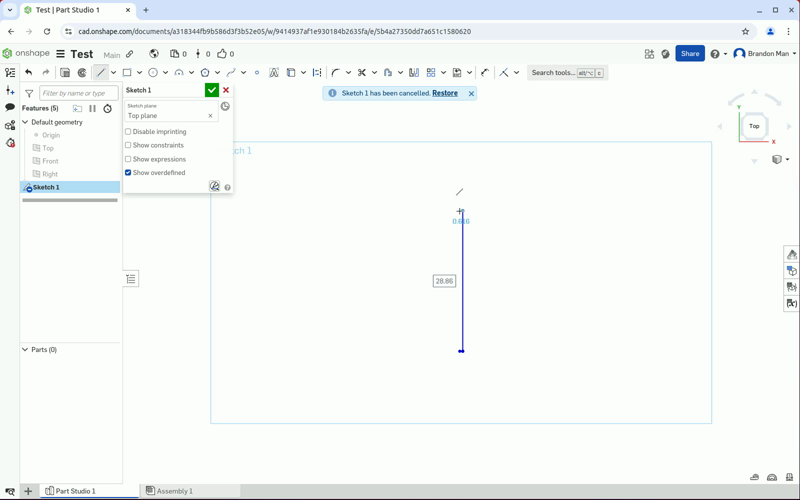
scroll(6)
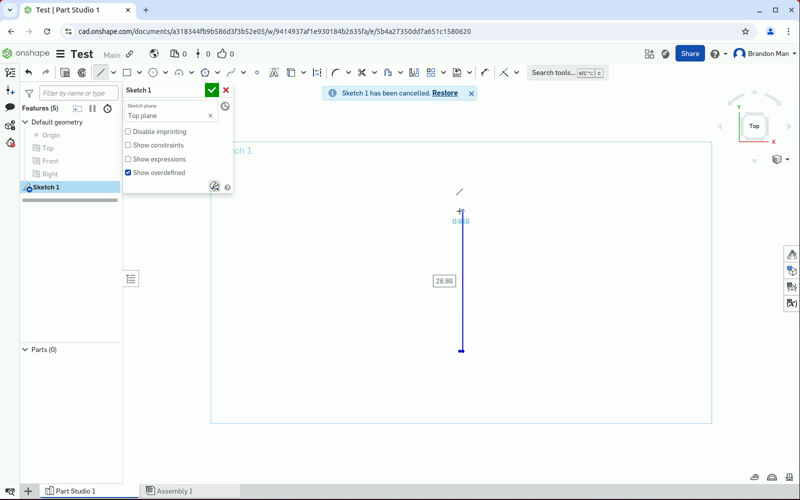
scroll(6)
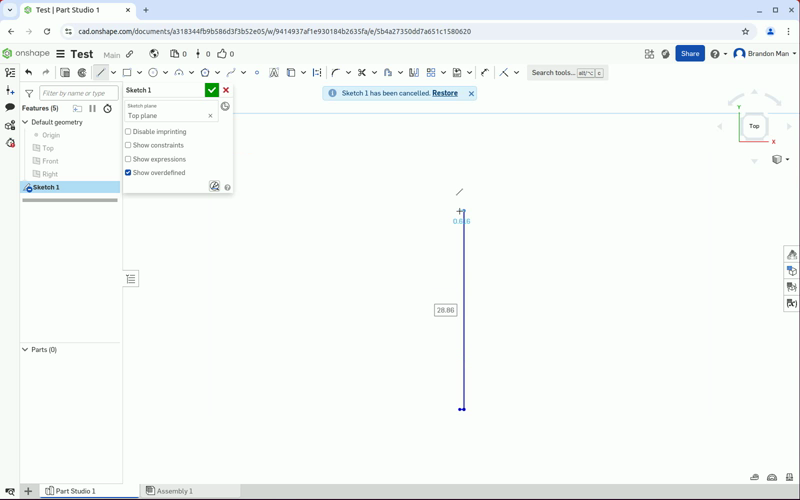
scroll(6)
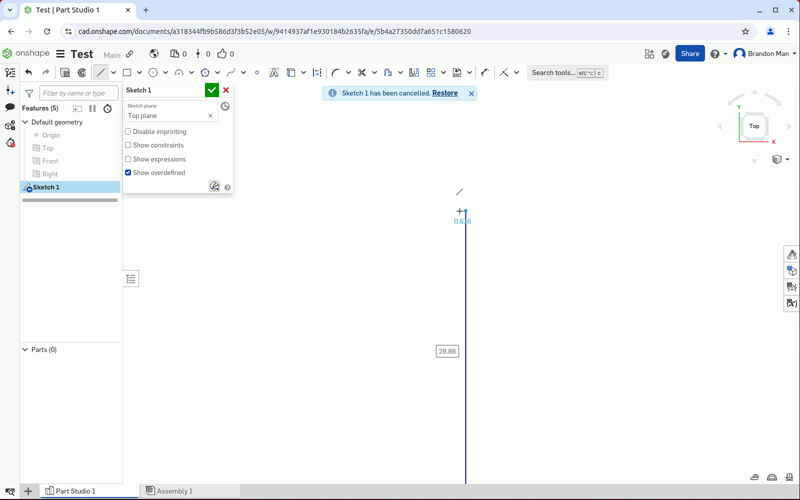
scroll(6)
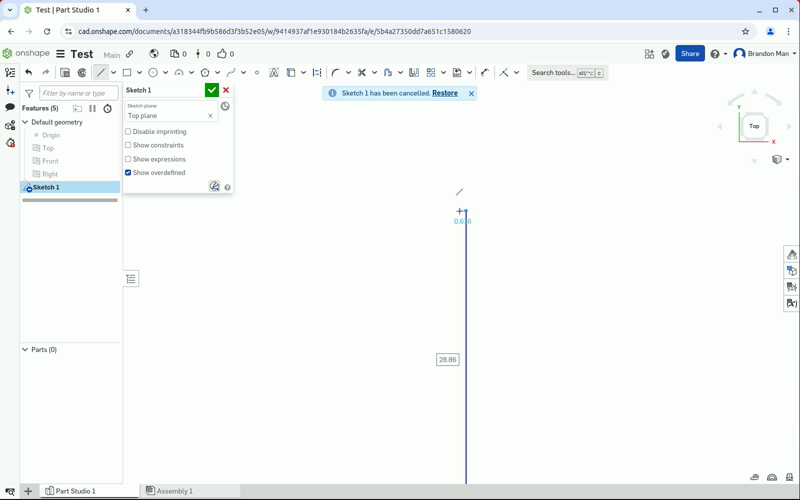
scroll(6)
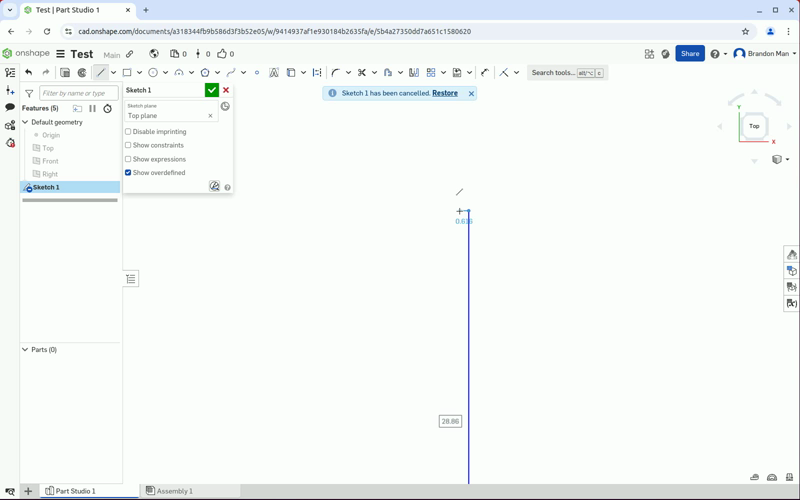
scroll(6)
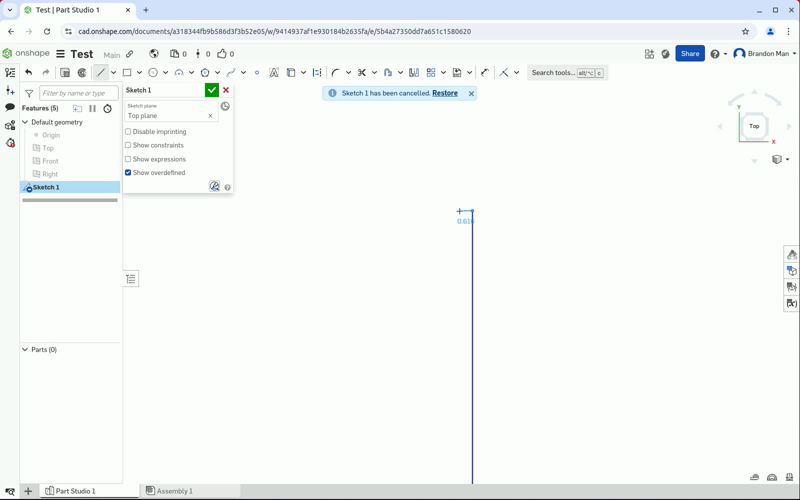
scroll(6)
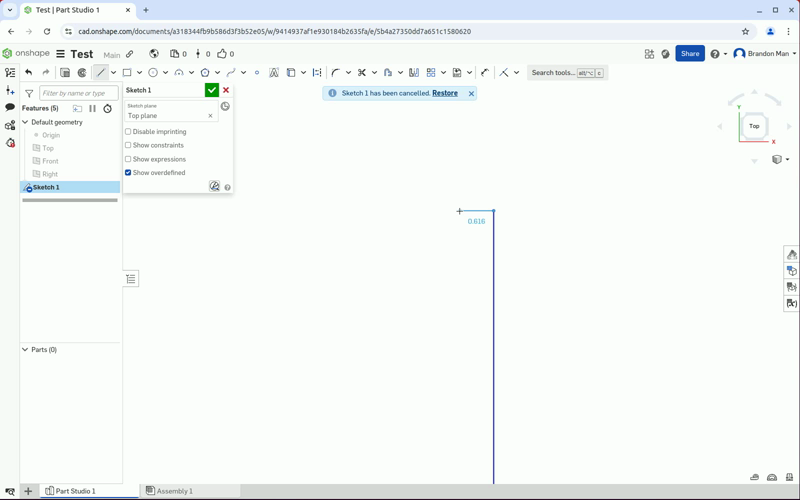
click(459, 210)
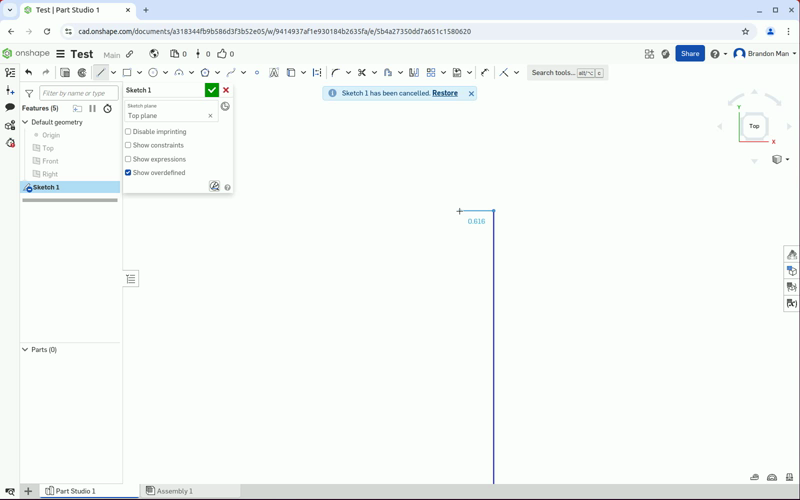
scroll(-6)
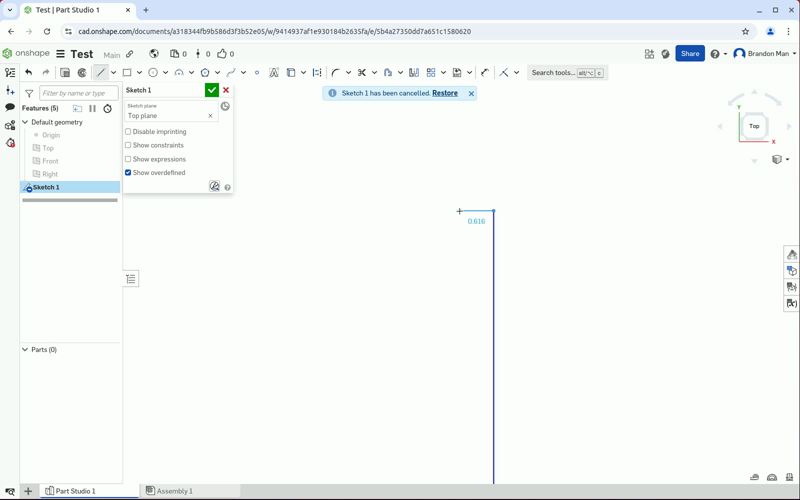
scroll(-6)
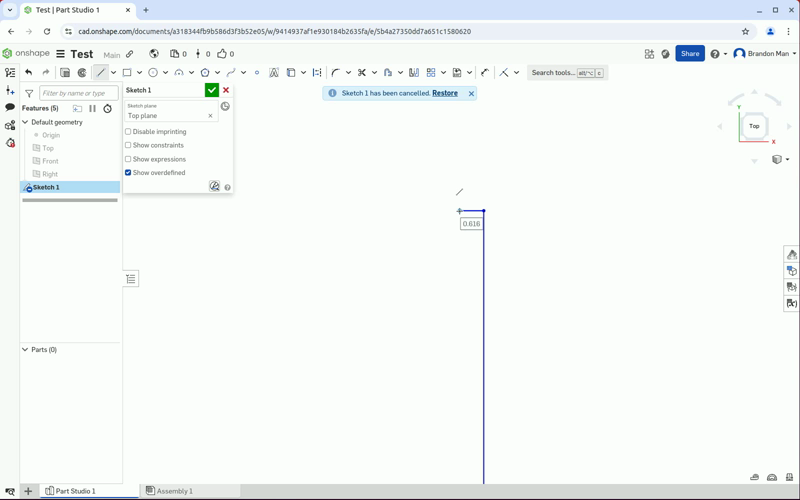
scroll(-6)
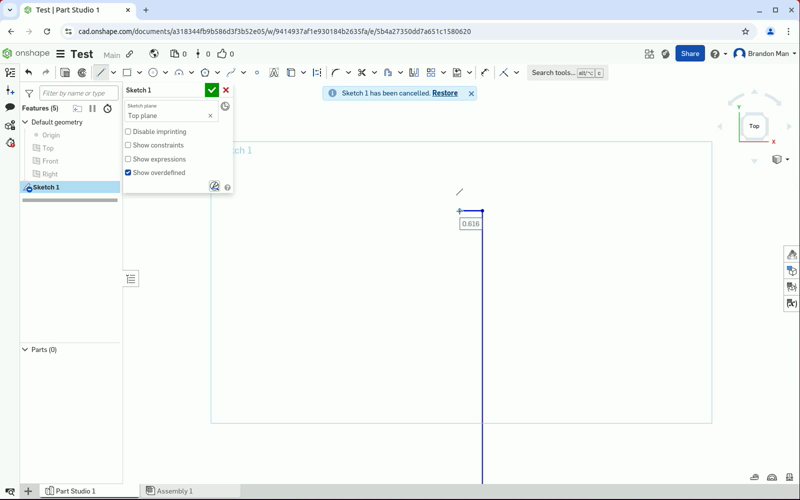
scroll(-6)
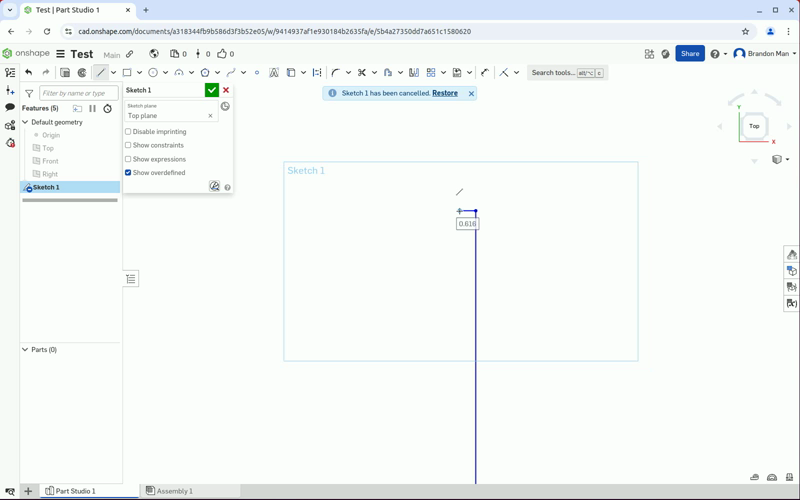
scroll(-6)
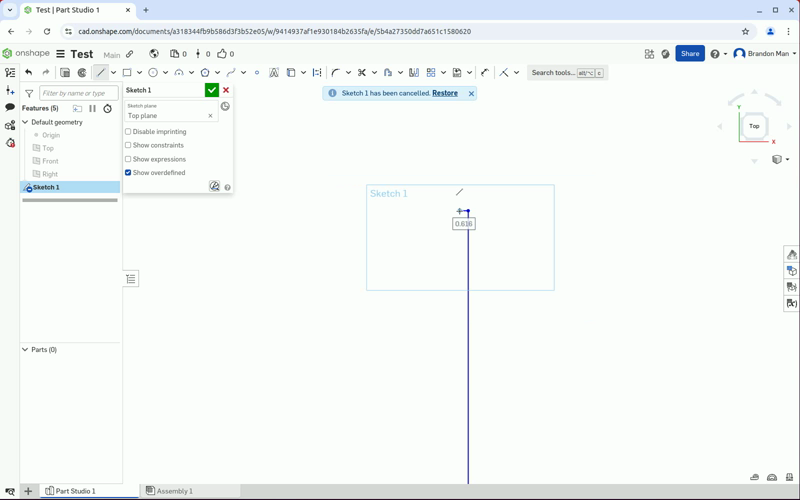
scroll(-6)
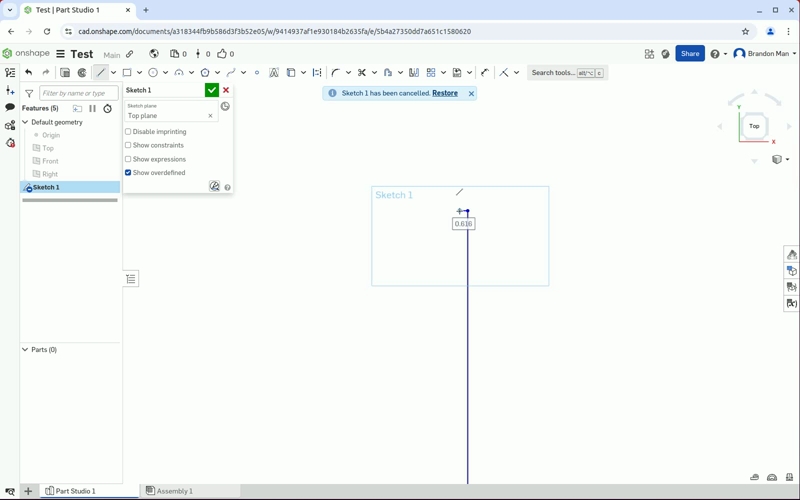
scroll(-6)
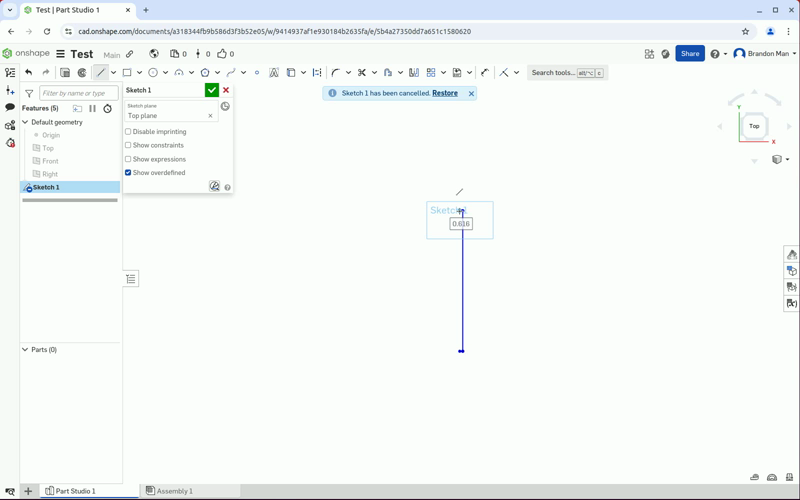
key_up(shift)
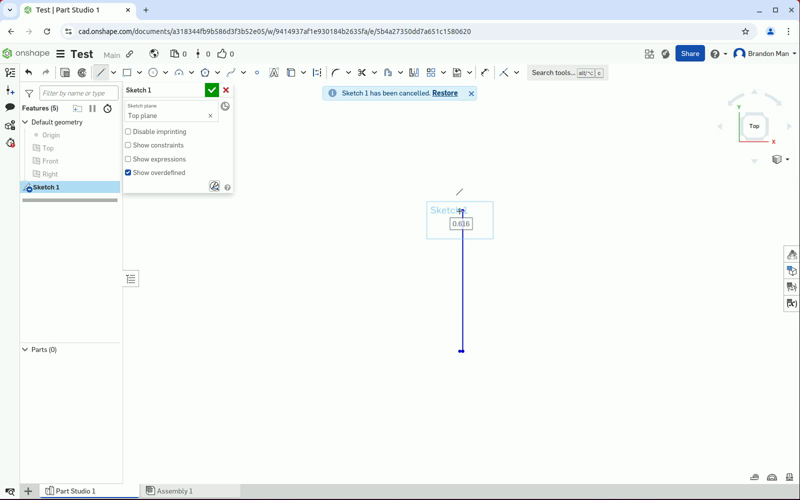
key_down(shift)
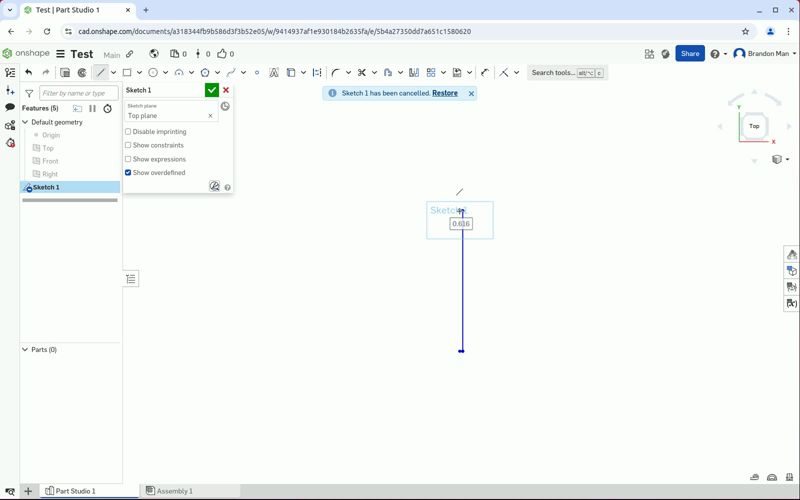
mouse_move(459, 351)
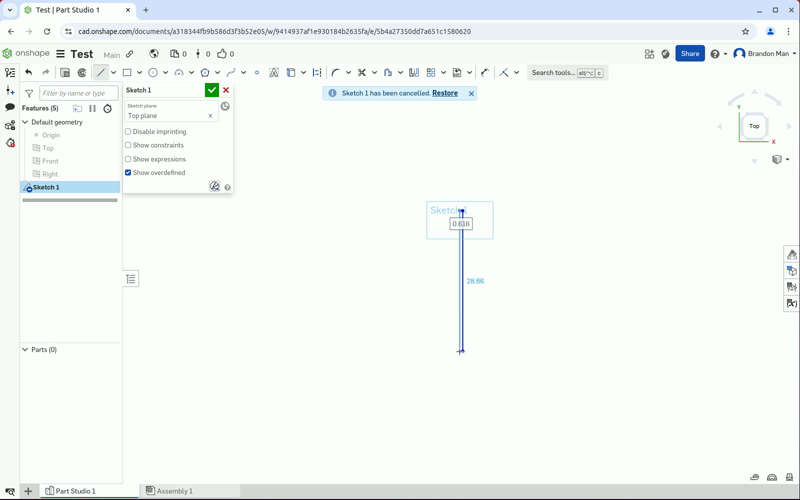
scroll(6)
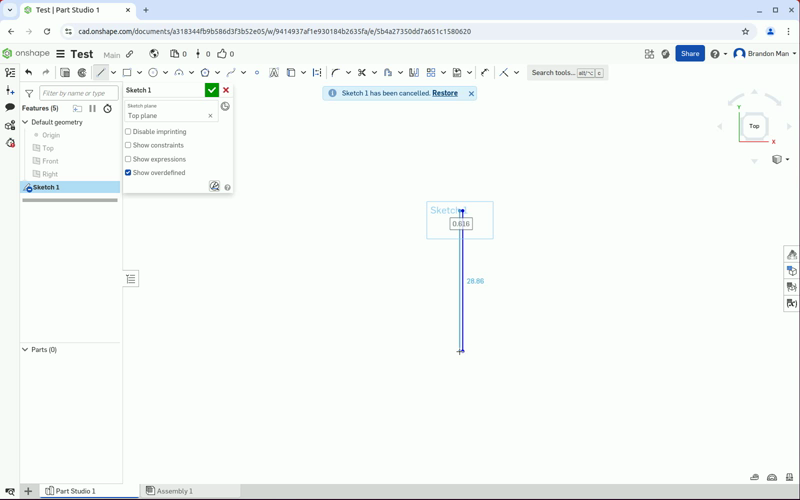
scroll(6)
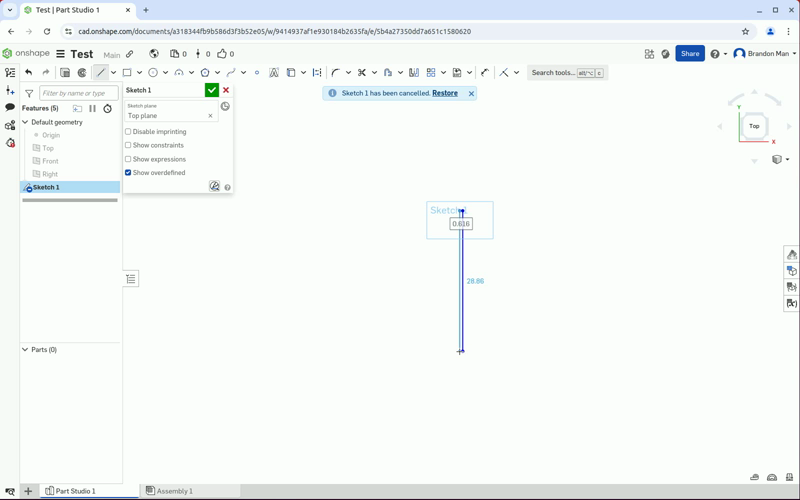
scroll(6)
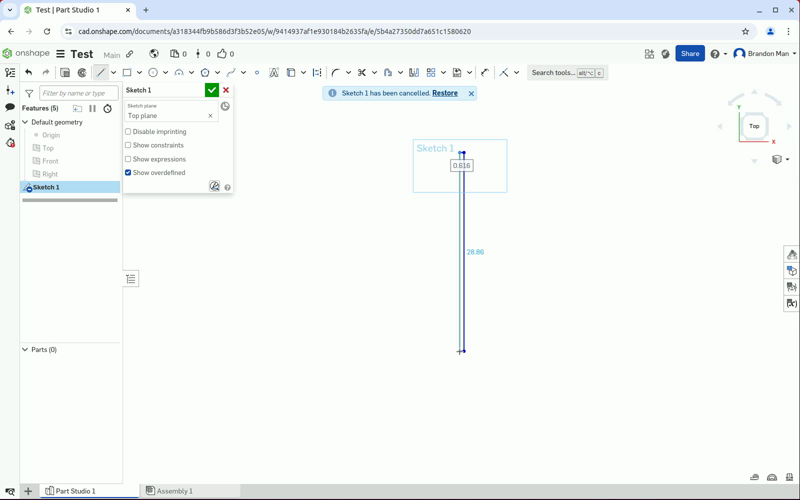
scroll(6)
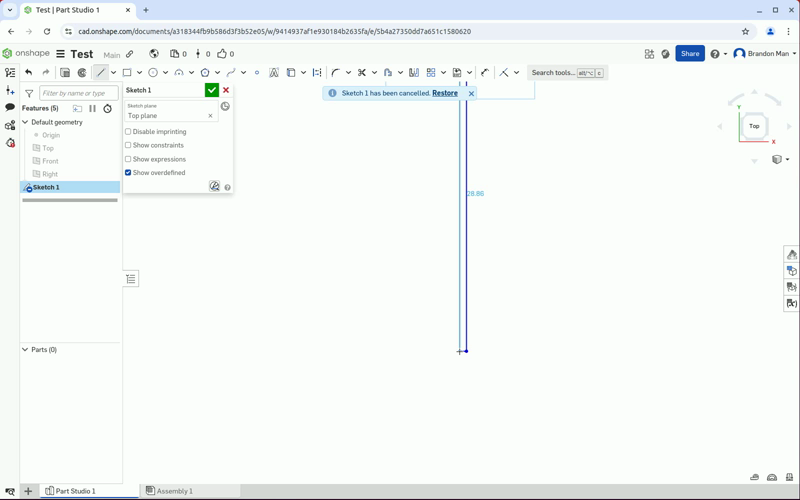
scroll(6)
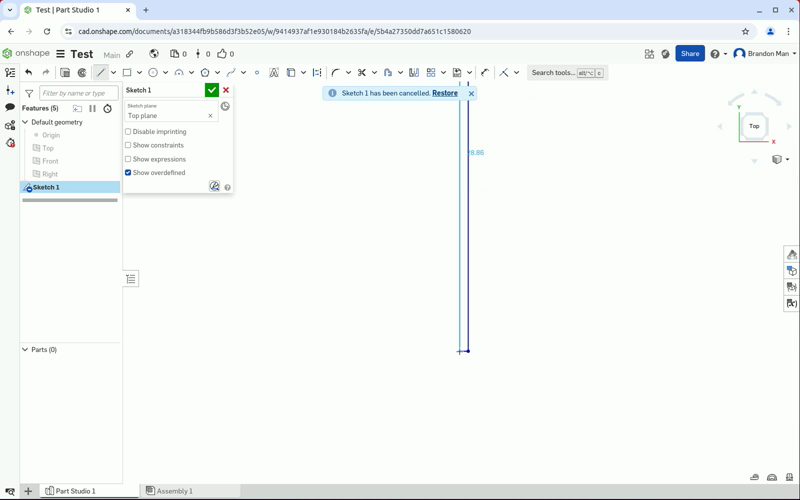
scroll(6)
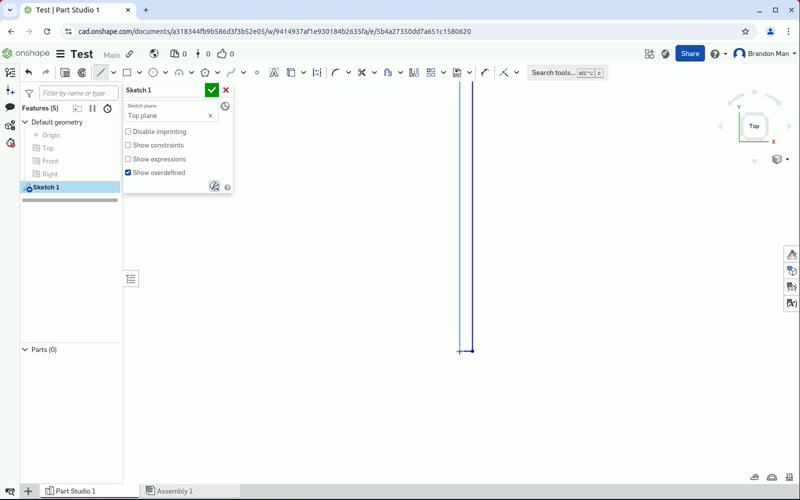
scroll(6)
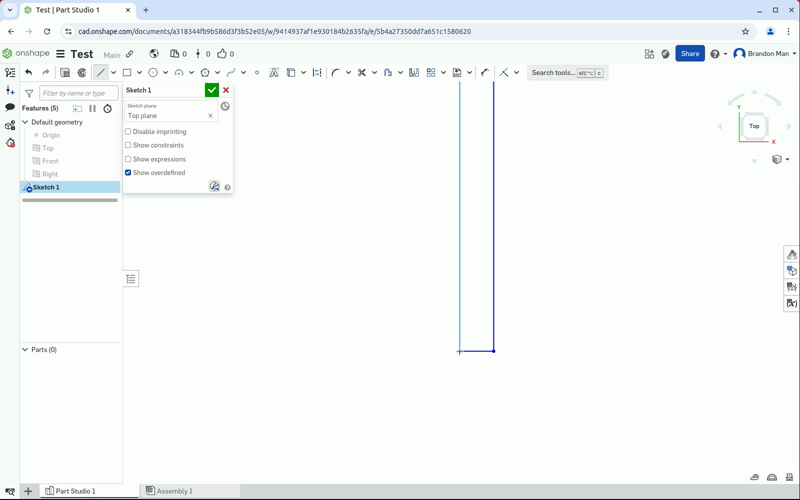
key_up(shift)
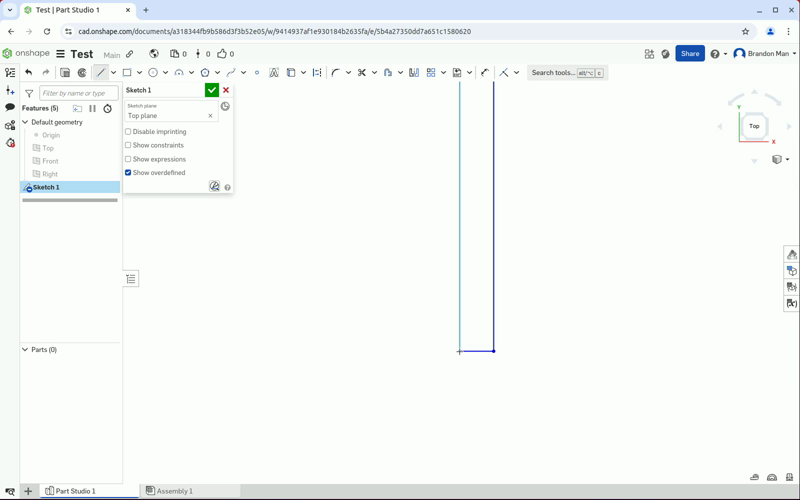
click(459, 351)
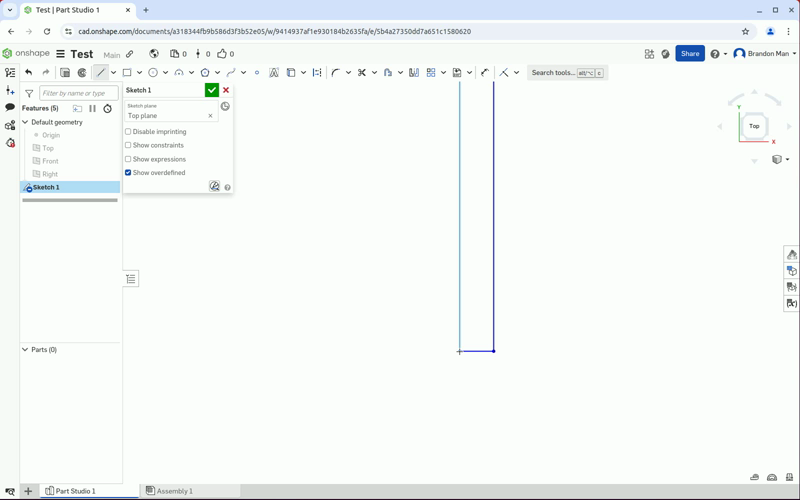
scroll(-6)
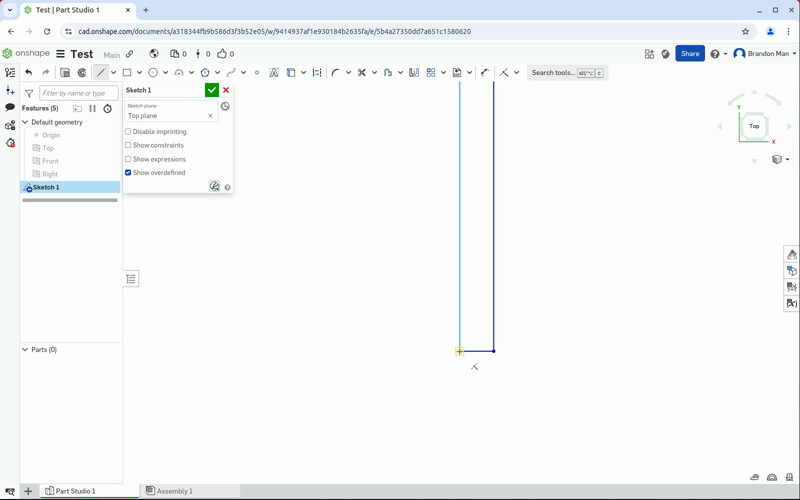
scroll(-6)
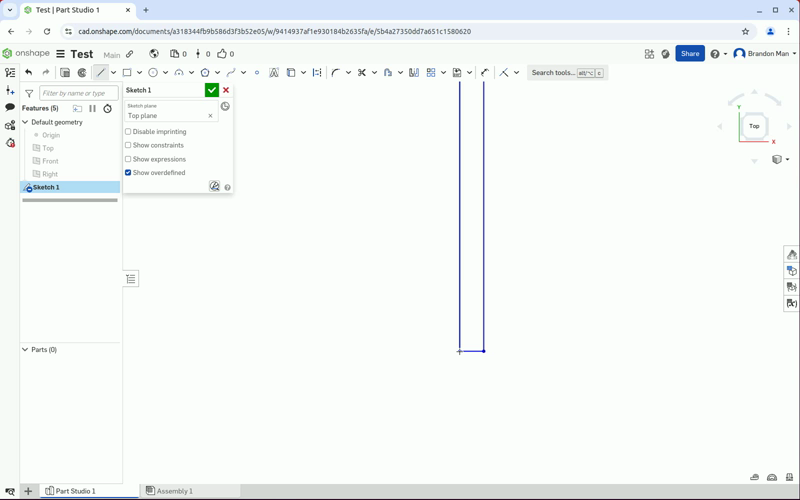
scroll(-6)
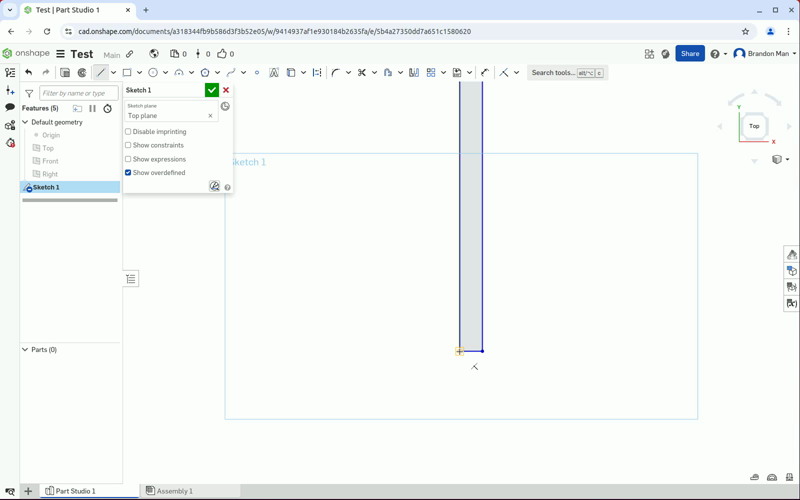
scroll(-6)
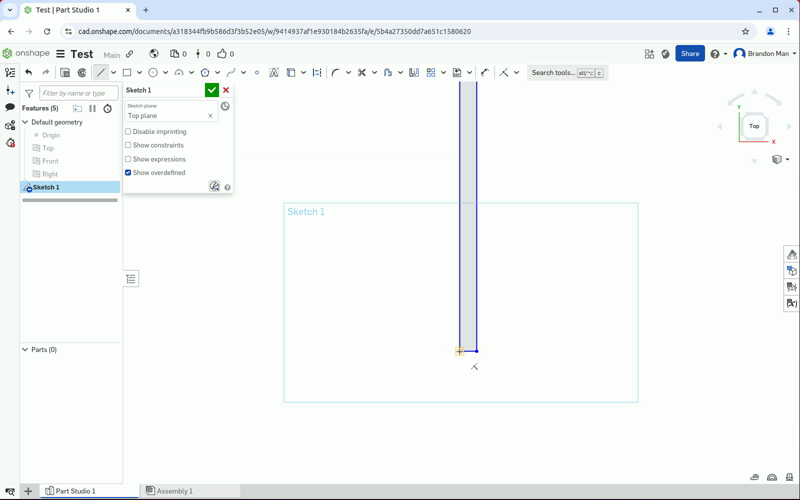
scroll(-6)
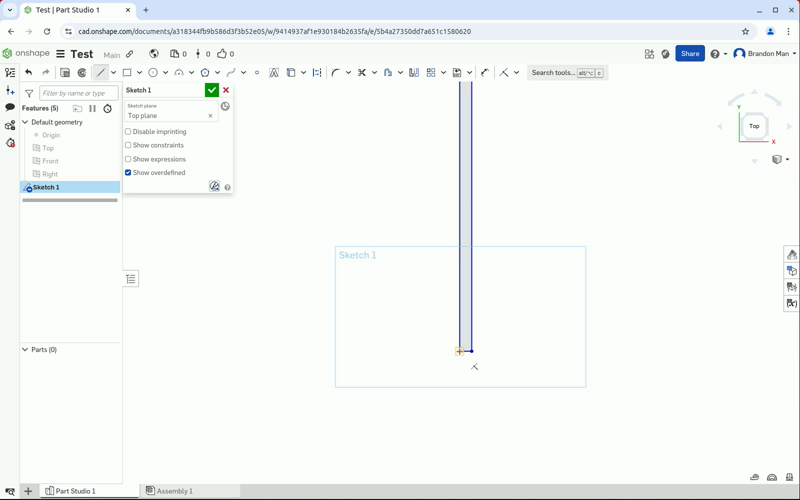
scroll(-6)
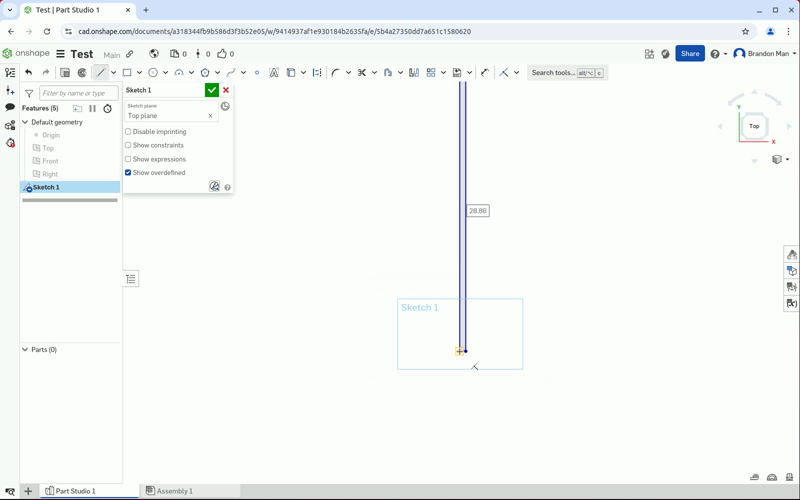
scroll(-6)
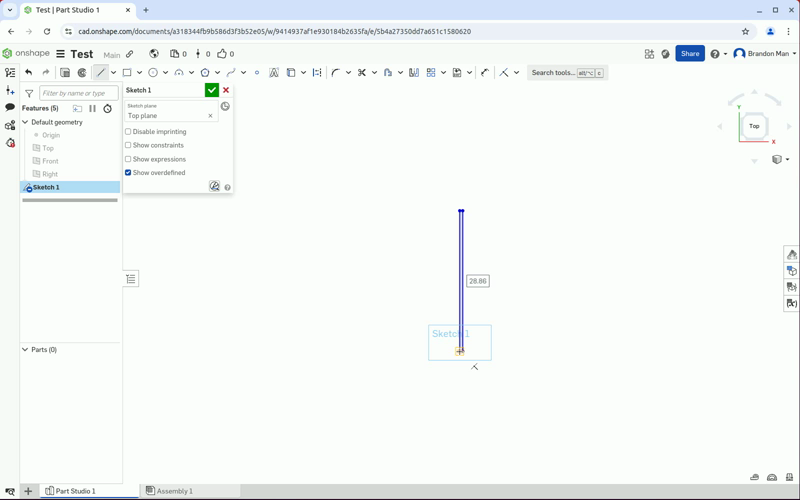
key(esc)
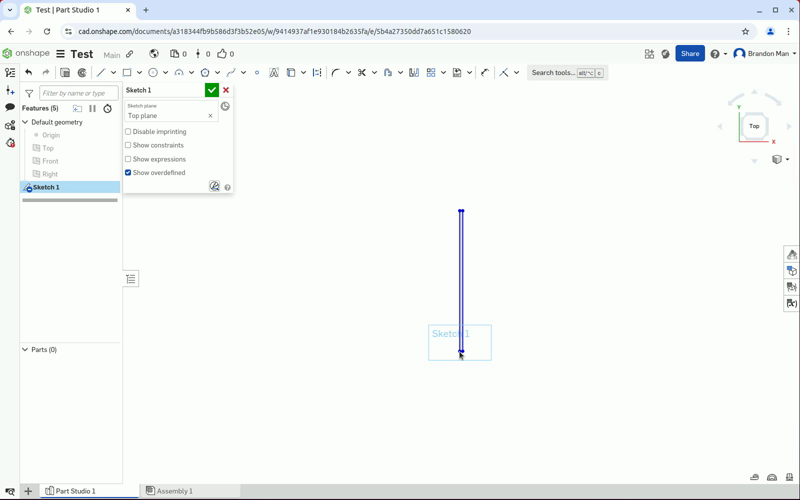
mouse_move(461, 296)
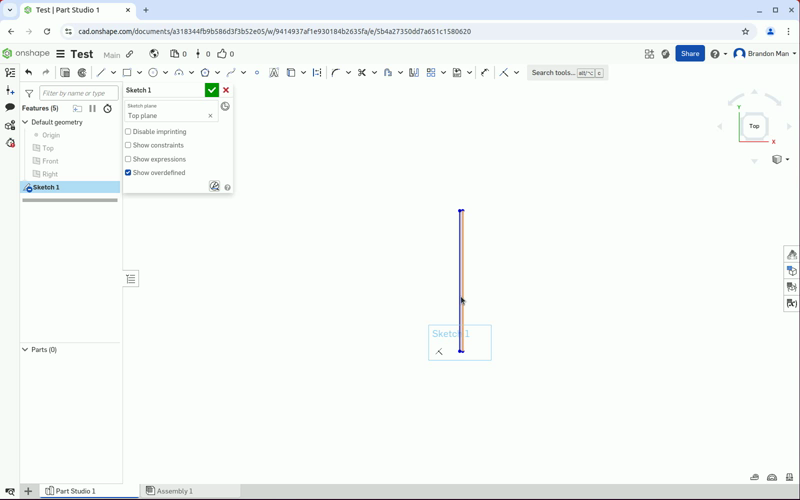
scroll(6)
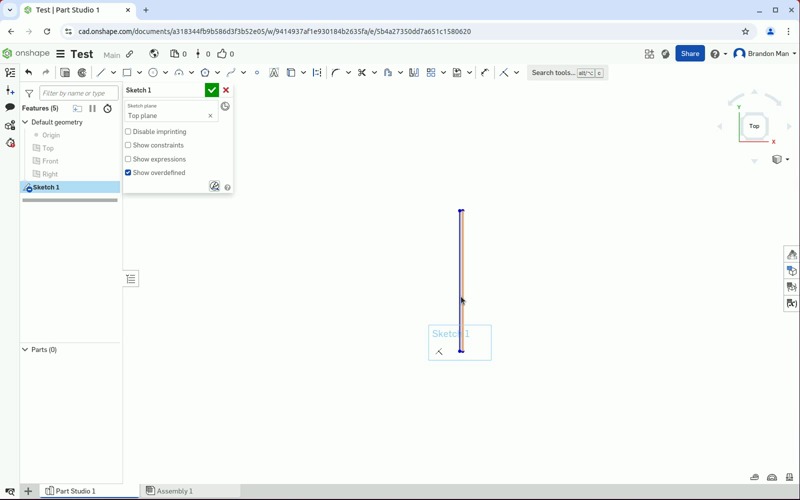
scroll(6)
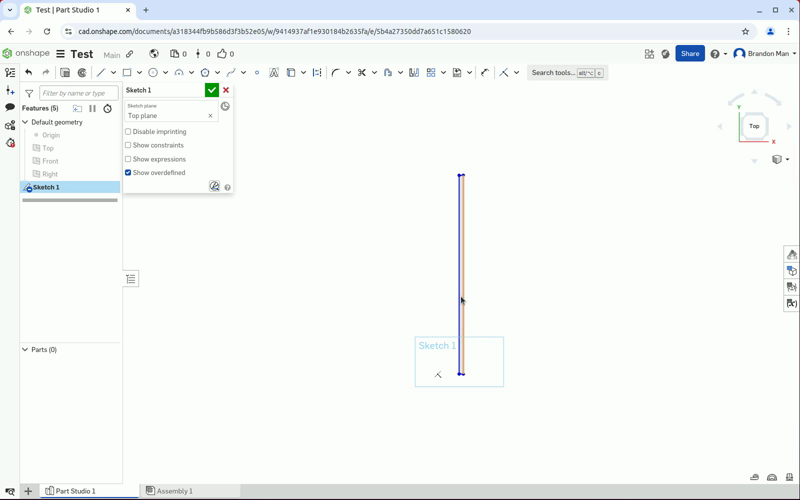
scroll(6)
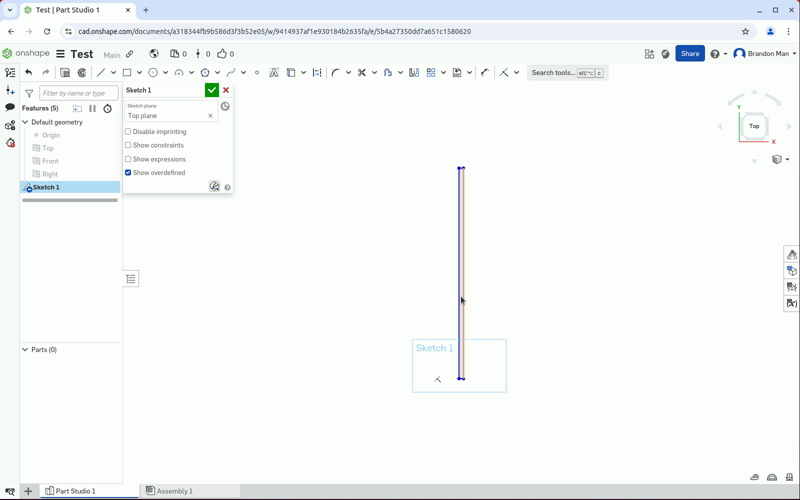
scroll(6)
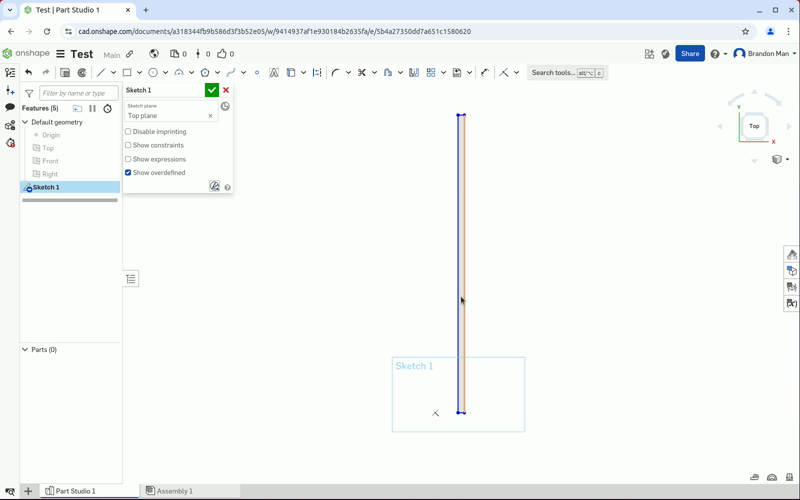
scroll(6)
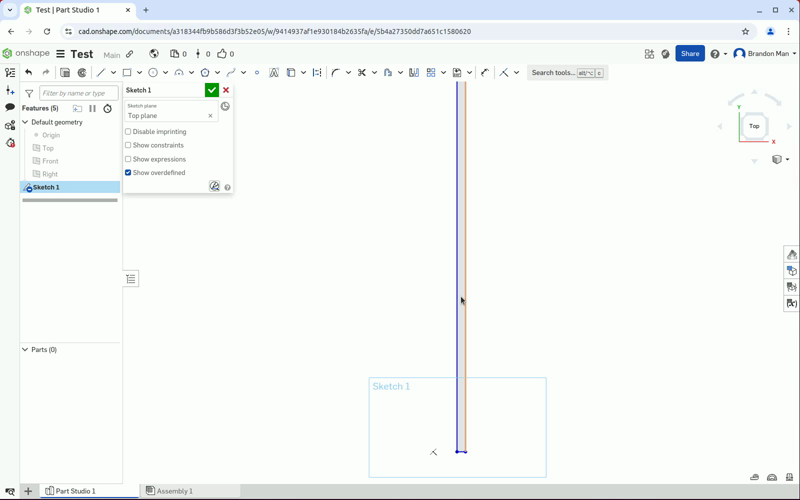
scroll(6)
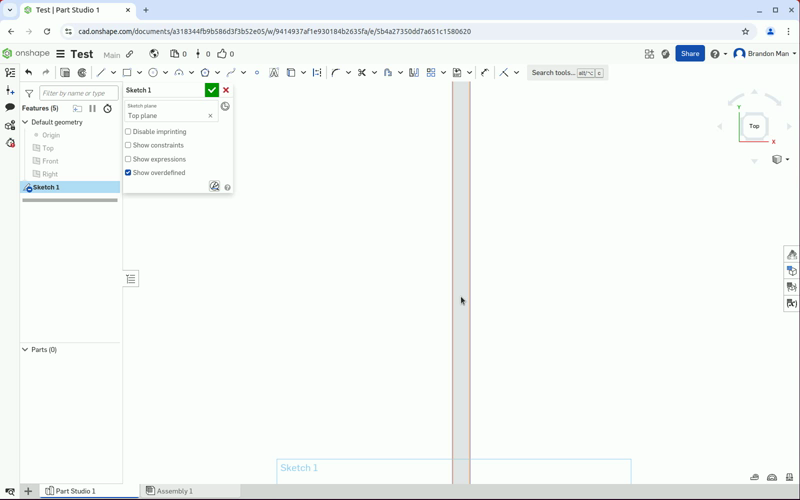
scroll(6)
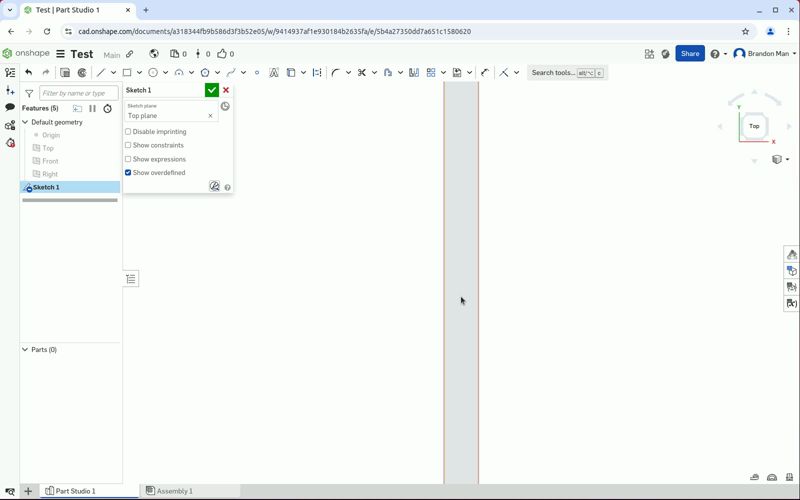
click(461, 296)
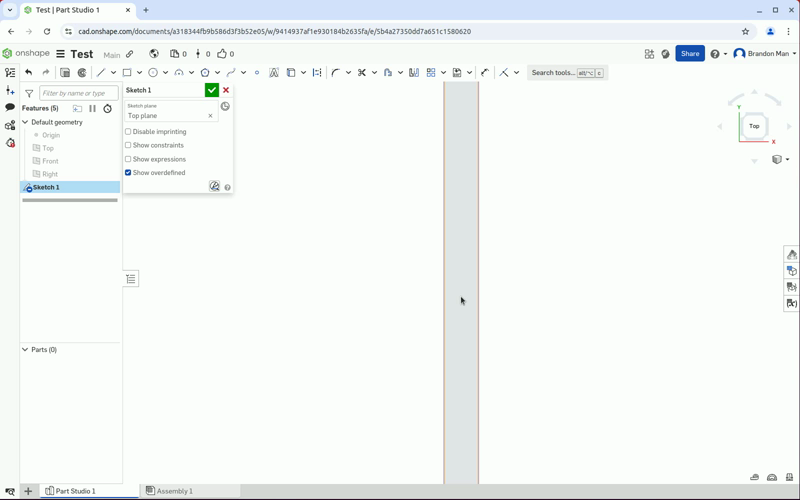
scroll(-6)
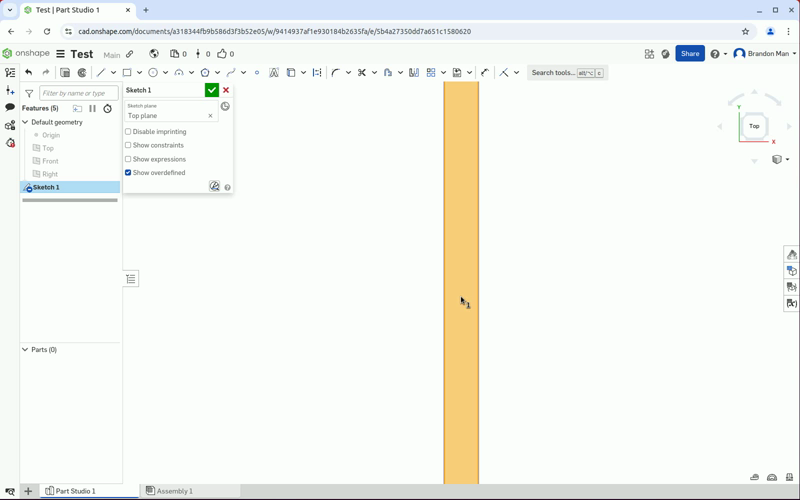
scroll(-6)
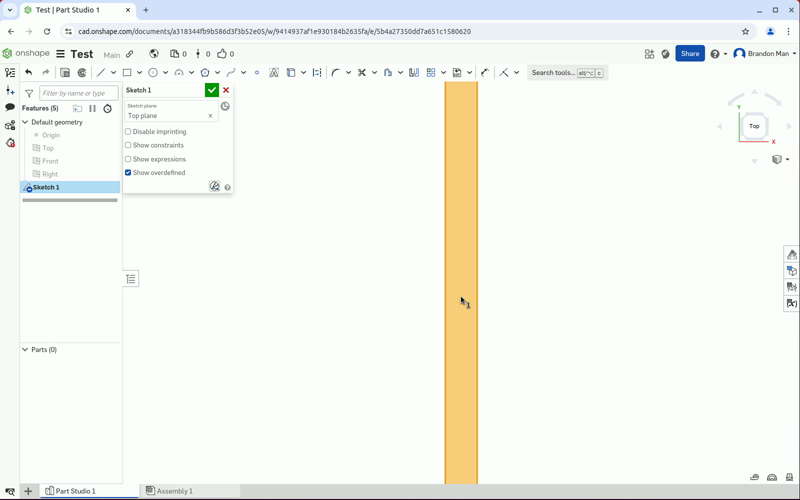
scroll(-6)
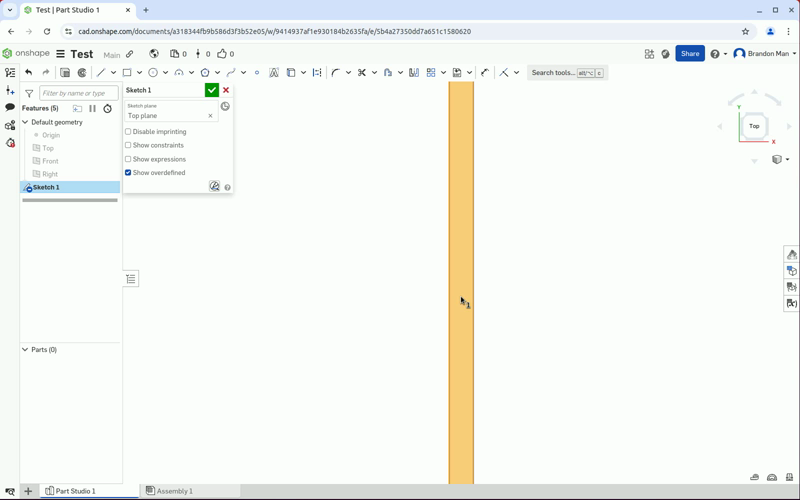
scroll(-6)
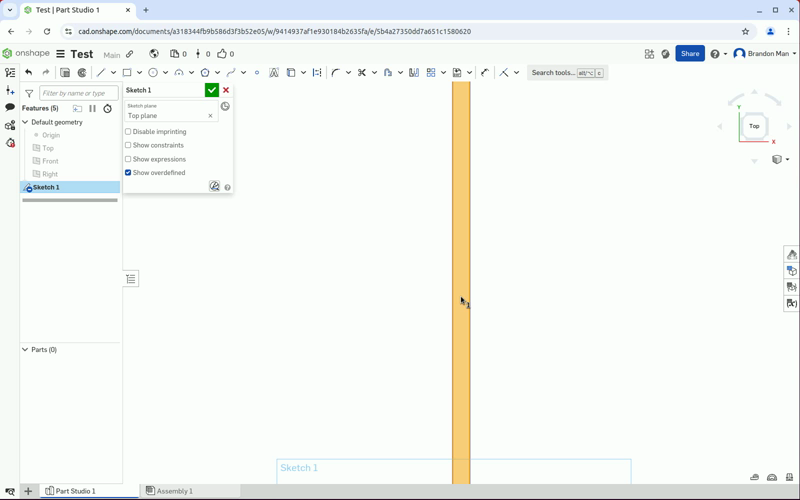
scroll(-6)
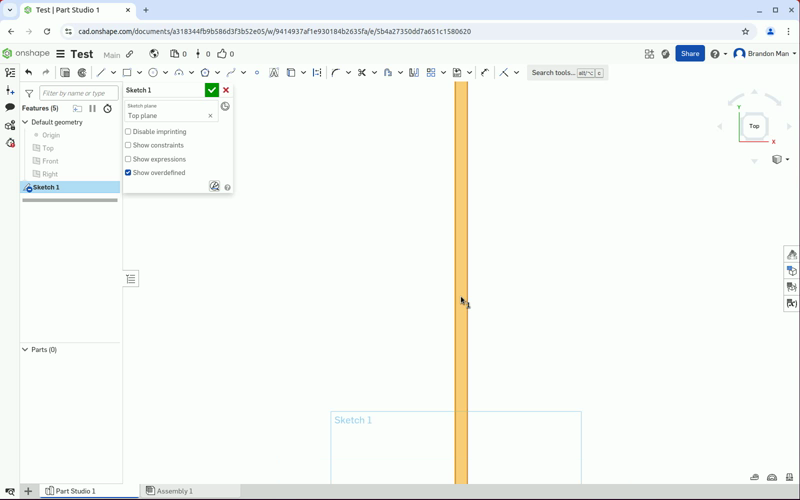
scroll(-6)
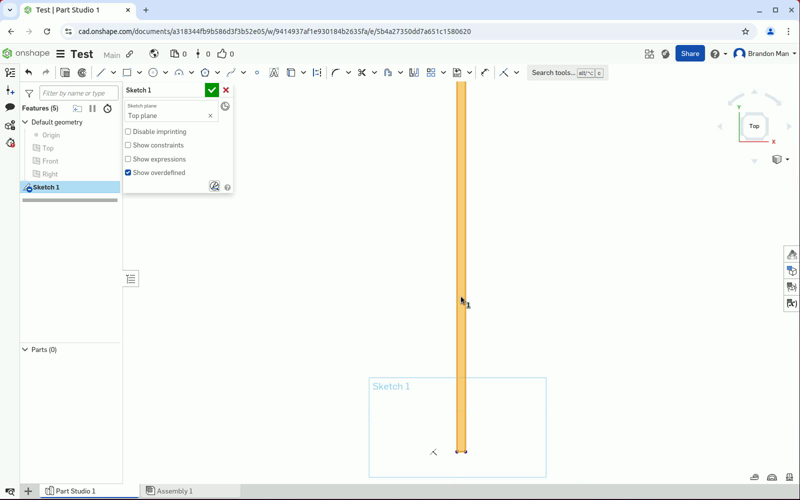
scroll(-6)
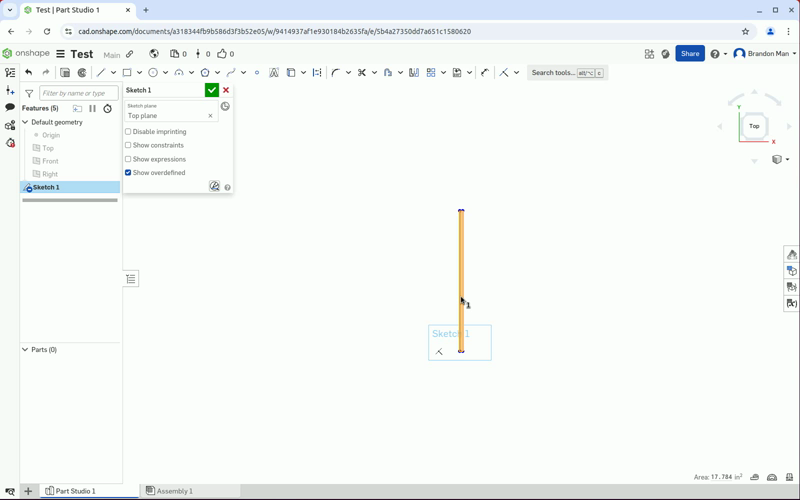
mouse_move(73, 352)
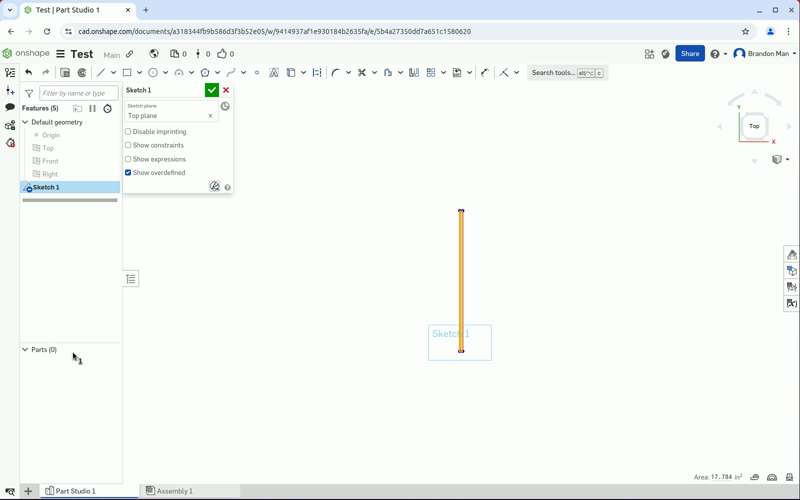
key(shift+y)
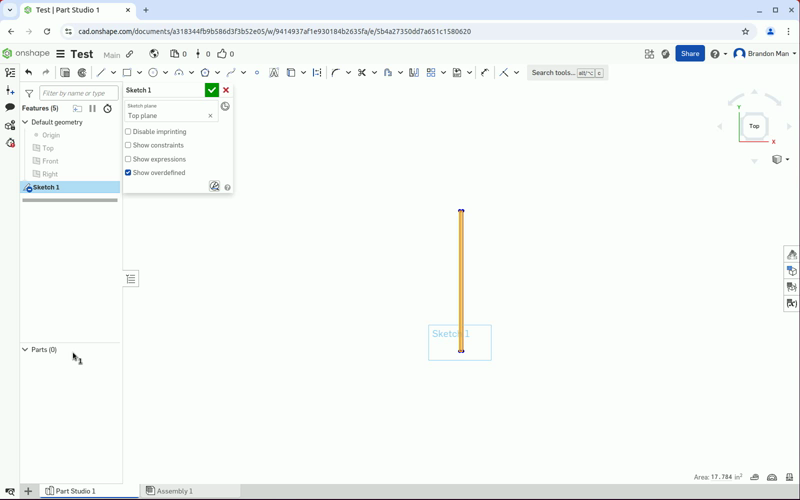
key(shift+e)
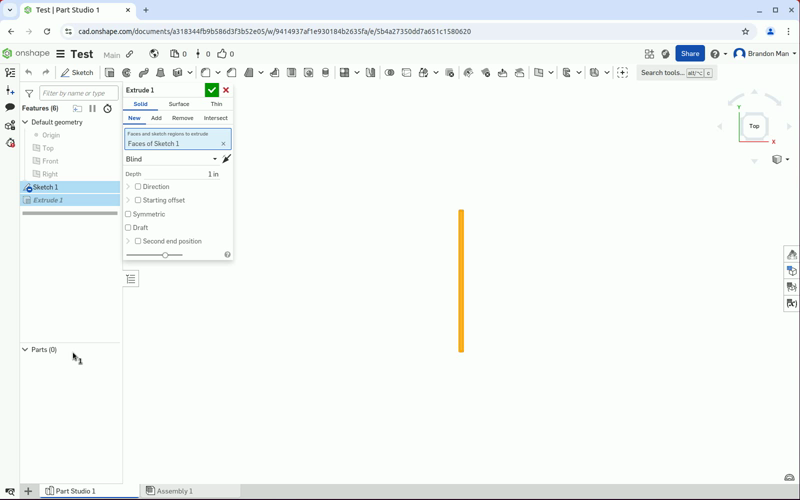
mouse_move(143, 106)
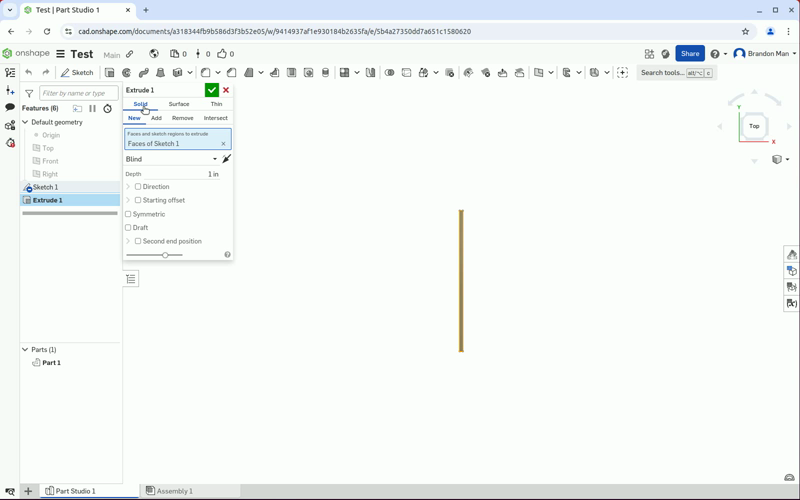
click(143, 106)
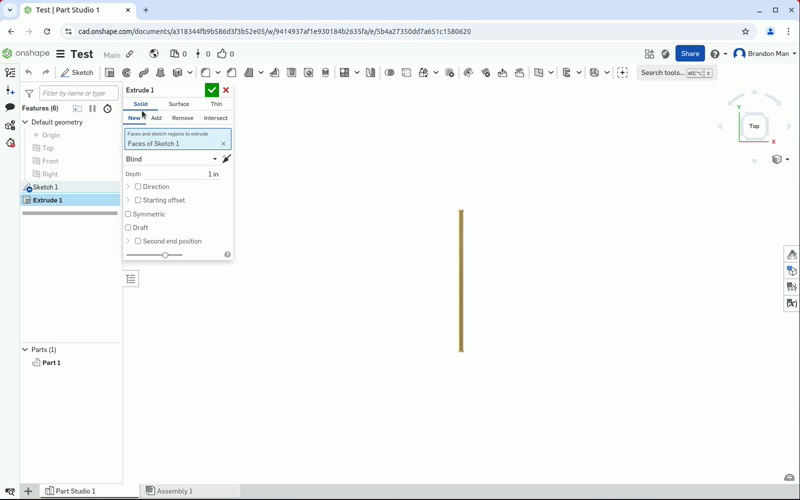
mouse_move(137, 120)
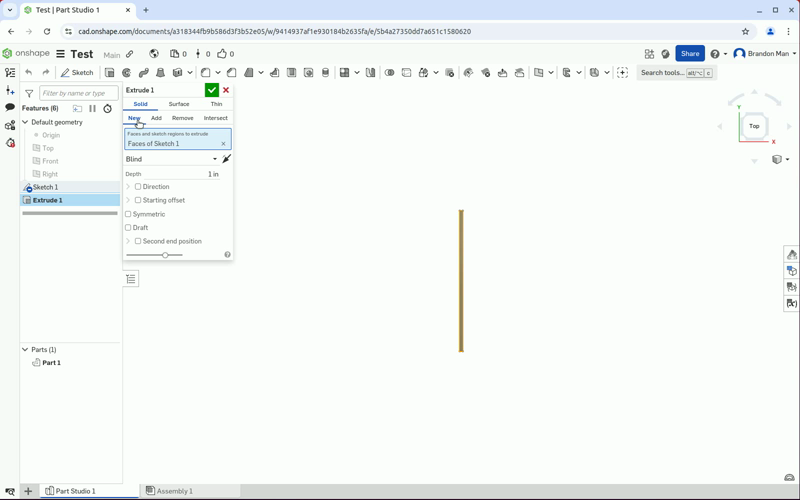
click(137, 120)
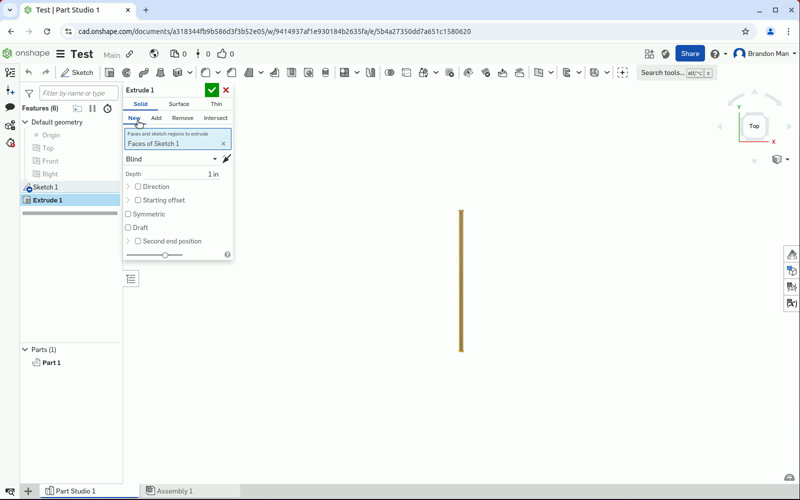
key(tab, 4)
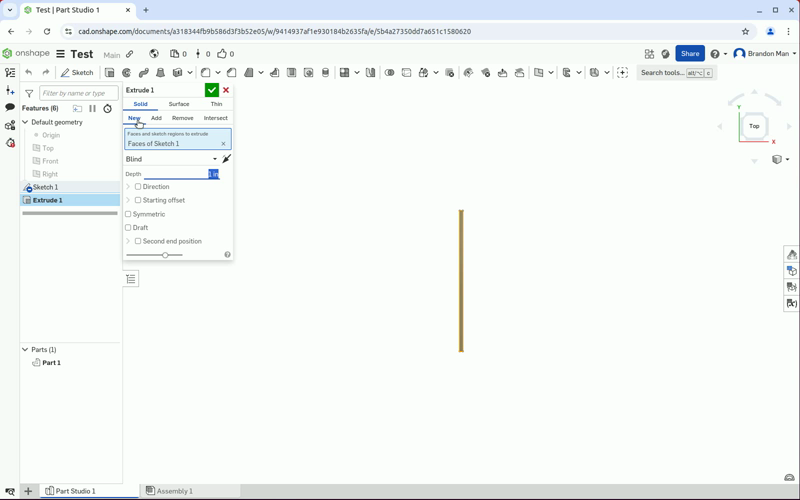
text(3.851)
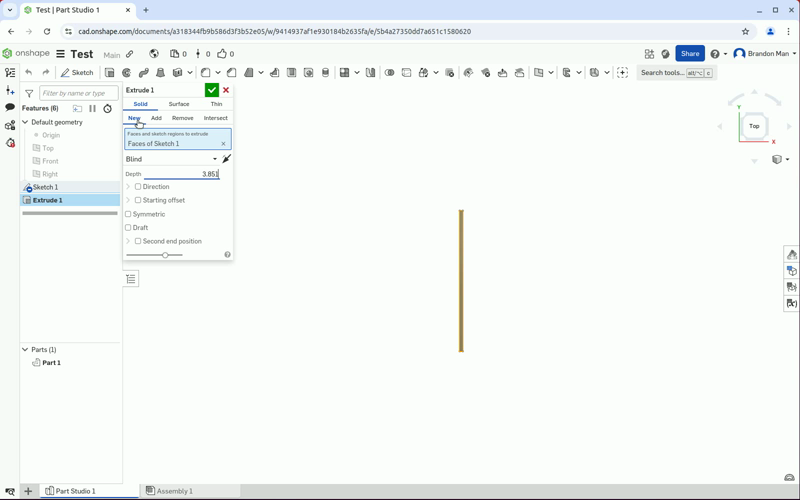
key(enter)
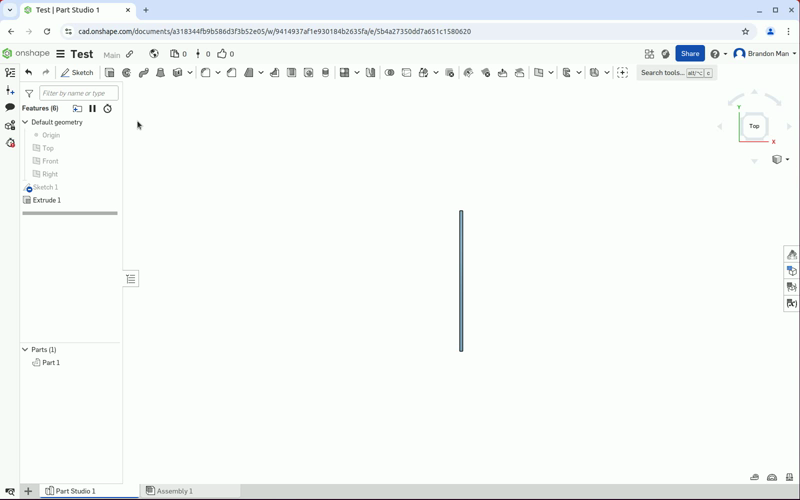
key(shift+h)
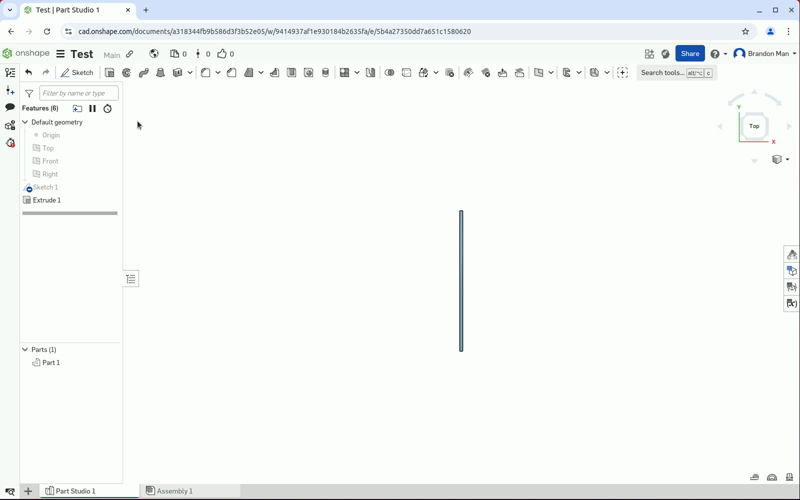
key(shift+h)
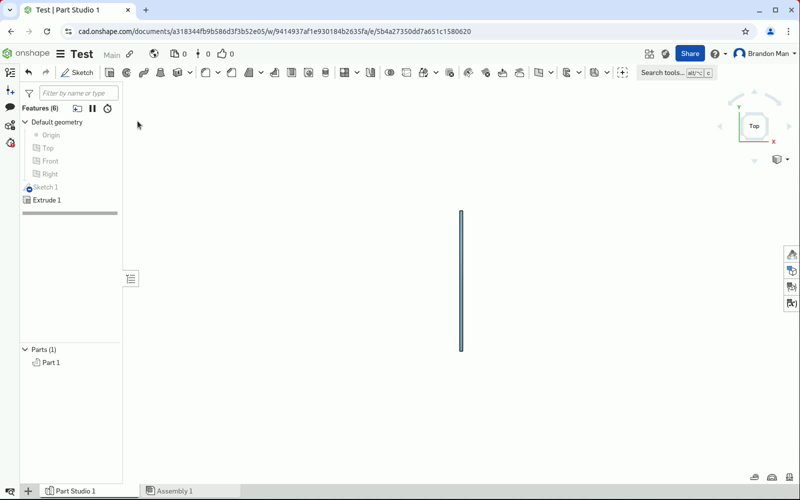
mouse_move(73, 189)
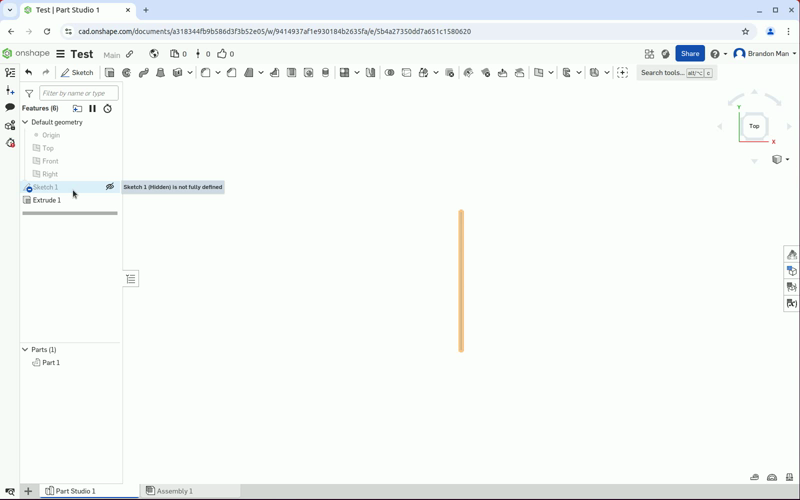
click(73, 189)
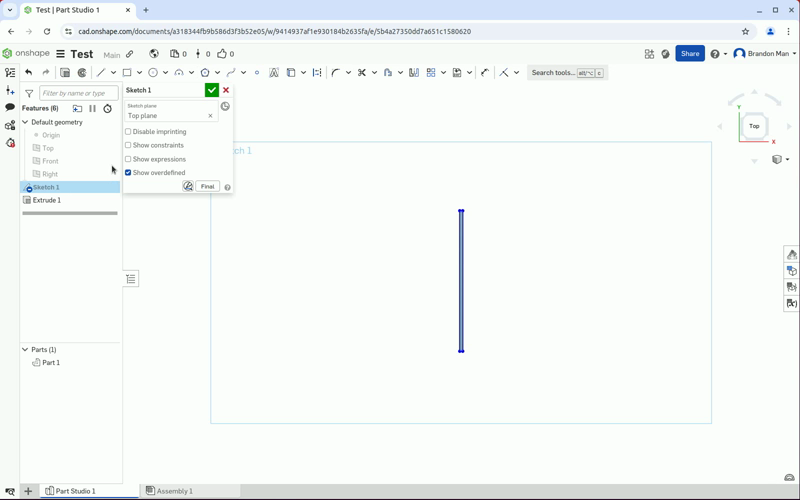
mouse_move(229, 92)
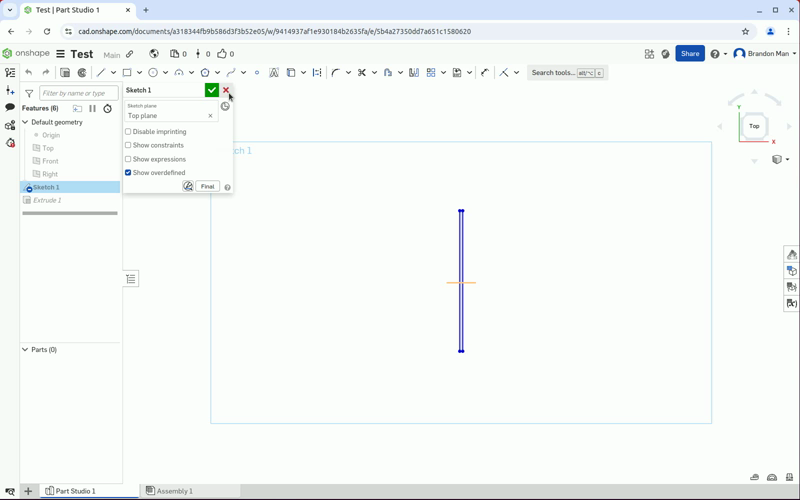
click(229, 92)
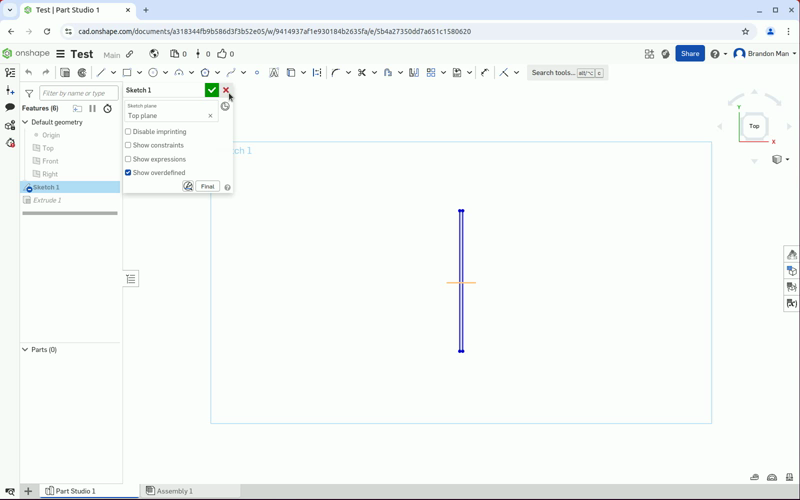
key(shift+s)
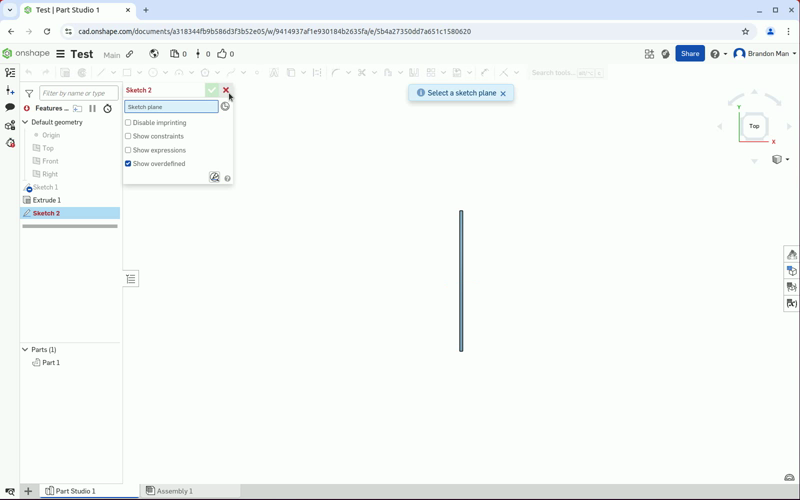
mouse_move(73, 150)
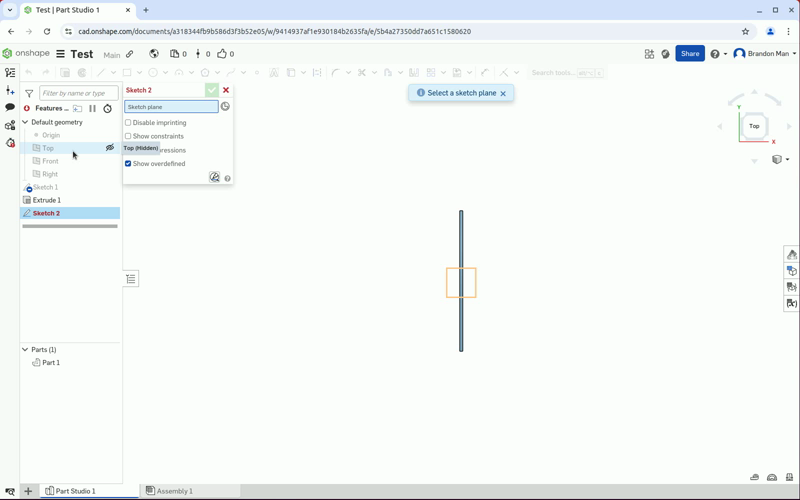
click(73, 150)
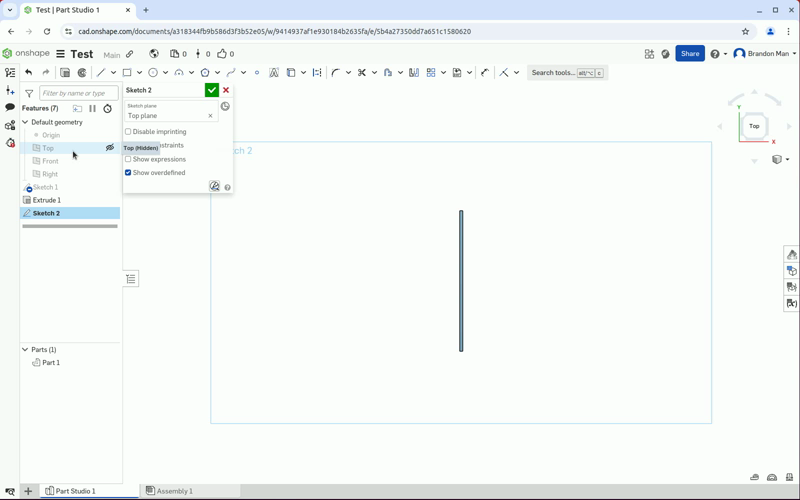
mouse_move(73, 352)
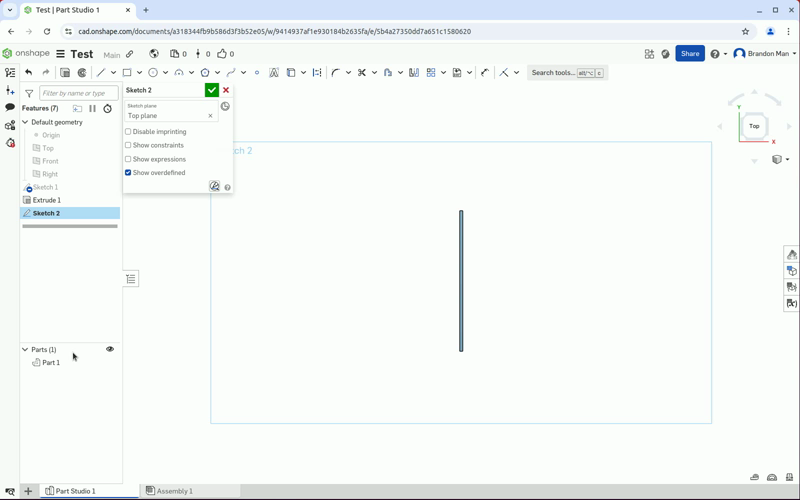
key(y)
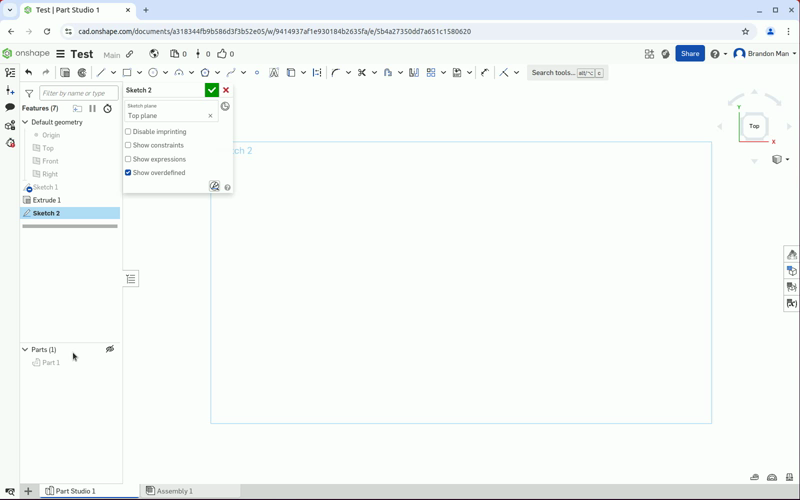
key(l)
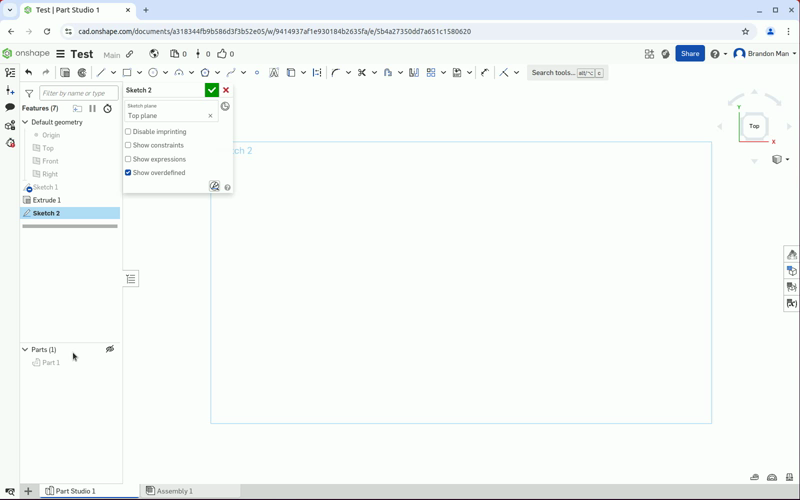
key_down(shift)
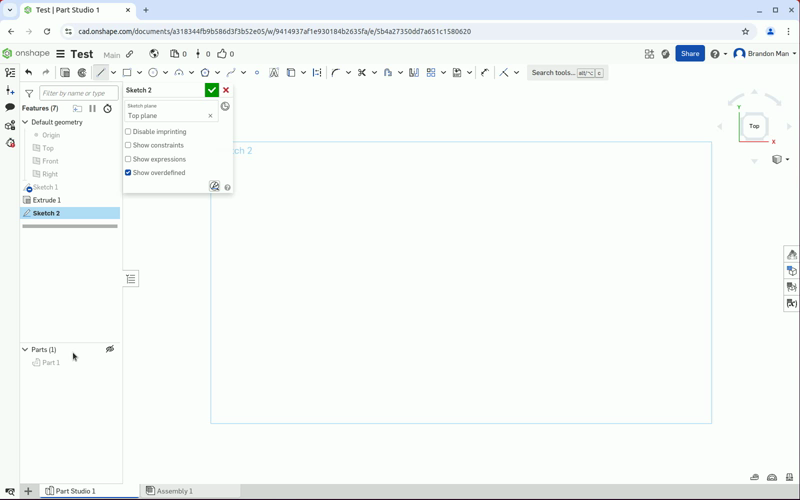
mouse_move(375, 325)
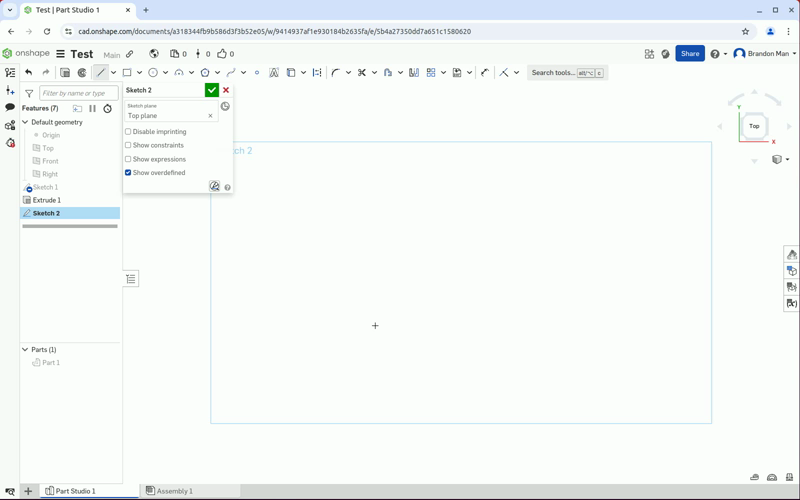
click(375, 325)
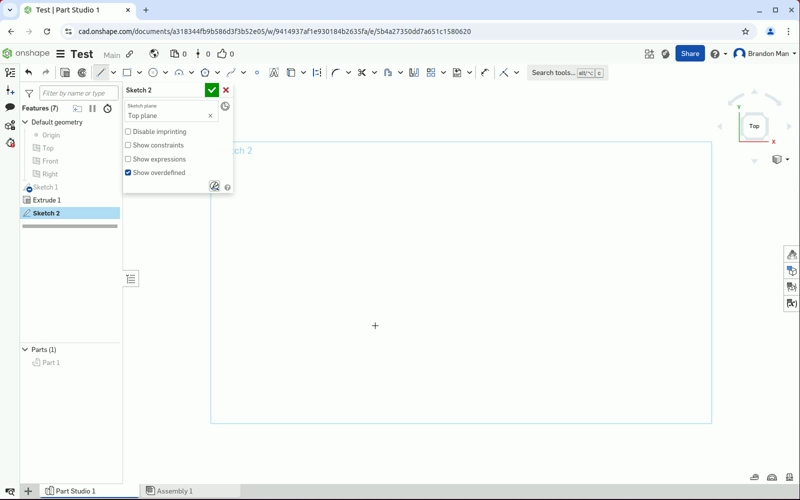
key_up(shift)
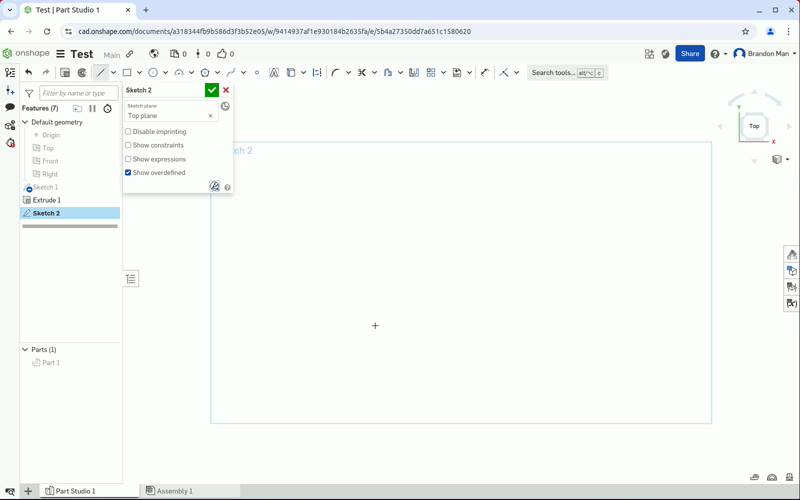
key_down(shift)
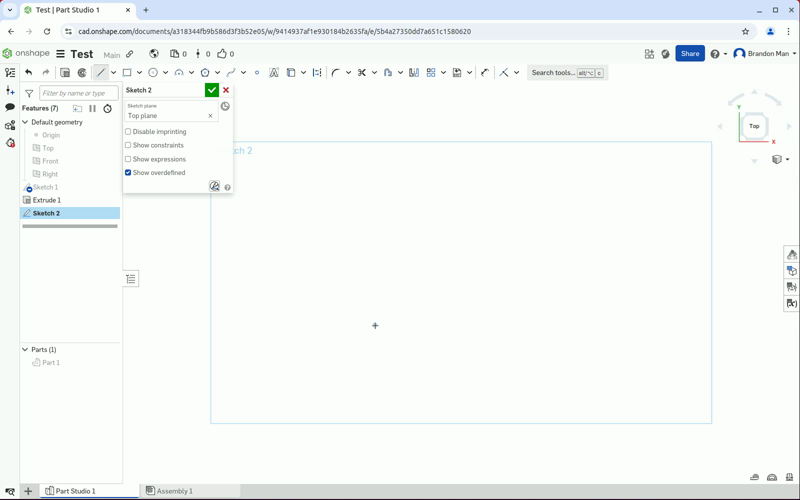
mouse_move(405, 325)
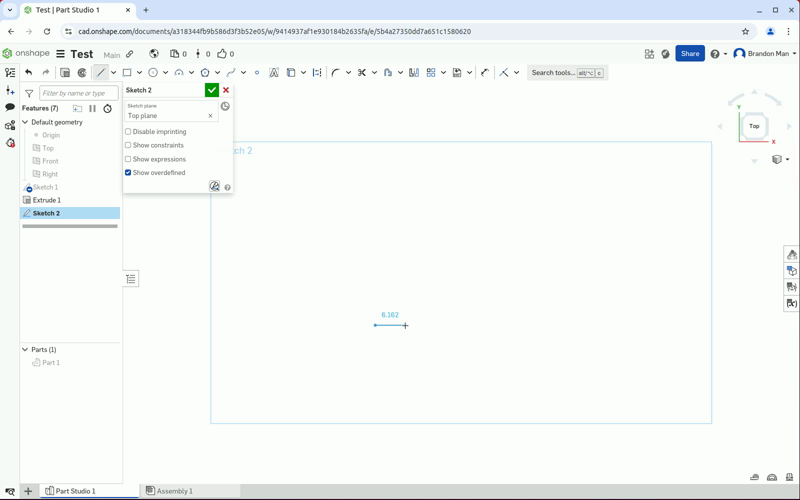
mouse_move(377, 325)
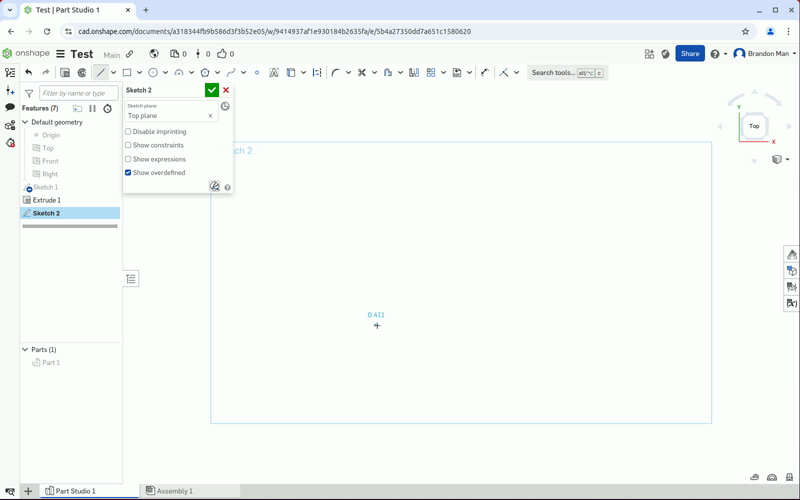
scroll(6)
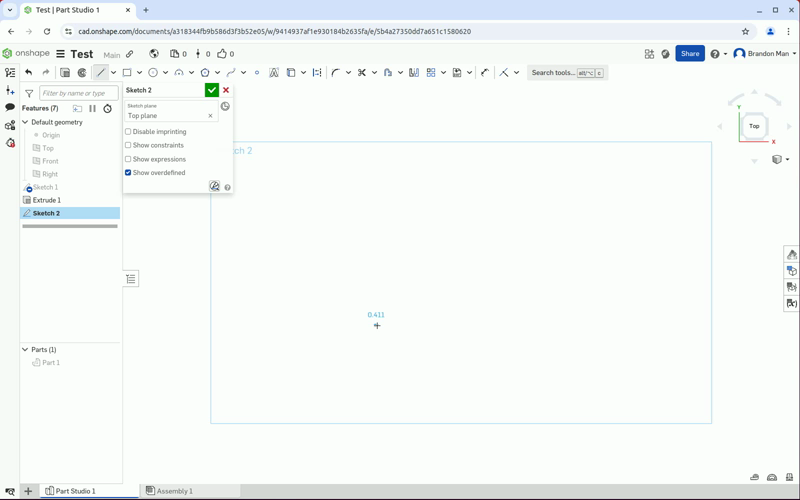
scroll(6)
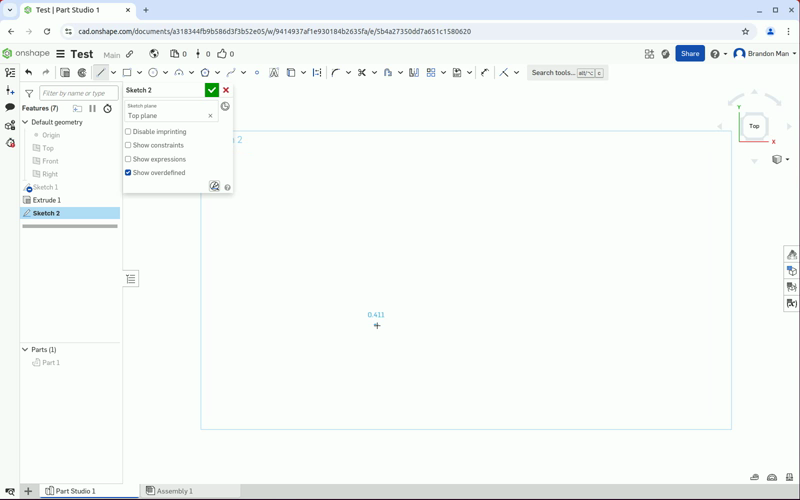
scroll(6)
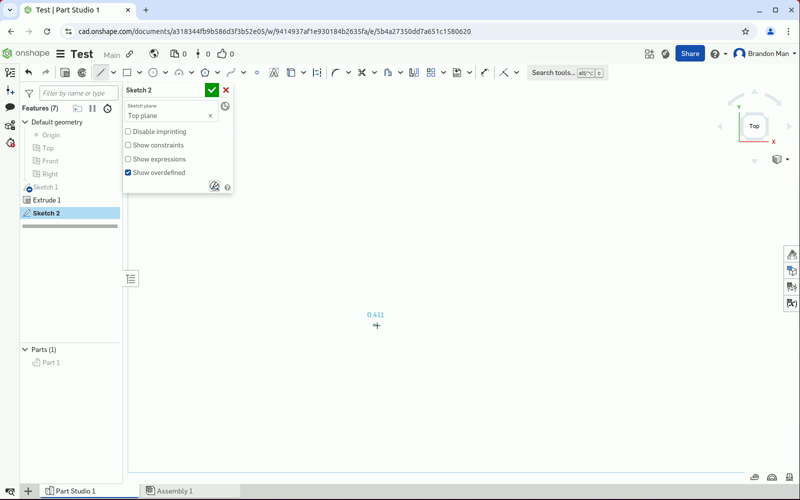
scroll(6)
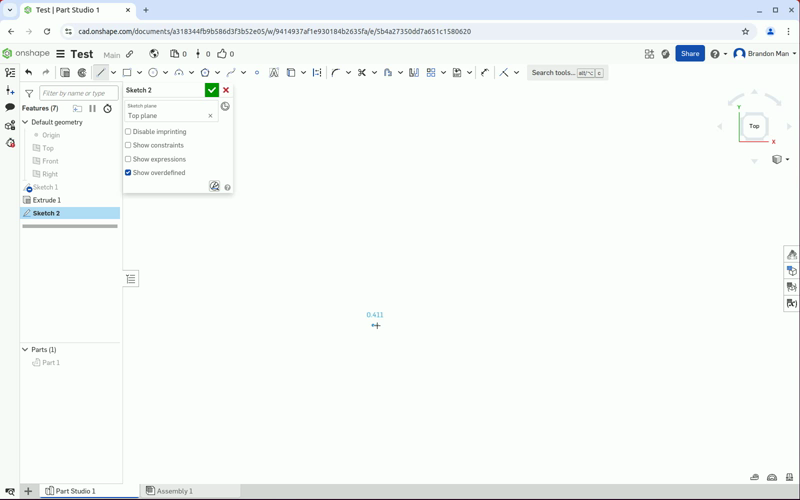
scroll(6)
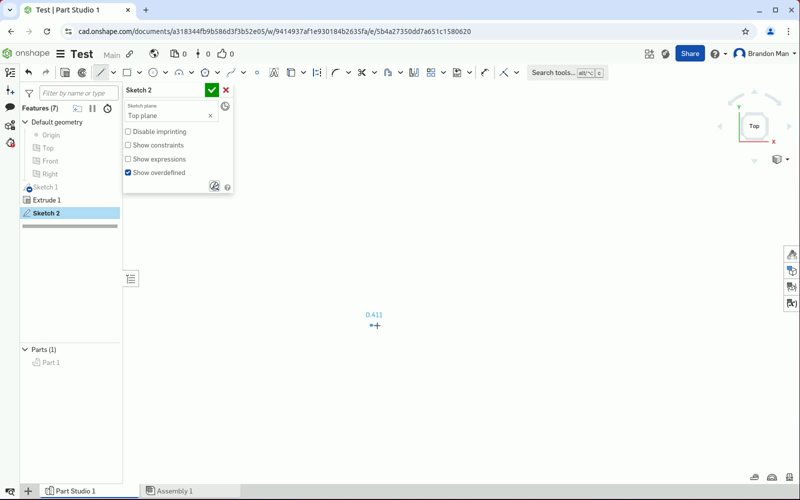
scroll(6)
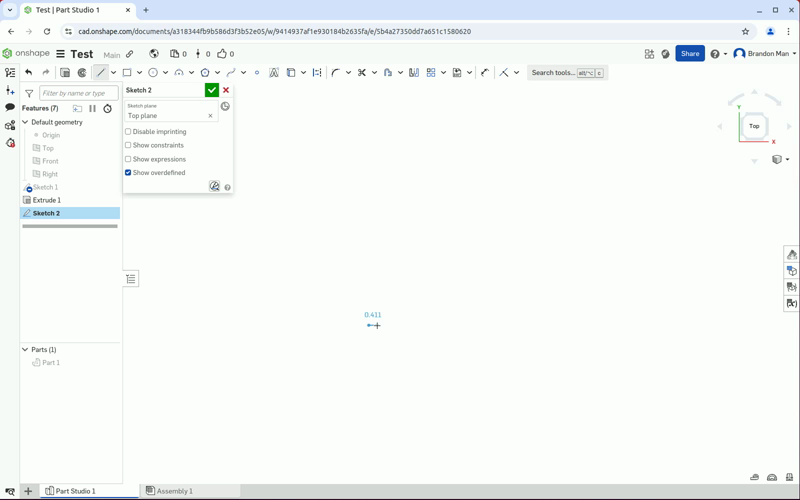
scroll(6)
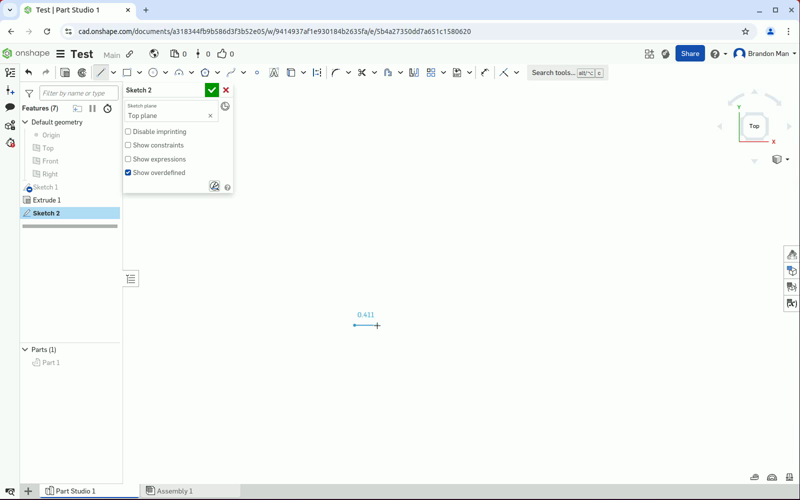
click(377, 325)
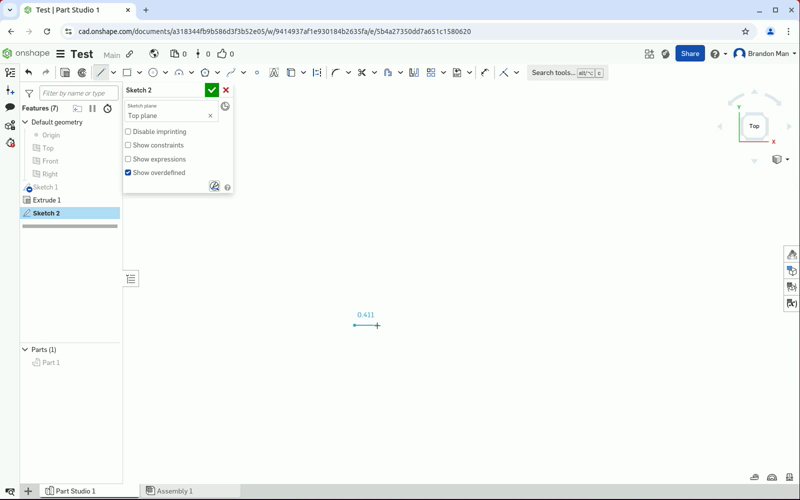
scroll(-6)
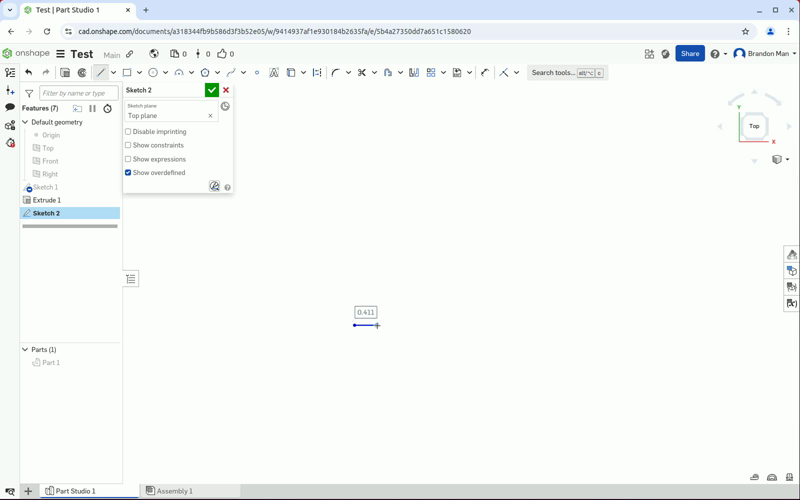
scroll(-6)
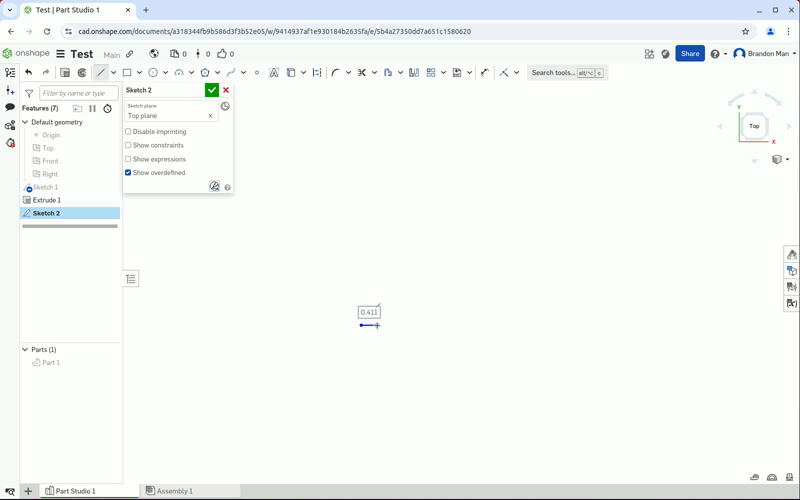
scroll(-6)
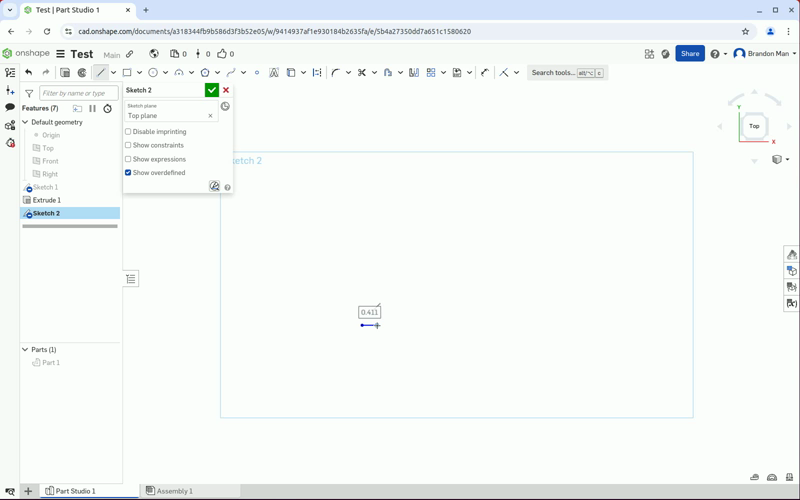
scroll(-6)
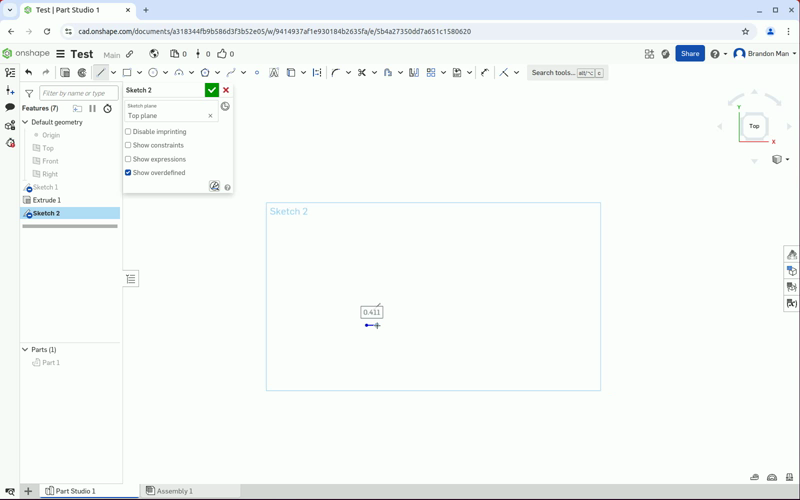
scroll(-6)
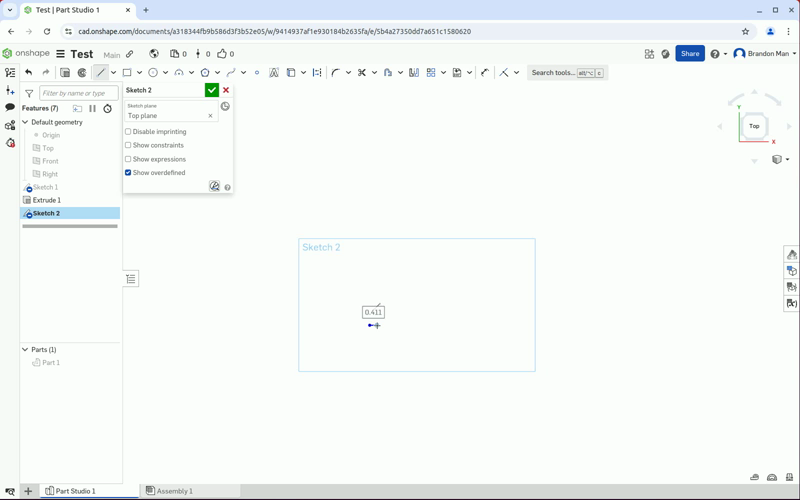
scroll(-6)
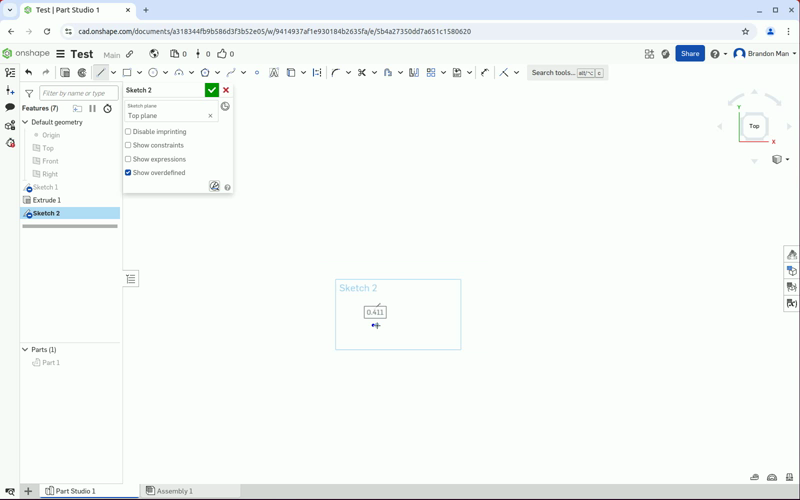
scroll(-6)
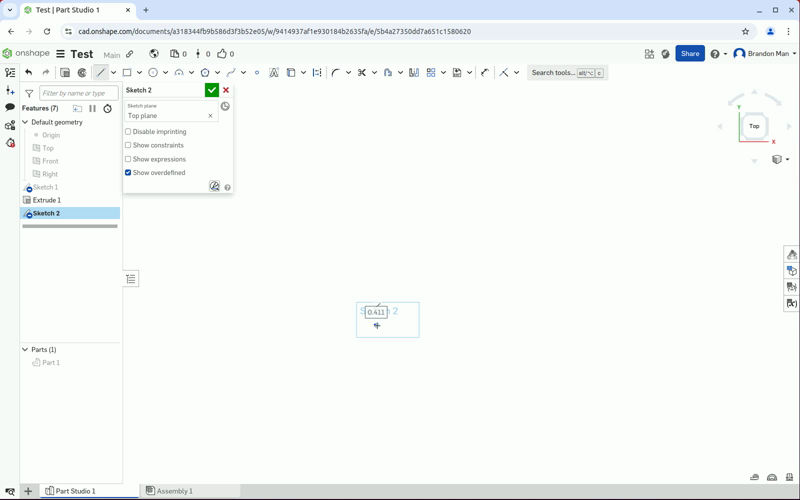
key_up(shift)
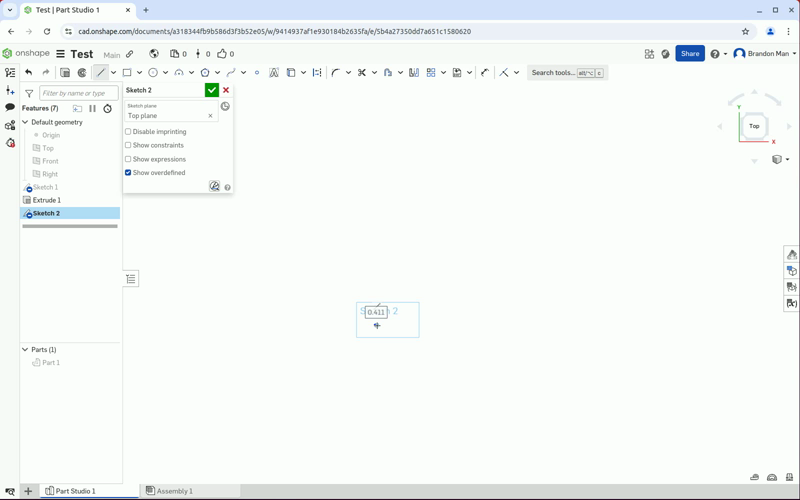
key_down(shift)
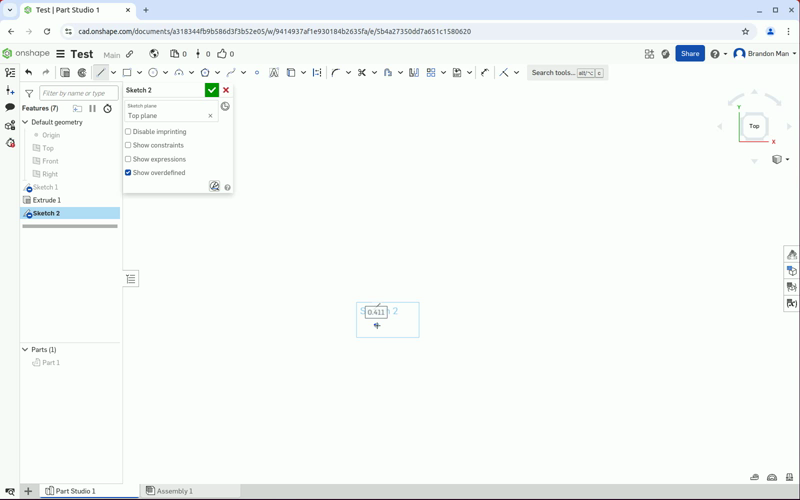
mouse_move(377, 218)
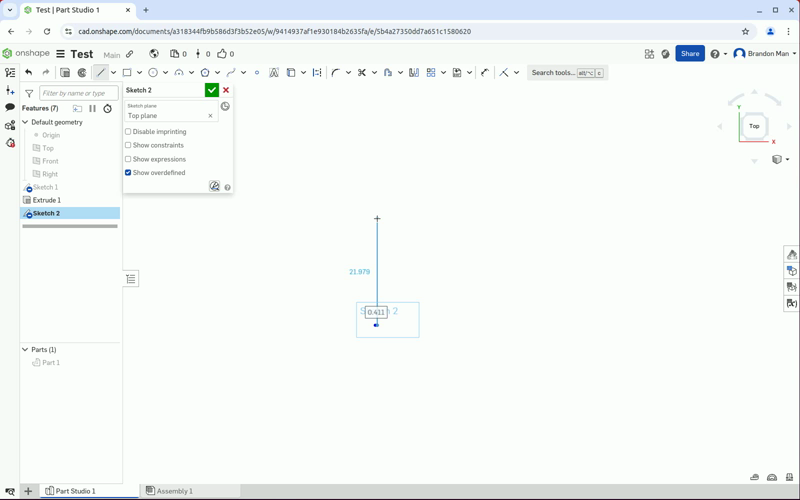
click(377, 218)
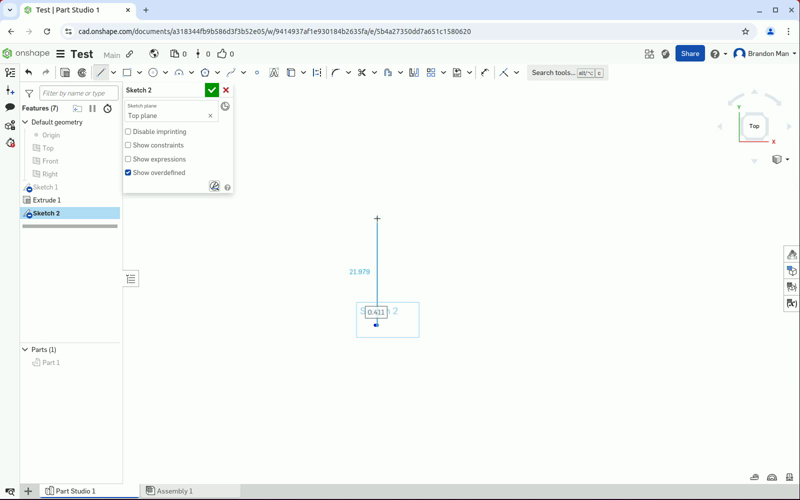
key_up(shift)
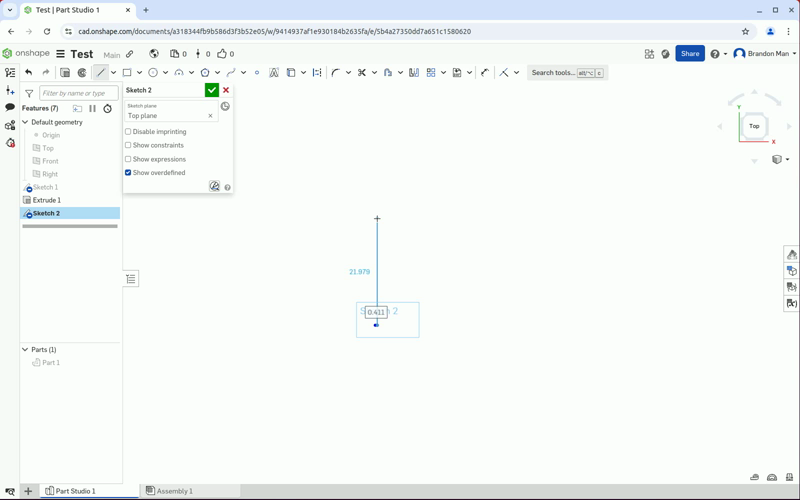
key_down(shift)
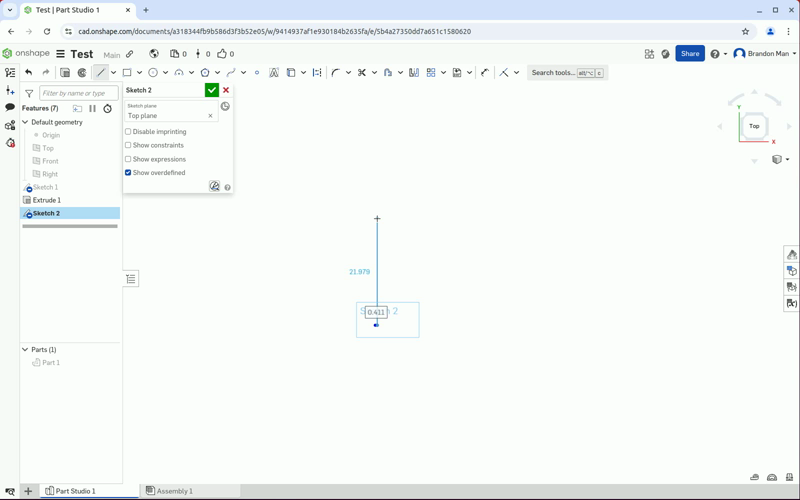
mouse_move(407, 218)
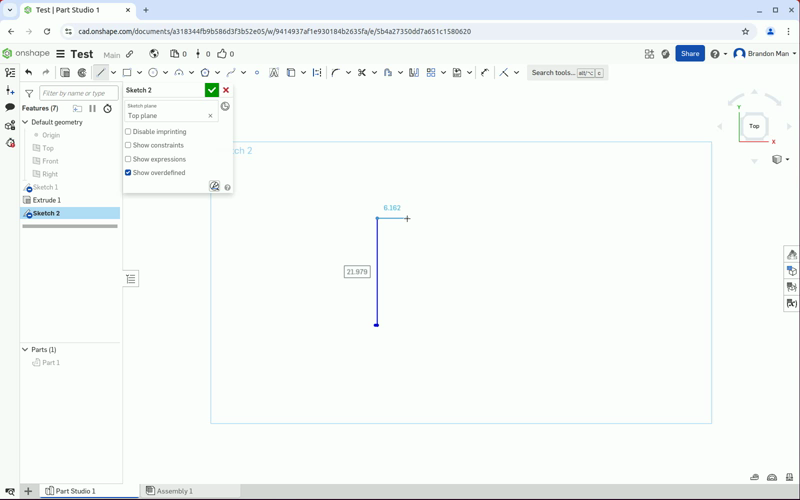
mouse_move(375, 218)
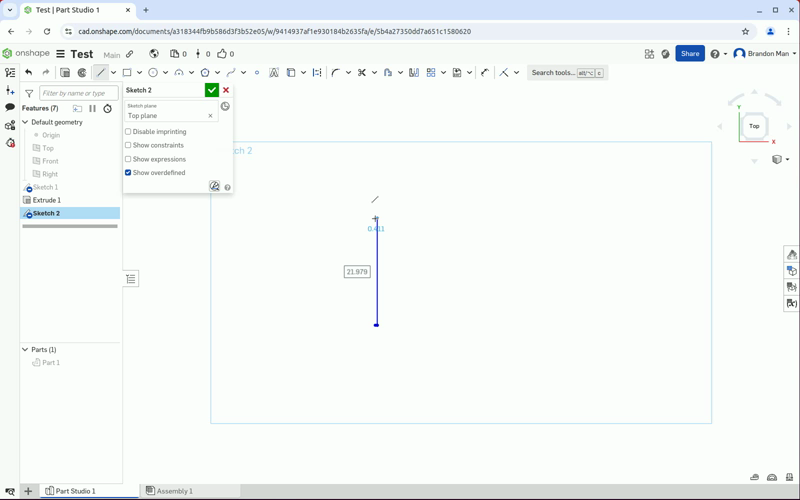
scroll(6)
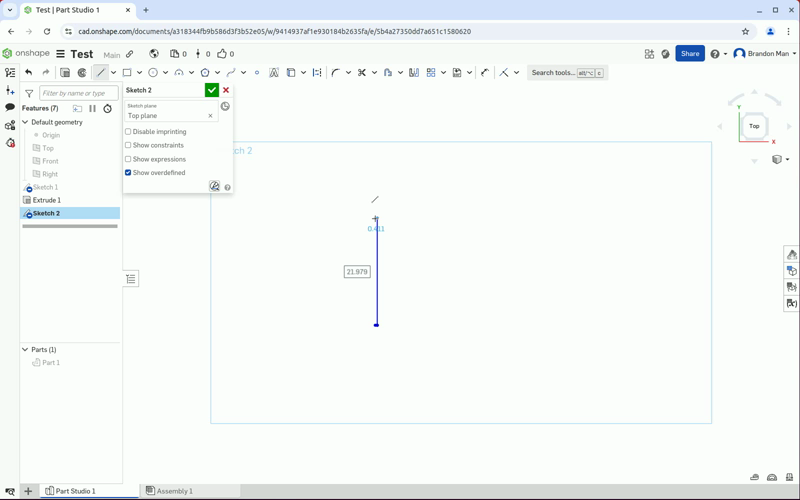
scroll(6)
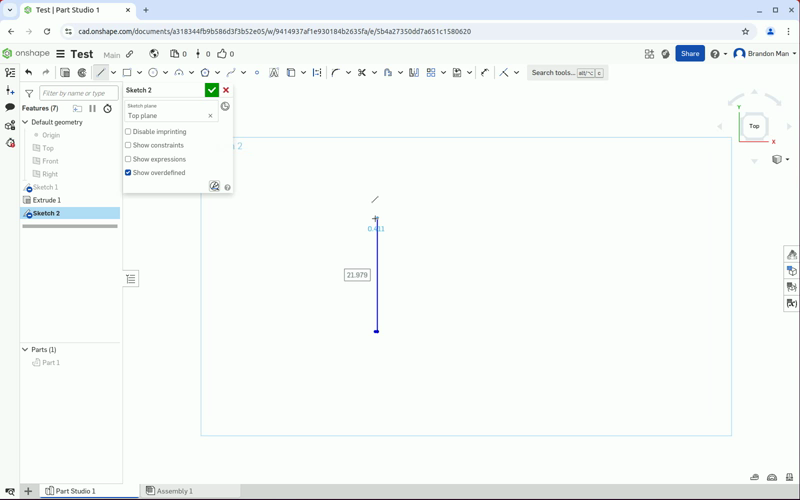
scroll(6)
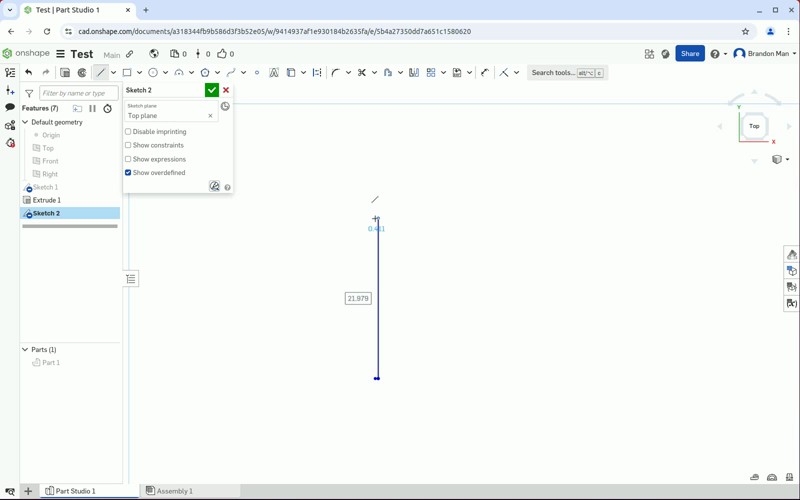
scroll(6)
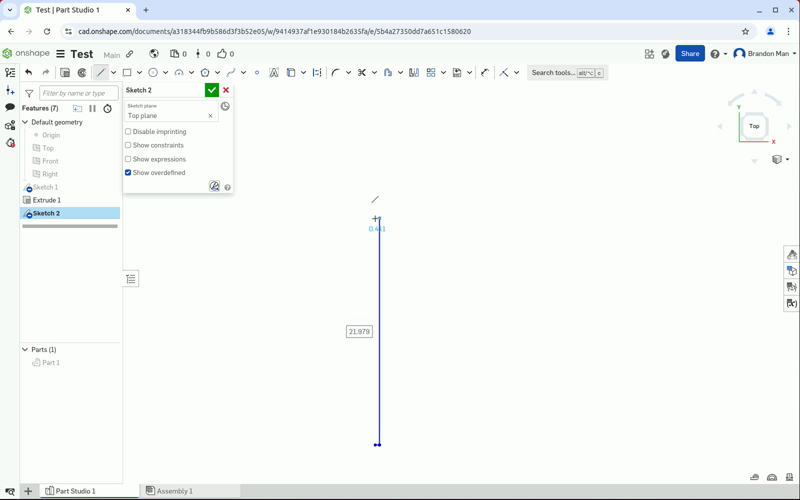
scroll(6)
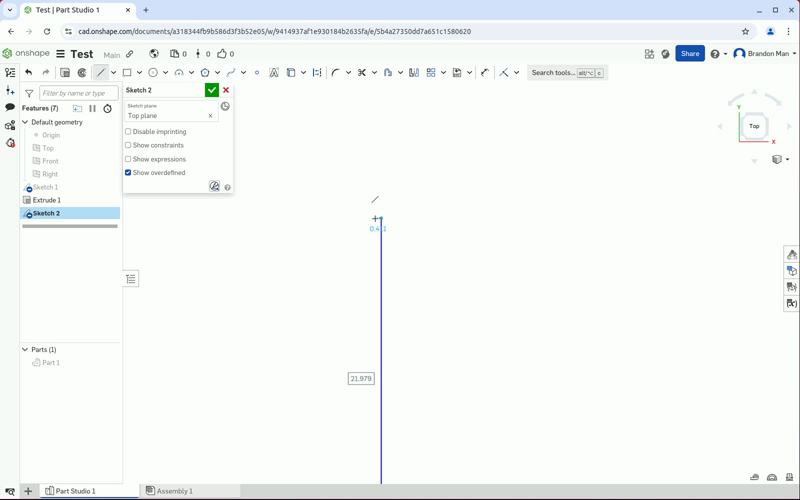
scroll(6)
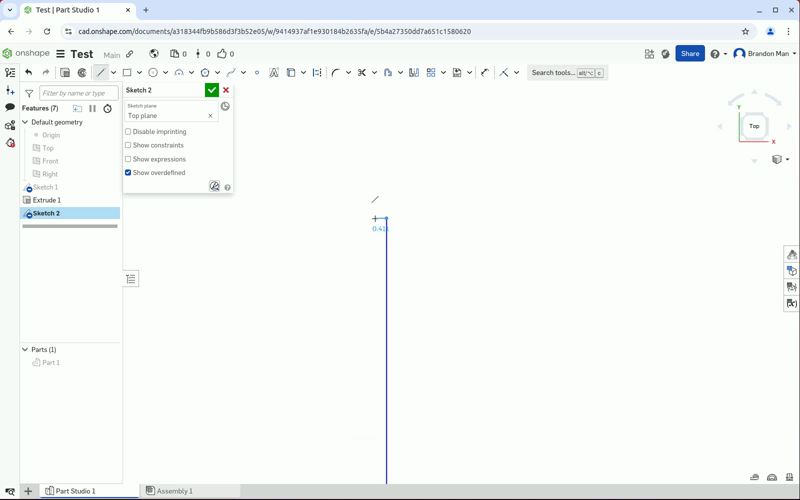
scroll(6)
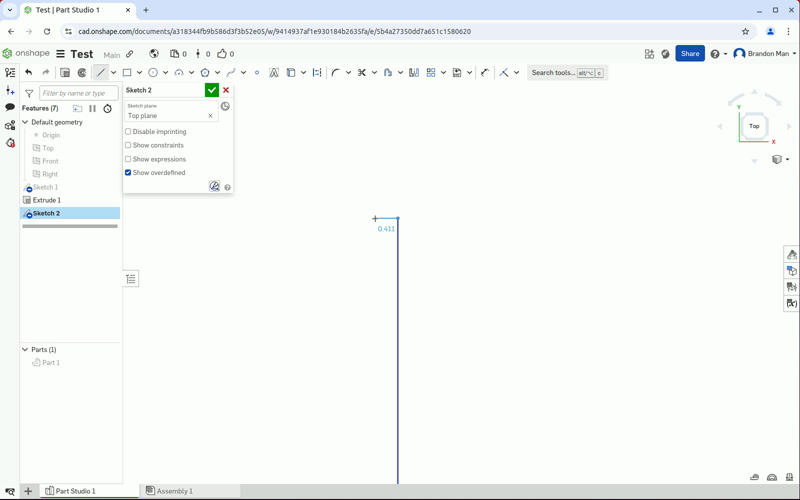
click(375, 218)
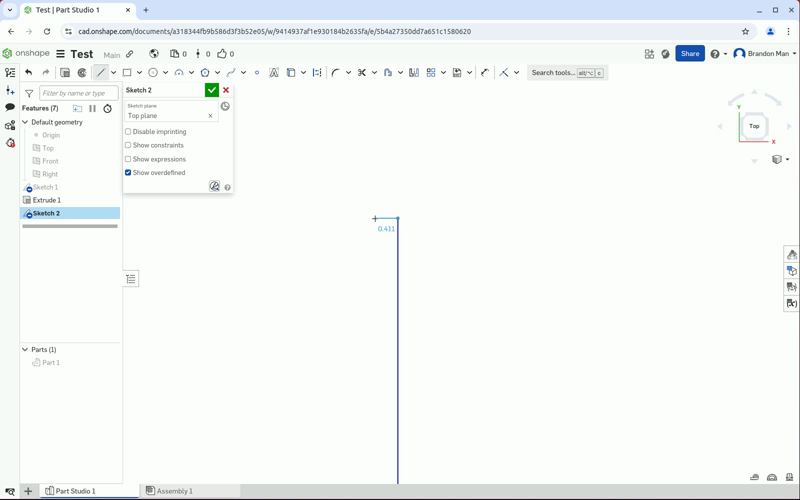
scroll(-6)
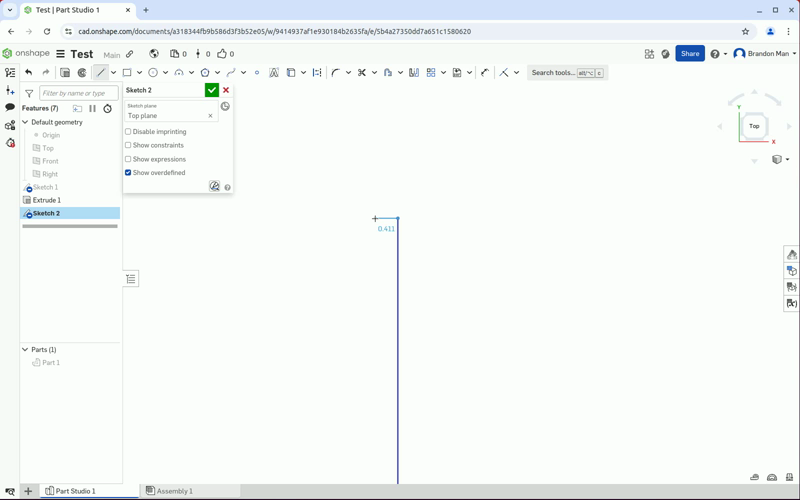
scroll(-6)
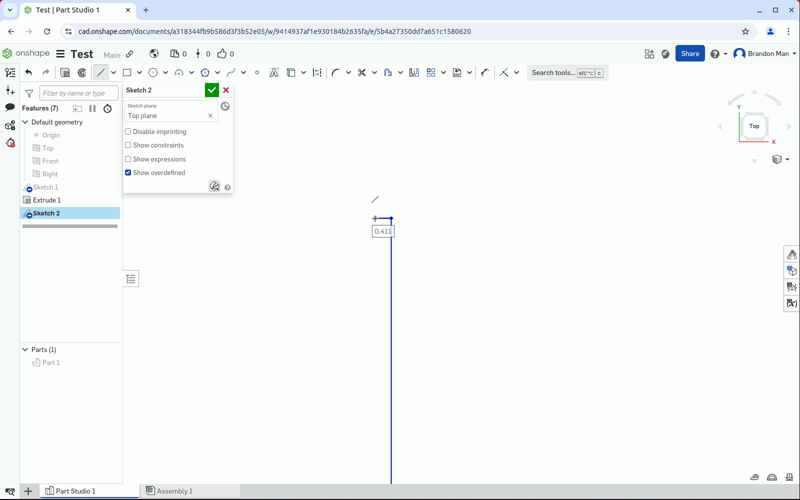
scroll(-6)
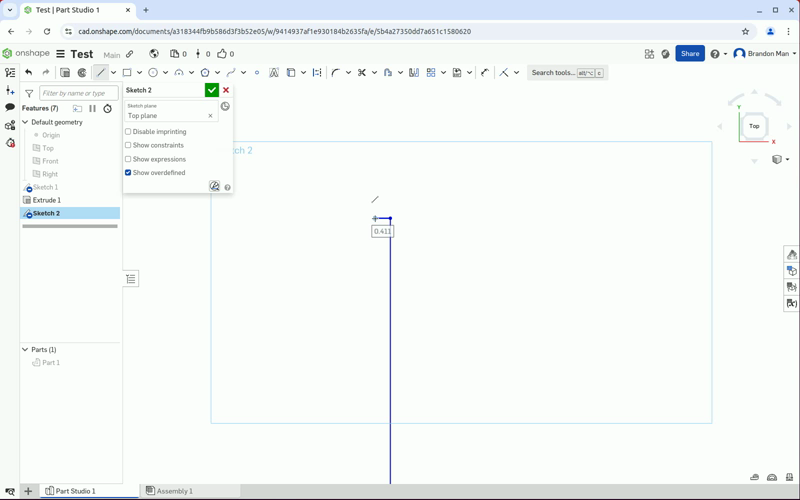
scroll(-6)
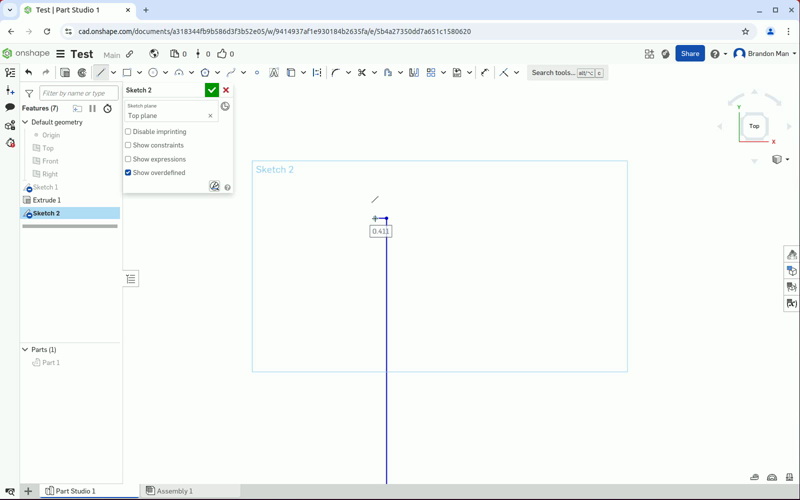
scroll(-6)
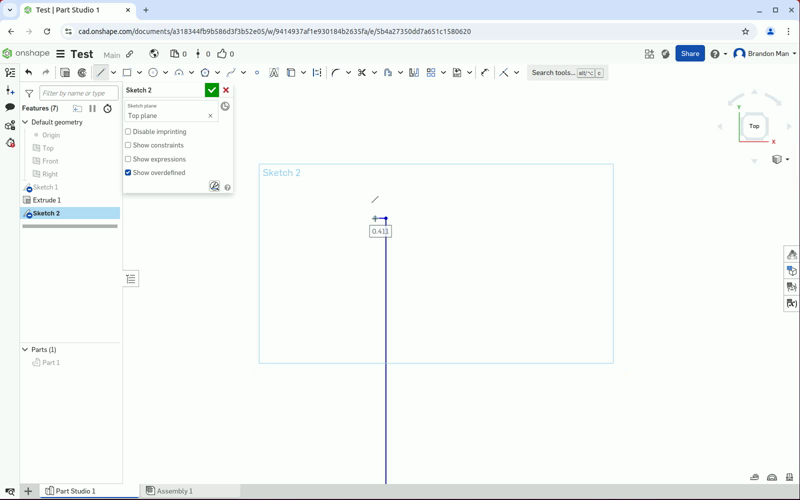
scroll(-6)
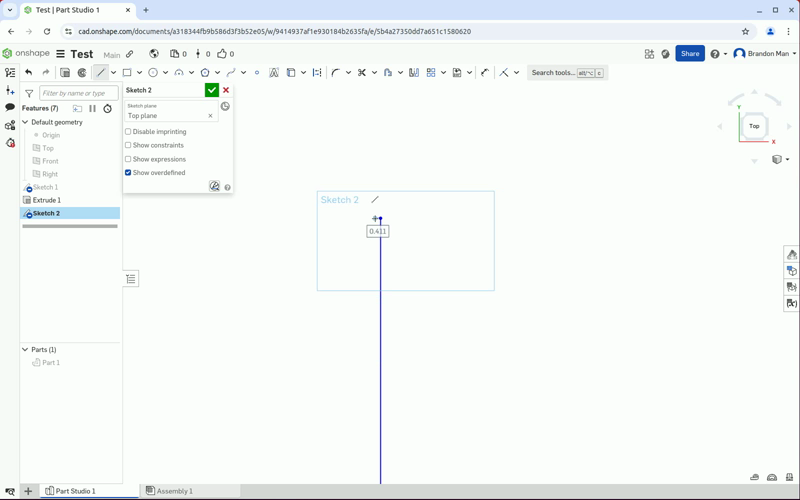
scroll(-6)
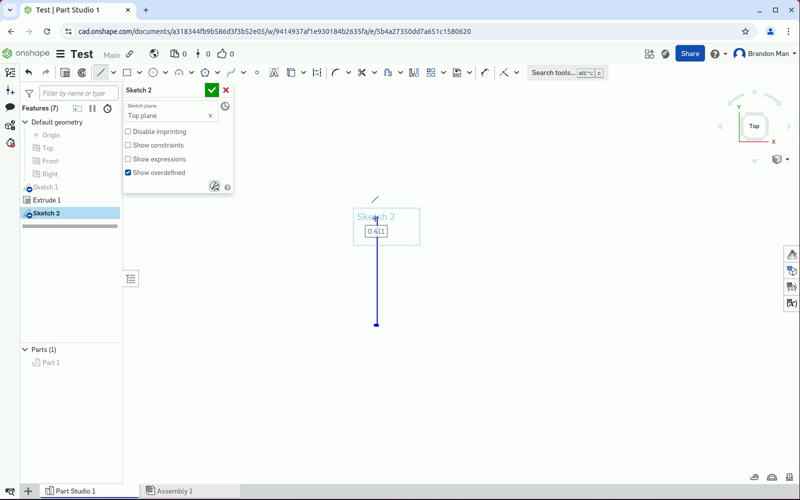
key_up(shift)
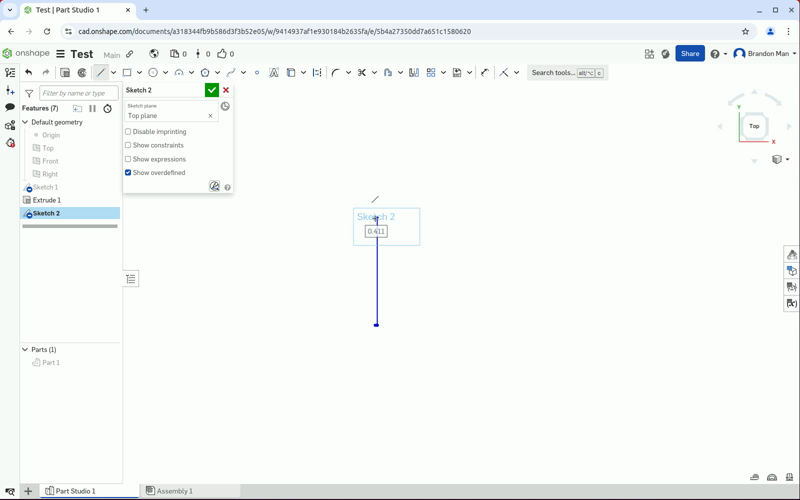
key_down(shift)
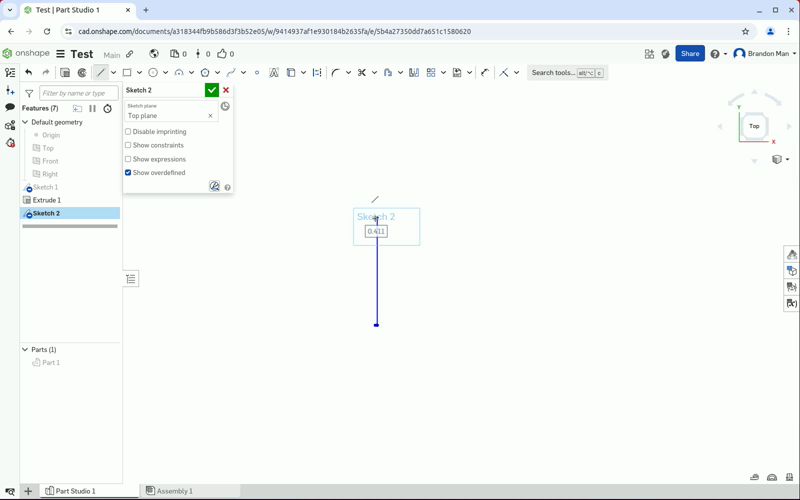
mouse_move(375, 325)
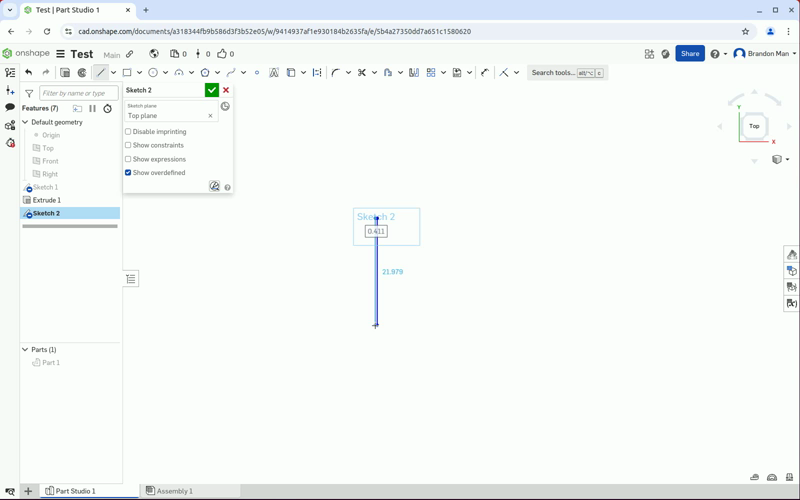
scroll(6)
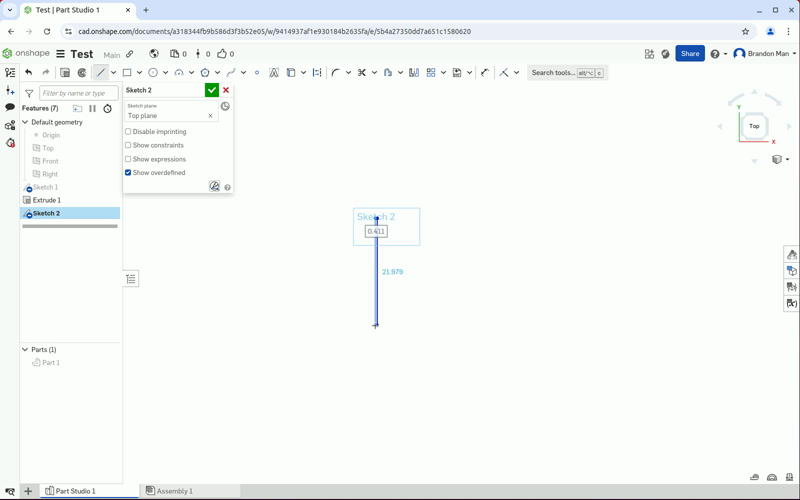
scroll(6)
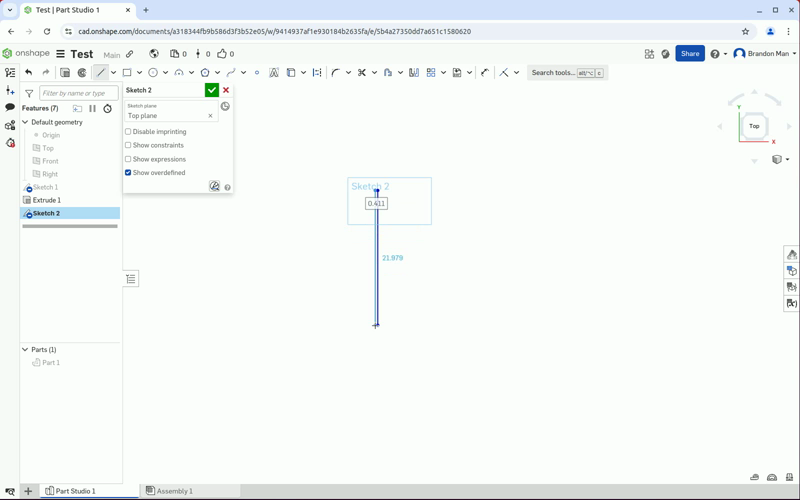
scroll(6)
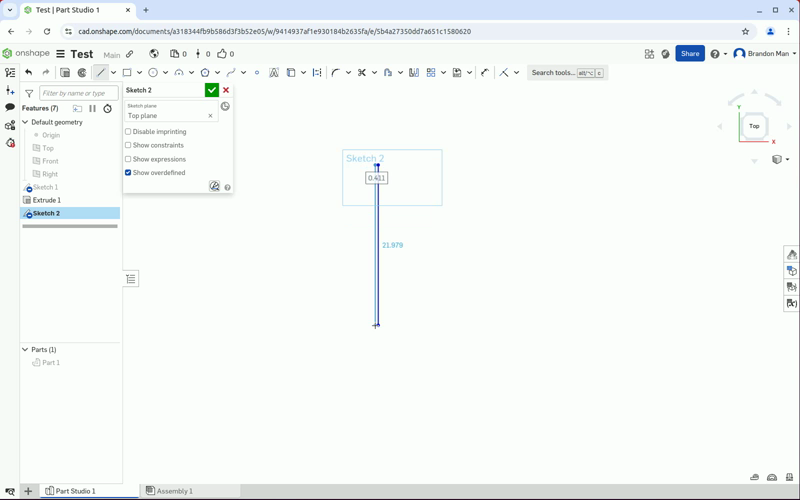
scroll(6)
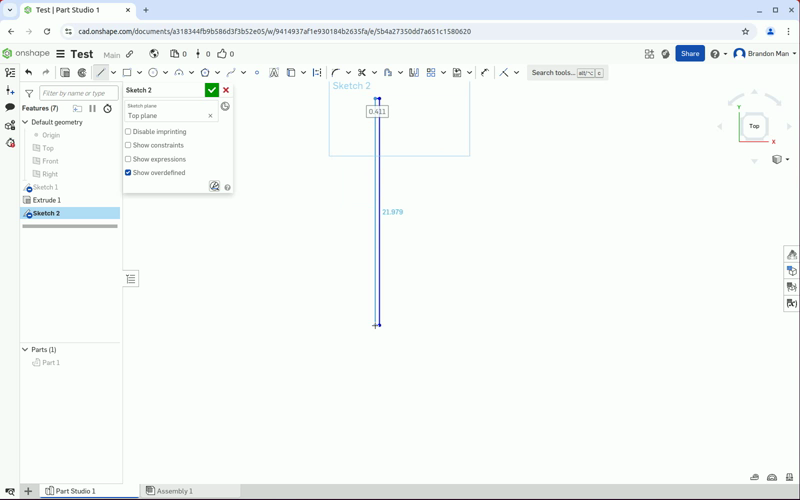
scroll(6)
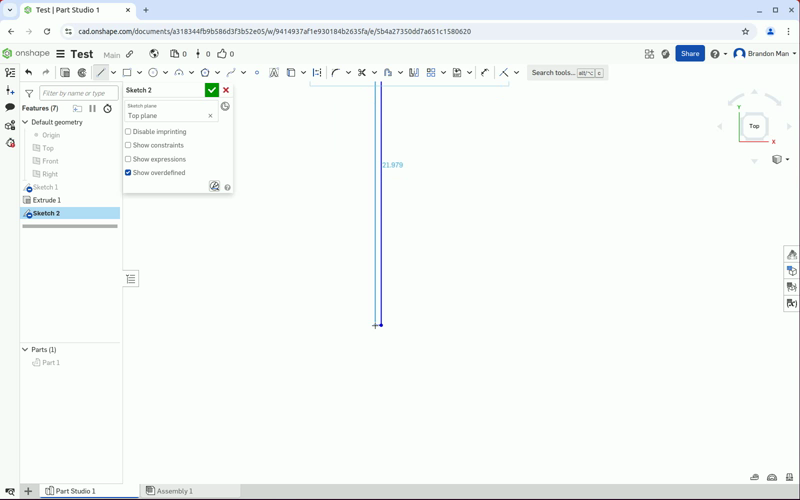
scroll(6)
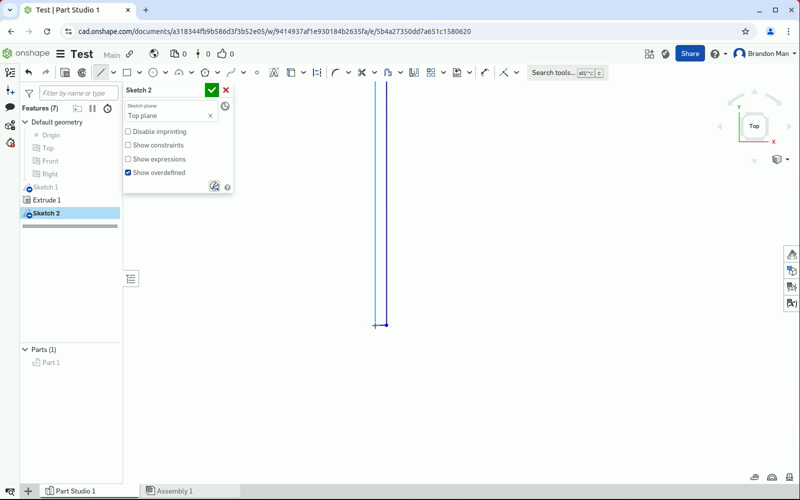
scroll(6)
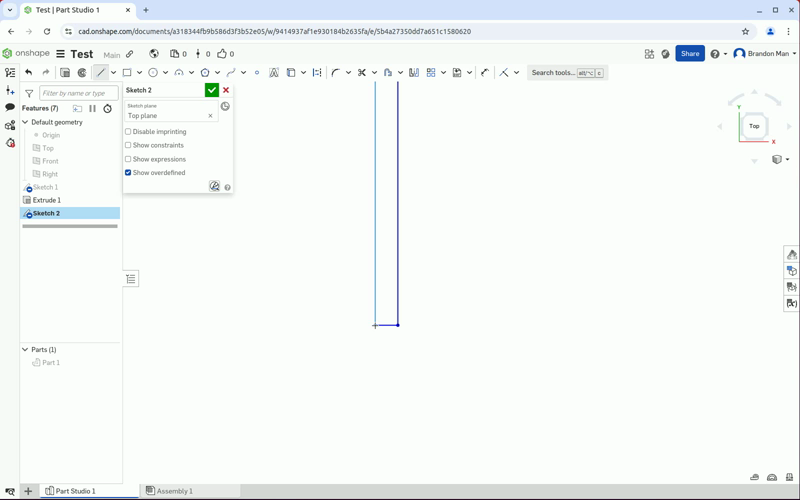
key_up(shift)
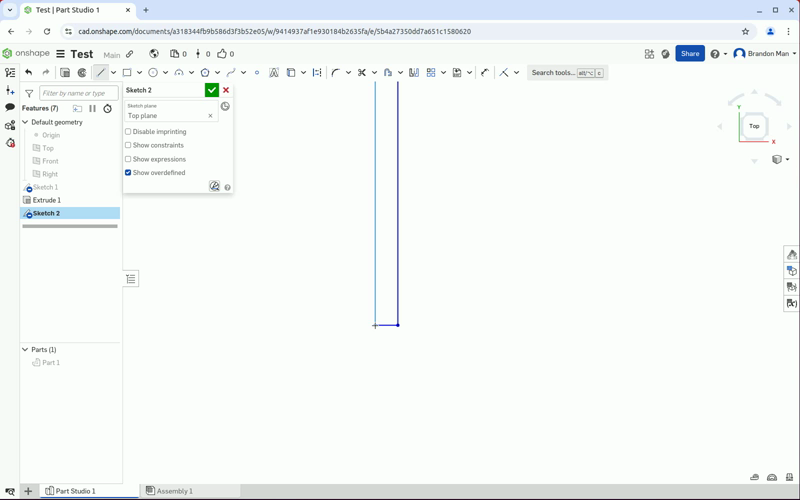
click(375, 325)
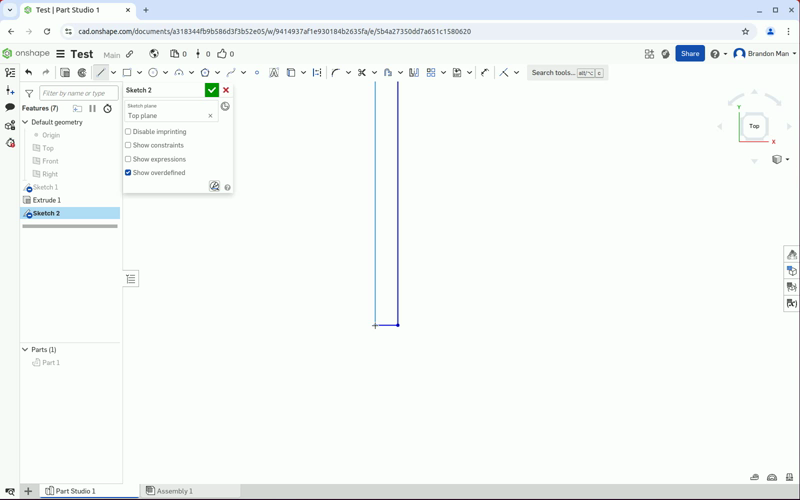
scroll(-6)
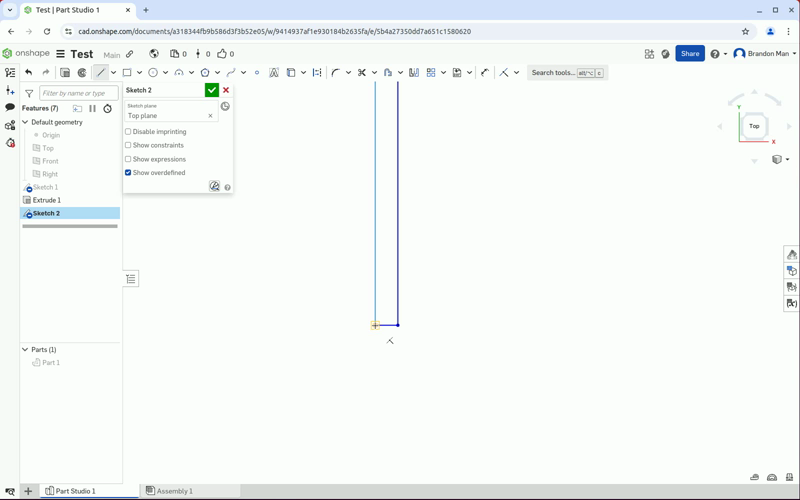
scroll(-6)
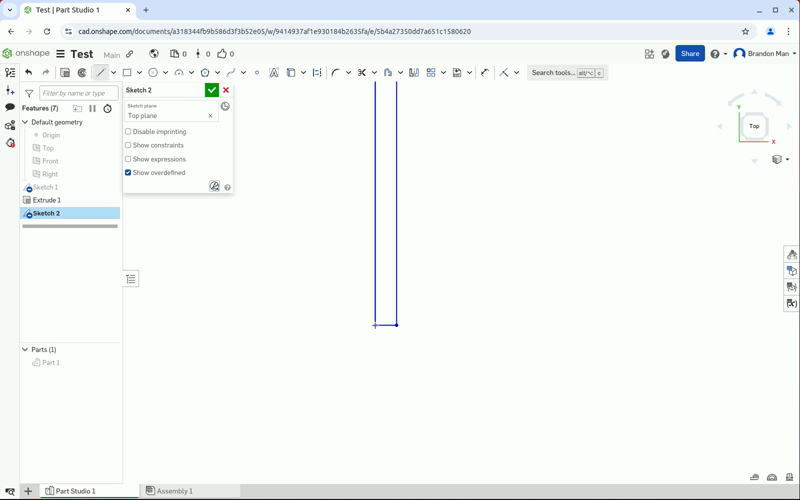
scroll(-6)
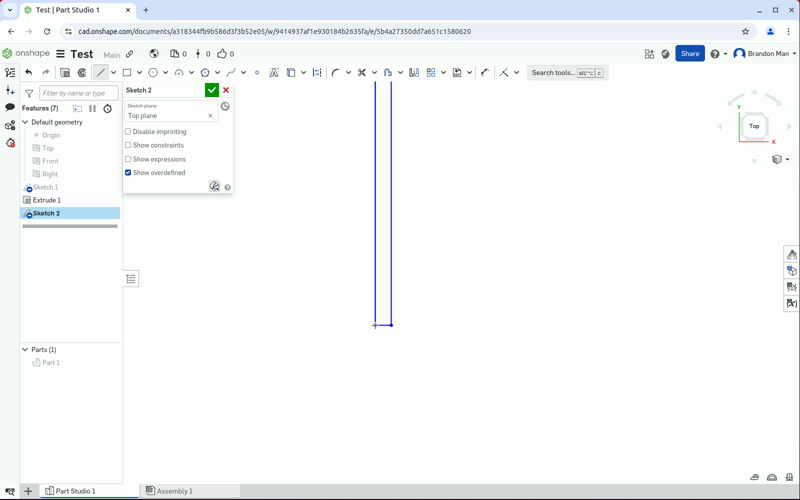
scroll(-6)
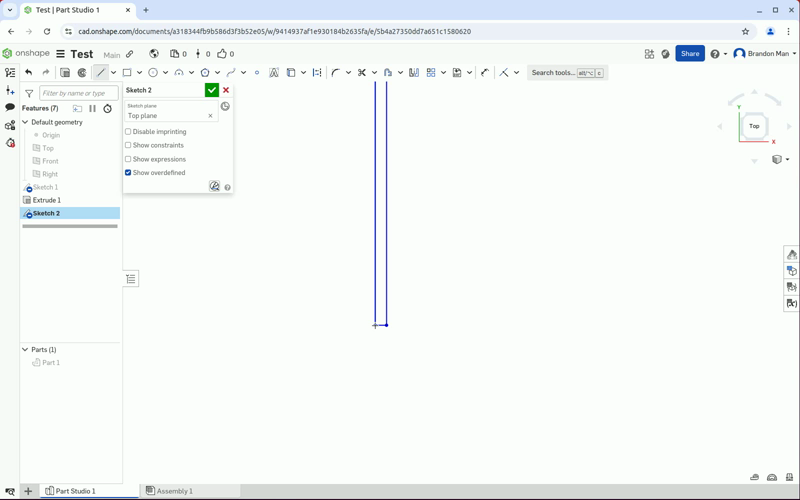
scroll(-6)
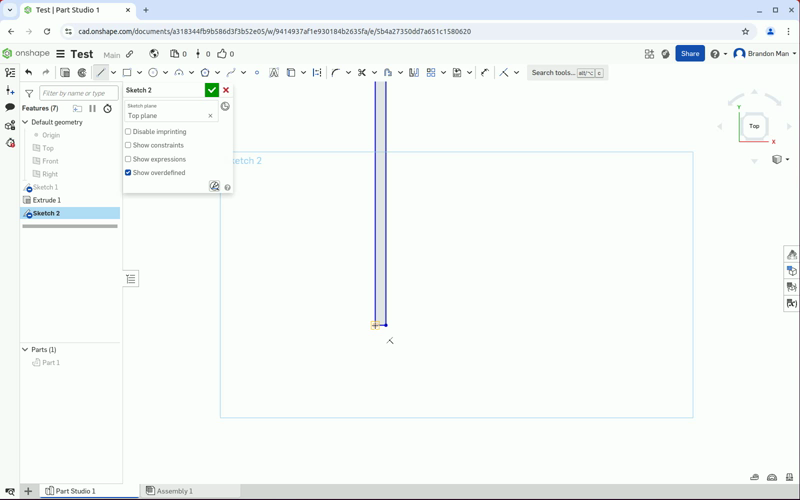
scroll(-6)
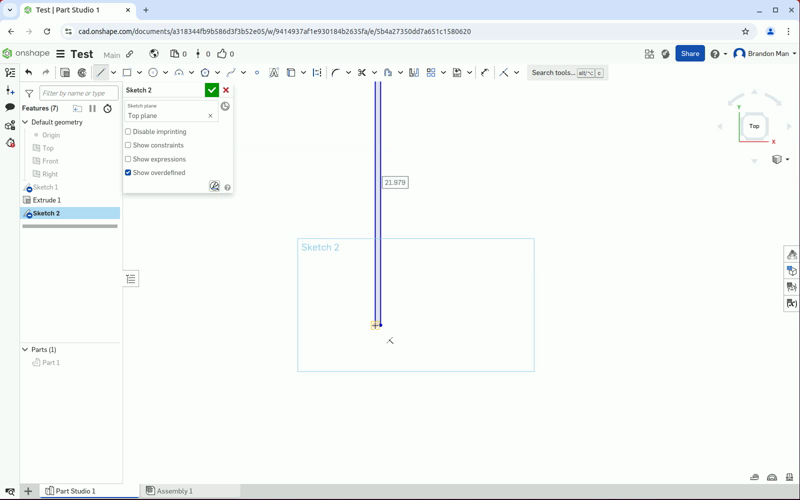
scroll(-6)
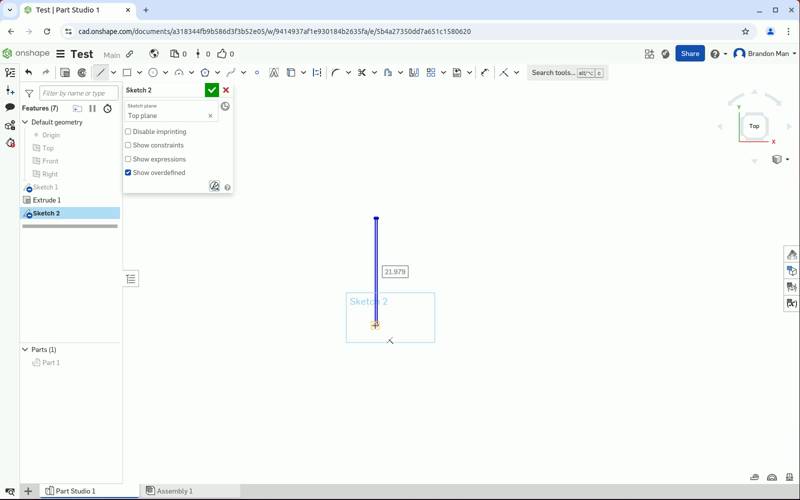
key(esc)
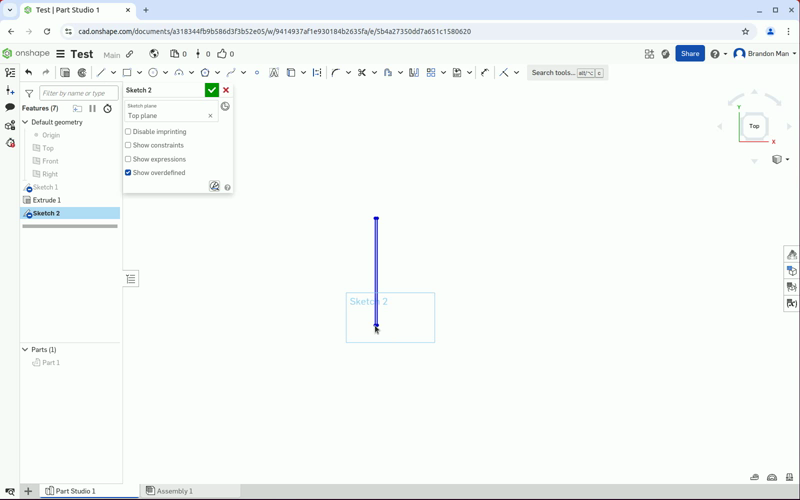
mouse_move(376, 290)
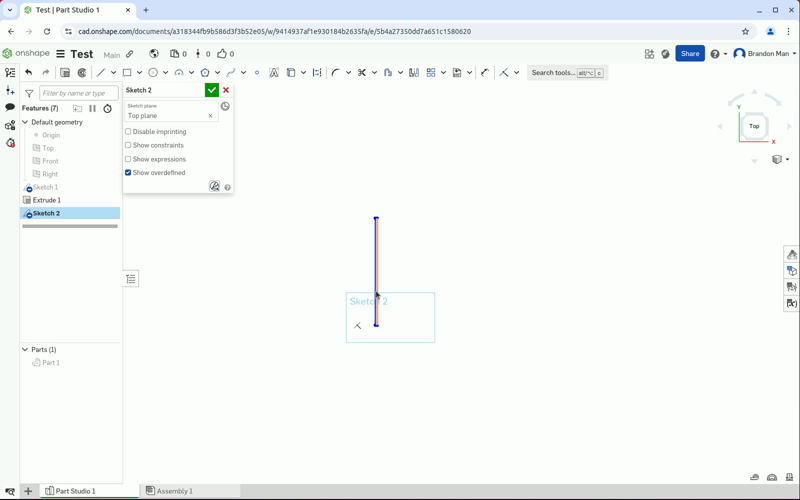
scroll(6)
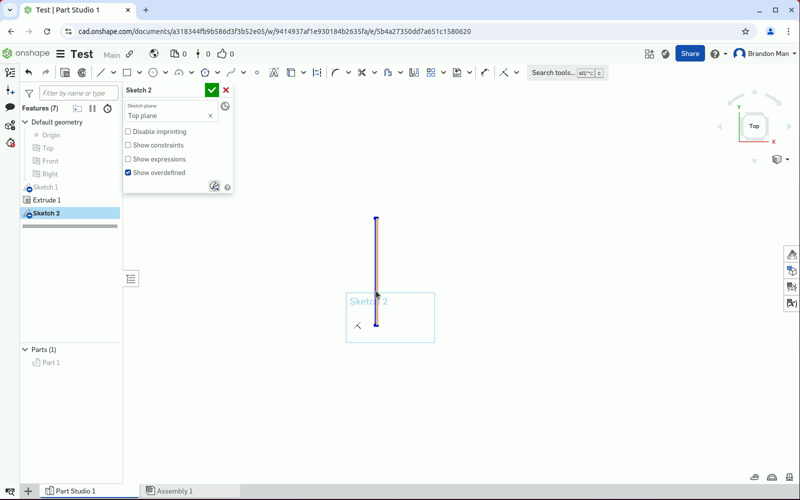
scroll(6)
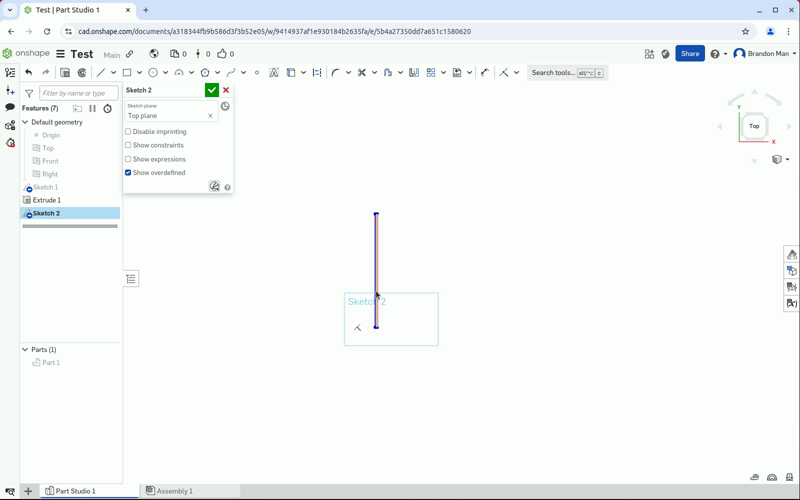
scroll(6)
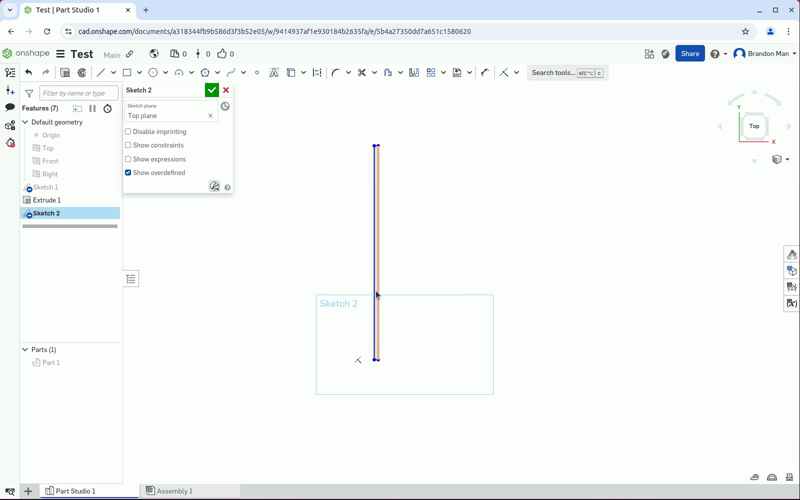
scroll(6)
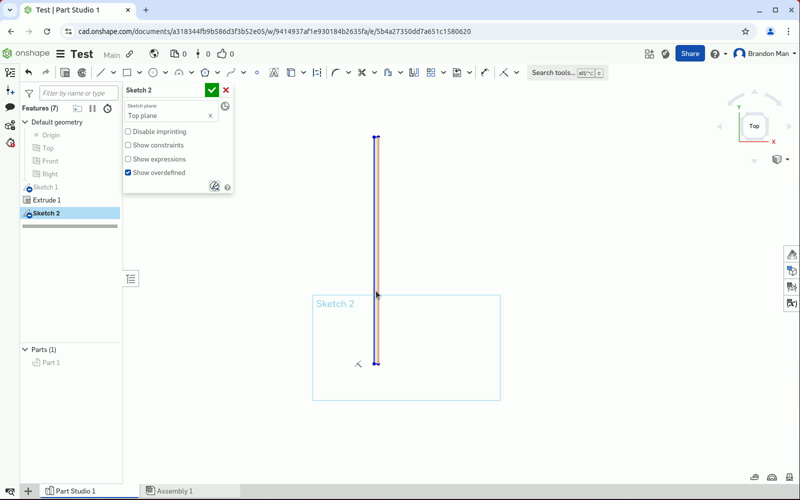
scroll(6)
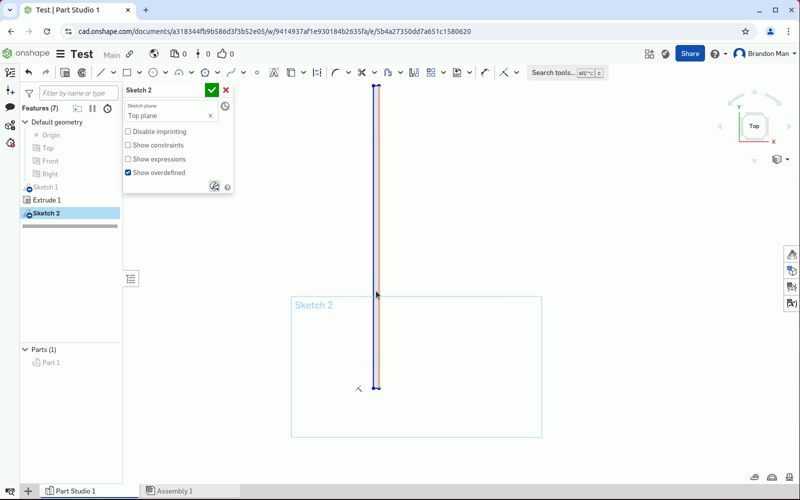
scroll(6)
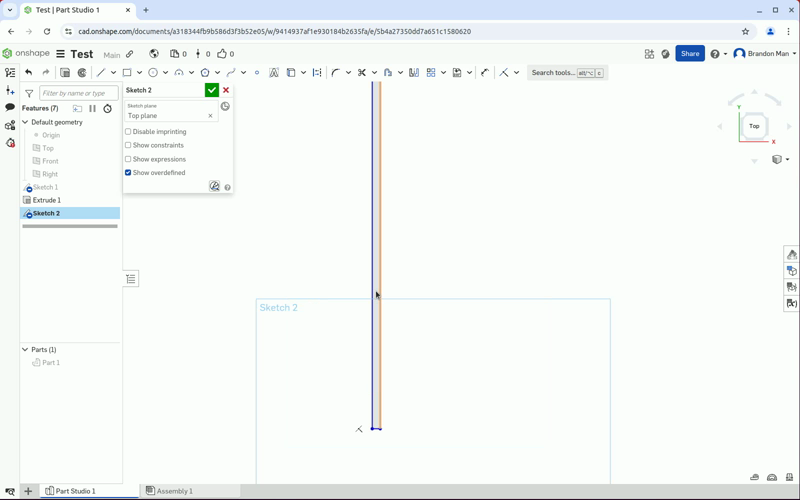
scroll(6)
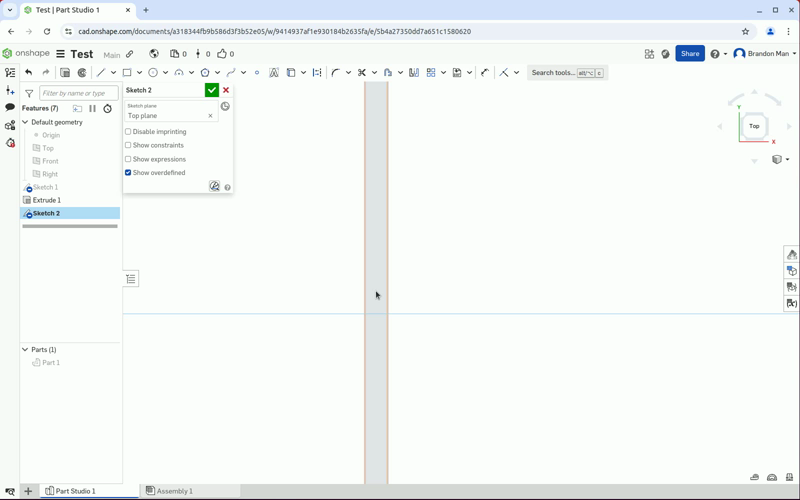
click(376, 290)
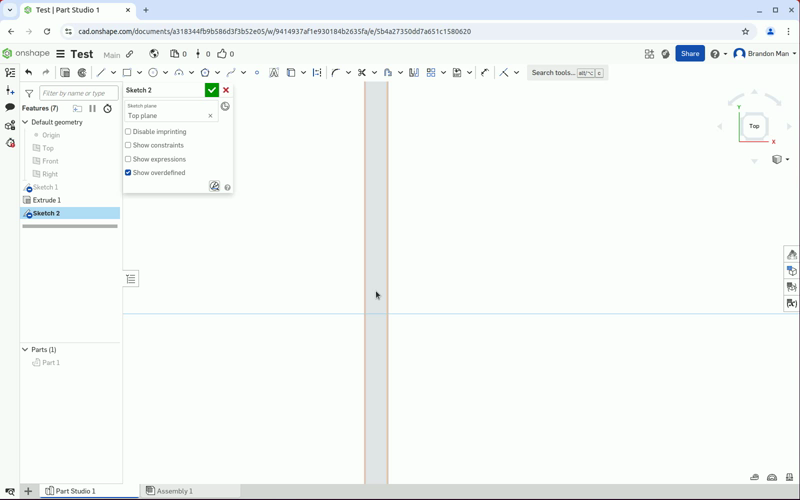
scroll(-6)
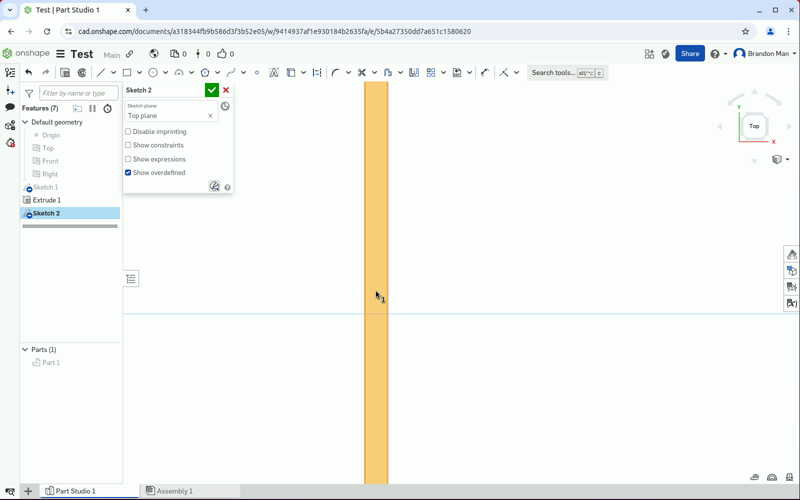
scroll(-6)
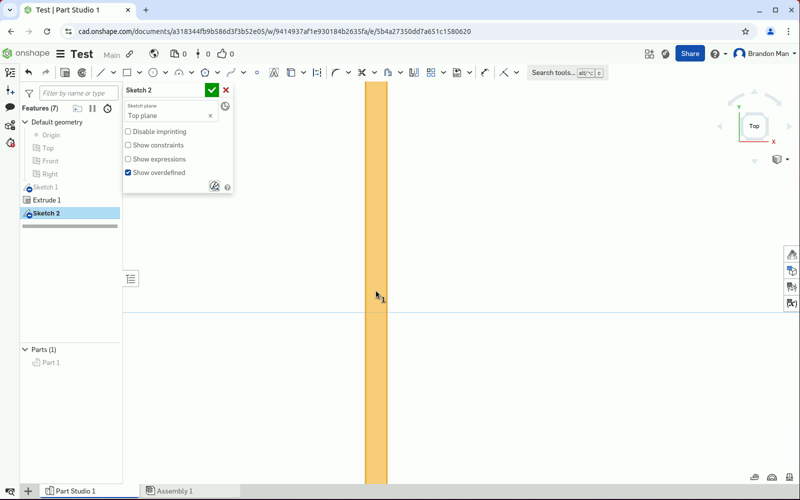
scroll(-6)
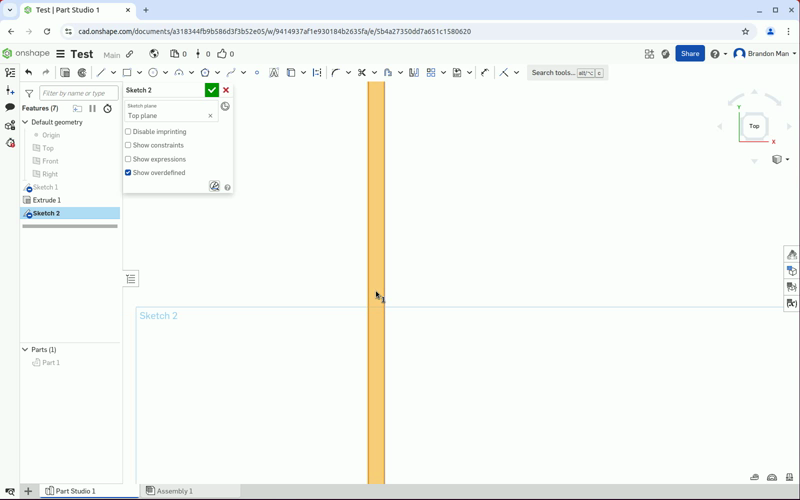
scroll(-6)
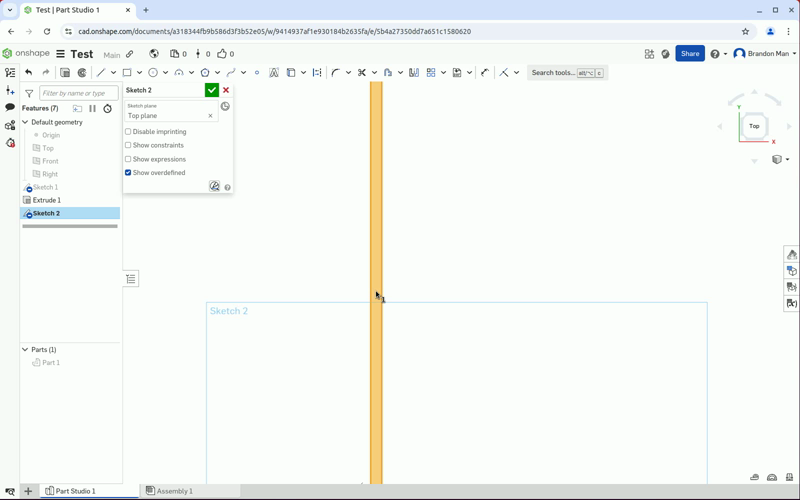
scroll(-6)
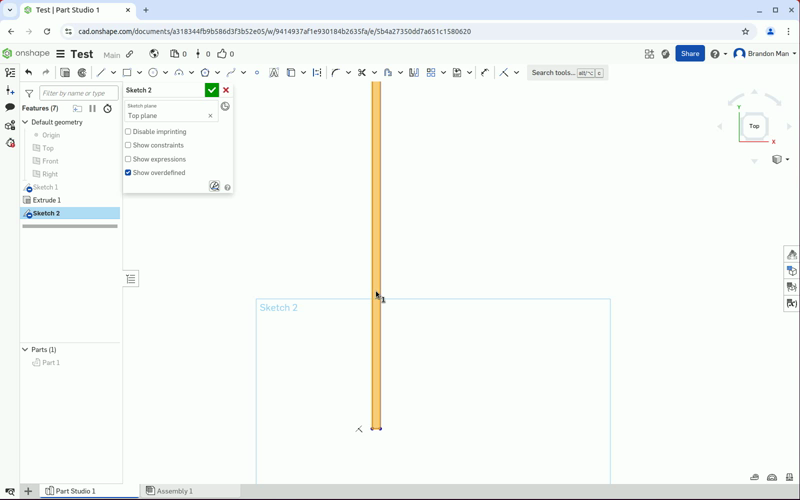
scroll(-6)
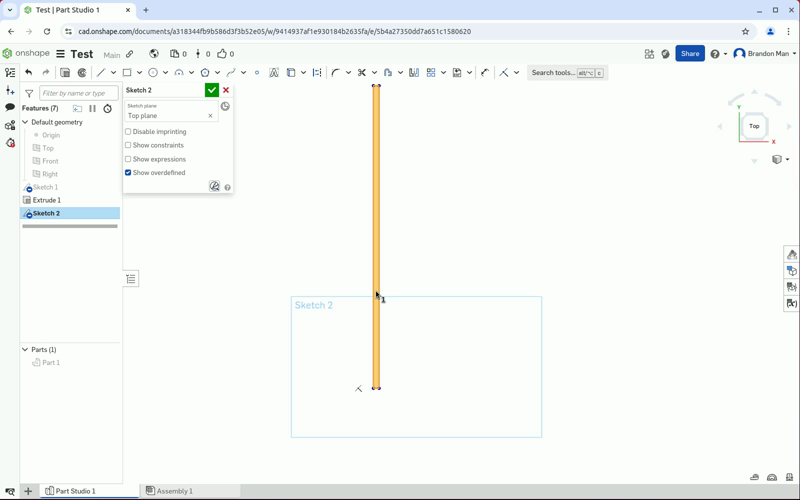
scroll(-6)
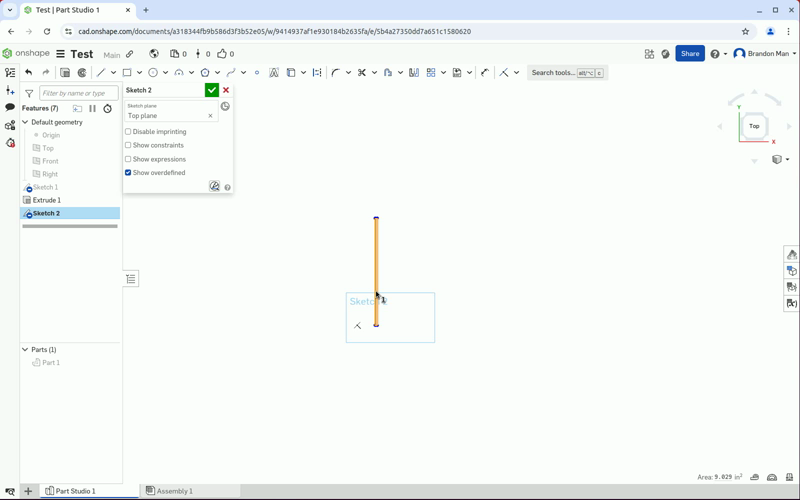
mouse_move(73, 352)
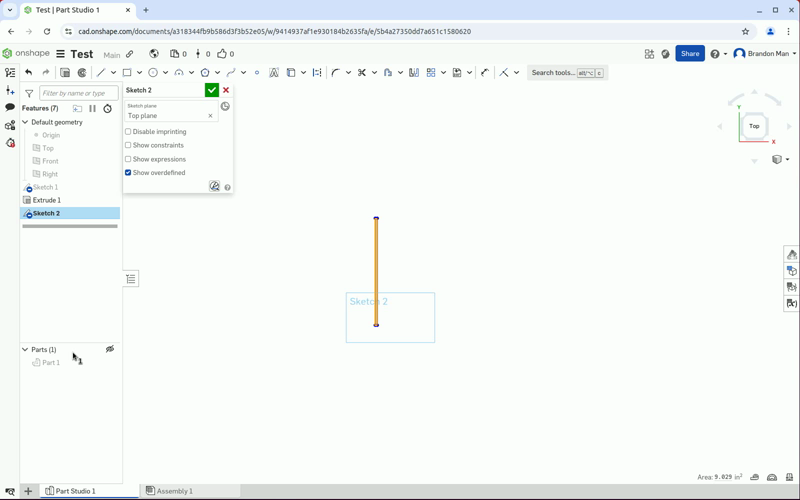
key(shift+y)
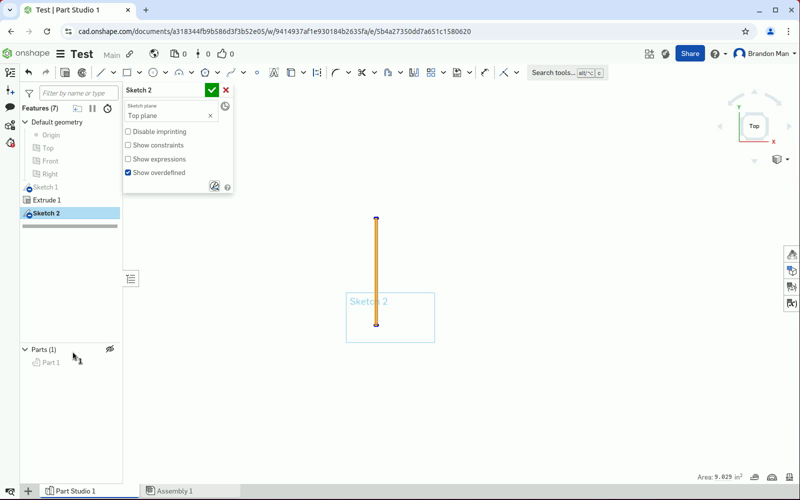
key(shift+e)
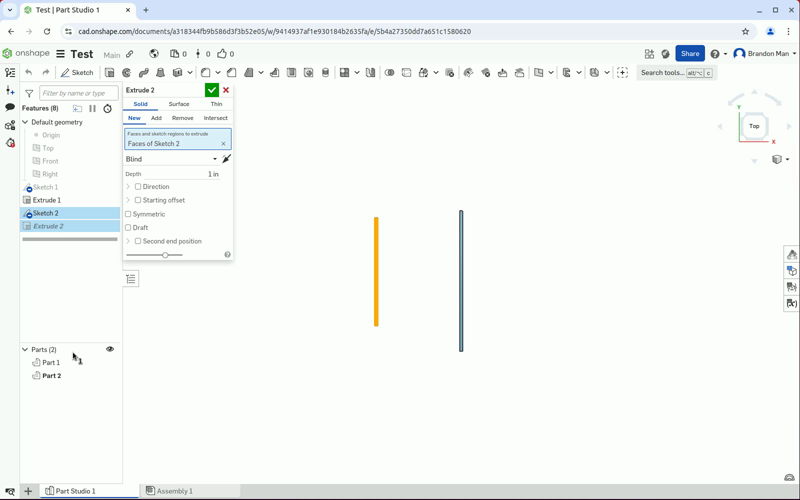
mouse_move(143, 106)
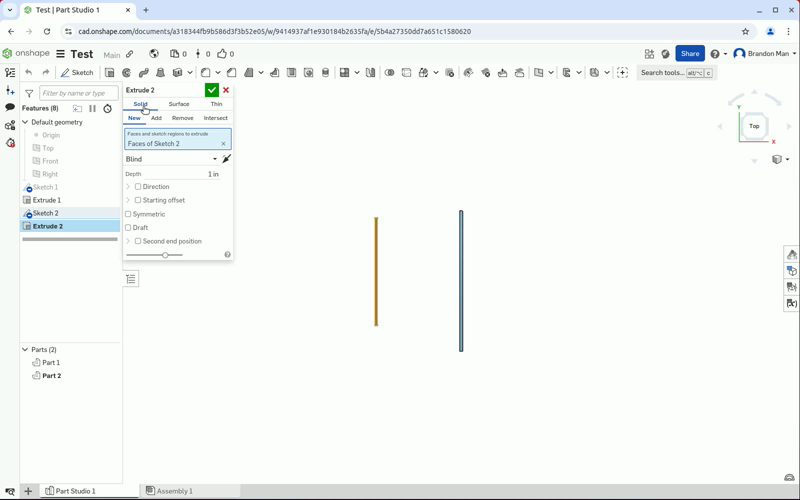
click(143, 106)
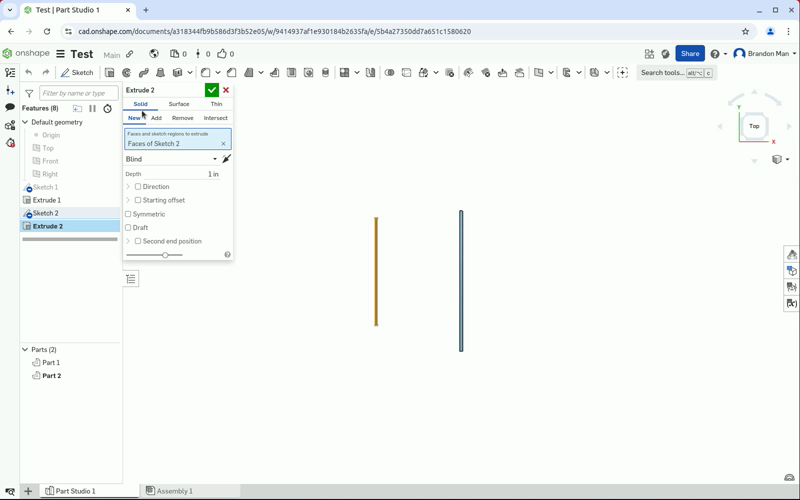
mouse_move(137, 120)
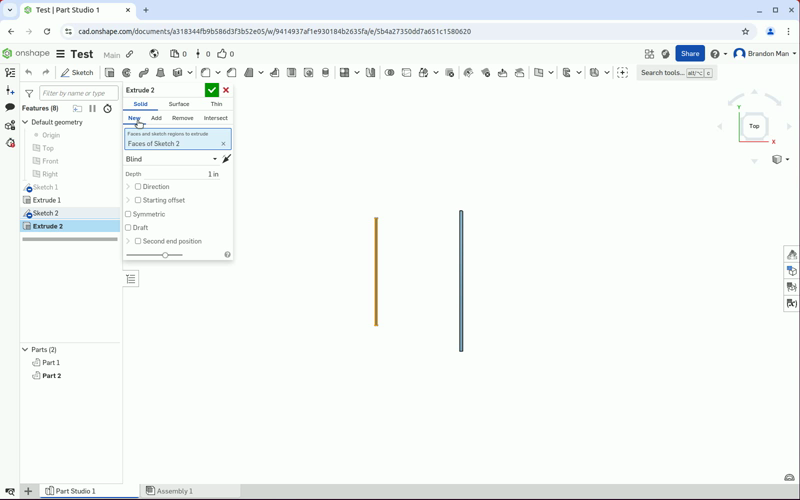
click(137, 120)
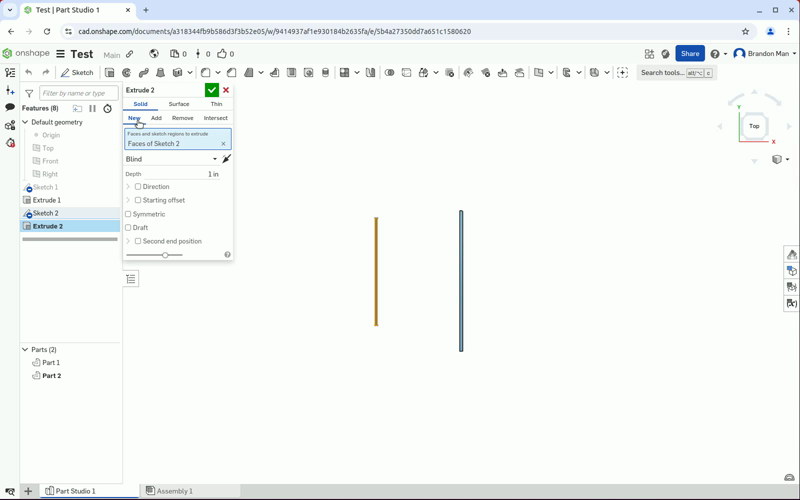
key(tab, 4)
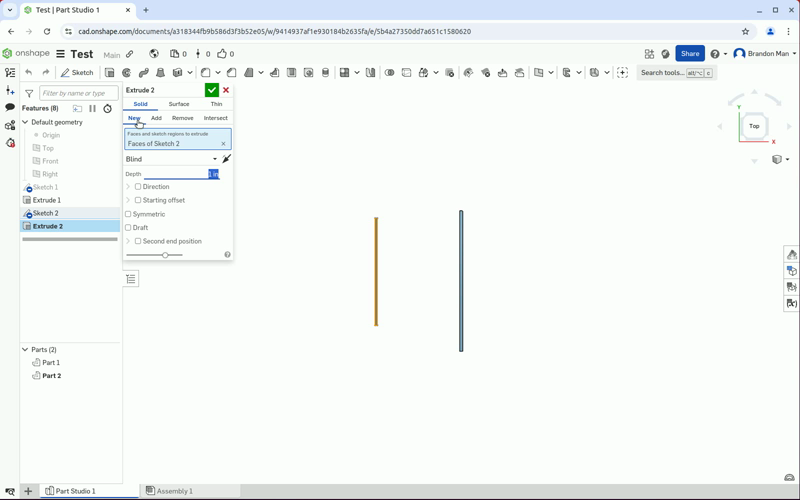
text(3.851)
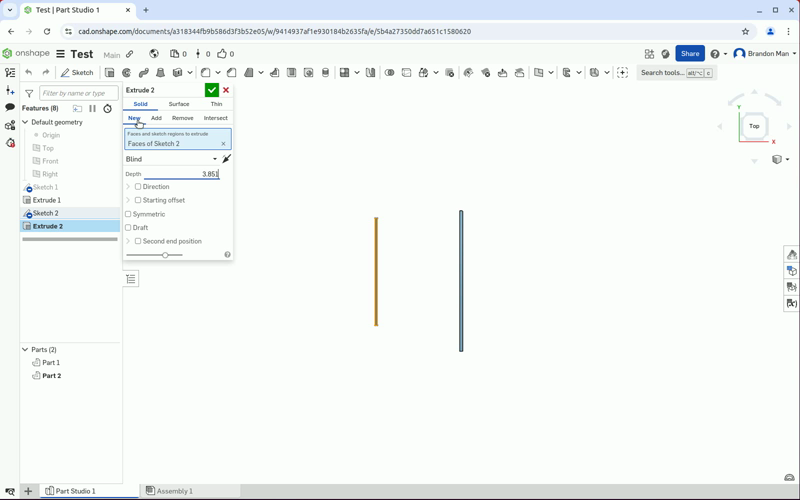
key(enter)
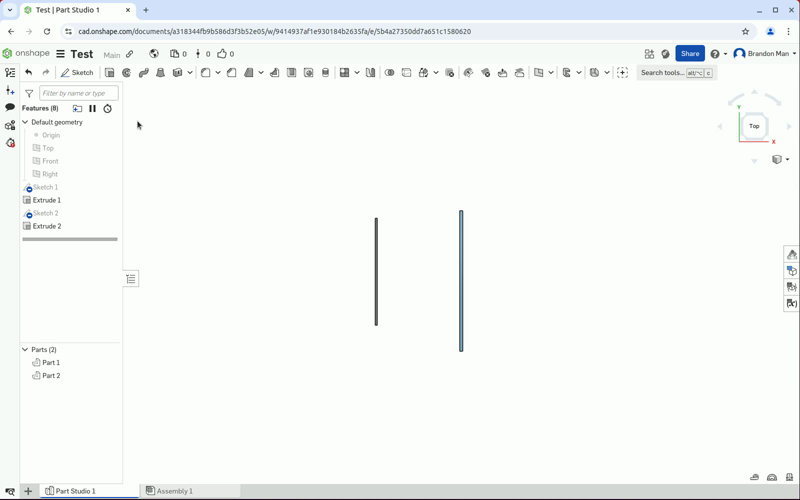
key(shift+h)
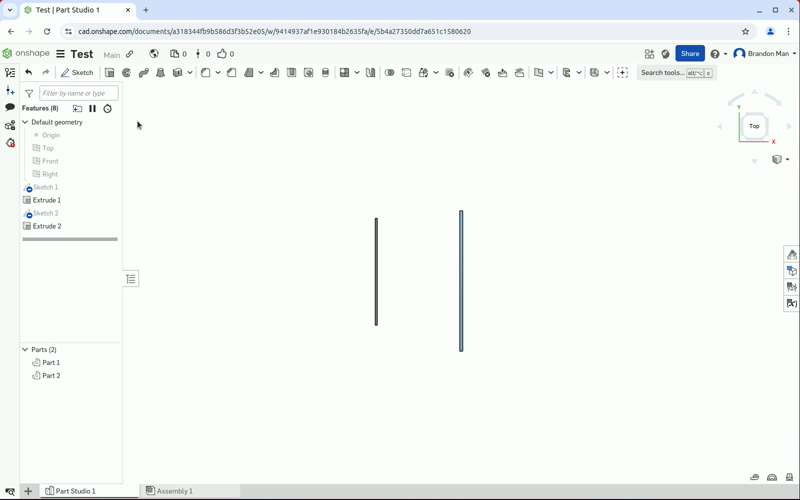
key(shift+h)
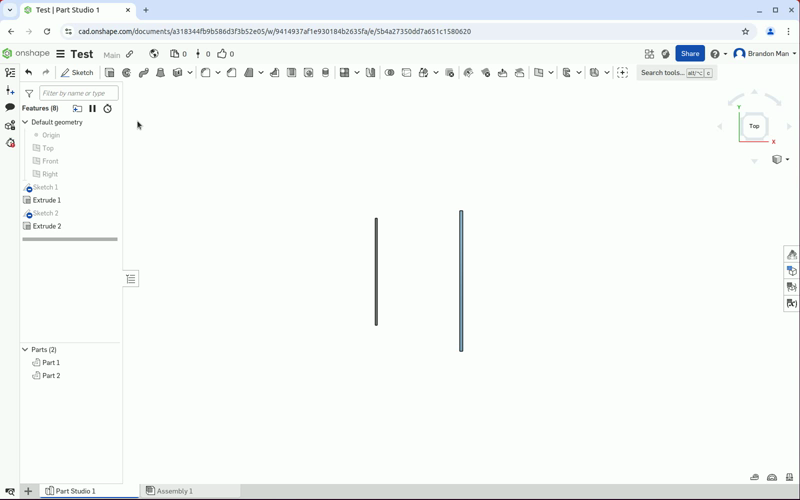
mouse_move(73, 189)
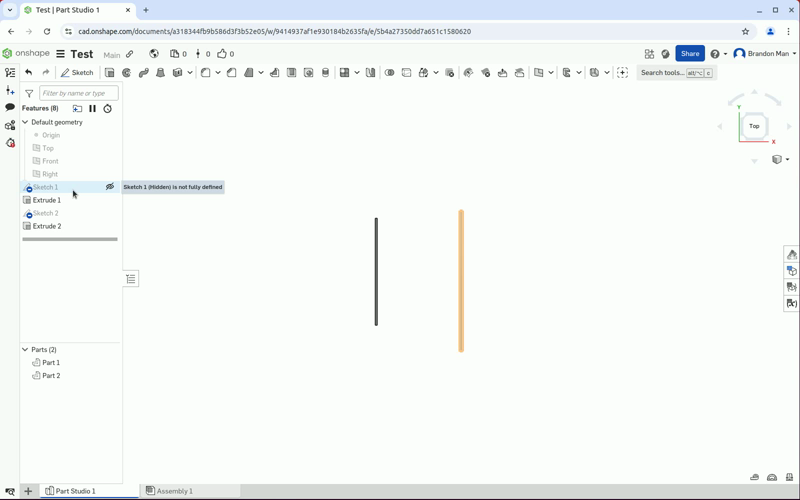
click(73, 189)
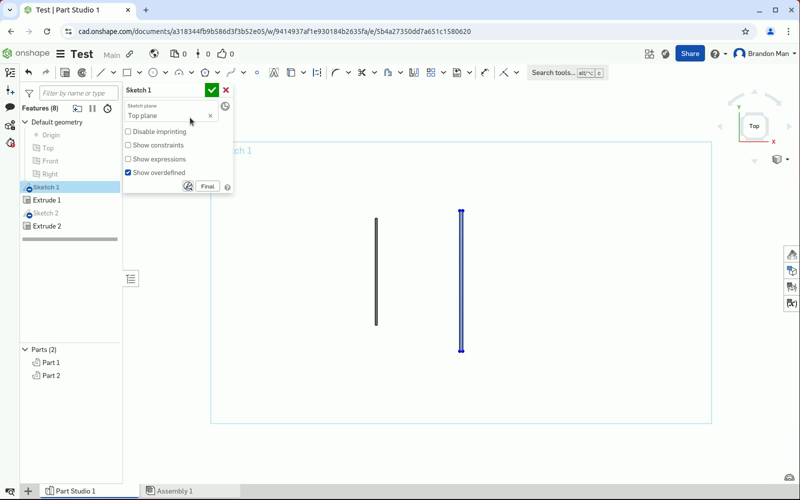
mouse_move(229, 92)
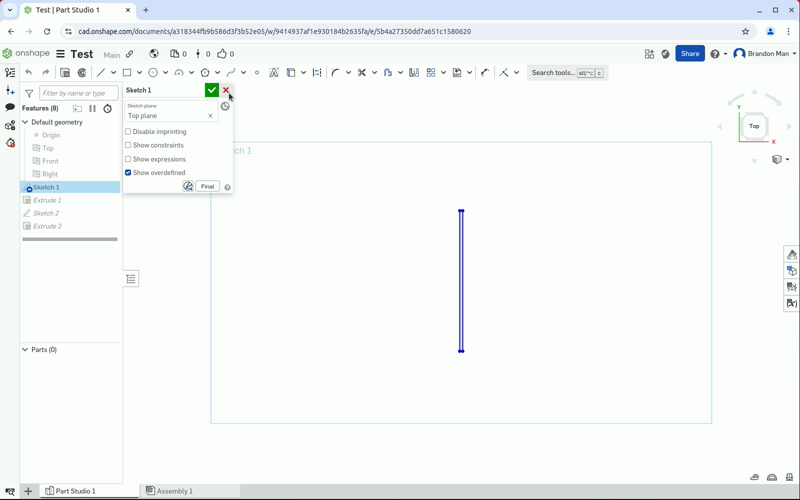
click(229, 92)
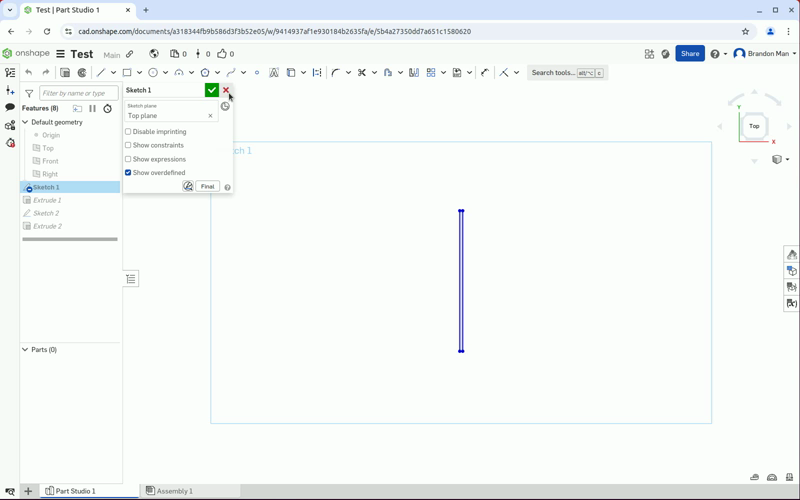
key(shift+s)
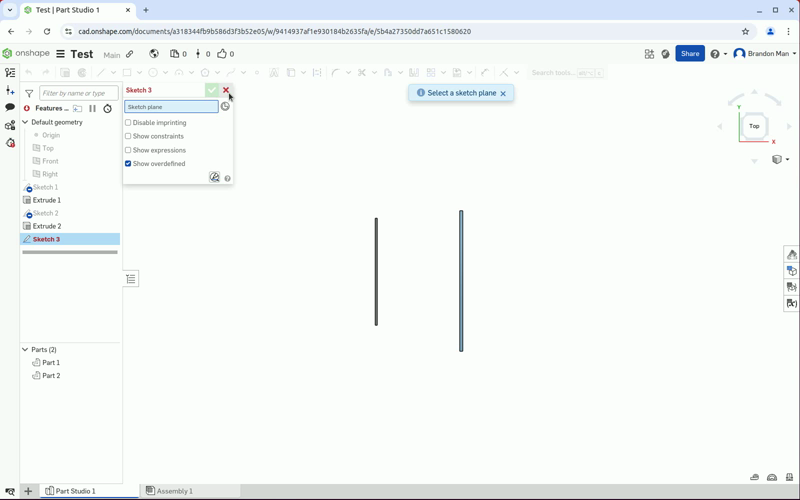
mouse_move(73, 150)
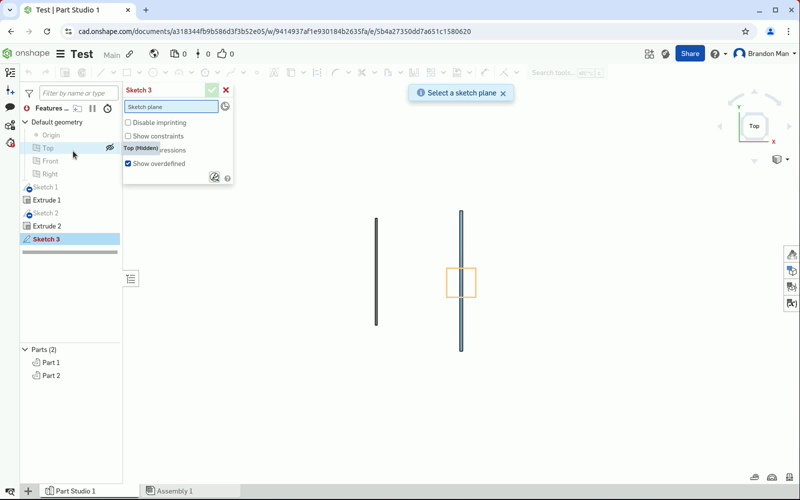
click(73, 150)
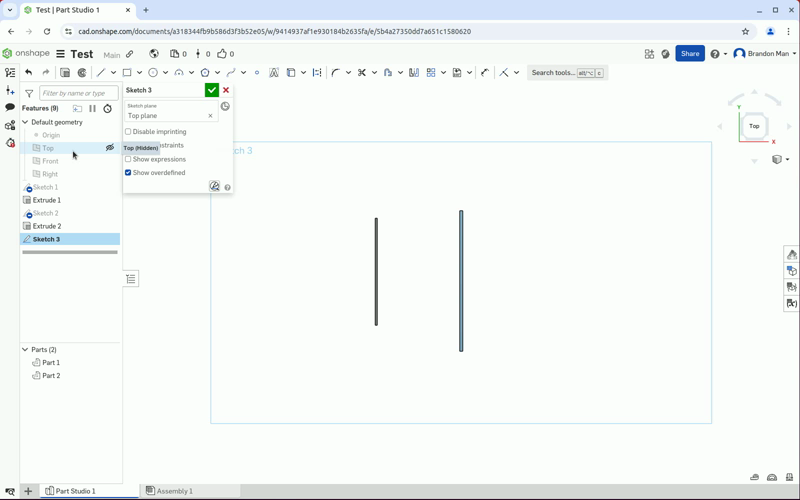
mouse_move(73, 352)
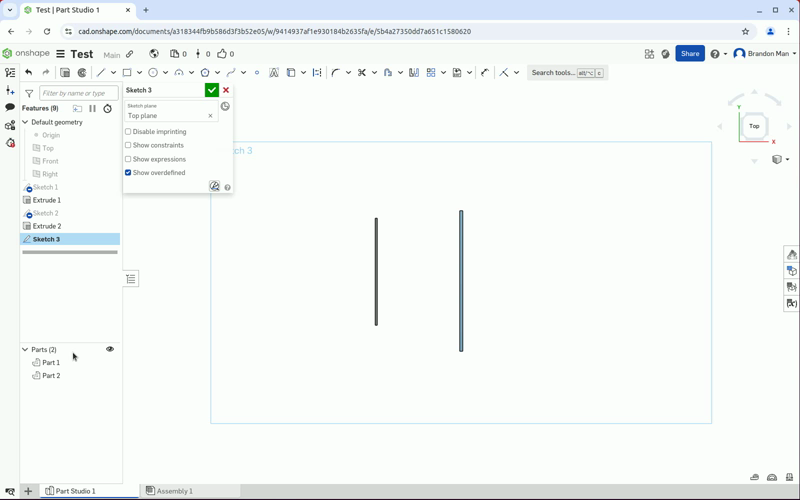
key(y)
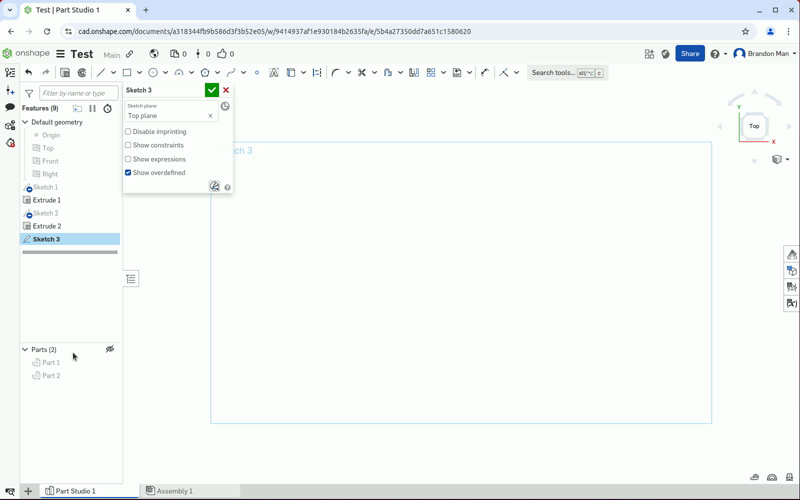
key(l)
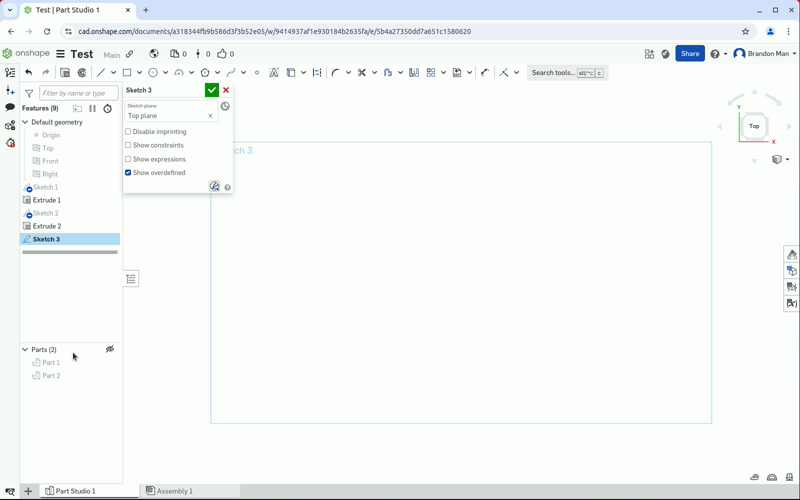
key_down(shift)
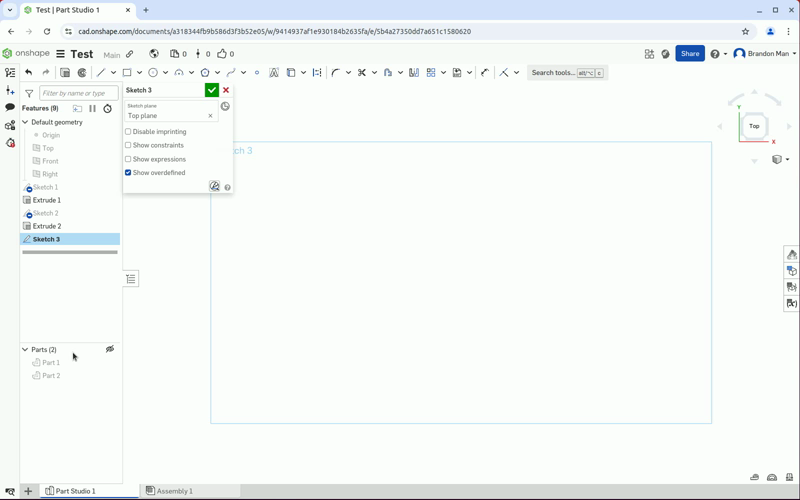
mouse_move(413, 348)
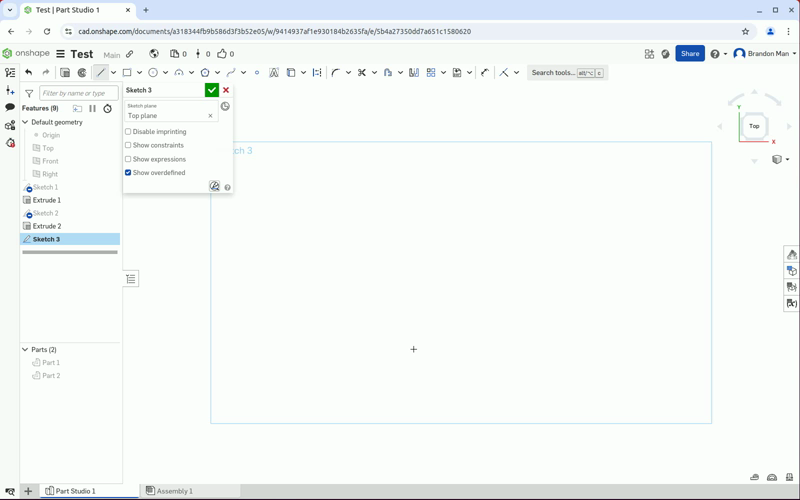
click(413, 348)
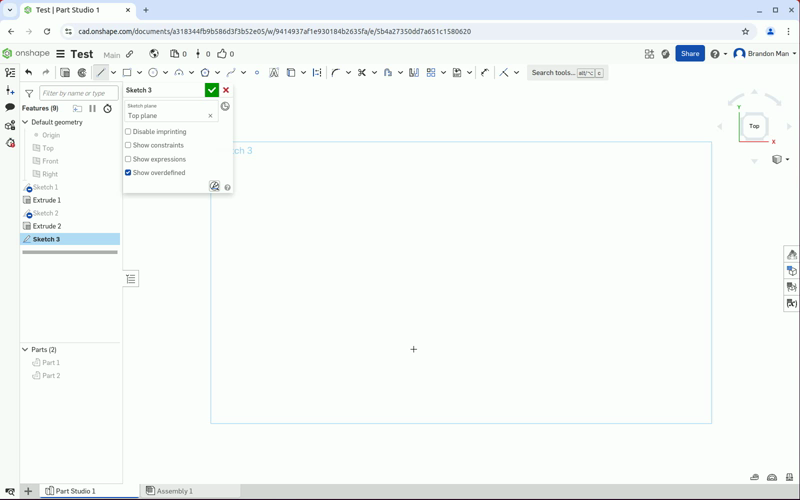
key_up(shift)
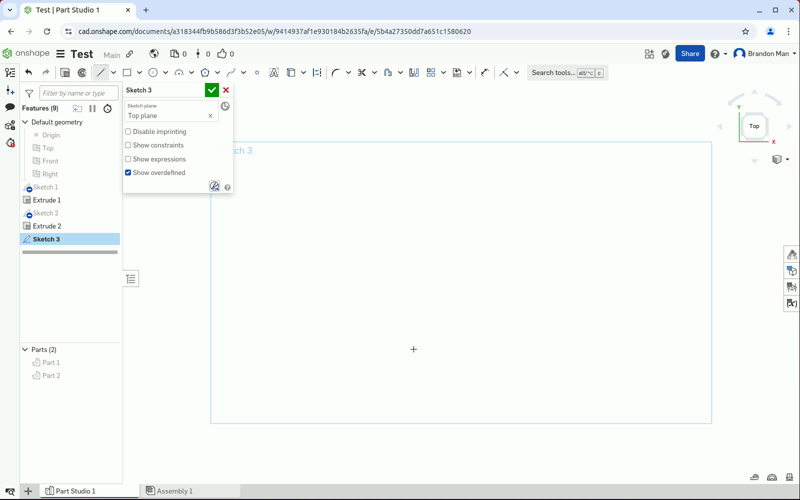
key_down(shift)
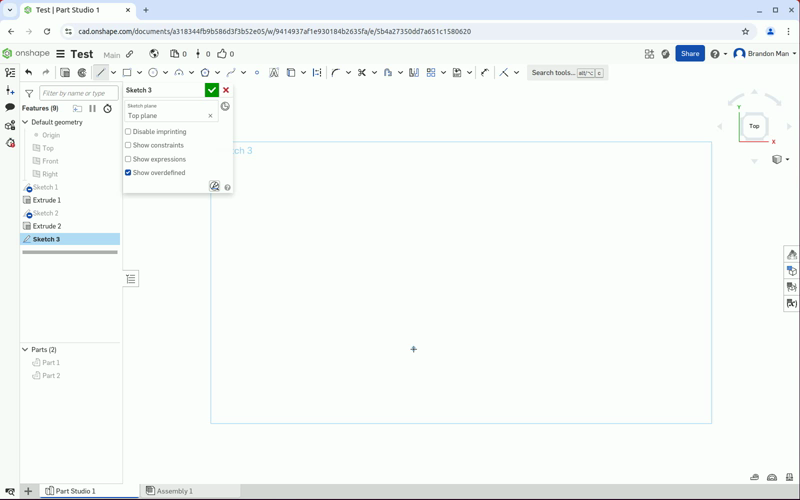
mouse_move(444, 348)
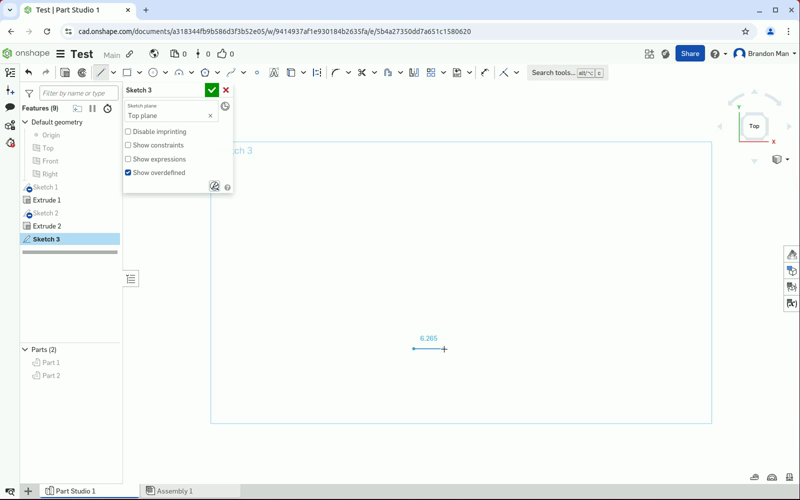
mouse_move(416, 348)
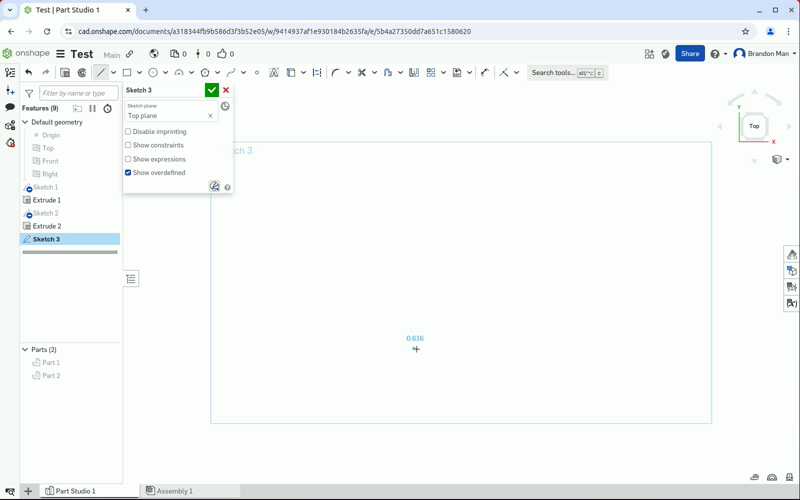
scroll(6)
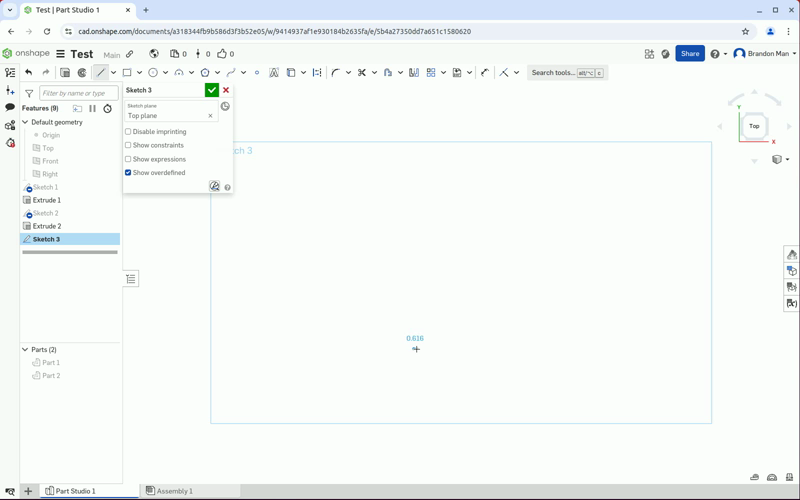
scroll(6)
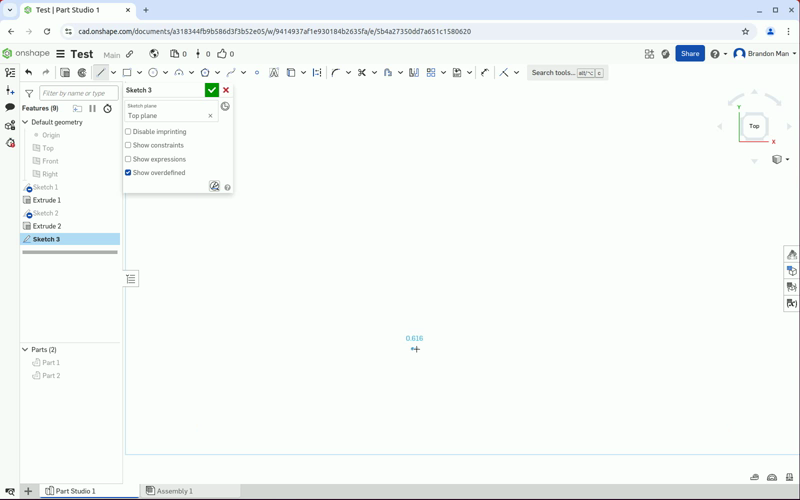
scroll(6)
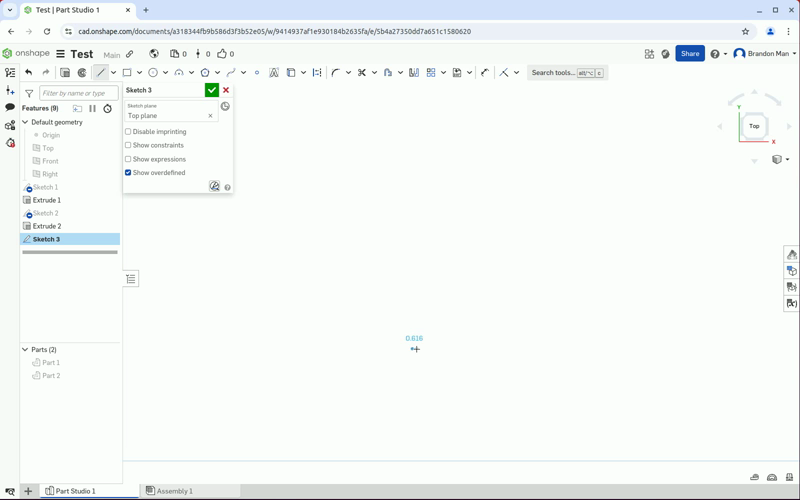
scroll(6)
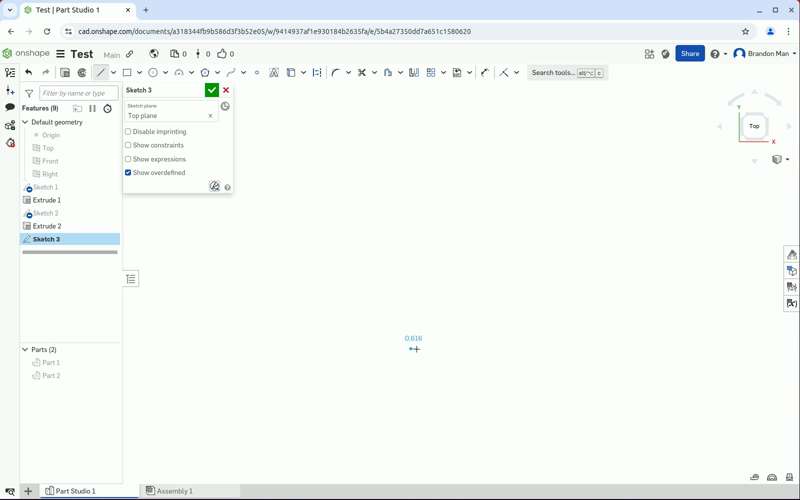
scroll(6)
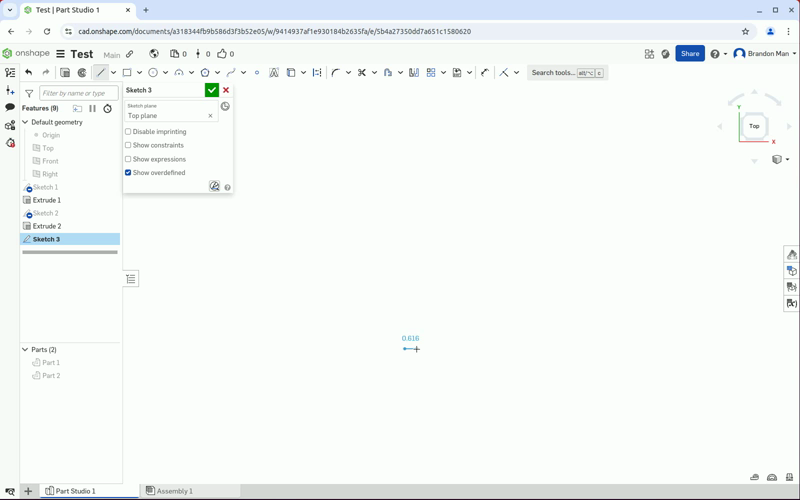
scroll(6)
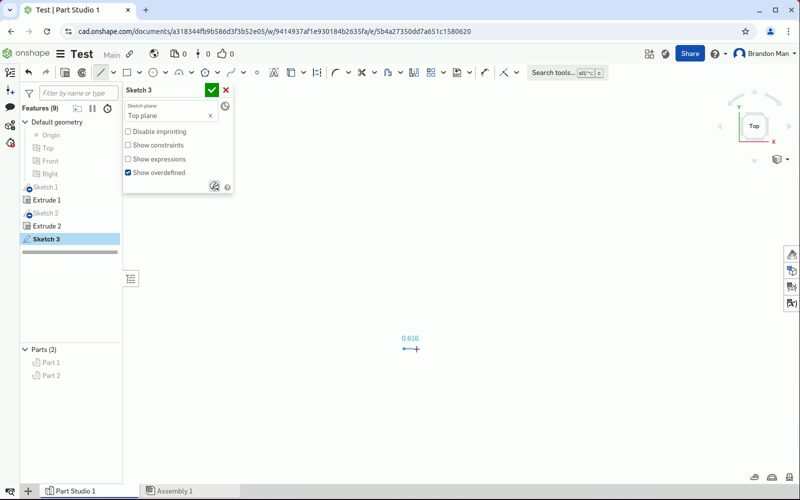
scroll(6)
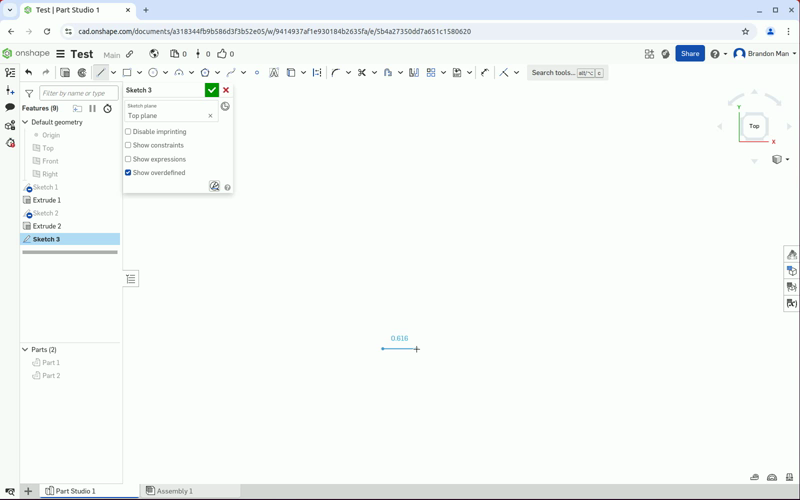
click(416, 348)
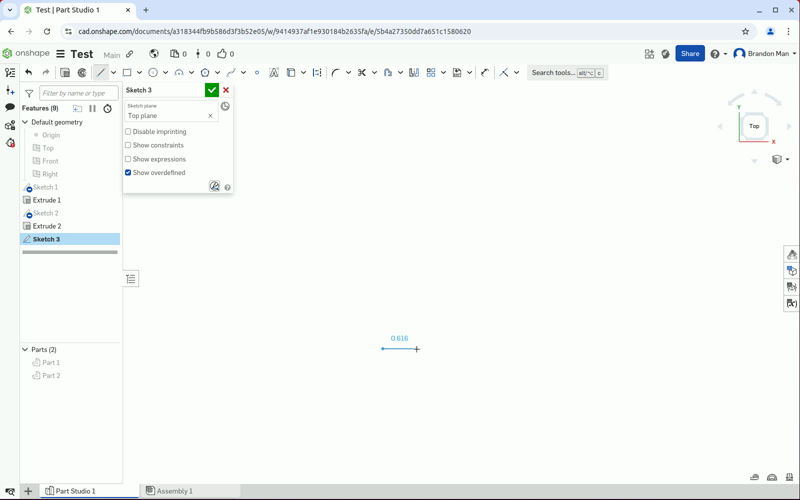
scroll(-6)
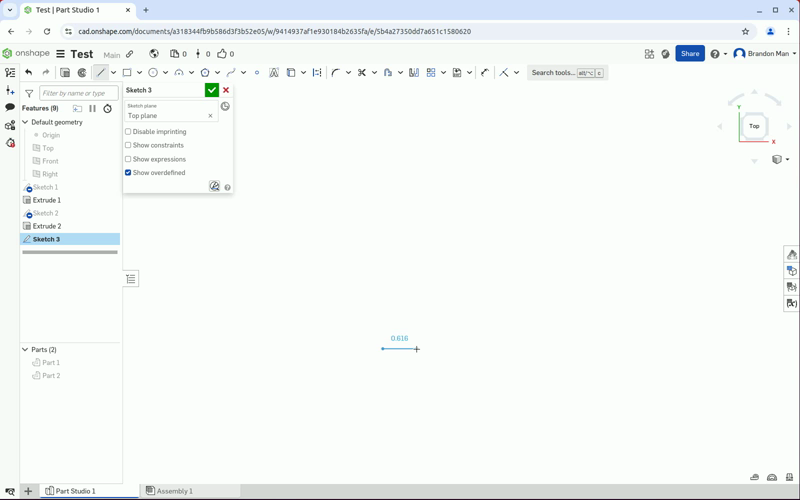
scroll(-6)
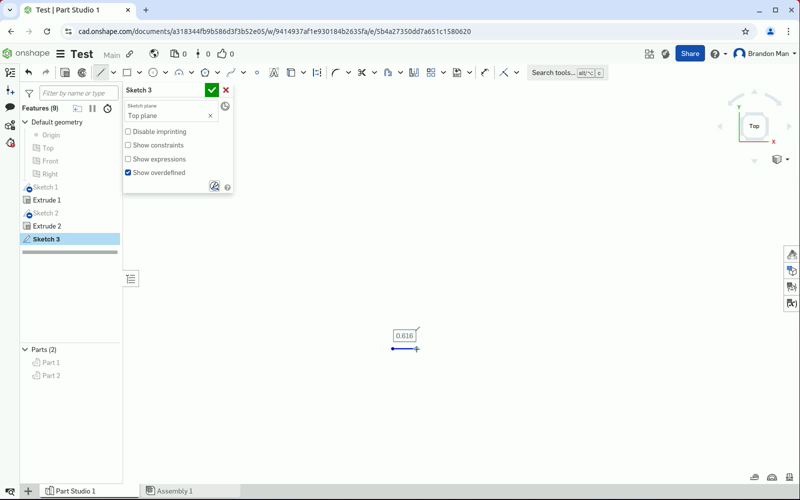
scroll(-6)
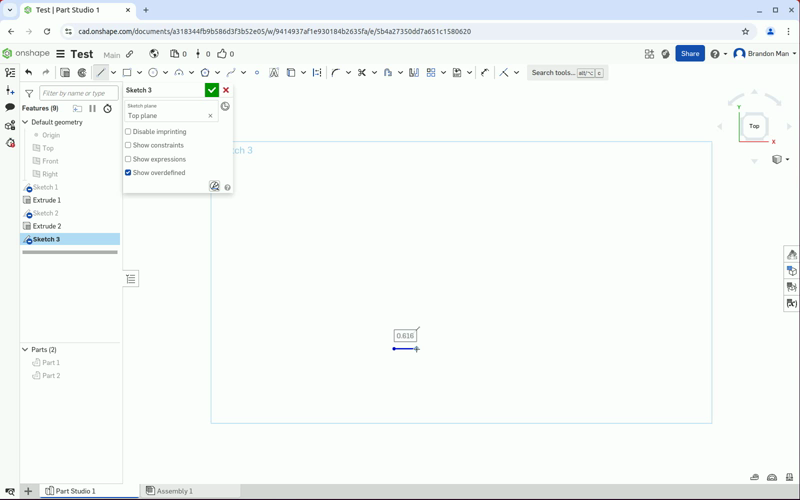
scroll(-6)
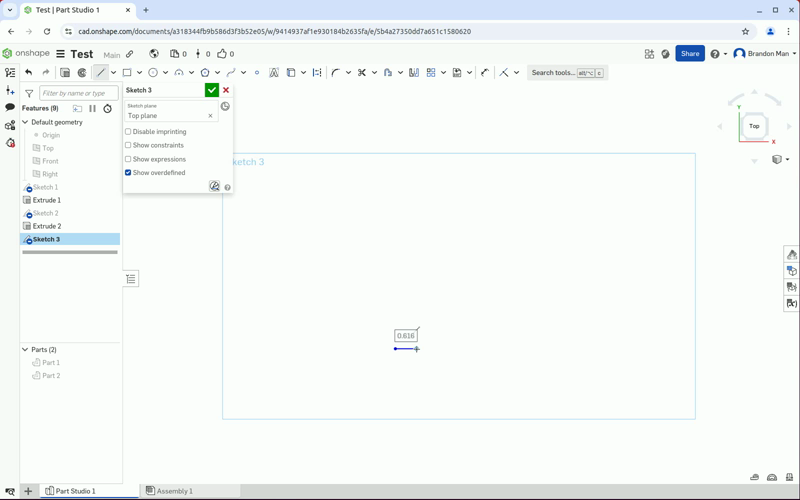
scroll(-6)
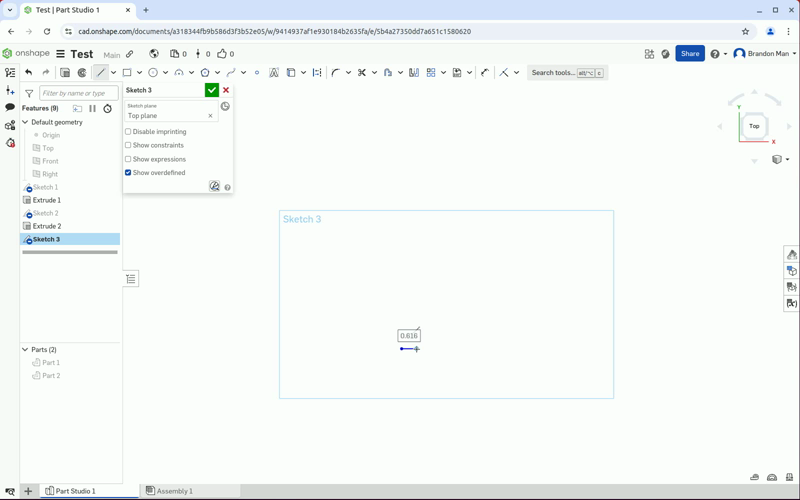
scroll(-6)
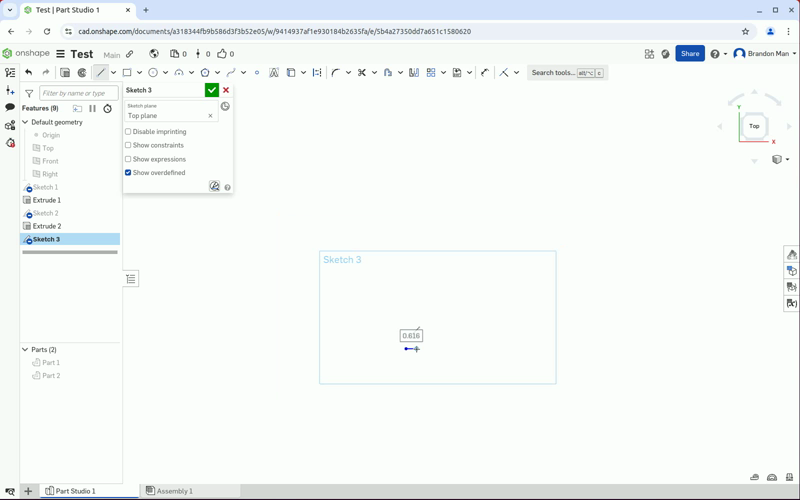
scroll(-6)
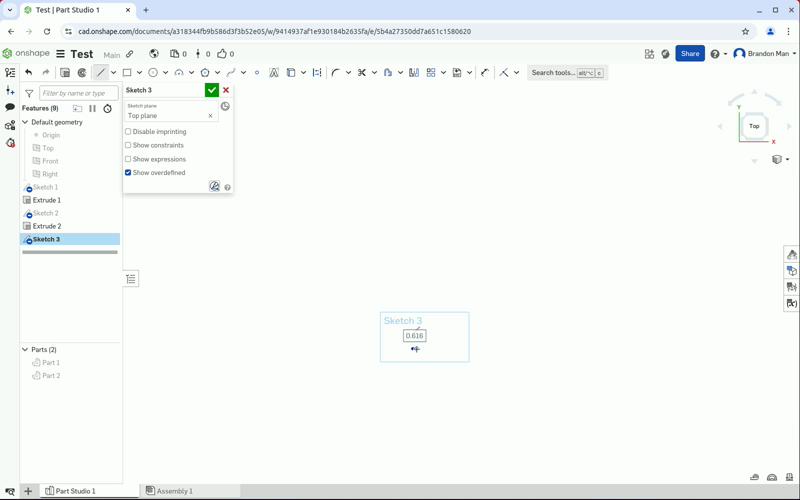
key_up(shift)
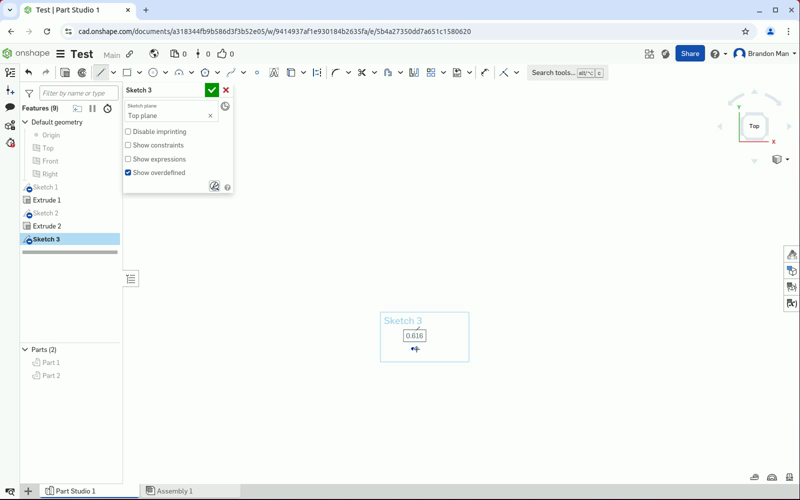
key_down(shift)
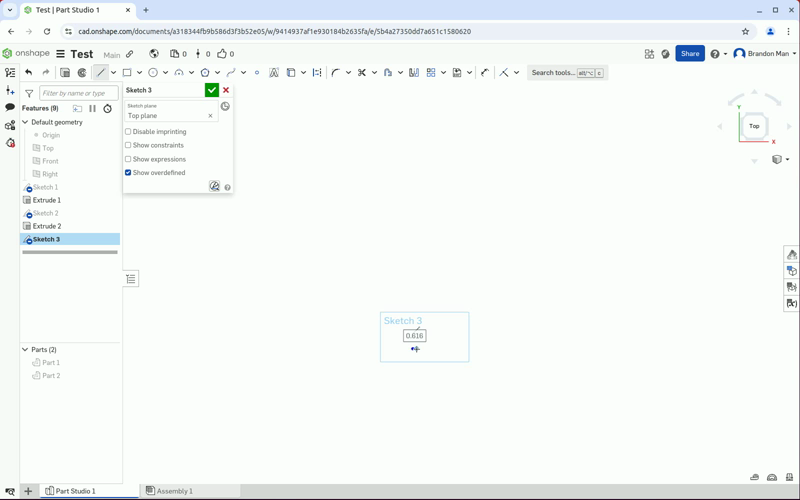
mouse_move(416, 214)
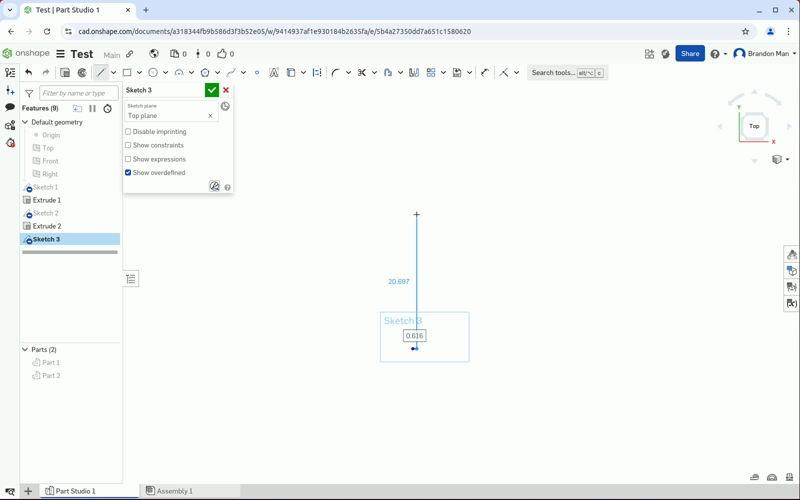
click(416, 214)
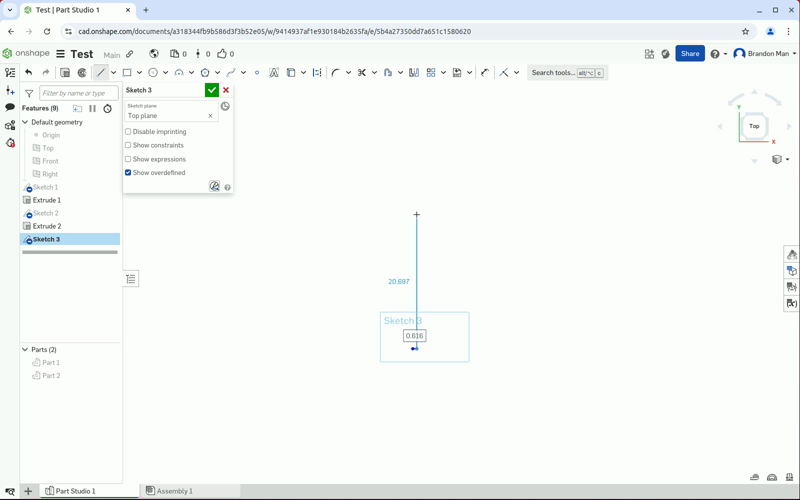
key_up(shift)
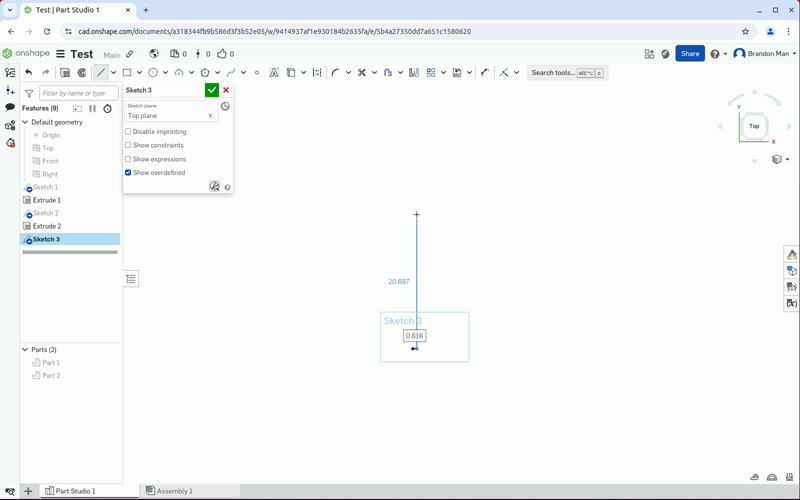
key_down(shift)
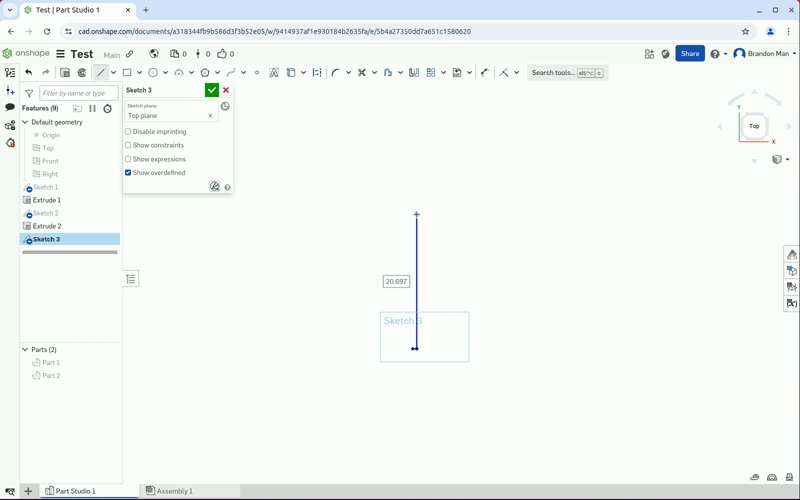
mouse_move(446, 214)
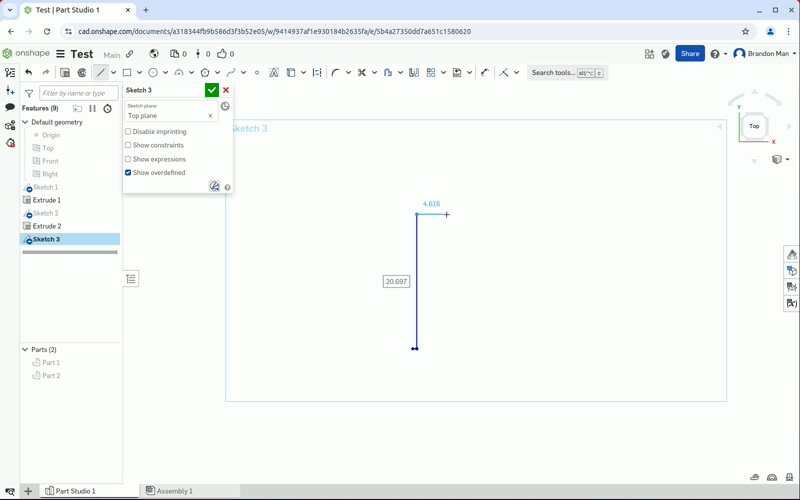
mouse_move(413, 214)
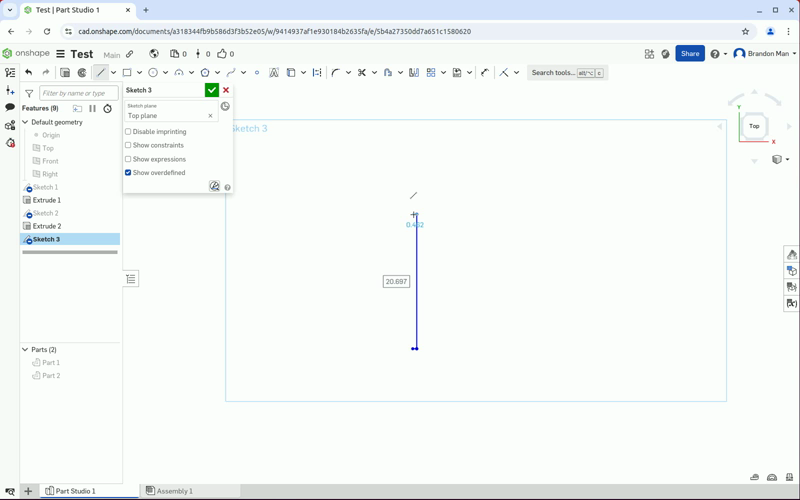
scroll(6)
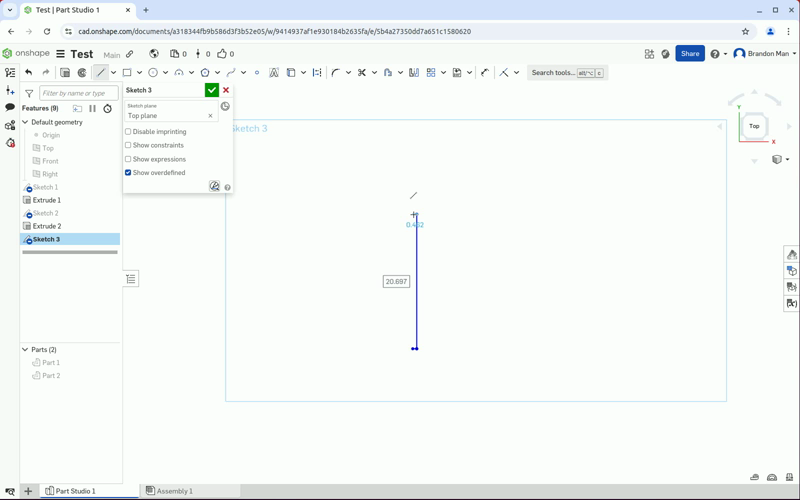
scroll(6)
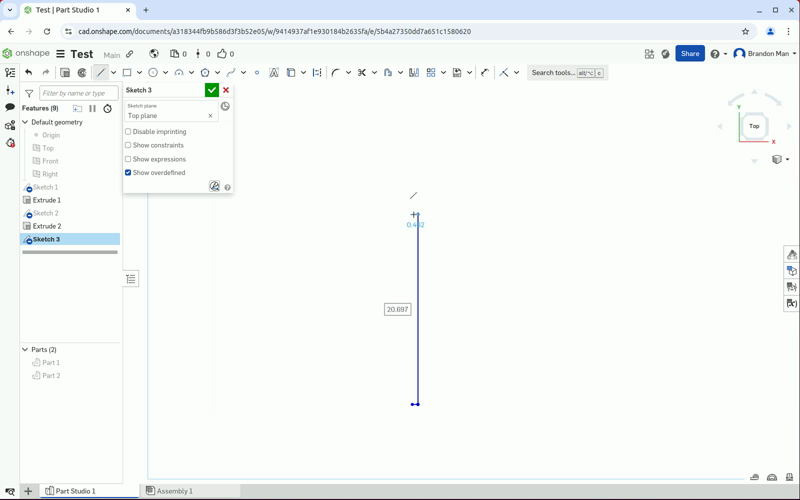
scroll(6)
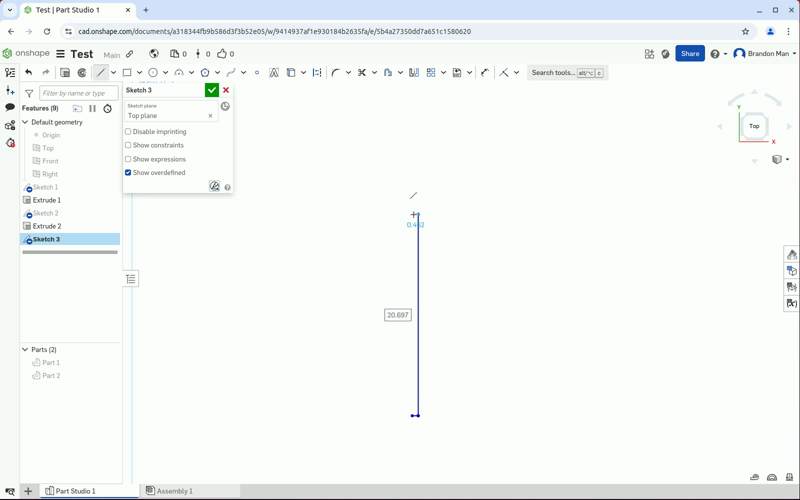
scroll(6)
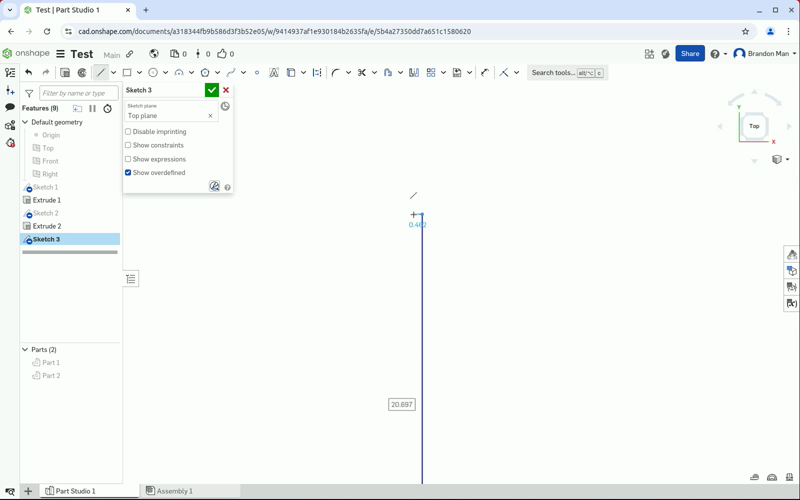
scroll(6)
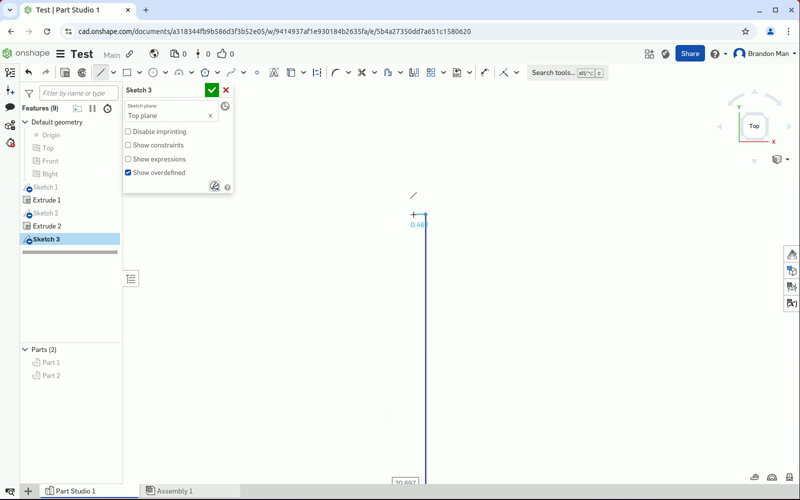
scroll(6)
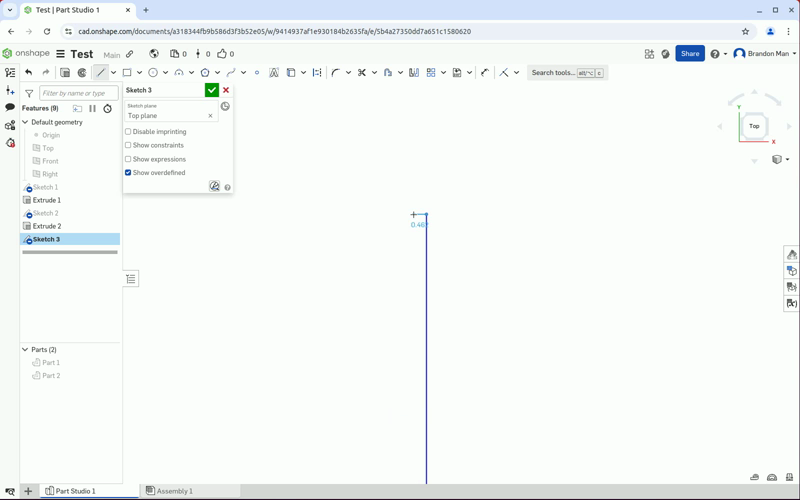
scroll(6)
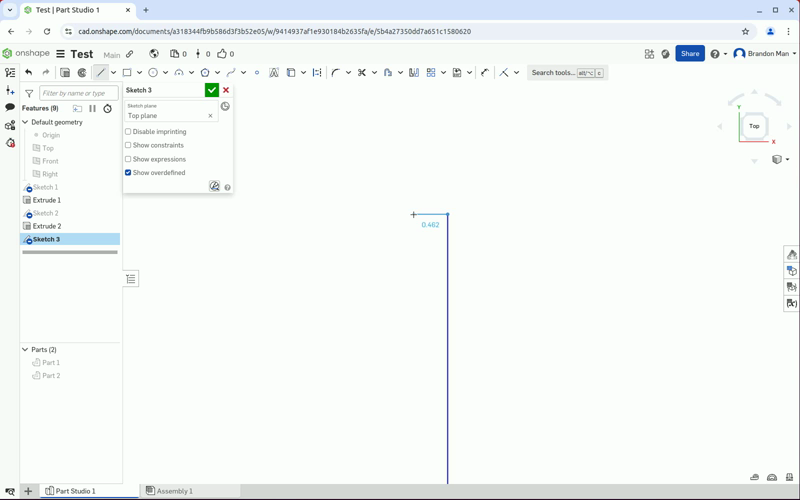
click(413, 214)
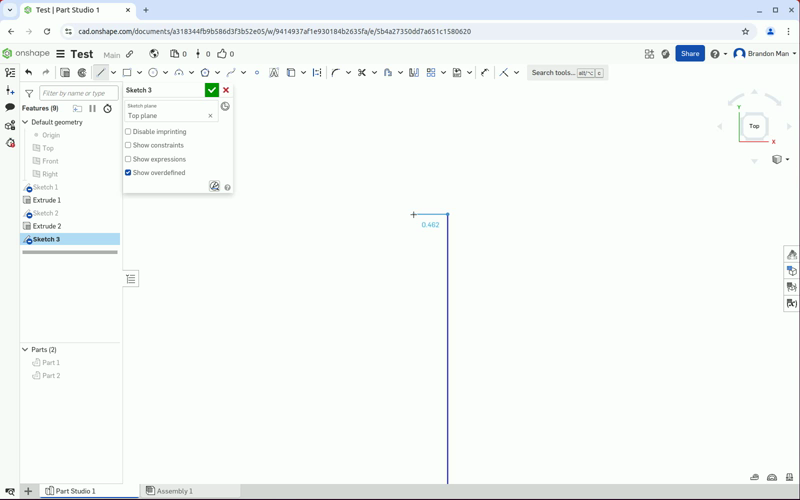
scroll(-6)
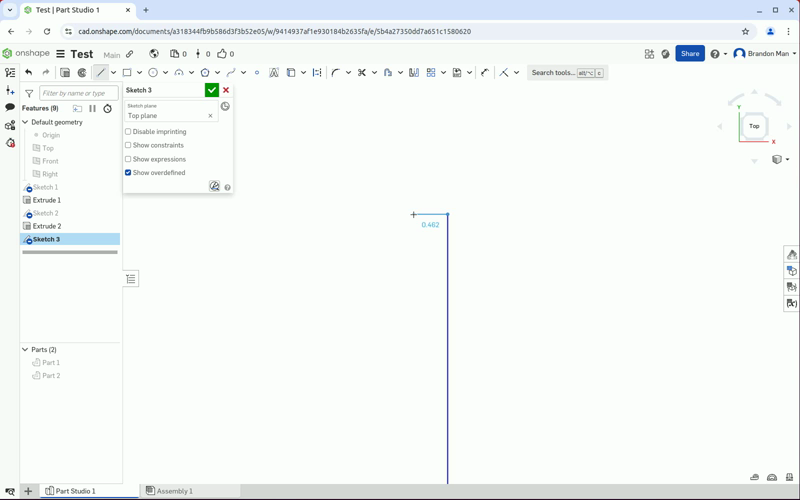
scroll(-6)
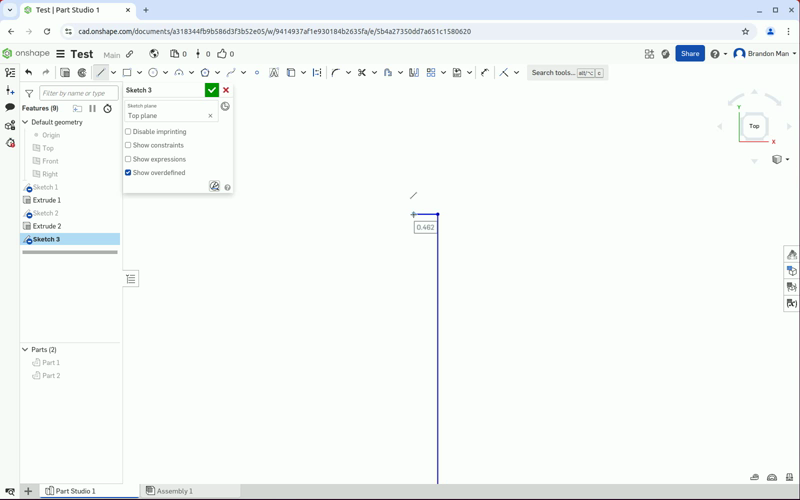
scroll(-6)
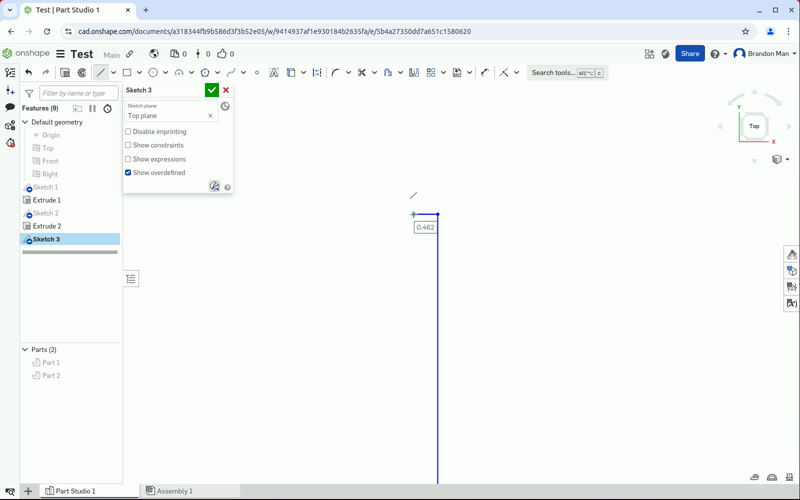
scroll(-6)
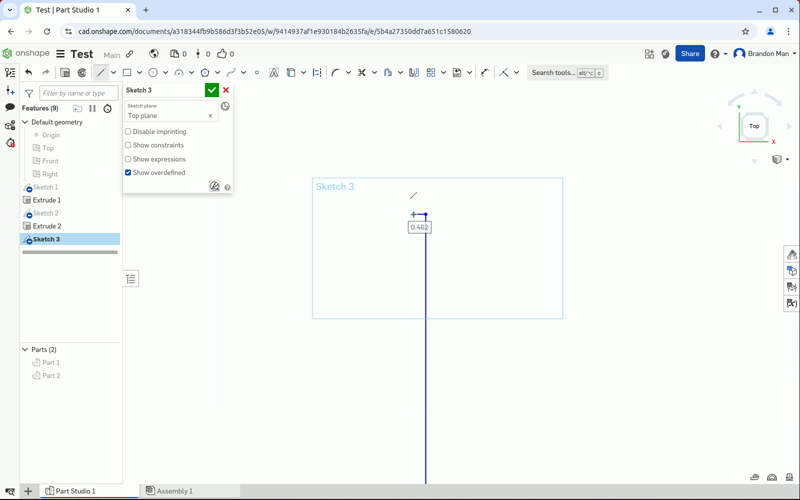
scroll(-6)
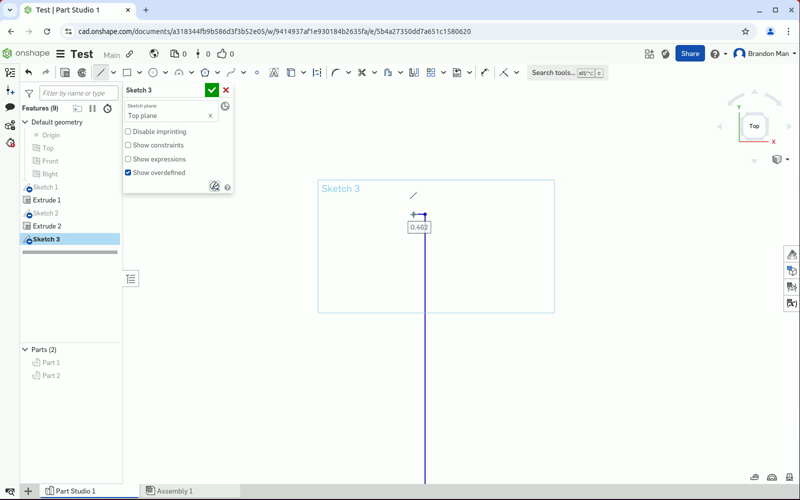
scroll(-6)
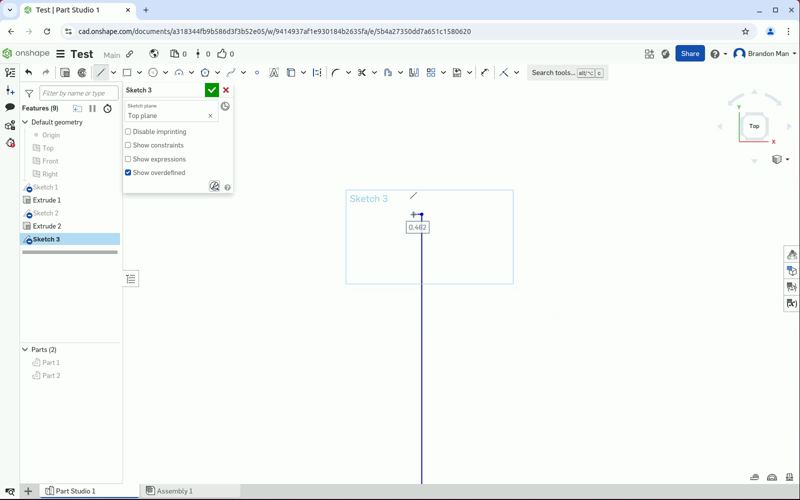
scroll(-6)
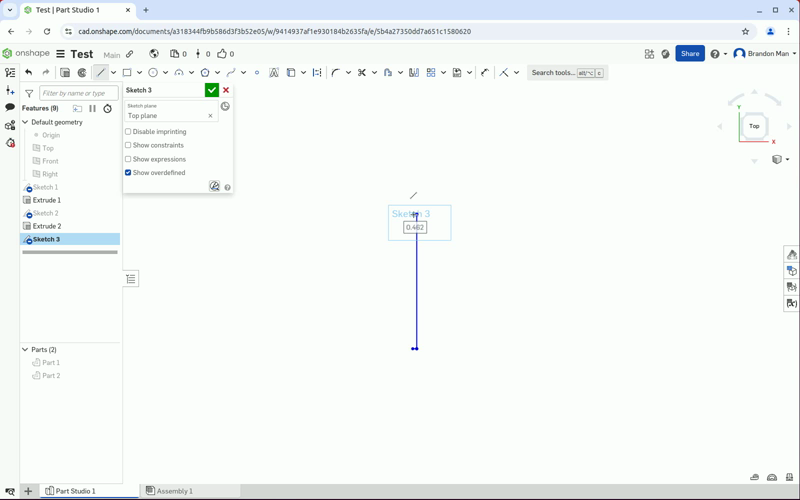
key_up(shift)
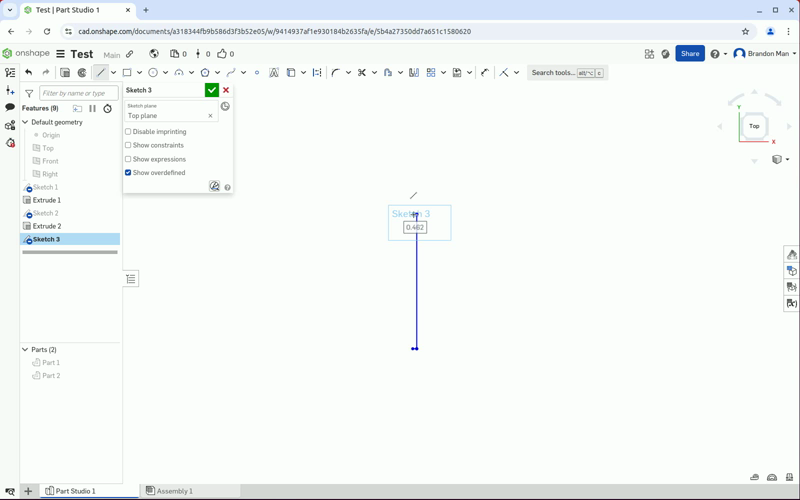
key_down(shift)
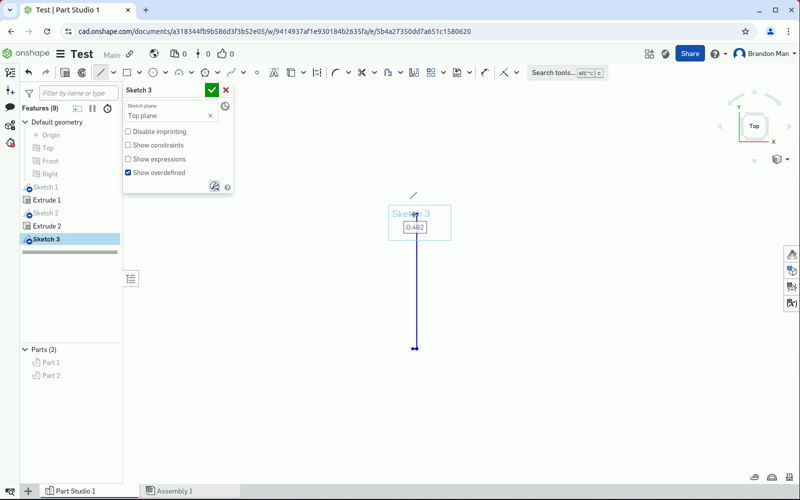
mouse_move(413, 348)
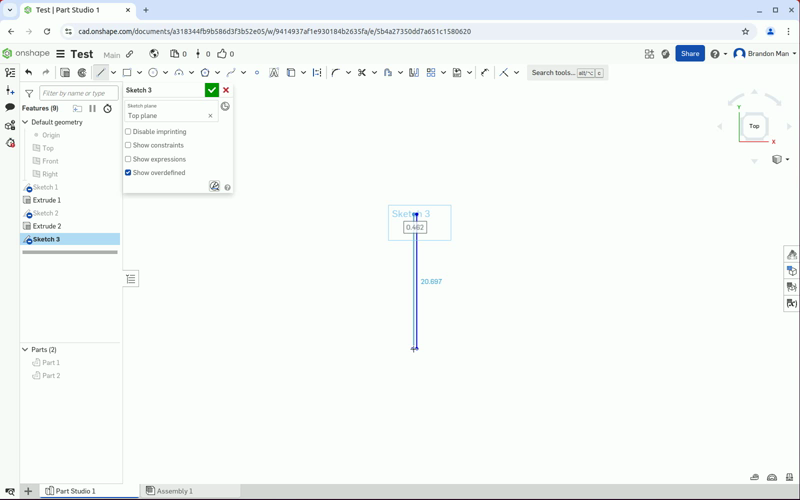
scroll(6)
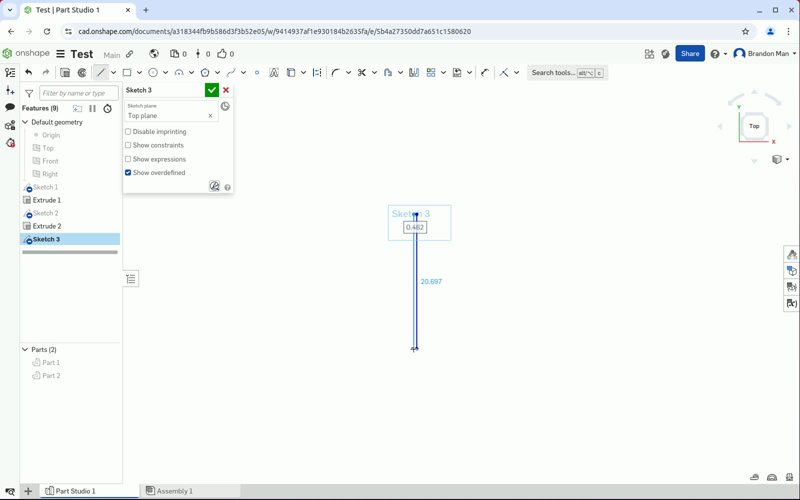
scroll(6)
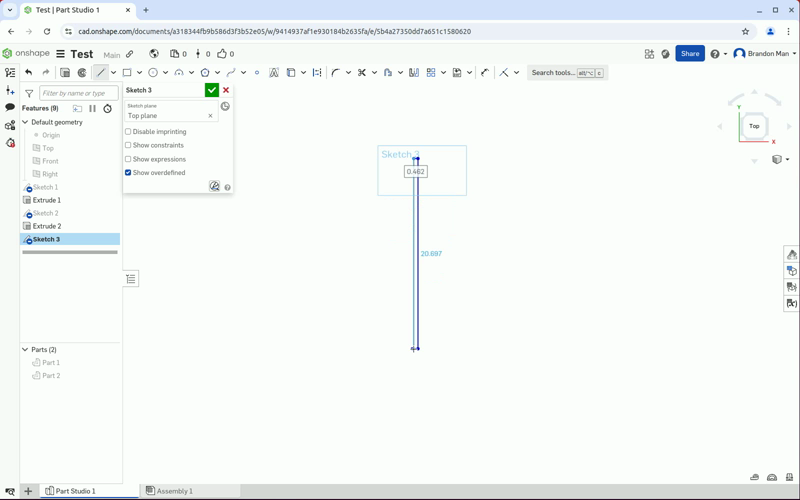
scroll(6)
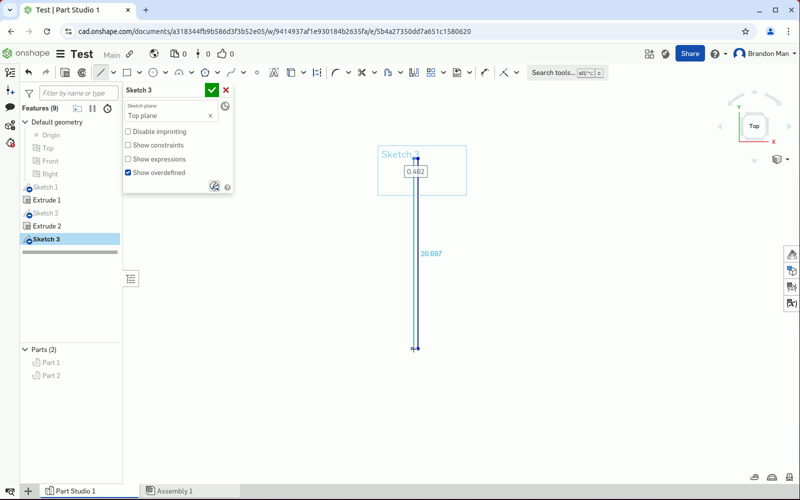
scroll(6)
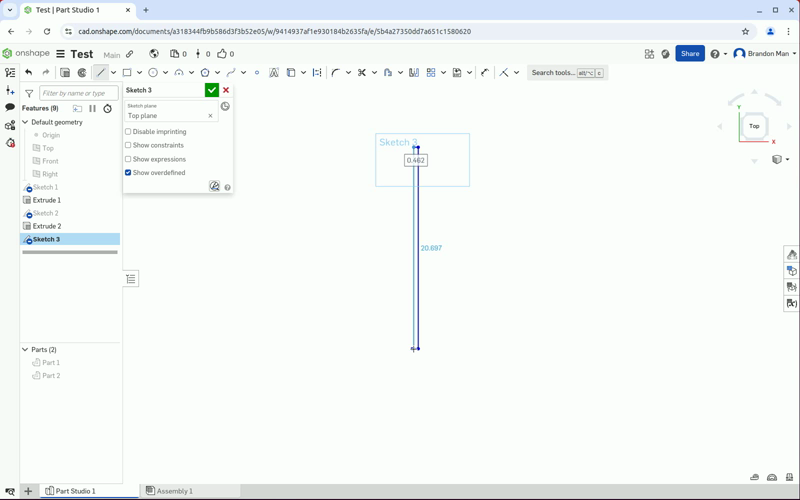
scroll(6)
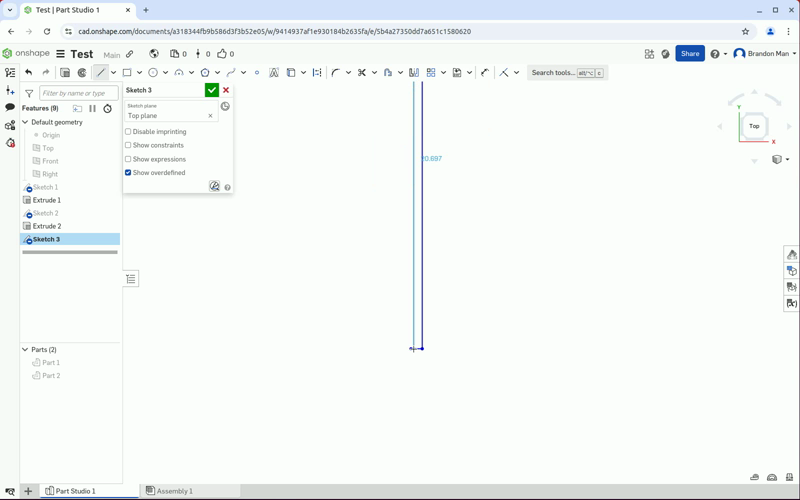
scroll(6)
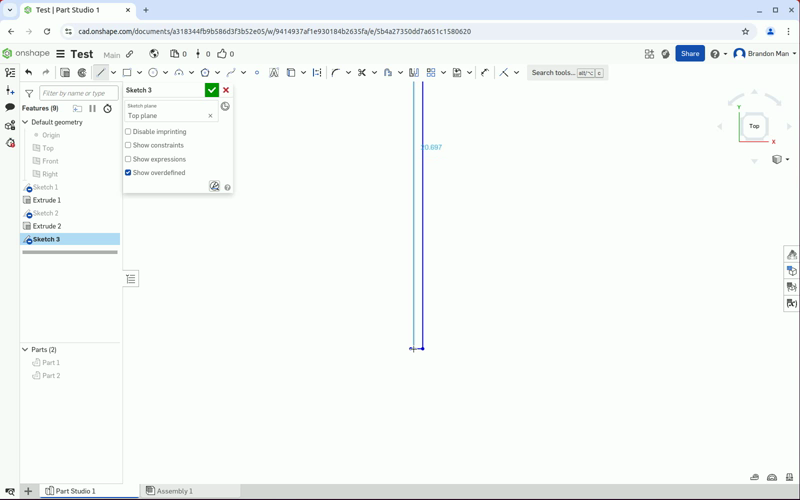
scroll(6)
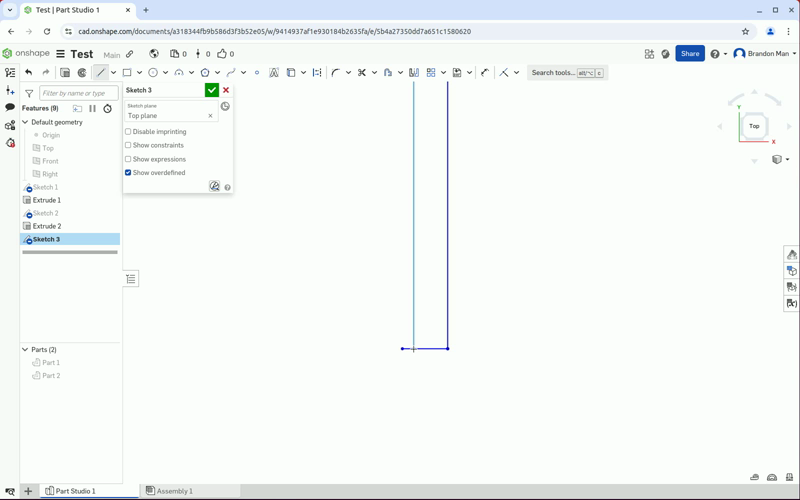
key_up(shift)
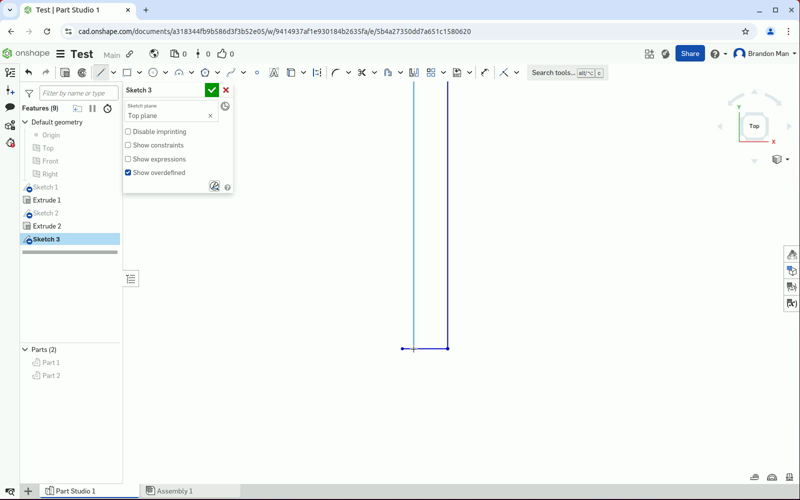
click(413, 348)
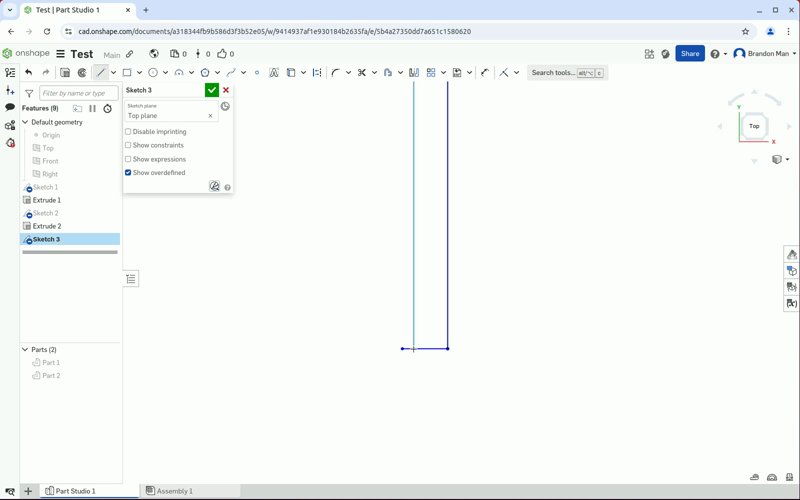
scroll(-6)
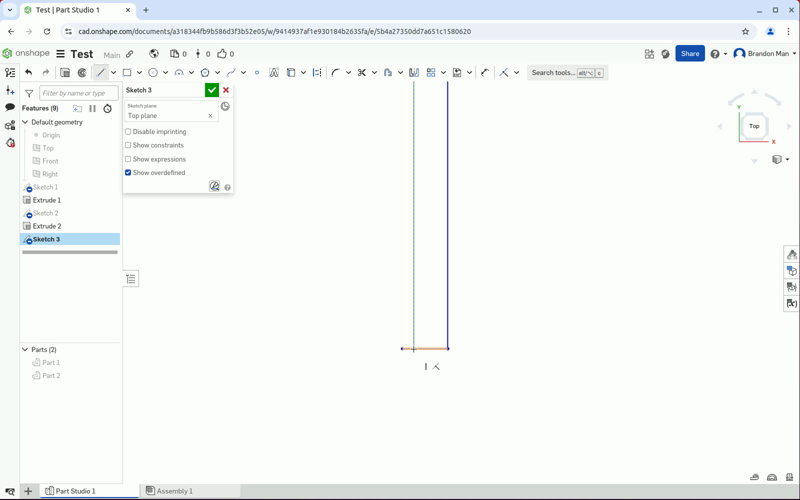
scroll(-6)
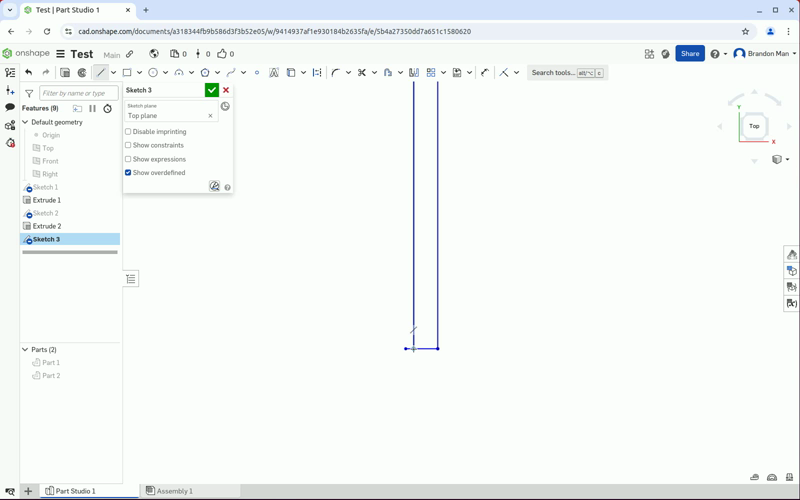
scroll(-6)
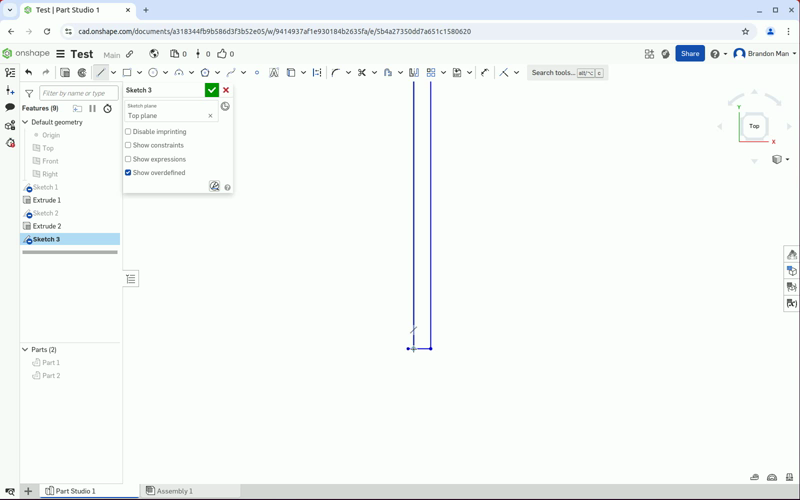
scroll(-6)
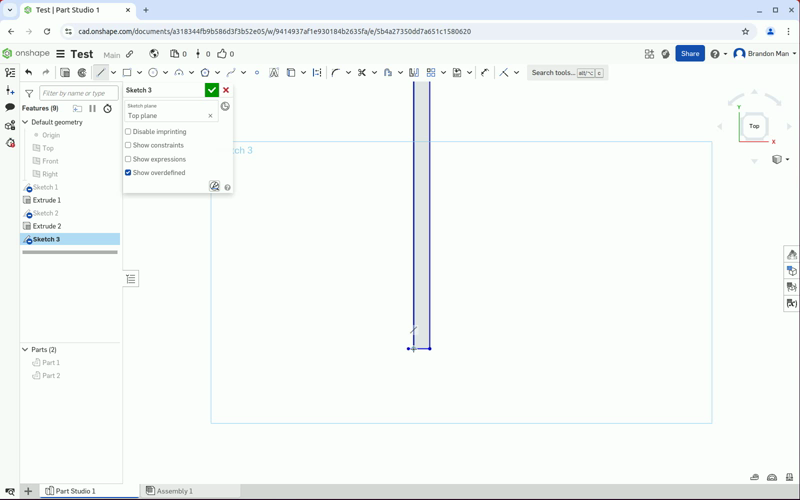
scroll(-6)
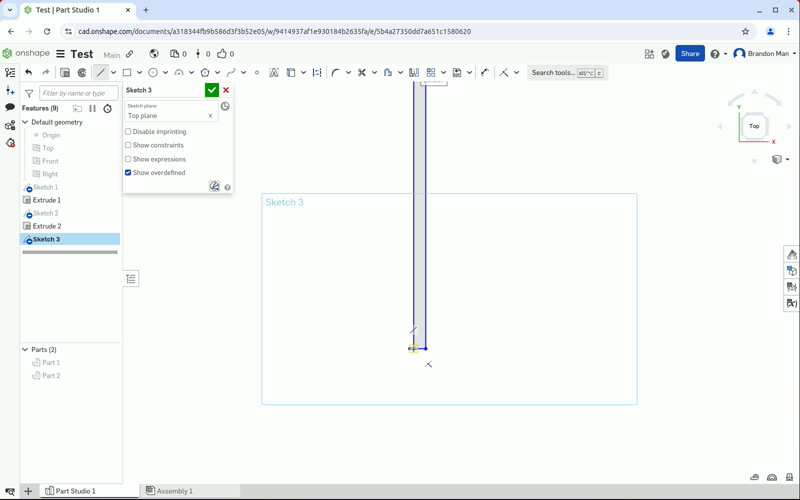
scroll(-6)
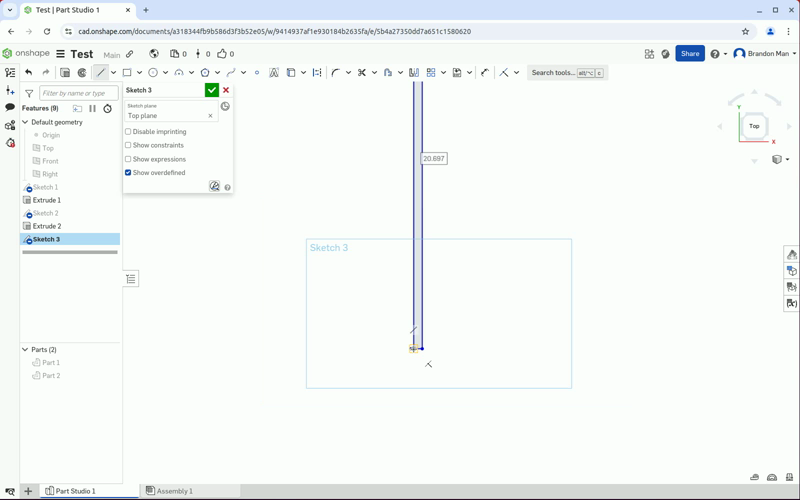
scroll(-6)
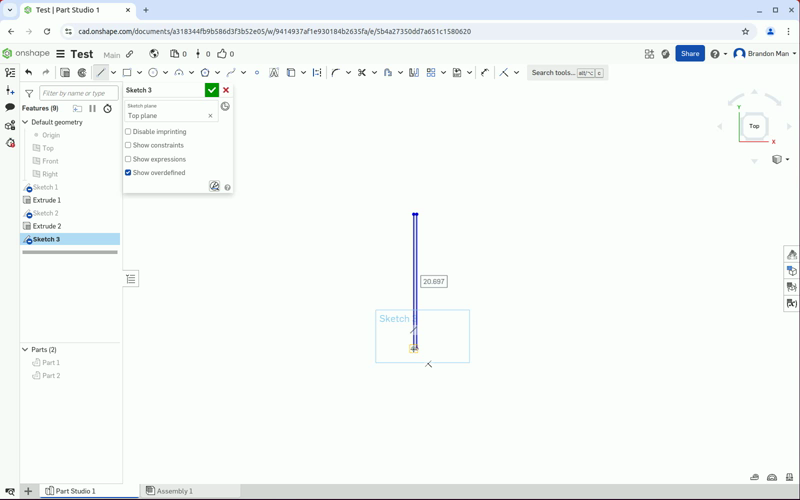
key(esc)
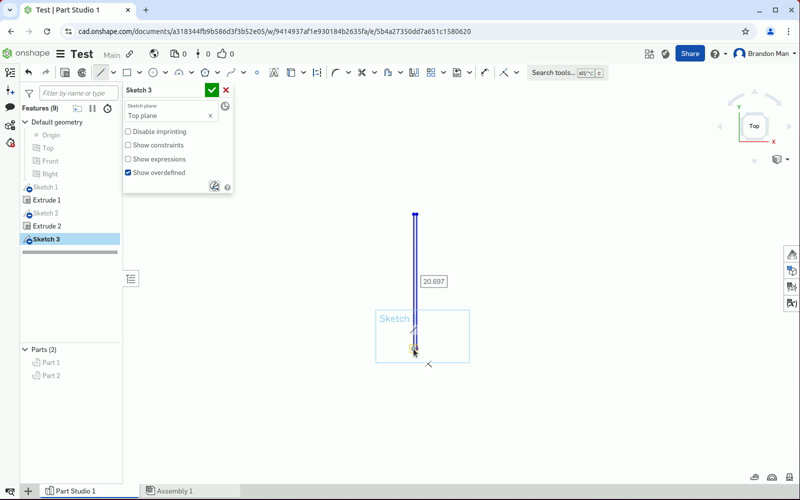
mouse_move(414, 313)
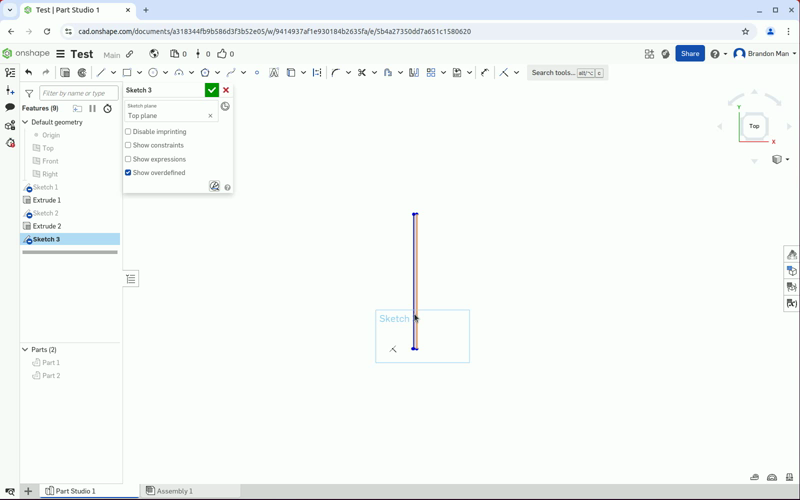
scroll(6)
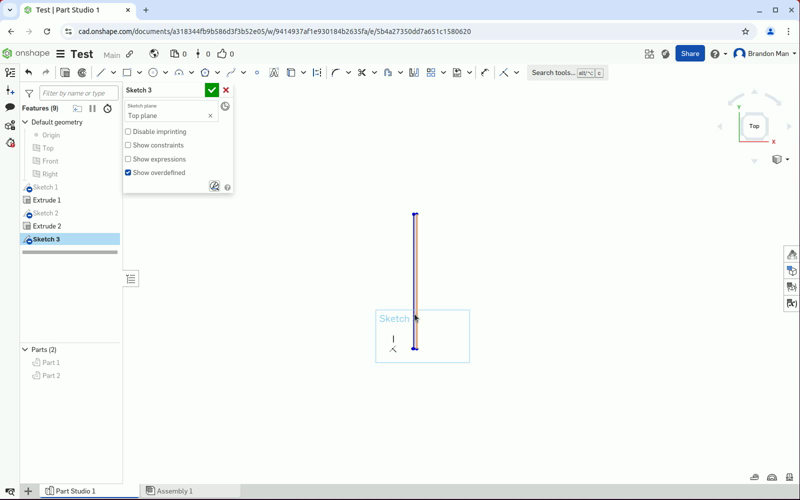
scroll(6)
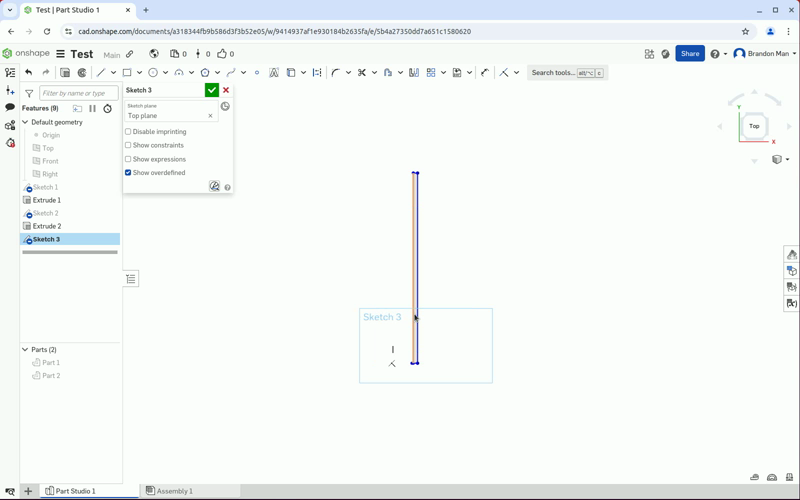
scroll(6)
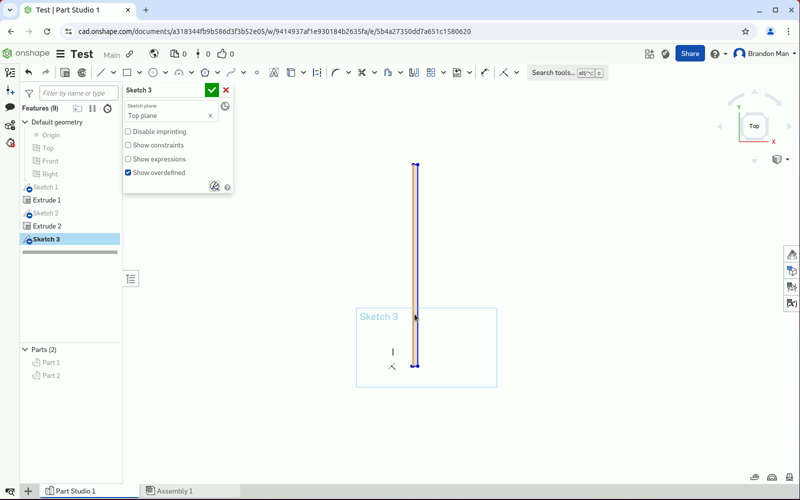
scroll(6)
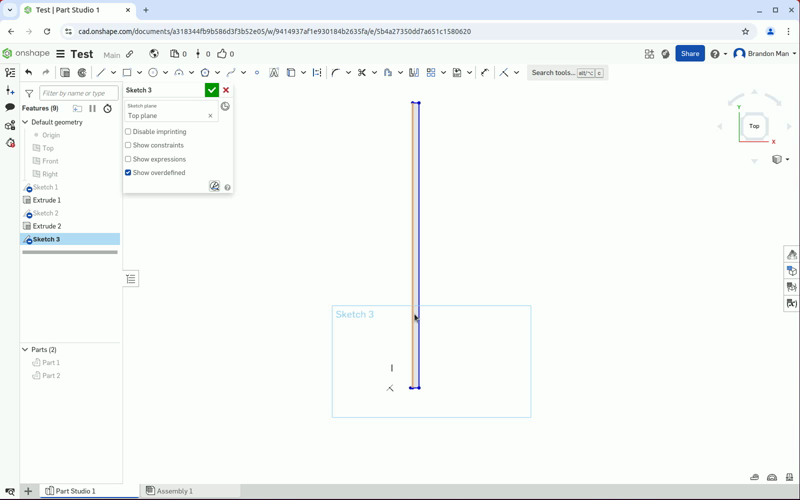
scroll(6)
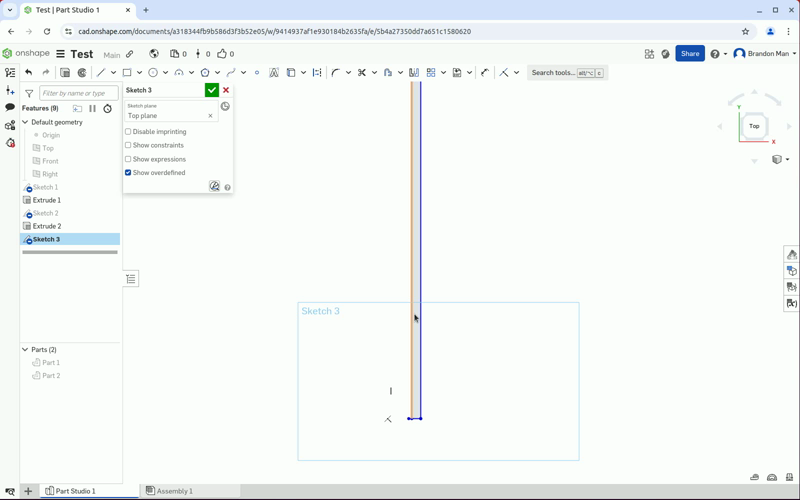
scroll(6)
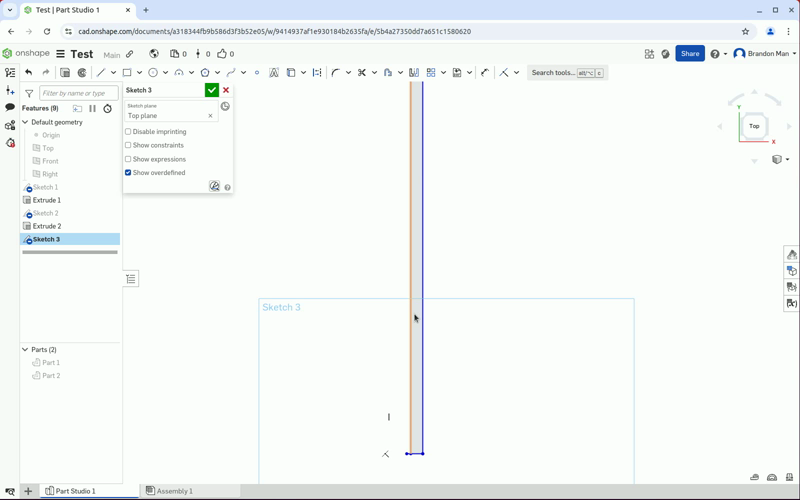
scroll(6)
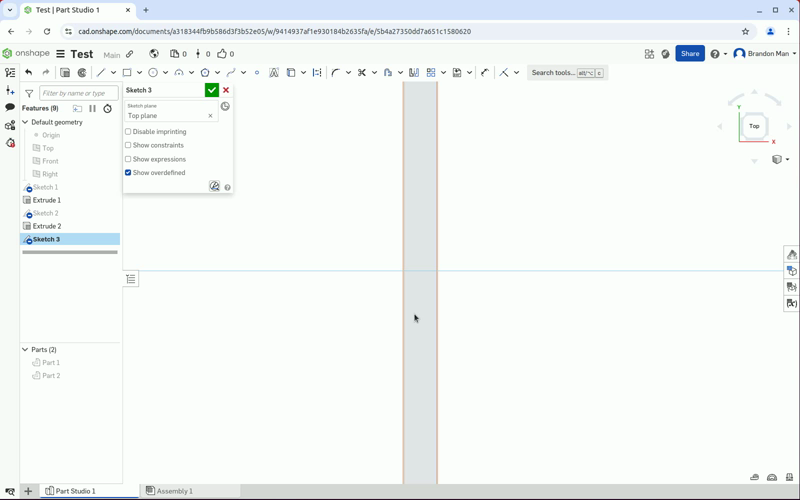
click(414, 313)
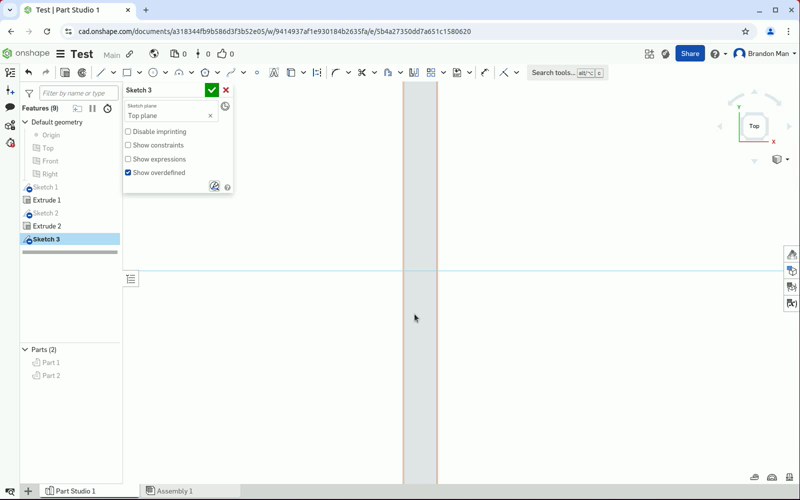
scroll(-6)
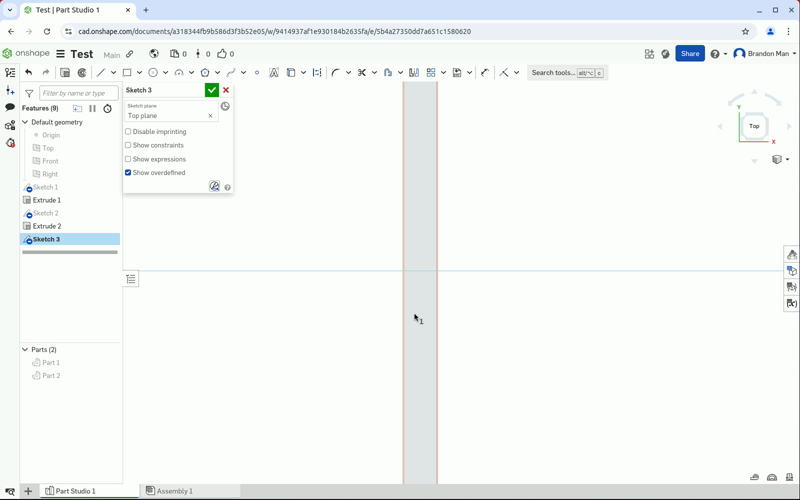
scroll(-6)
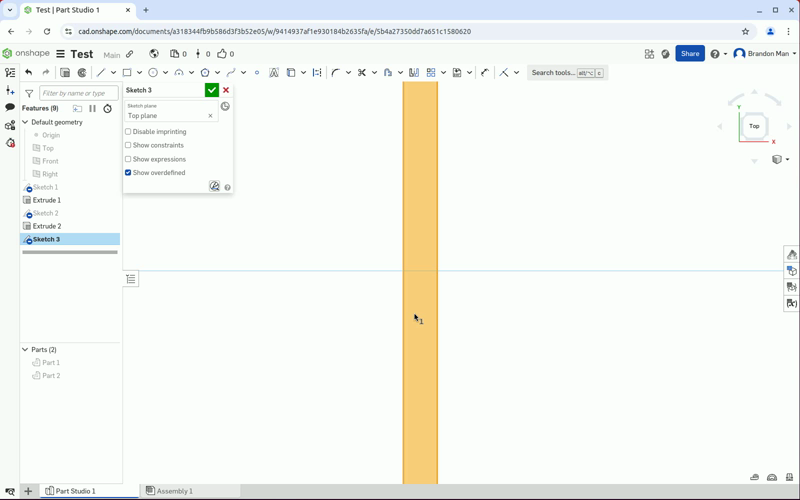
scroll(-6)
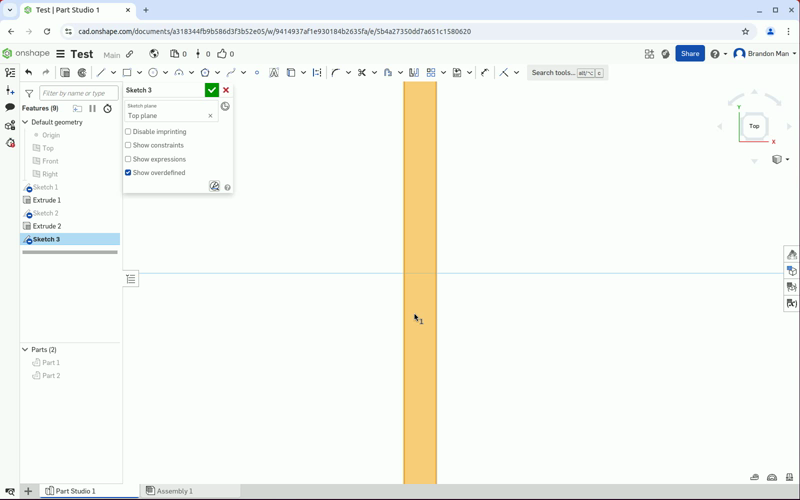
scroll(-6)
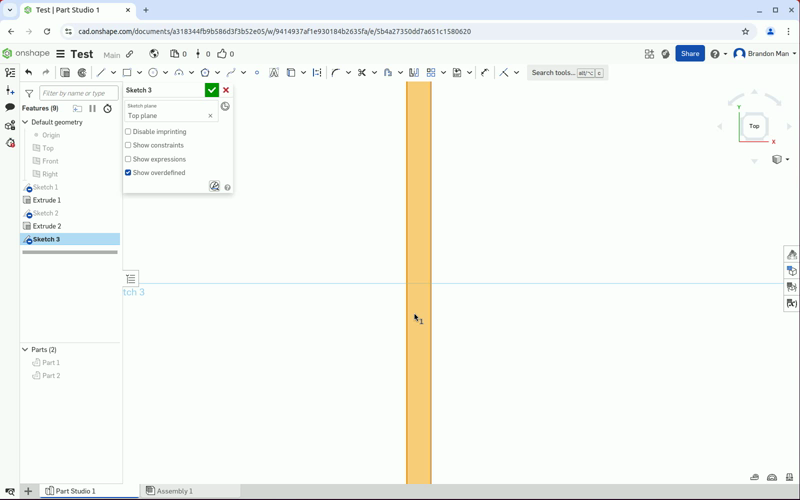
scroll(-6)
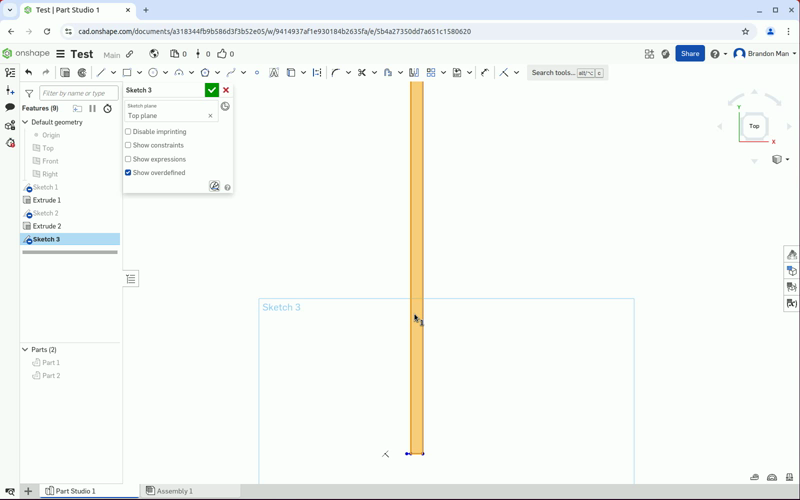
scroll(-6)
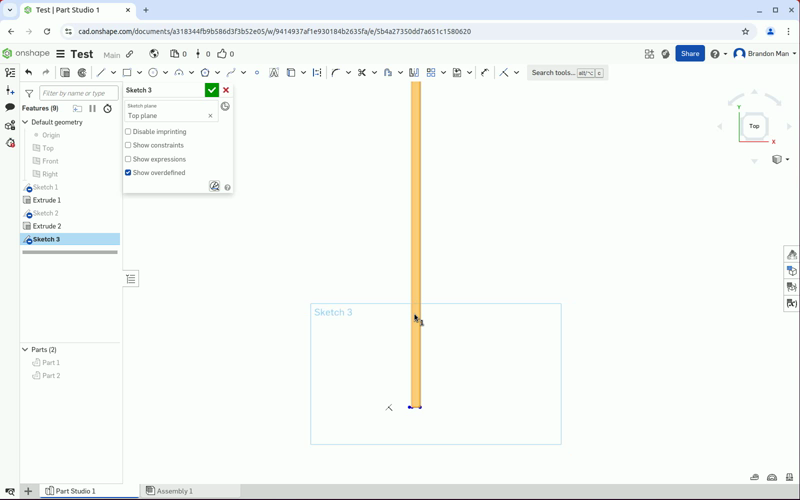
scroll(-6)
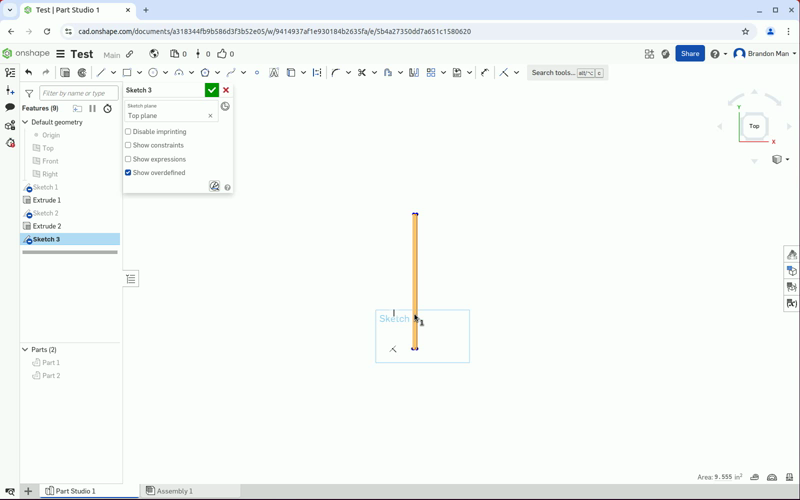
mouse_move(73, 352)
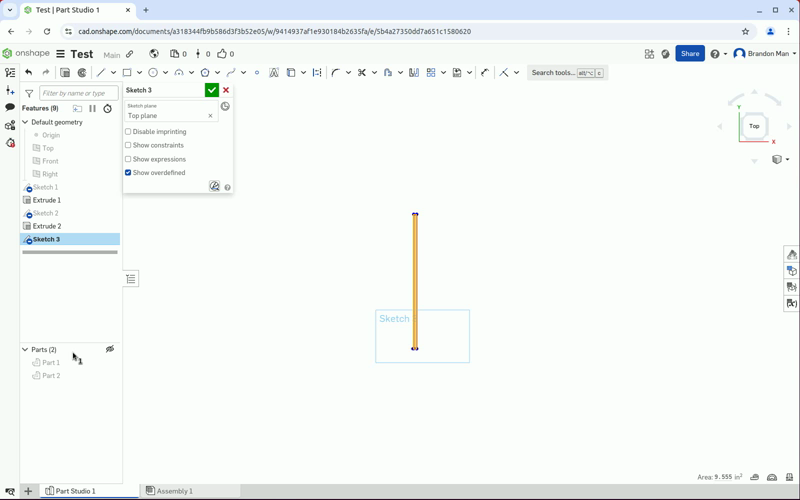
key(shift+y)
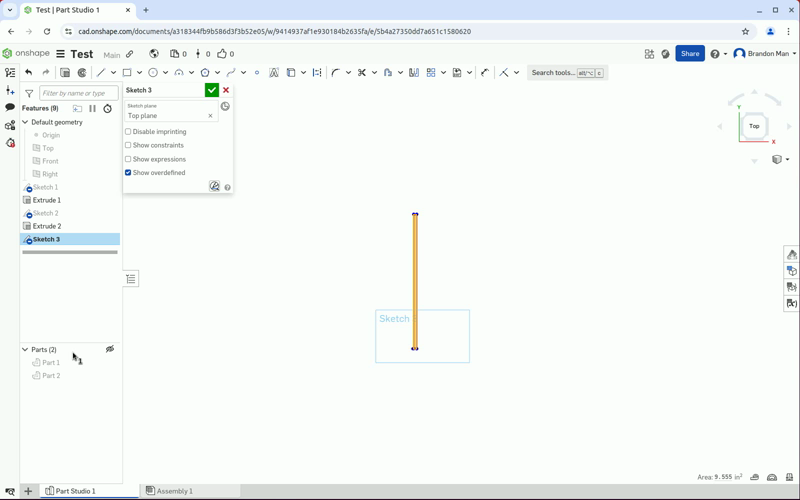
key(shift+e)
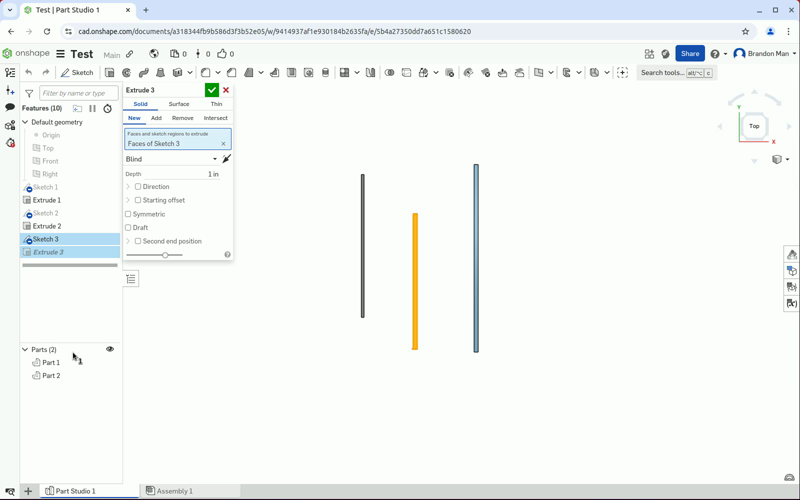
mouse_move(143, 106)
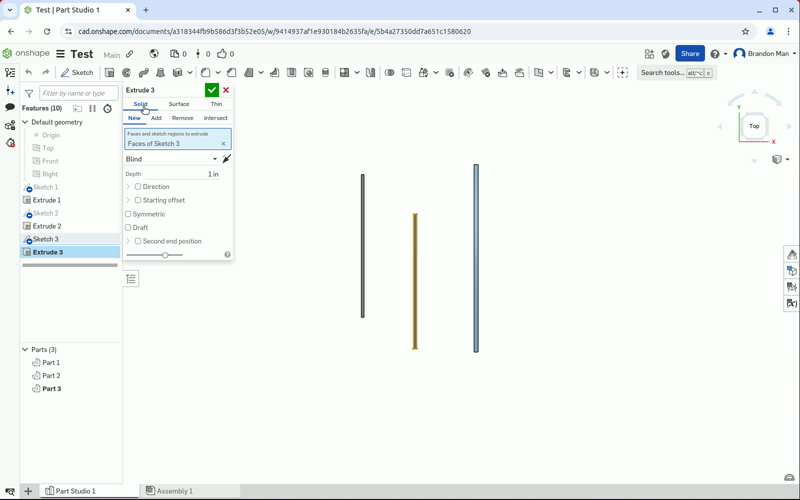
click(143, 106)
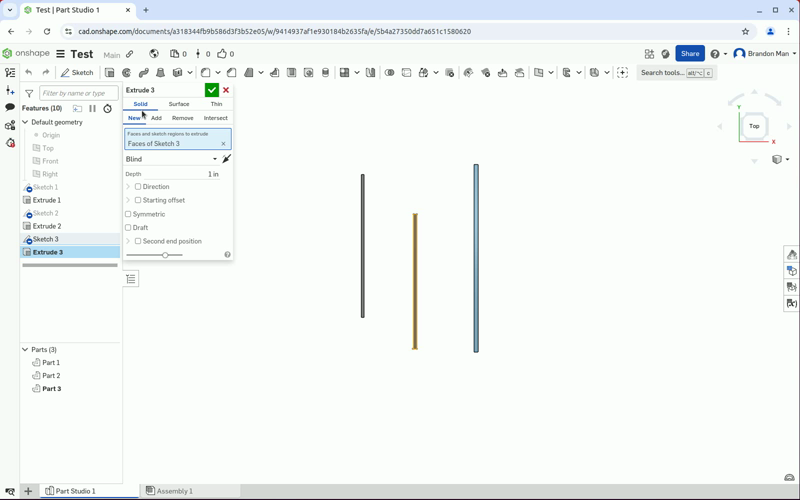
mouse_move(137, 120)
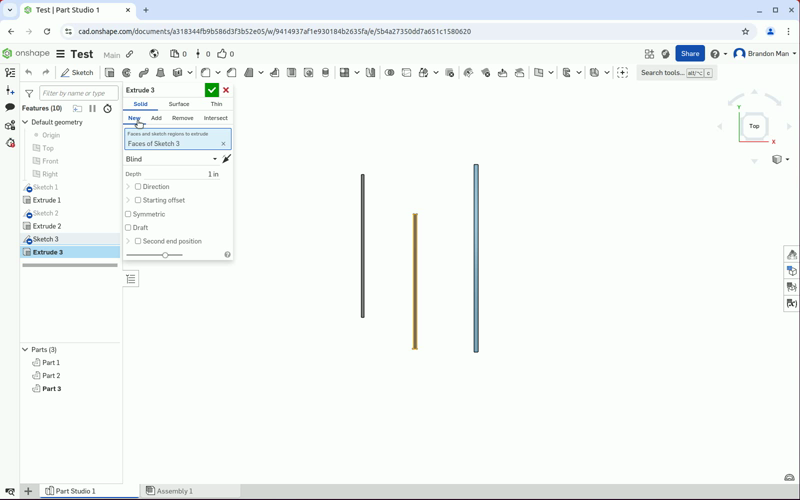
click(137, 120)
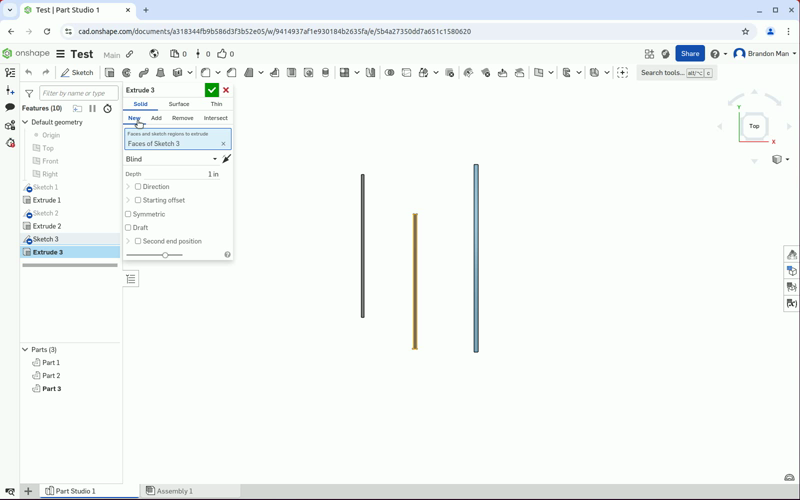
key(tab, 4)
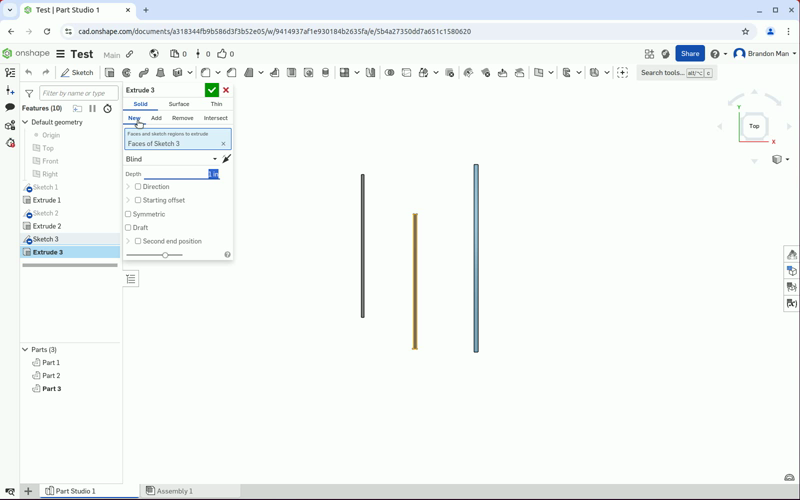
text(3.611)
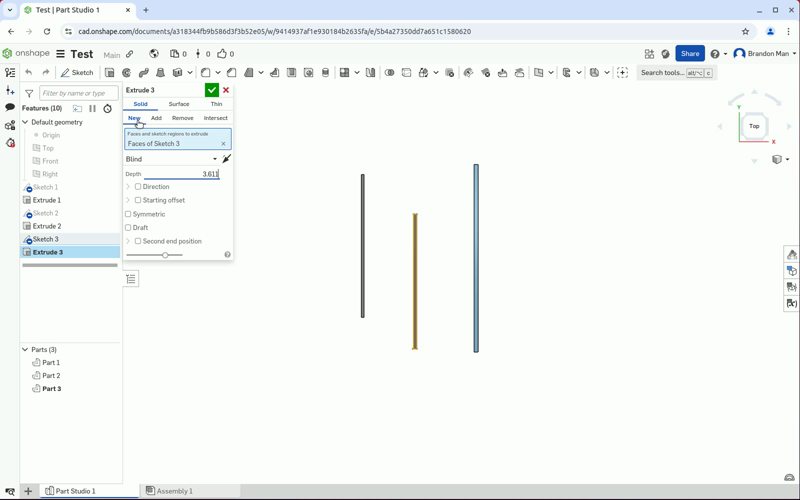
key(enter)
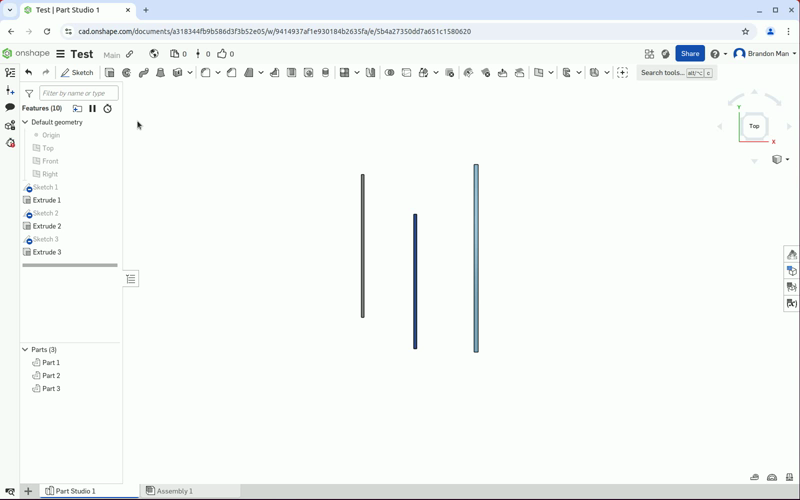
key(shift+h)
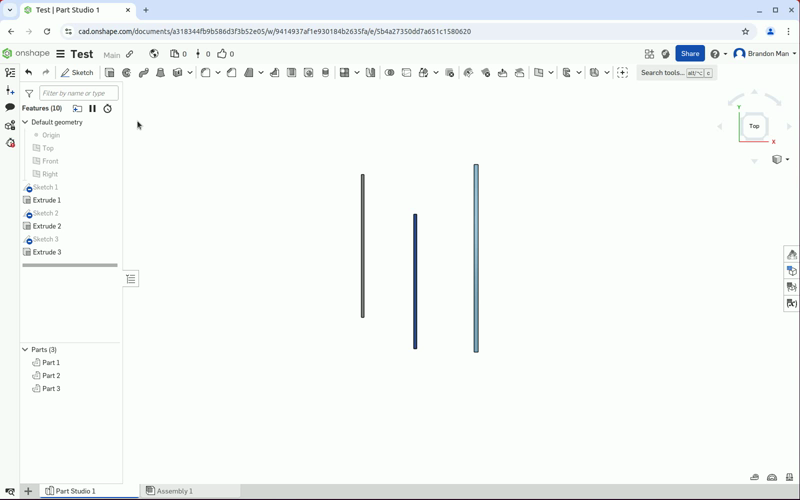
key(shift+h)
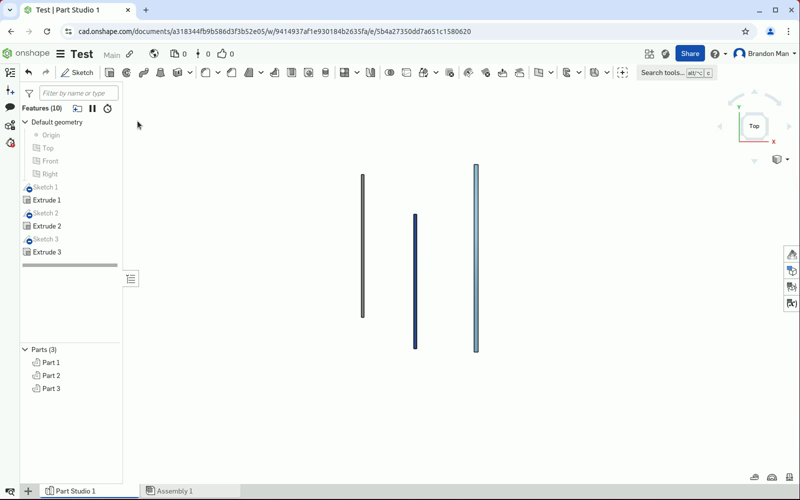
mouse_move(73, 189)
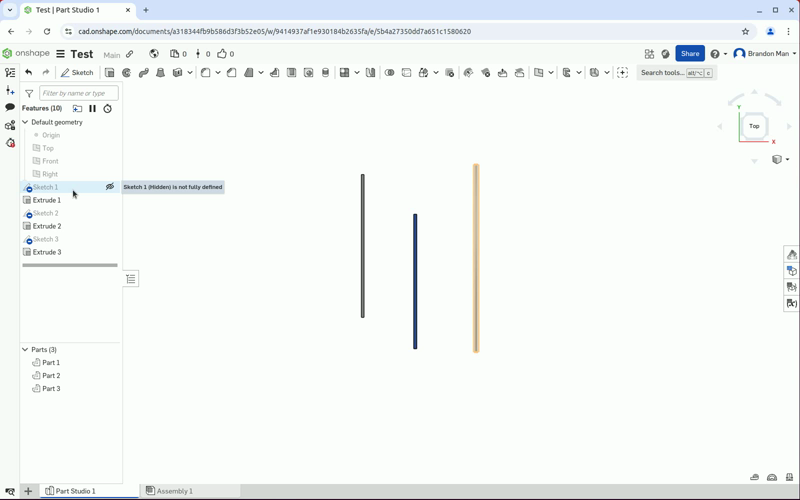
click(73, 189)
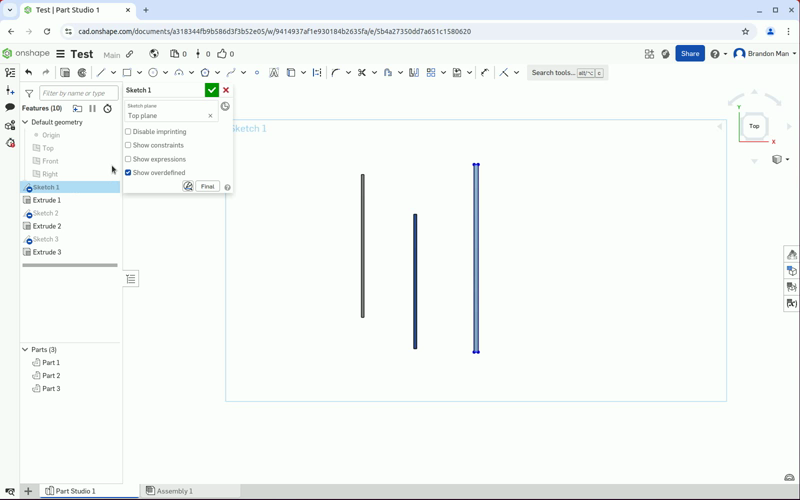
mouse_move(229, 92)
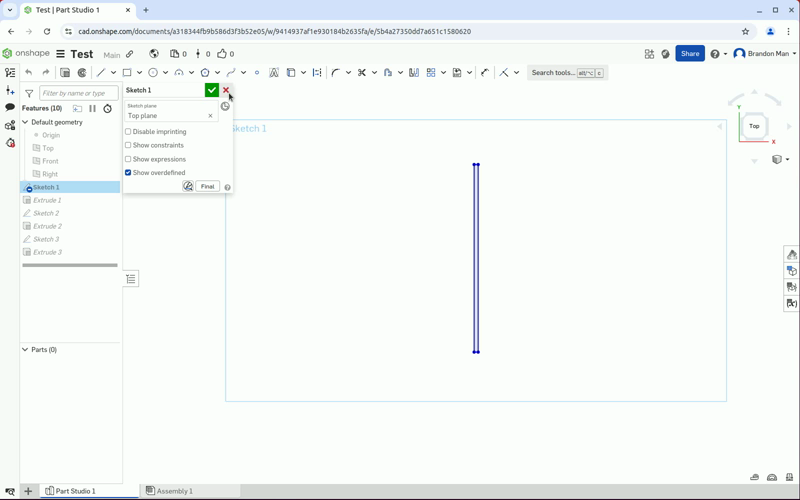
click(229, 92)
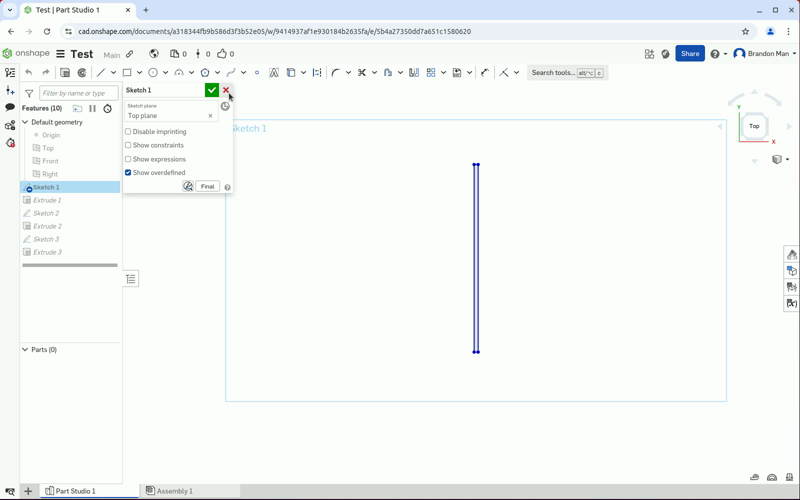
key(shift+s)
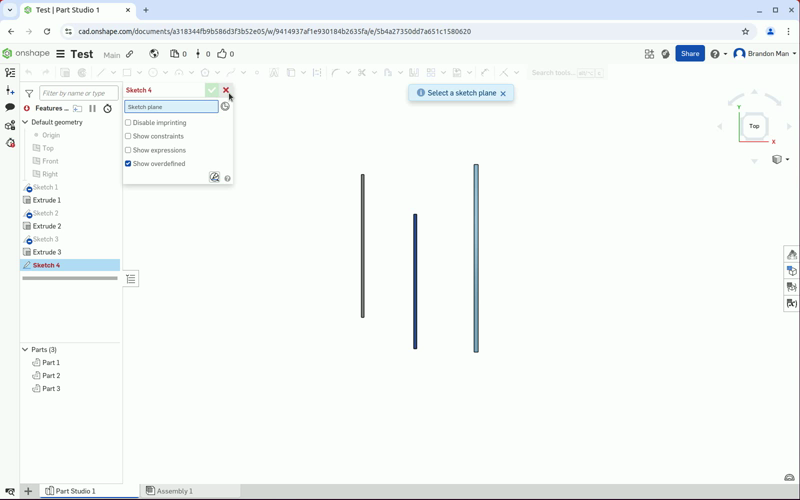
mouse_move(73, 150)
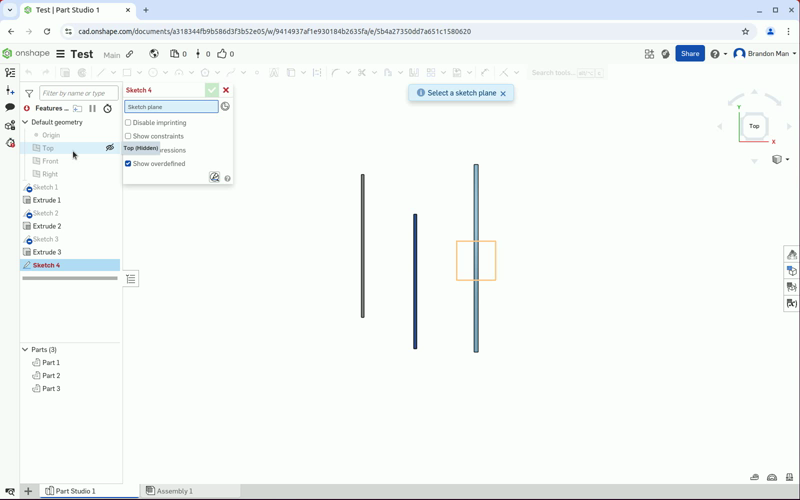
click(73, 150)
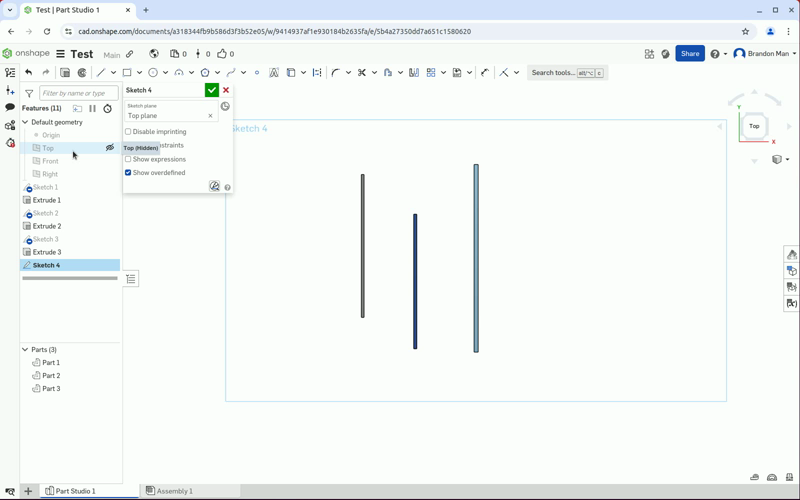
mouse_move(73, 352)
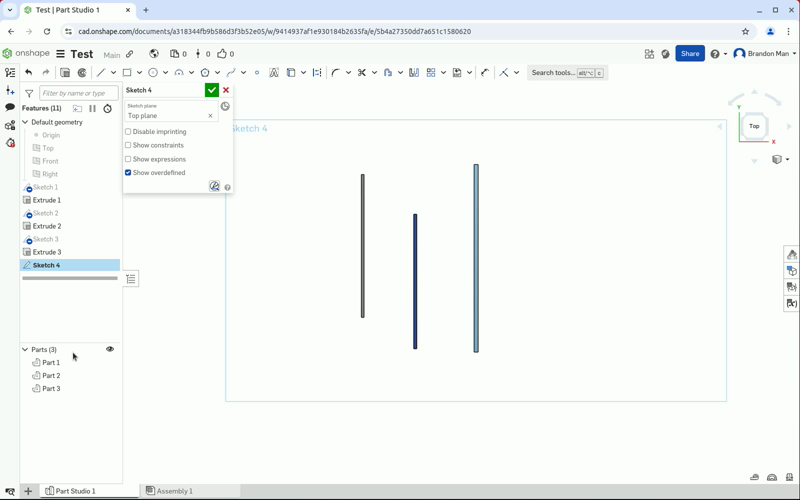
key(y)
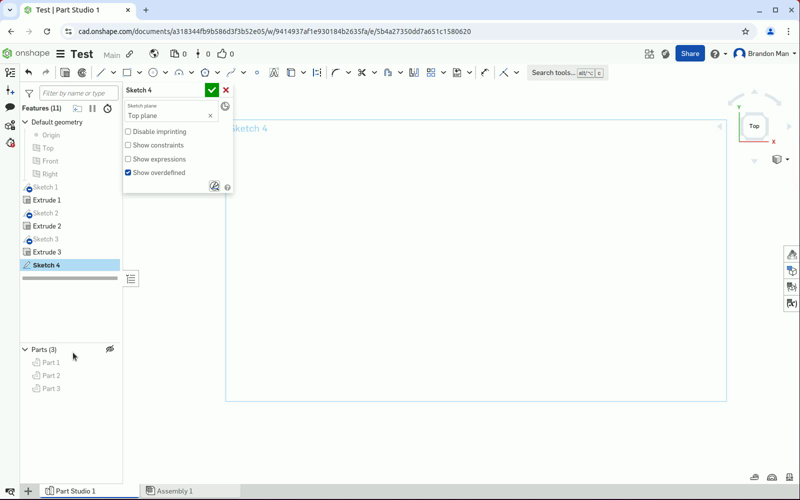
key(l)
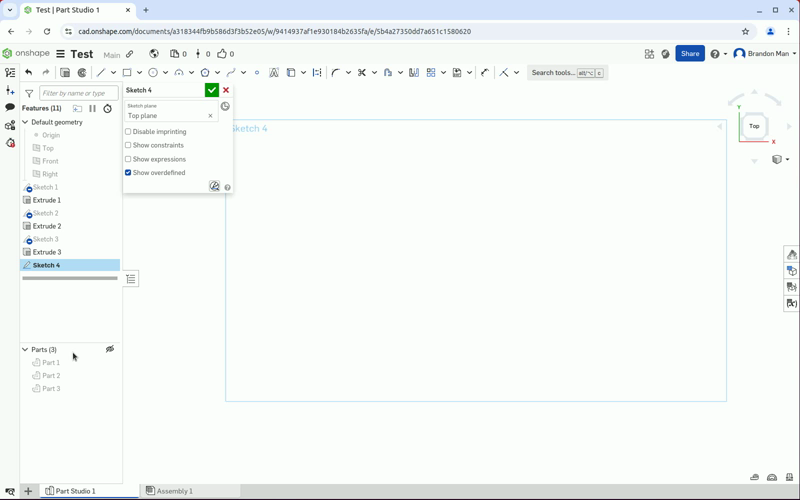
key_down(shift)
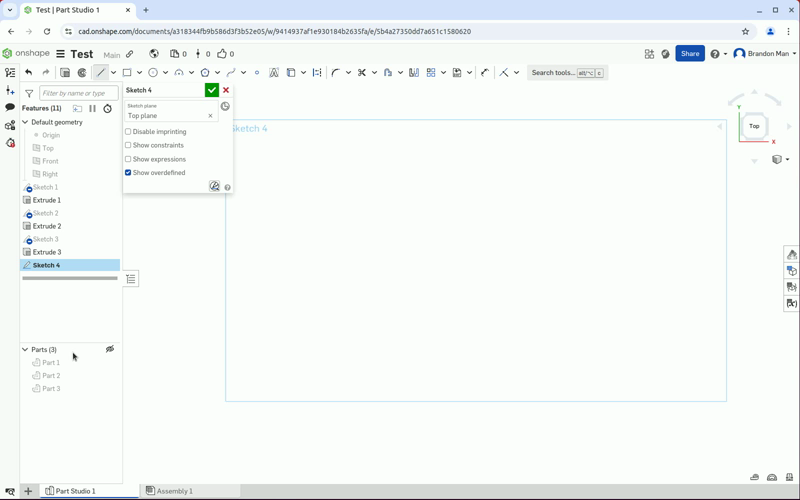
mouse_move(392, 299)
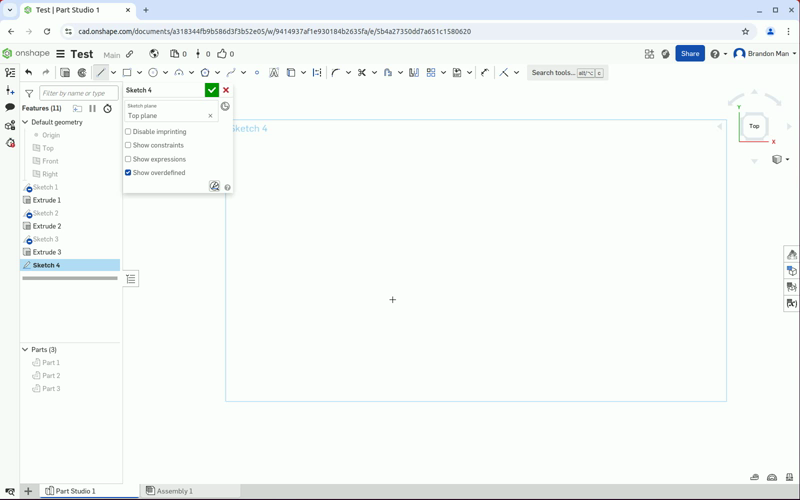
click(392, 299)
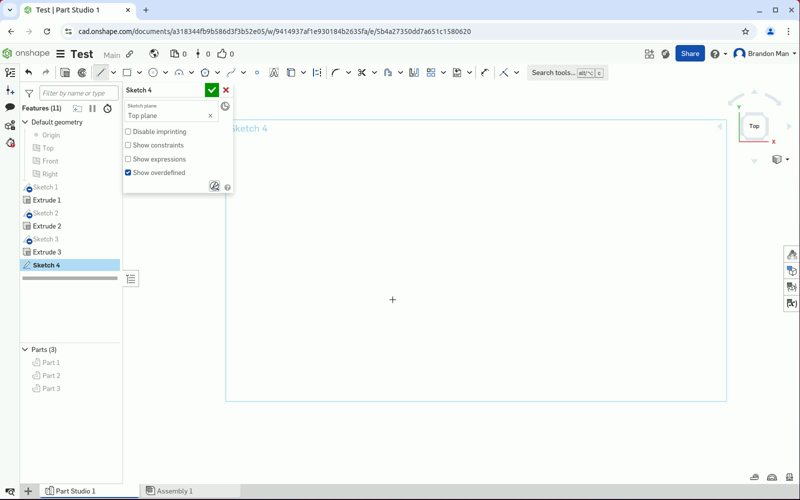
key_up(shift)
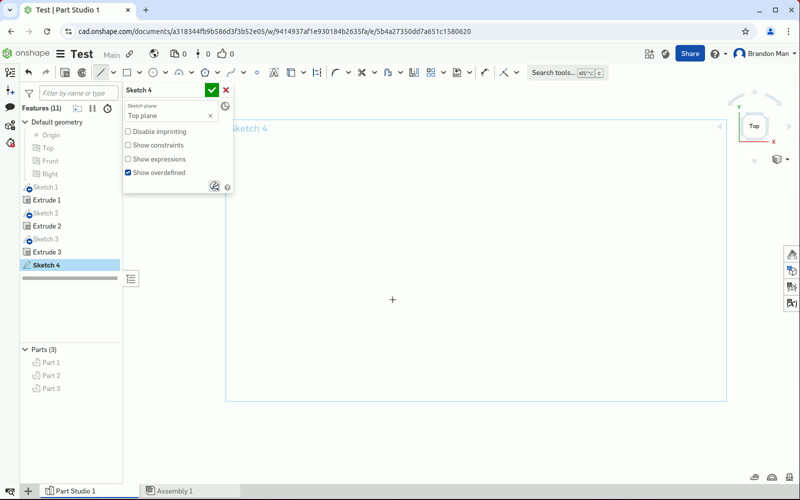
key_down(shift)
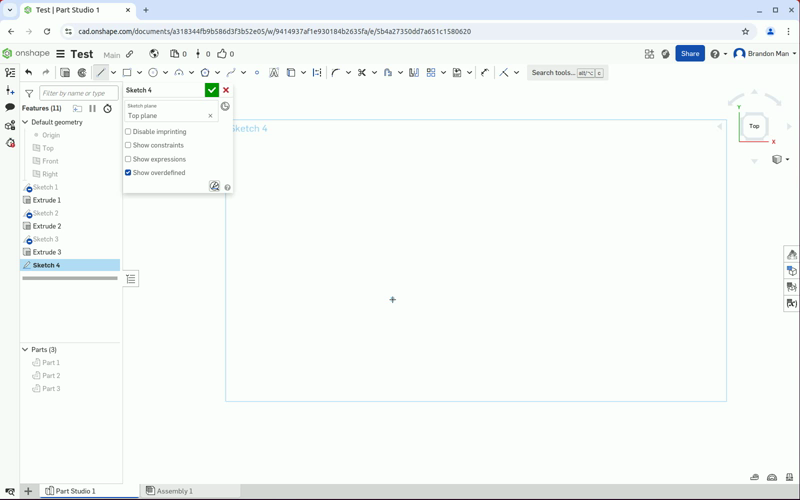
mouse_move(422, 299)
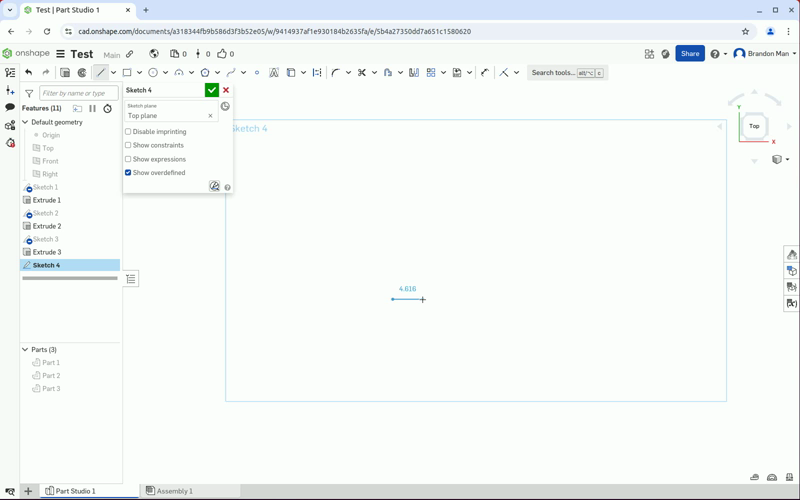
mouse_move(396, 299)
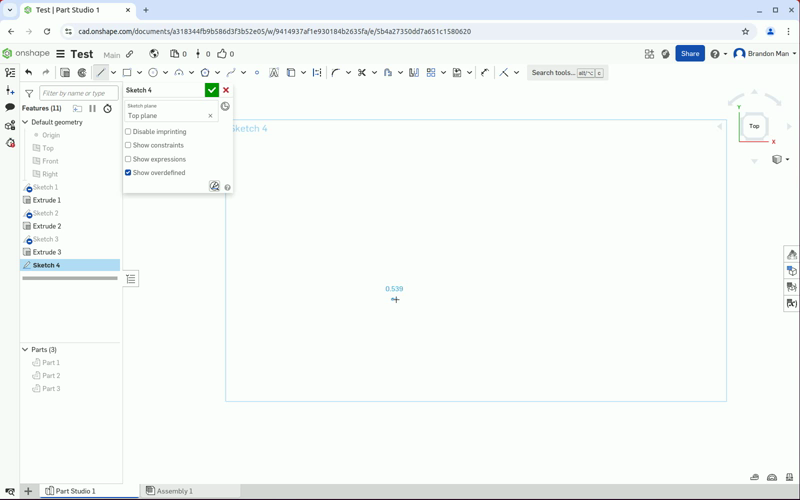
scroll(6)
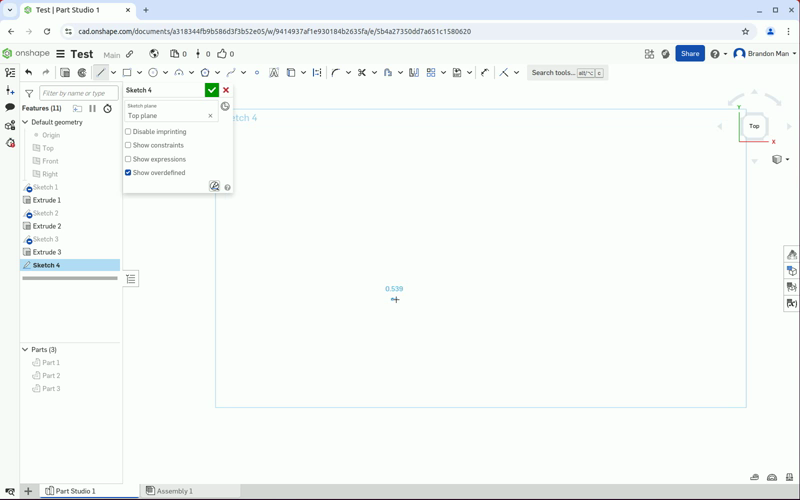
scroll(6)
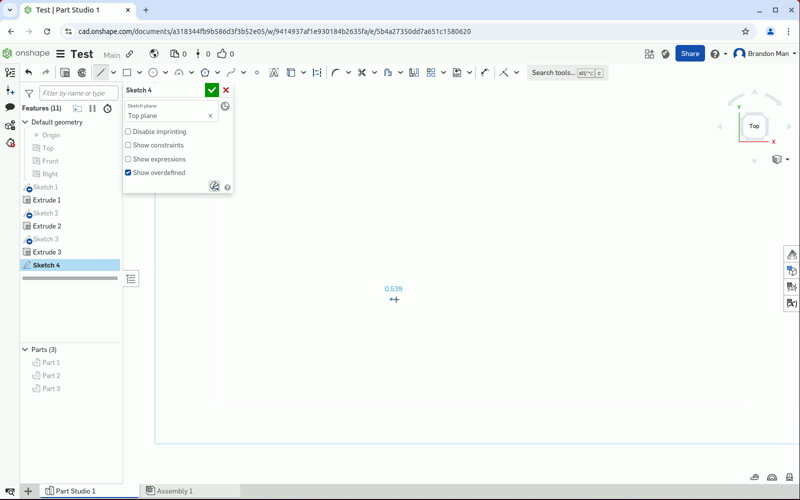
scroll(6)
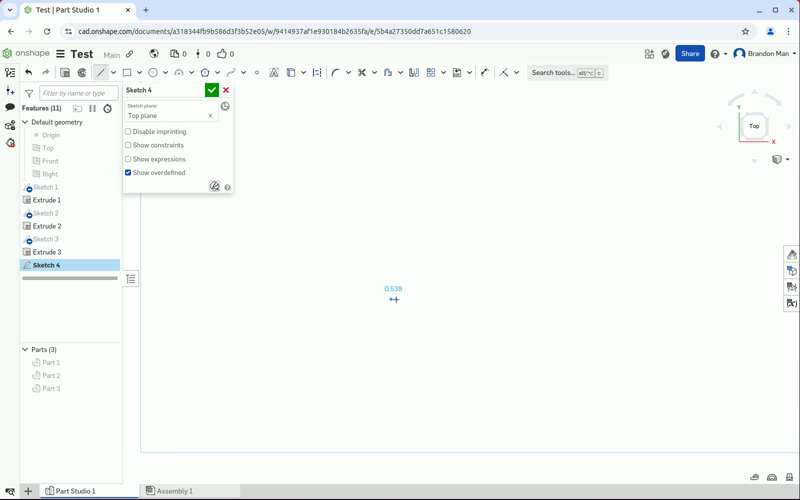
scroll(6)
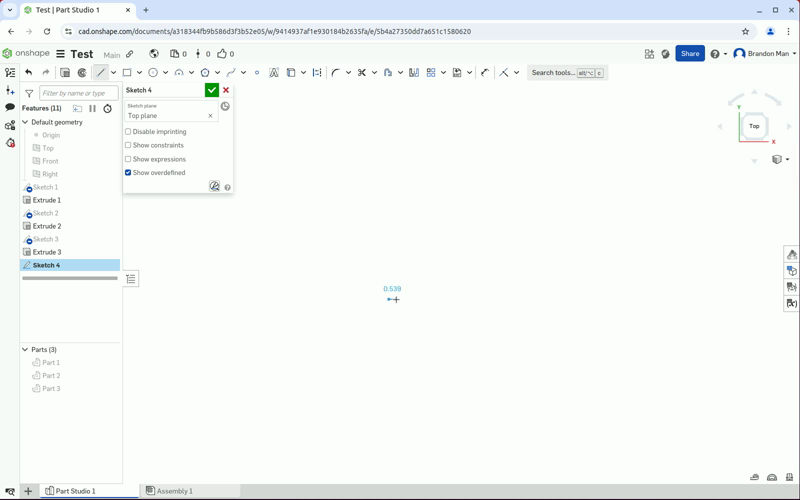
scroll(6)
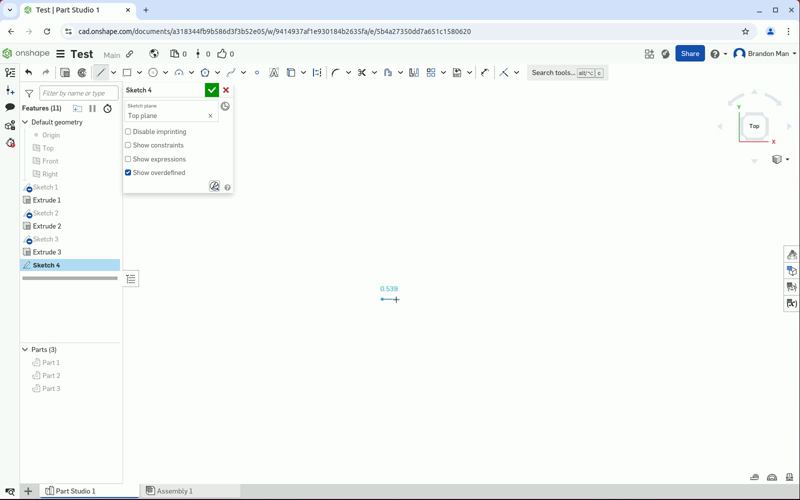
scroll(6)
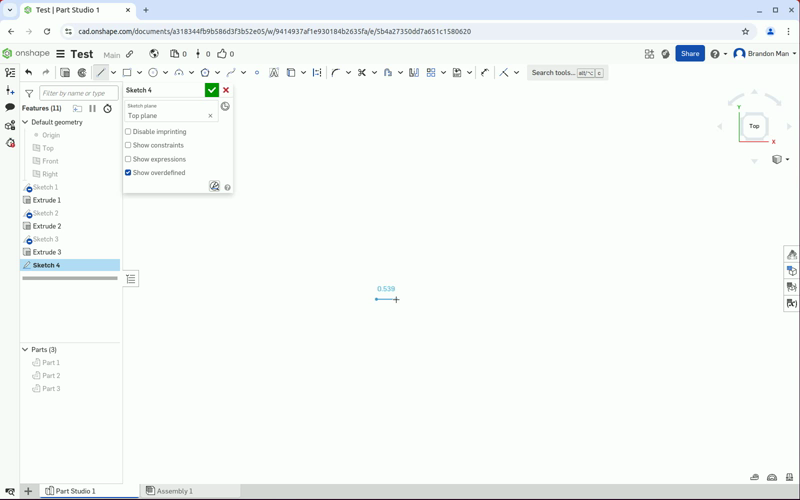
scroll(6)
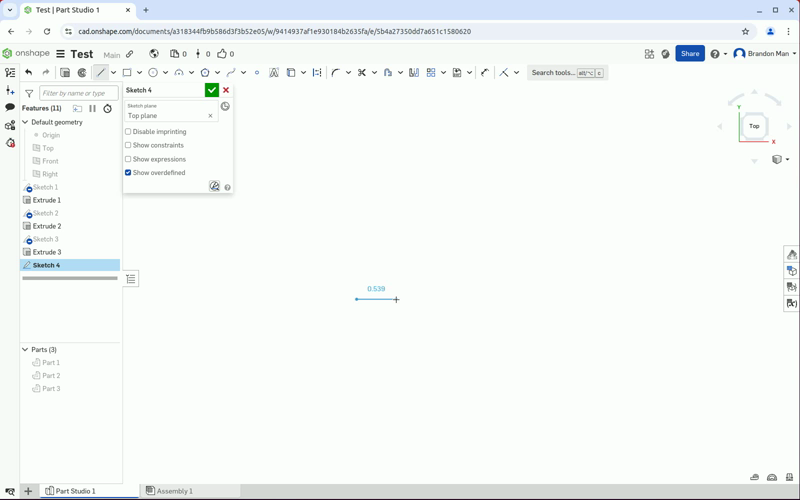
click(396, 299)
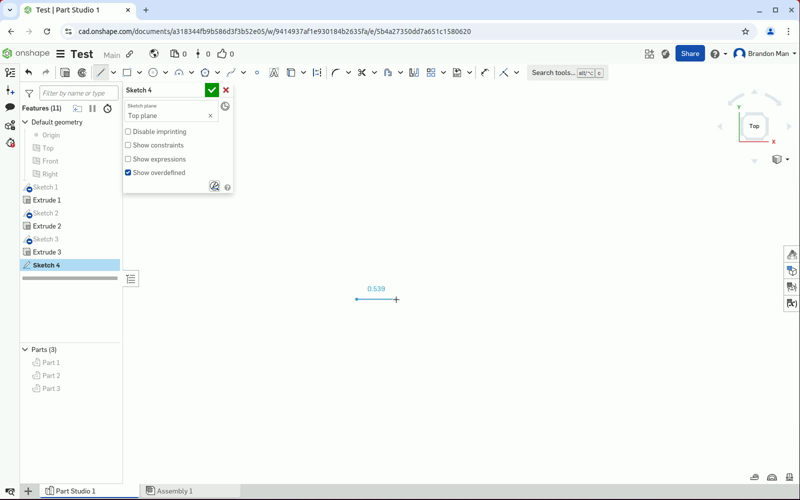
scroll(-6)
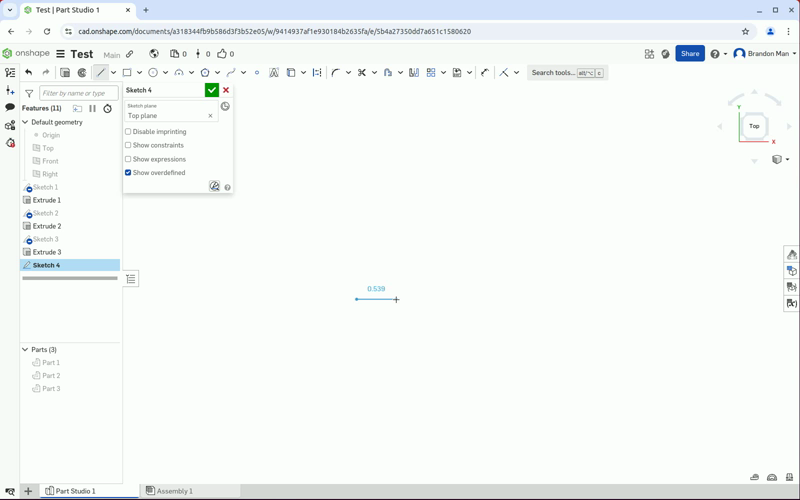
scroll(-6)
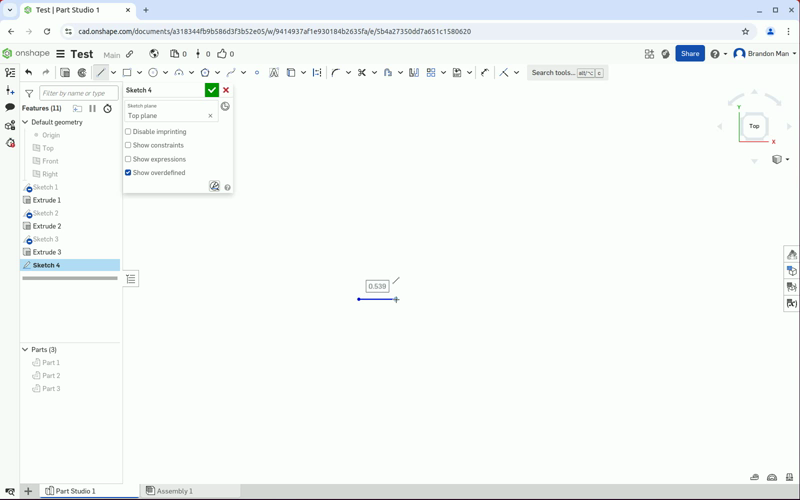
scroll(-6)
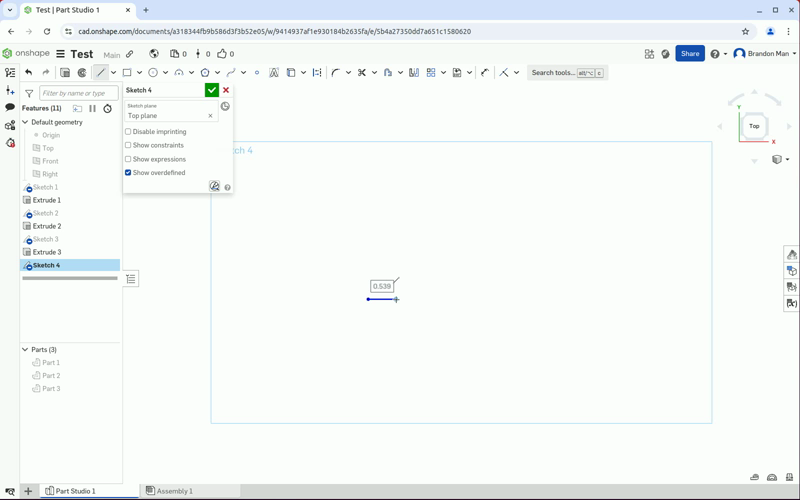
scroll(-6)
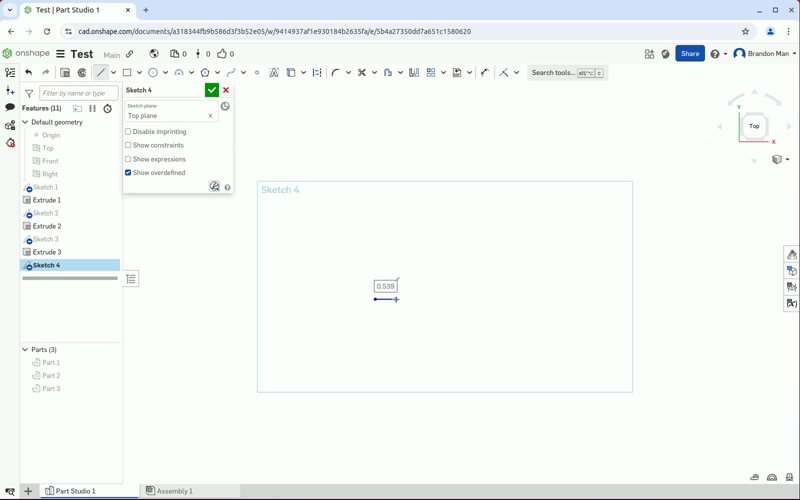
scroll(-6)
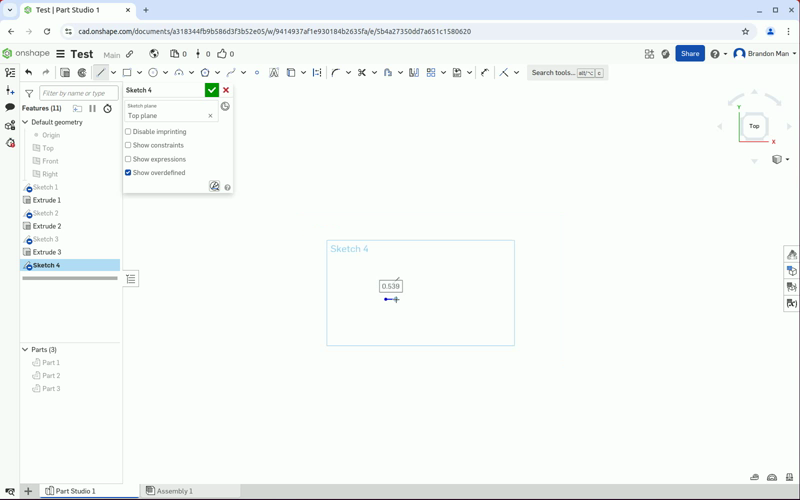
scroll(-6)
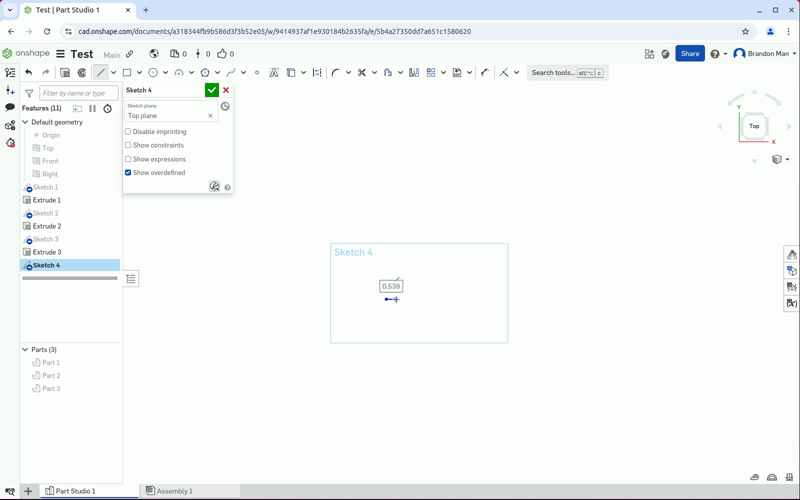
scroll(-6)
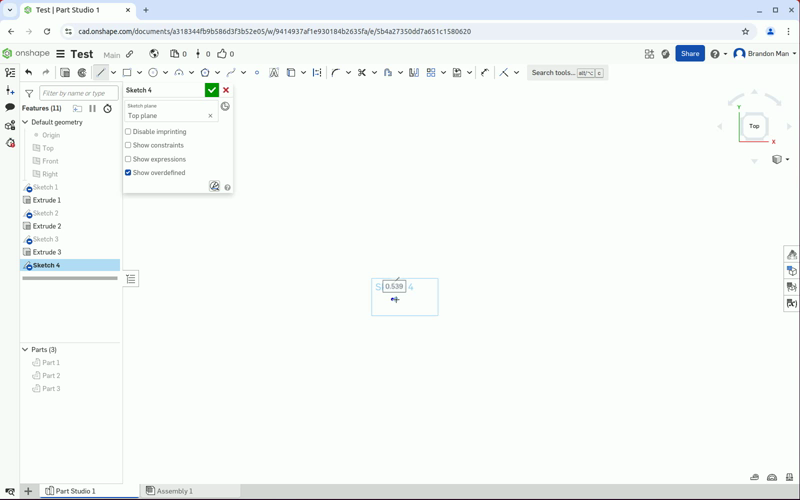
key_up(shift)
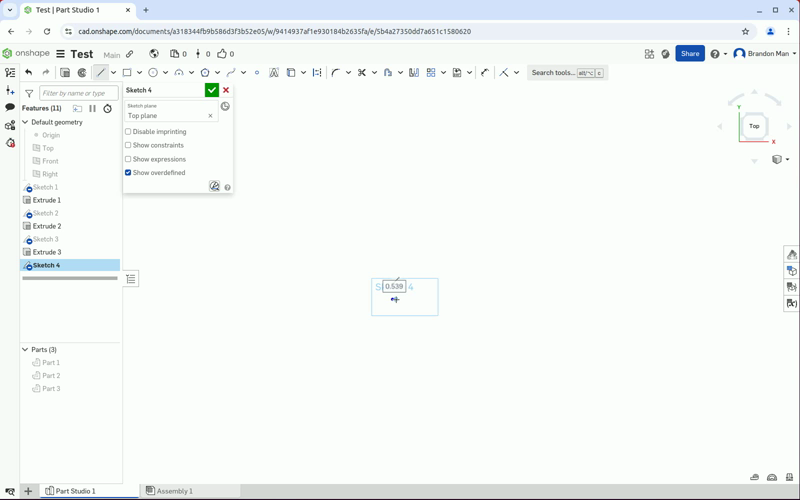
key_down(shift)
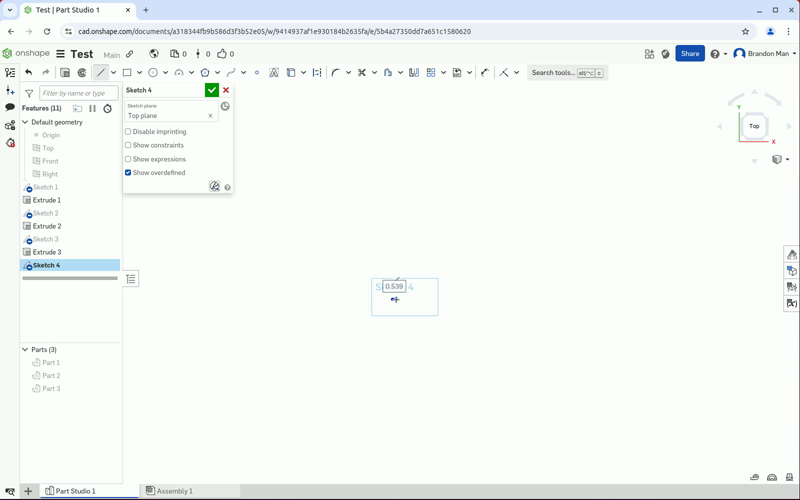
mouse_move(426, 299)
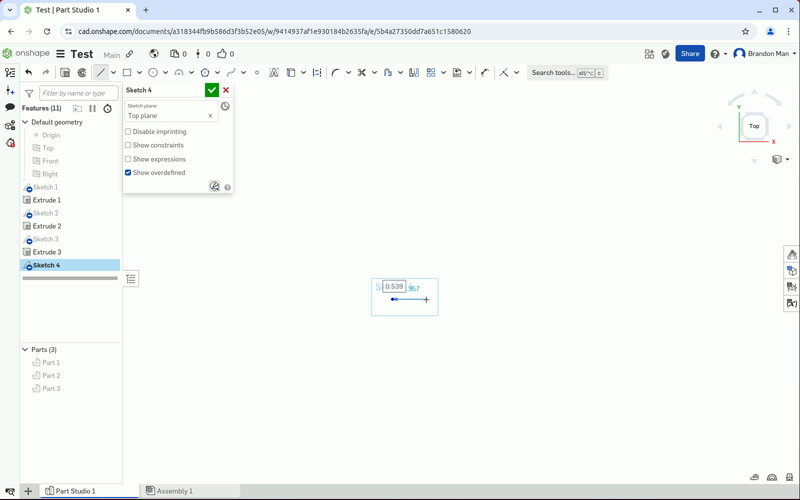
mouse_move(396, 295)
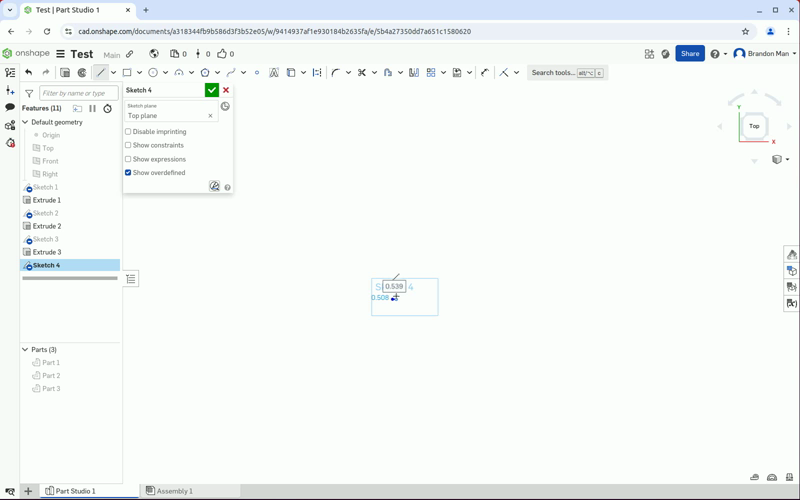
scroll(6)
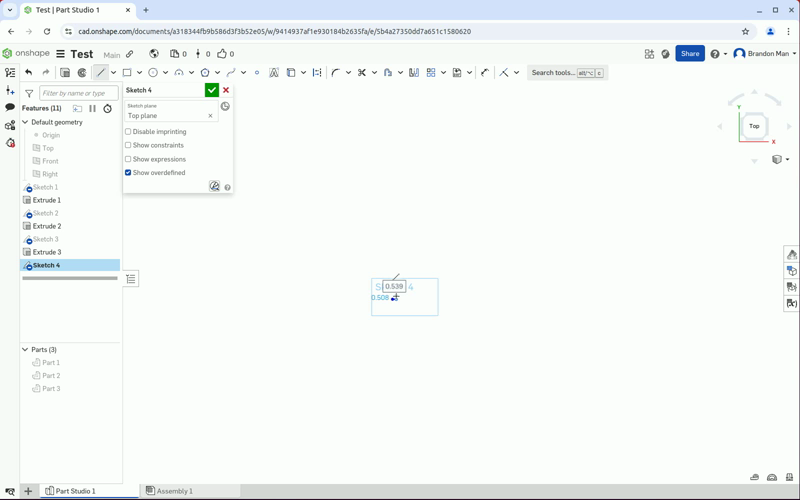
scroll(6)
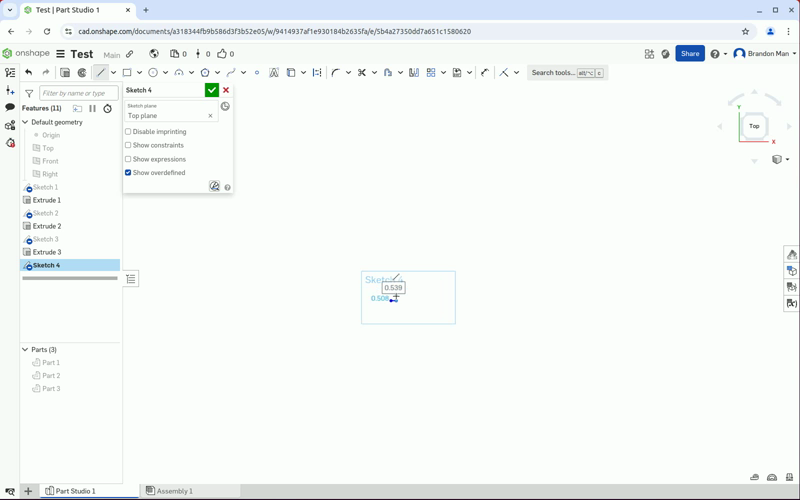
scroll(6)
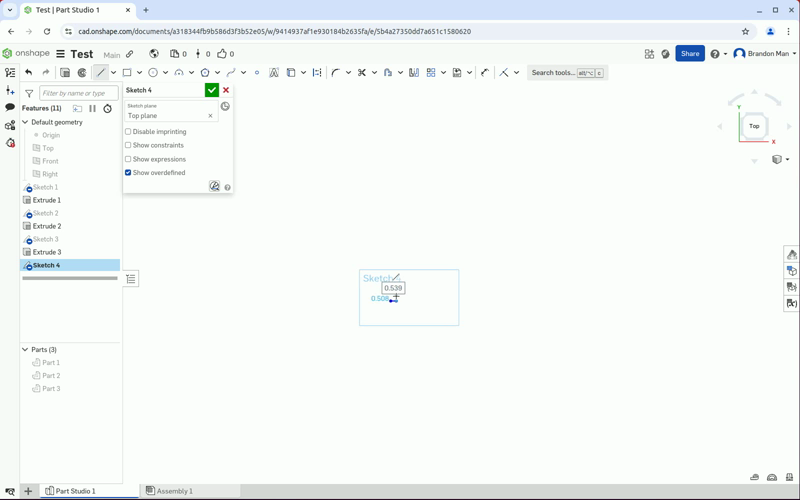
scroll(6)
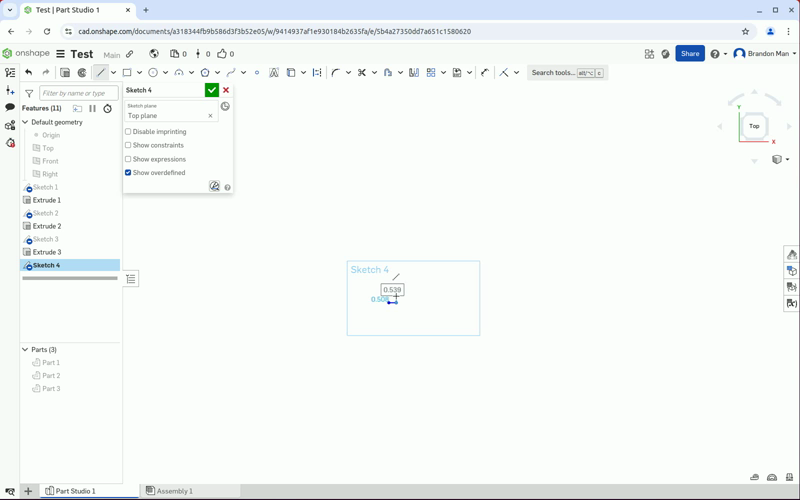
scroll(6)
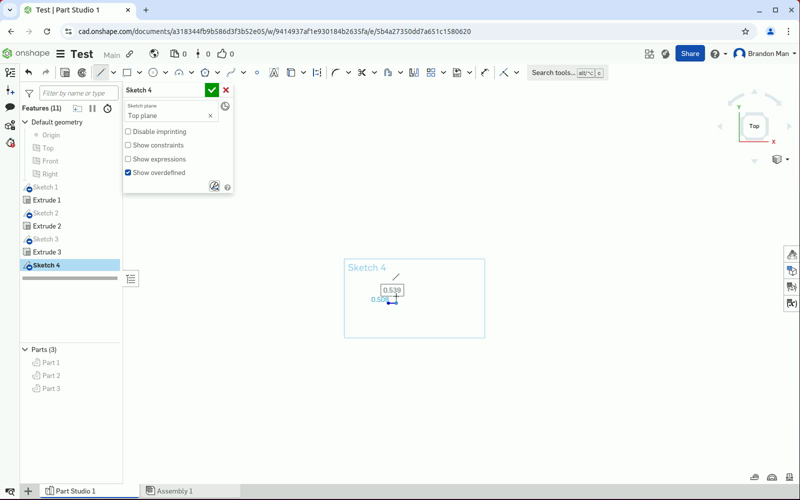
scroll(6)
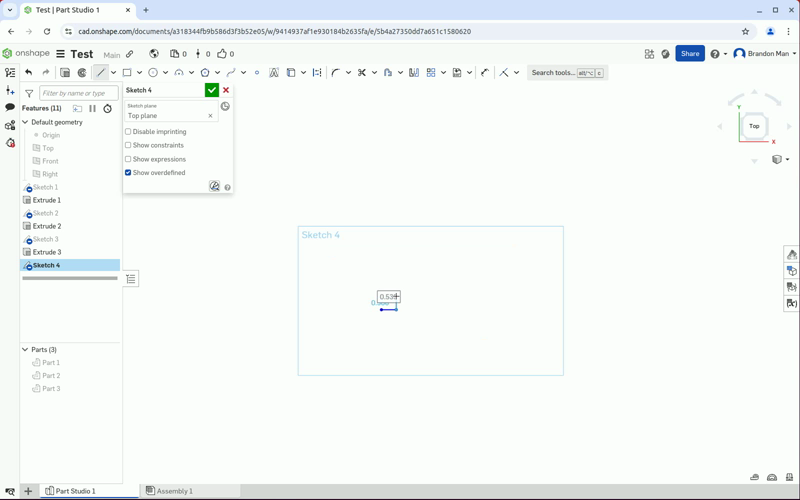
scroll(6)
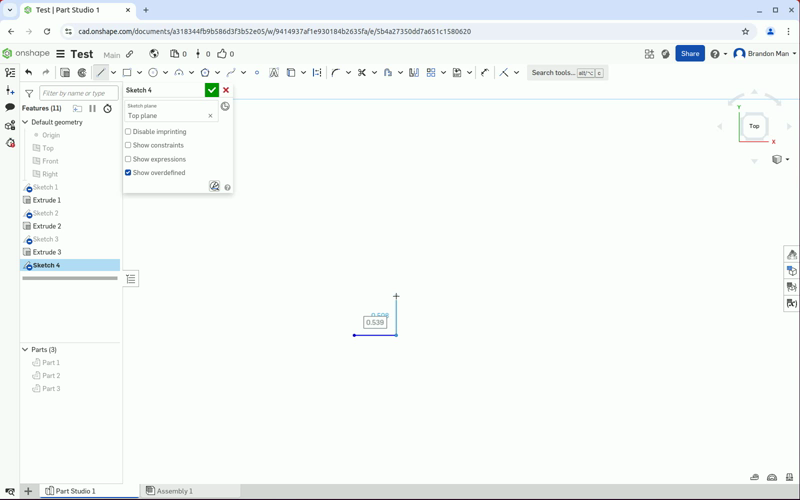
click(396, 295)
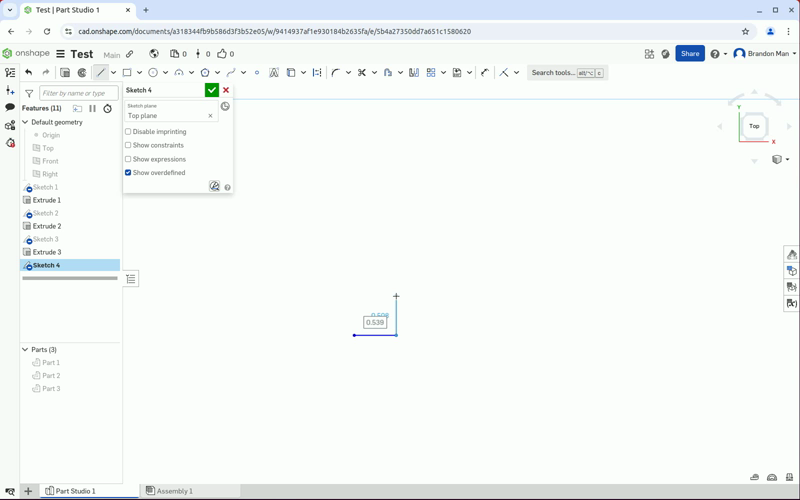
scroll(-6)
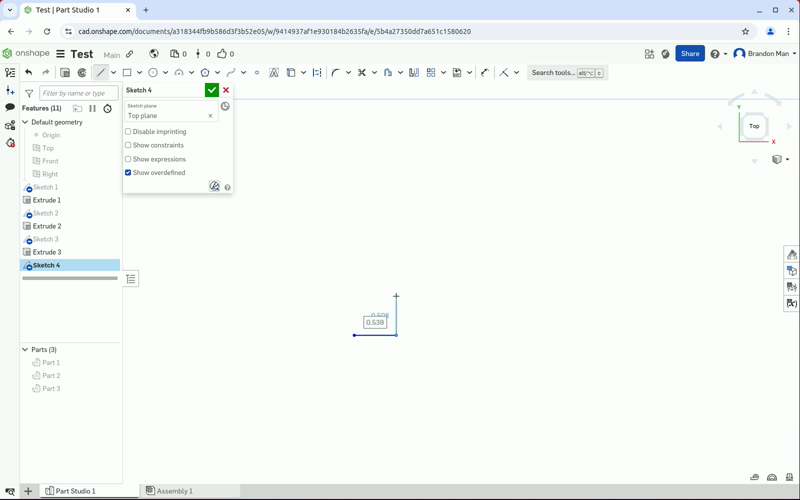
scroll(-6)
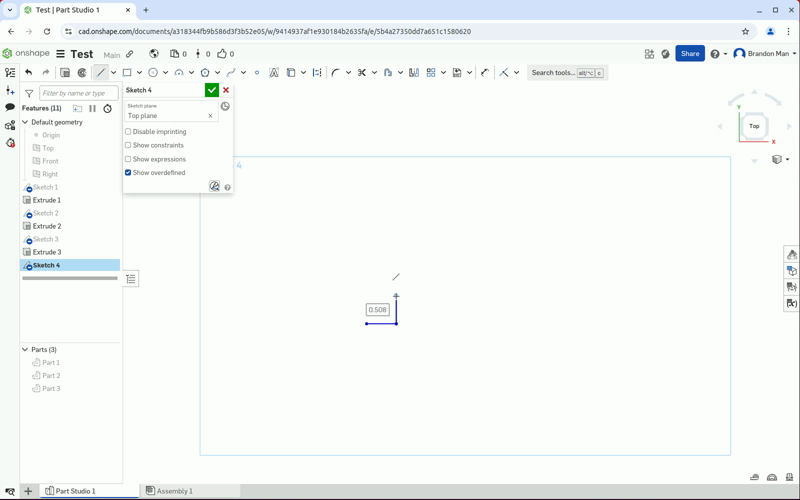
scroll(-6)
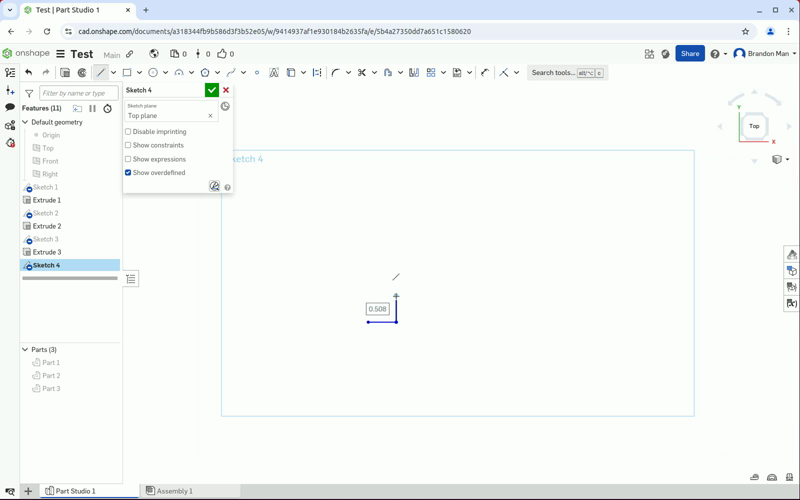
scroll(-6)
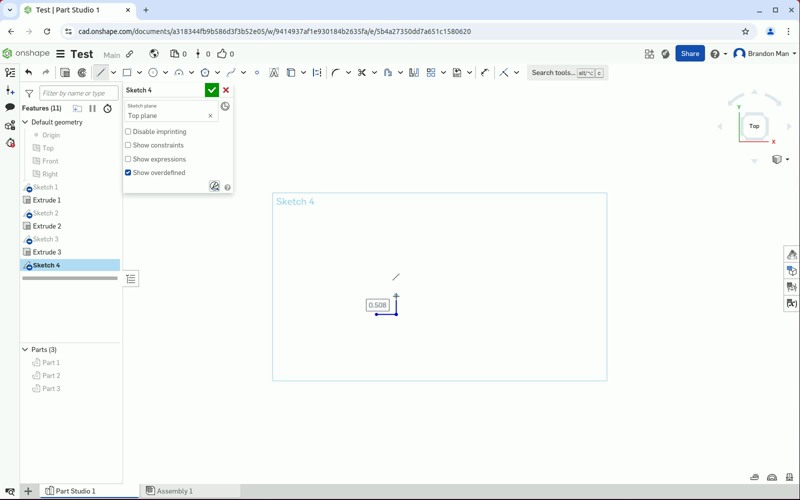
scroll(-6)
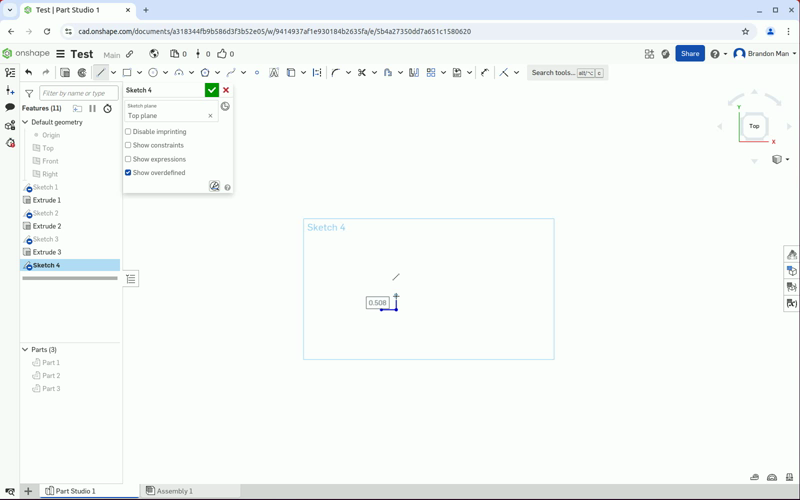
scroll(-6)
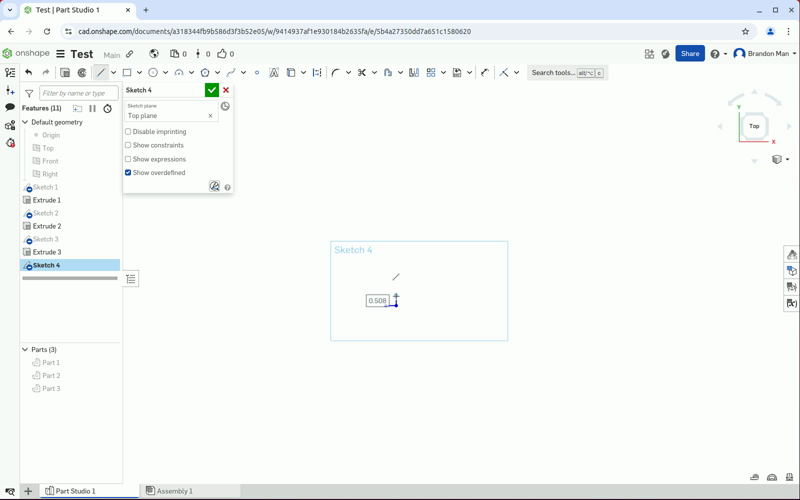
scroll(-6)
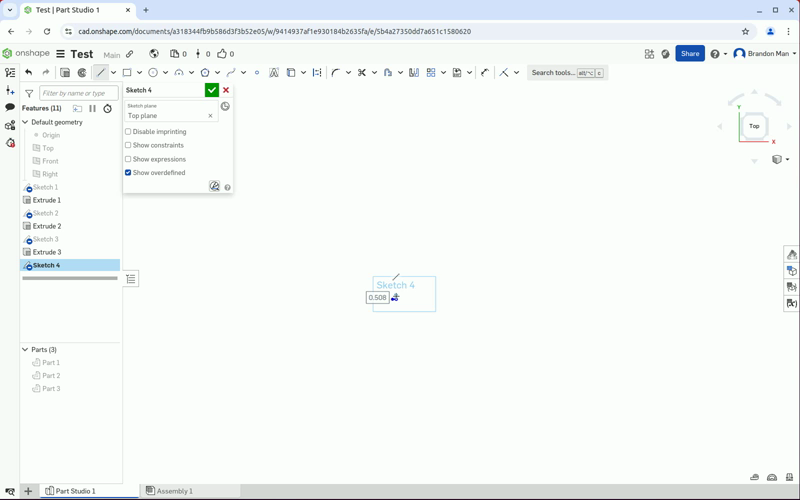
key_up(shift)
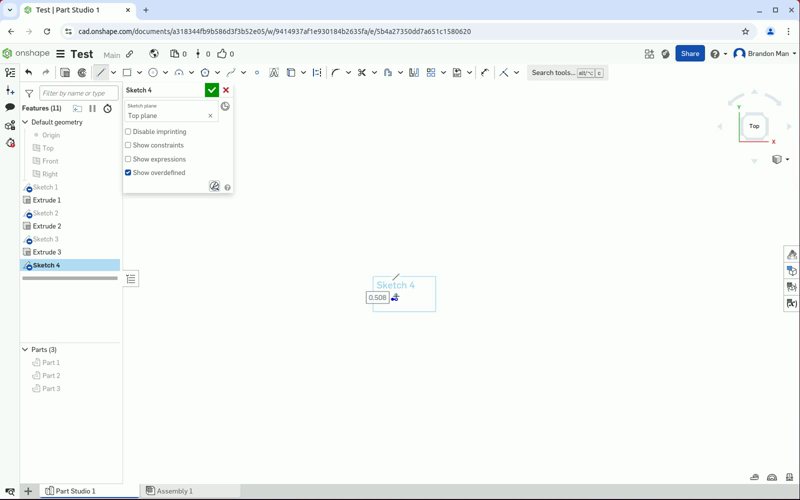
key_down(shift)
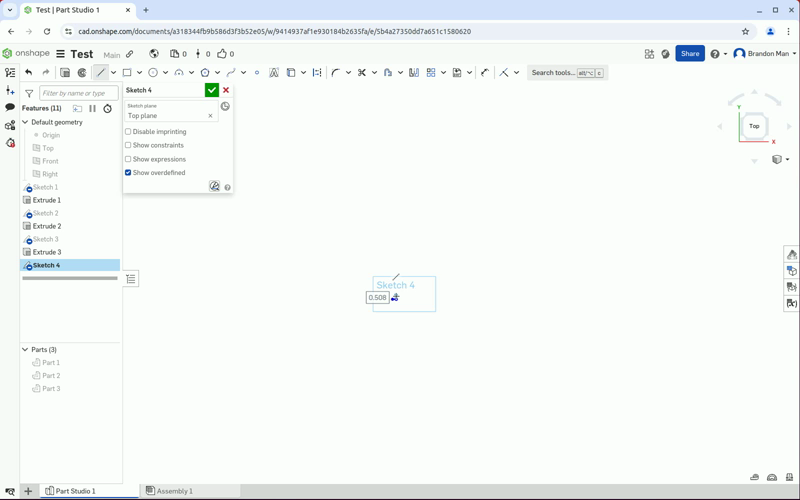
mouse_move(426, 295)
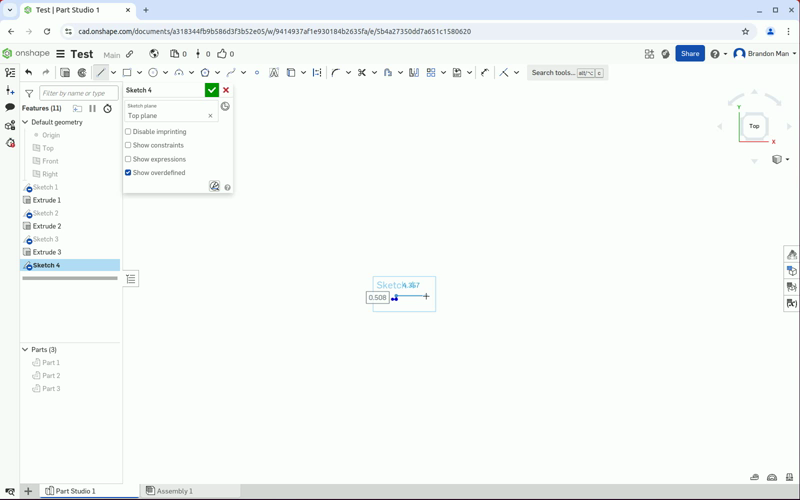
mouse_move(392, 295)
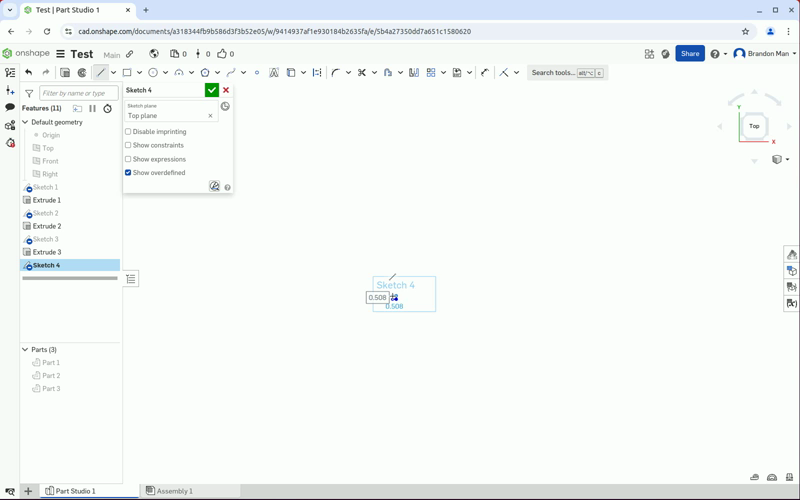
scroll(6)
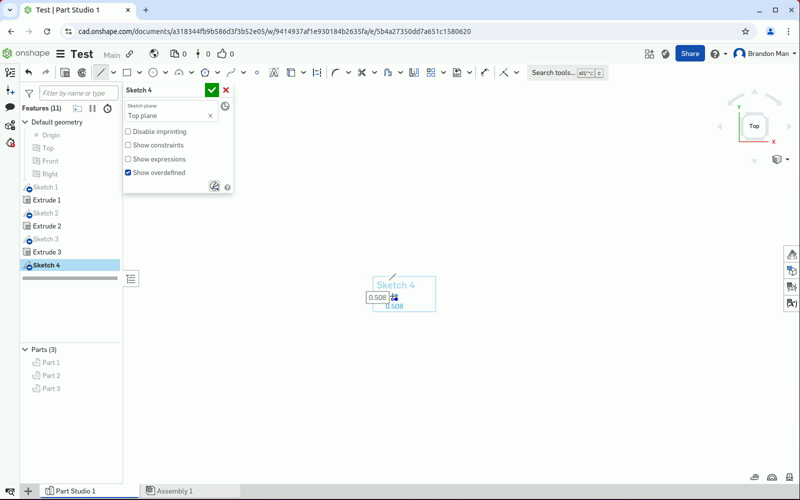
scroll(6)
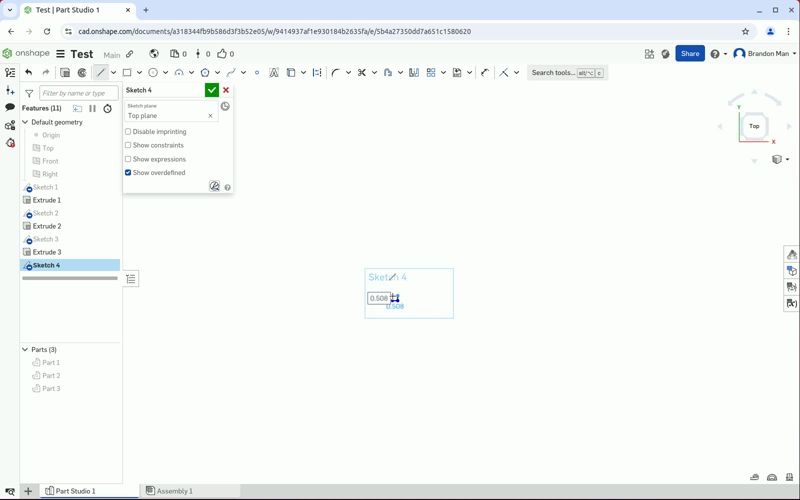
scroll(6)
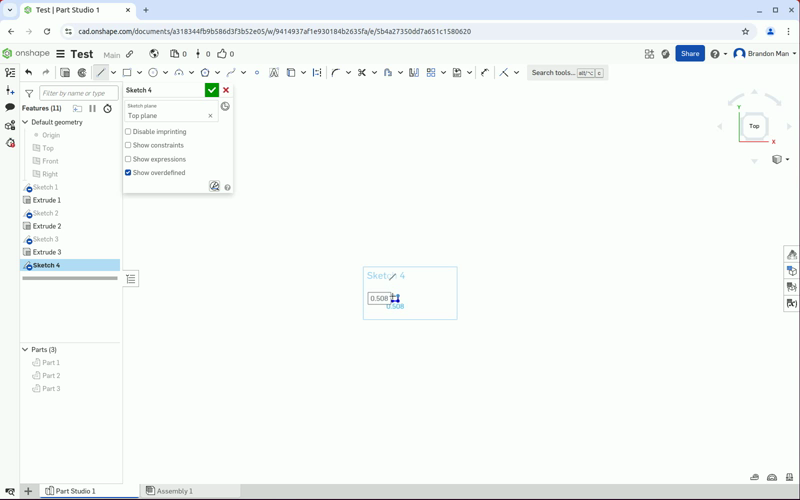
scroll(6)
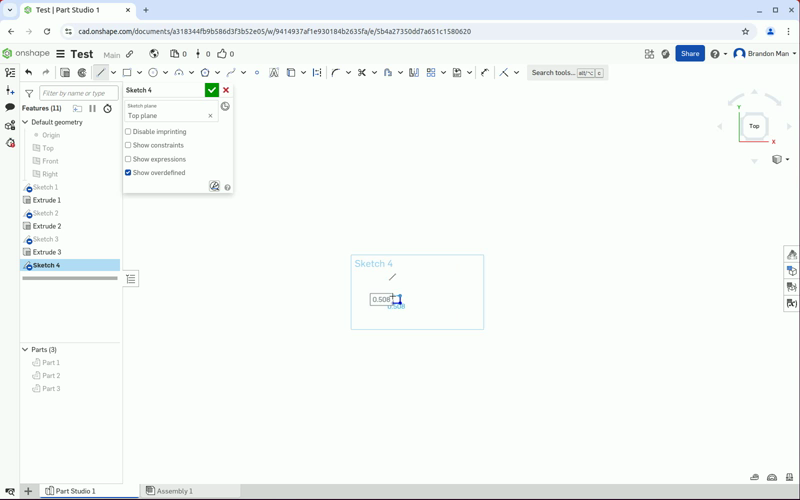
scroll(6)
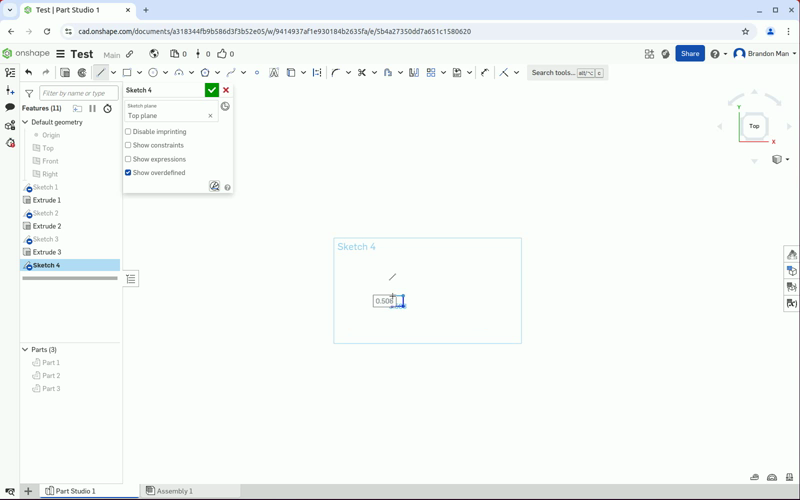
scroll(6)
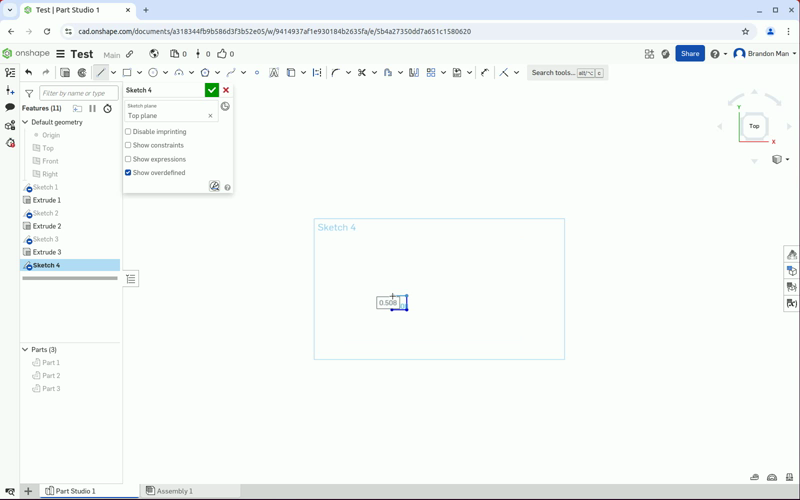
scroll(6)
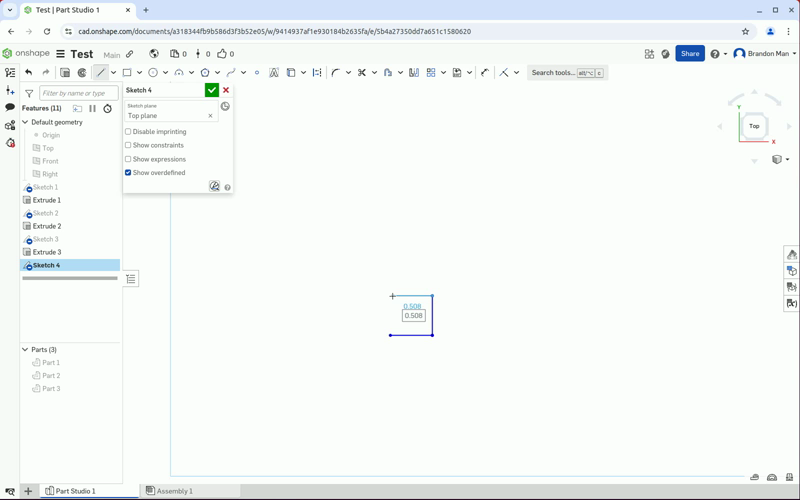
click(392, 295)
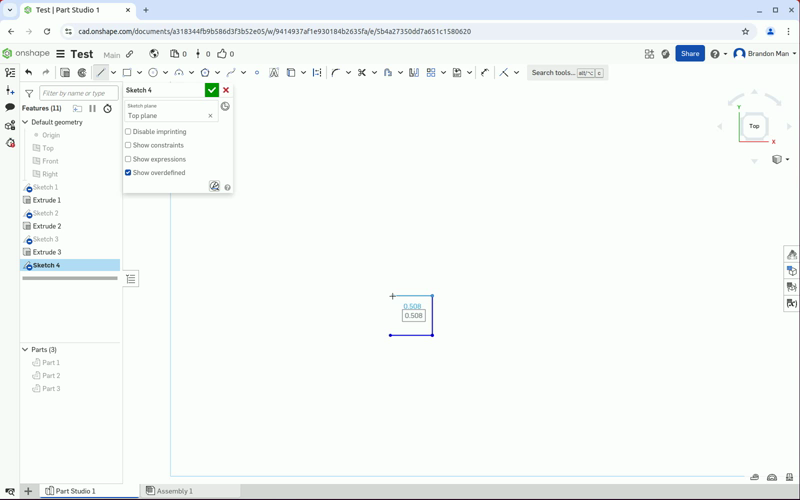
scroll(-6)
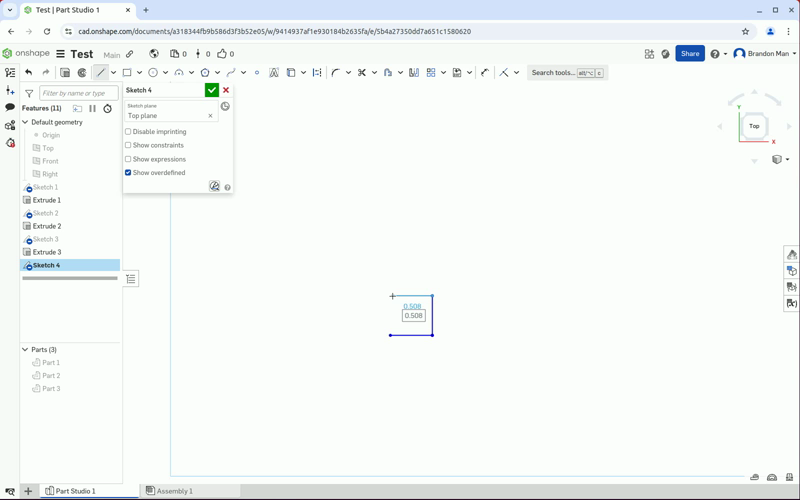
scroll(-6)
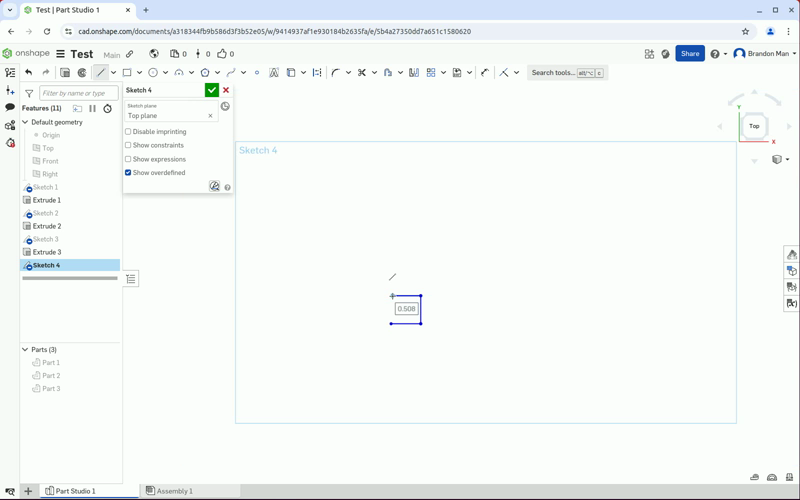
scroll(-6)
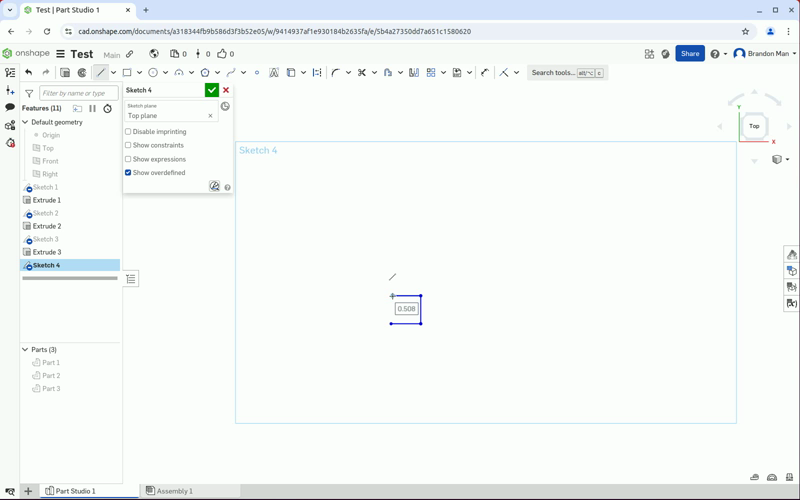
scroll(-6)
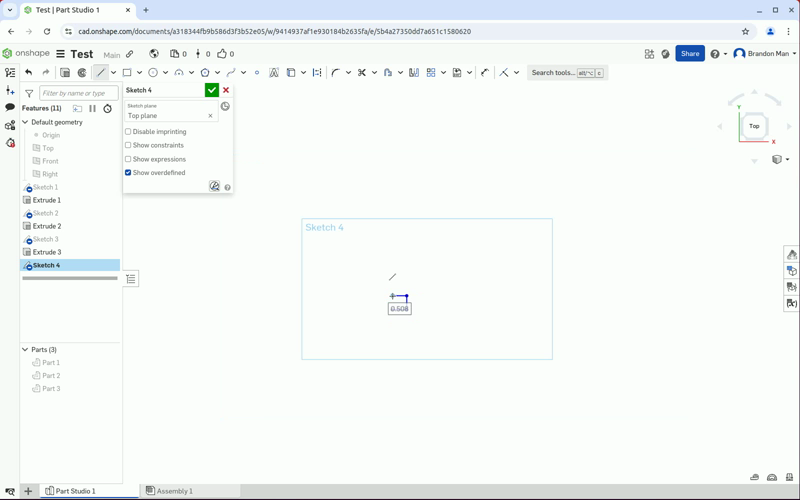
scroll(-6)
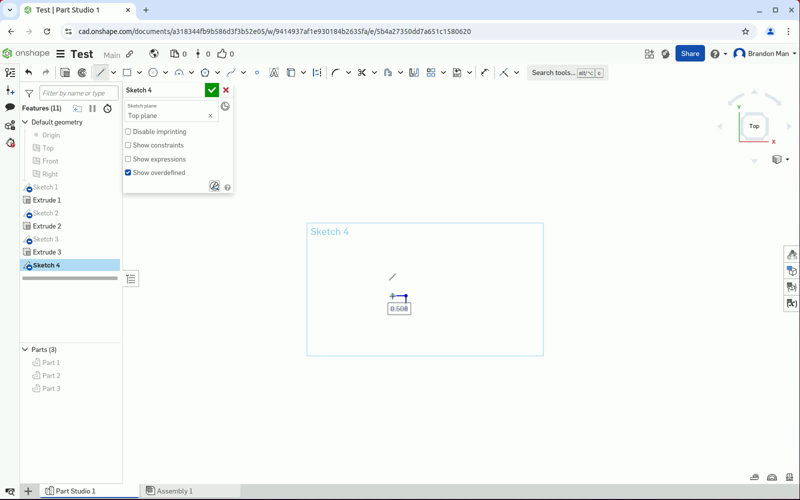
scroll(-6)
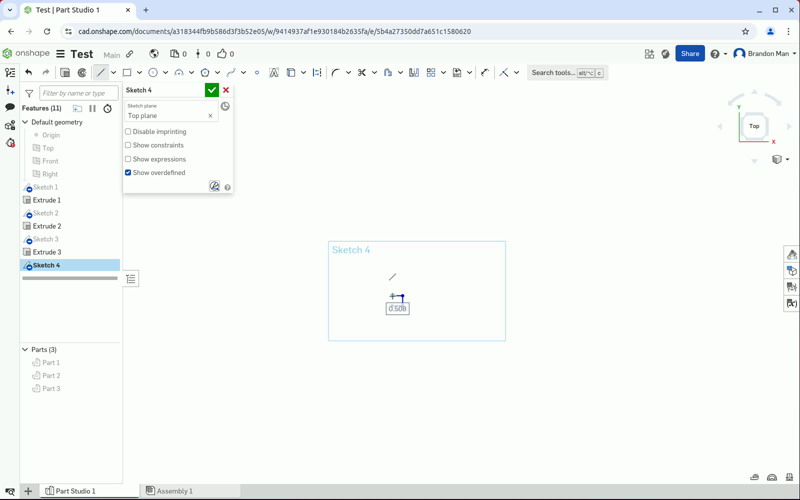
scroll(-6)
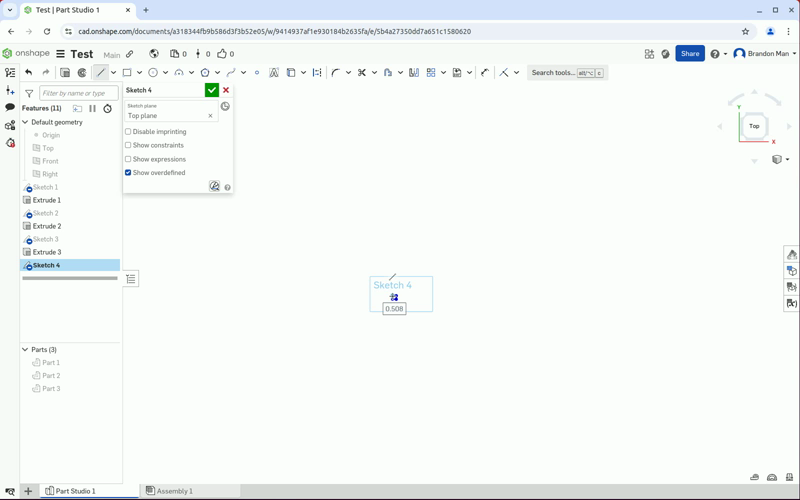
key_up(shift)
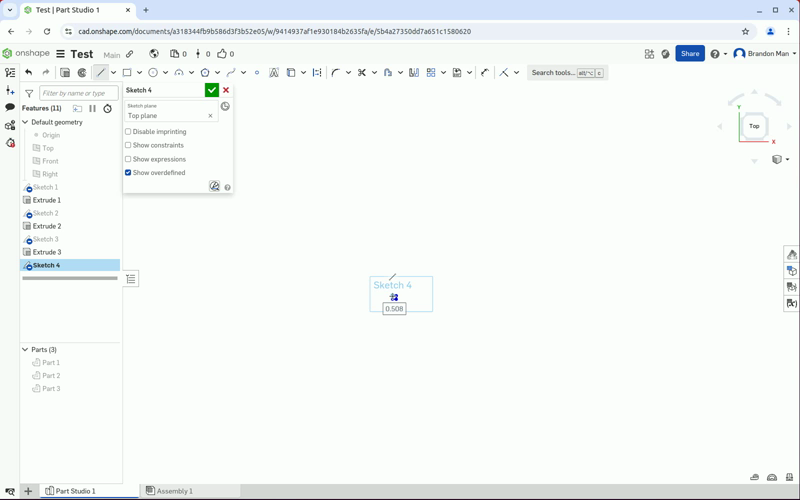
mouse_move(422, 295)
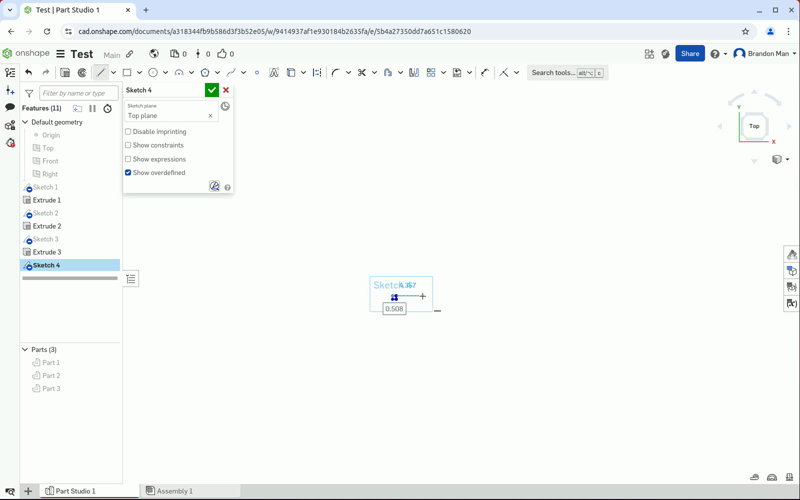
key_down(shift)
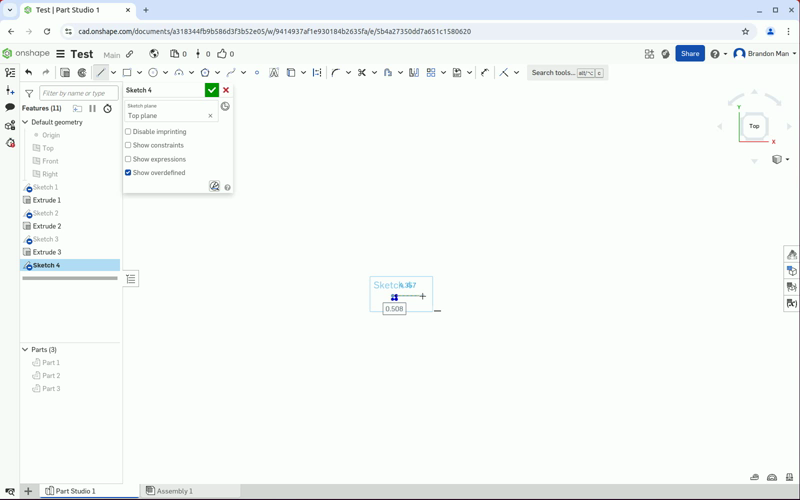
mouse_move(392, 299)
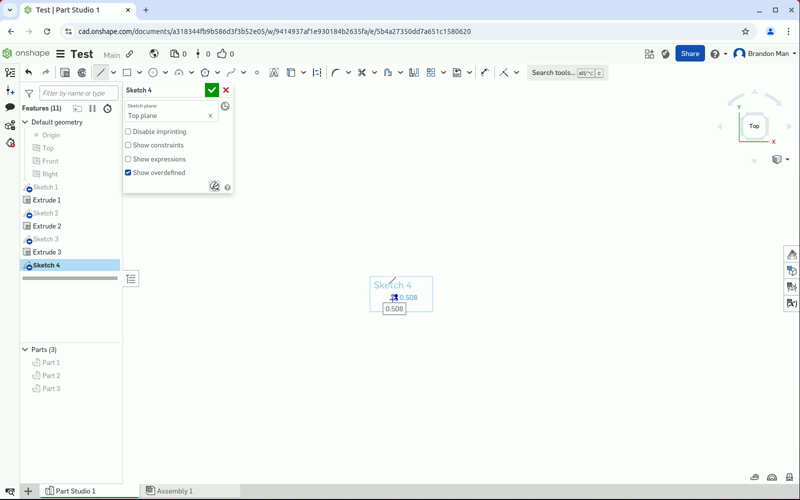
scroll(6)
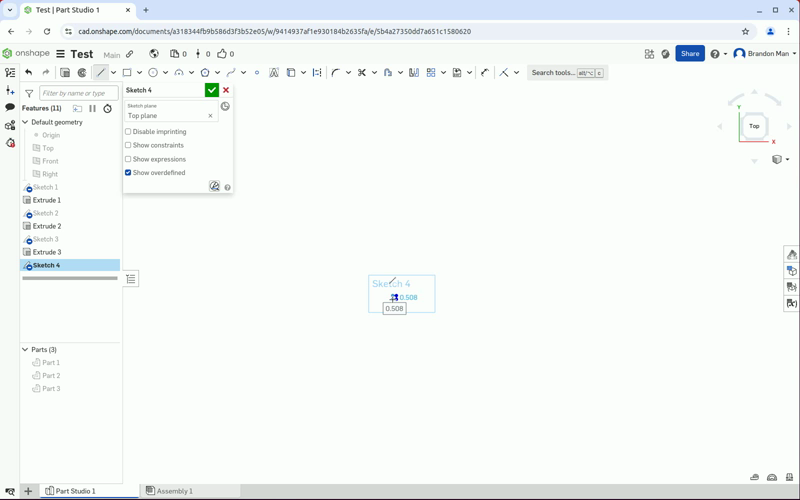
scroll(6)
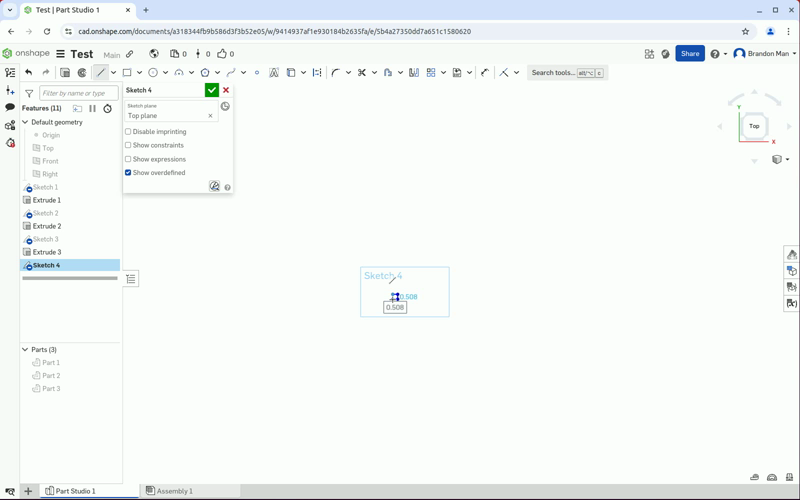
scroll(6)
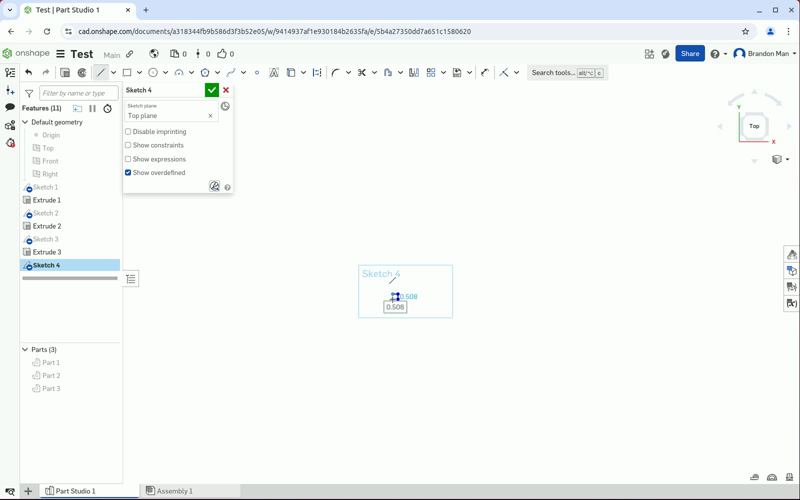
scroll(6)
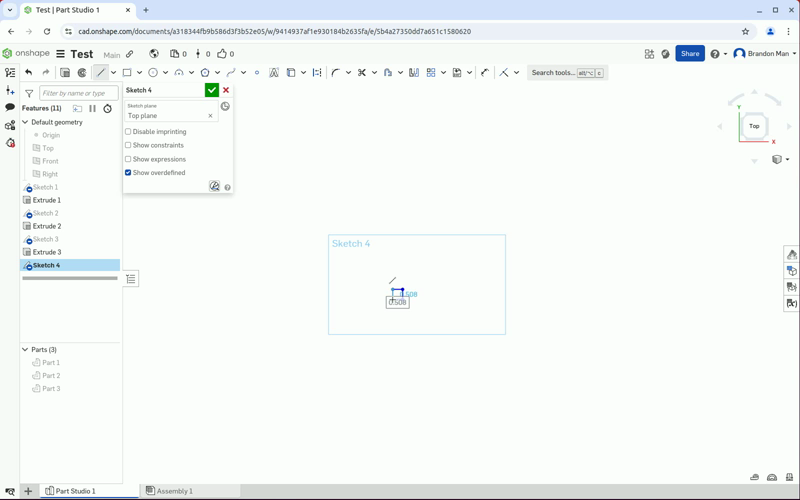
scroll(6)
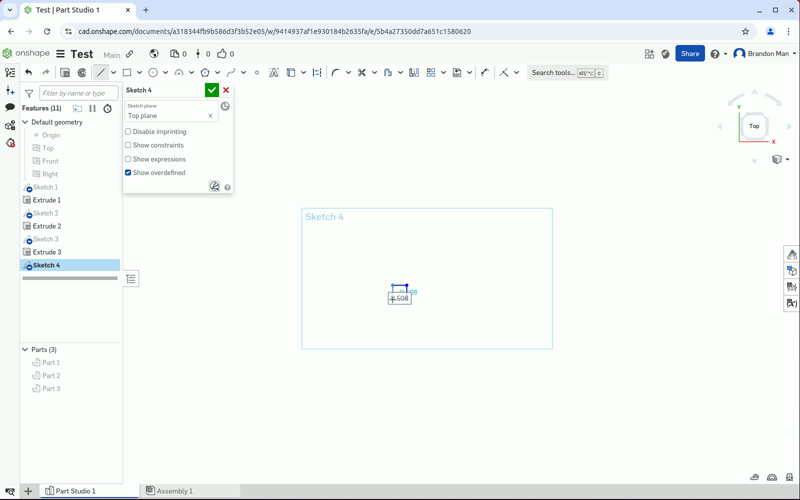
scroll(6)
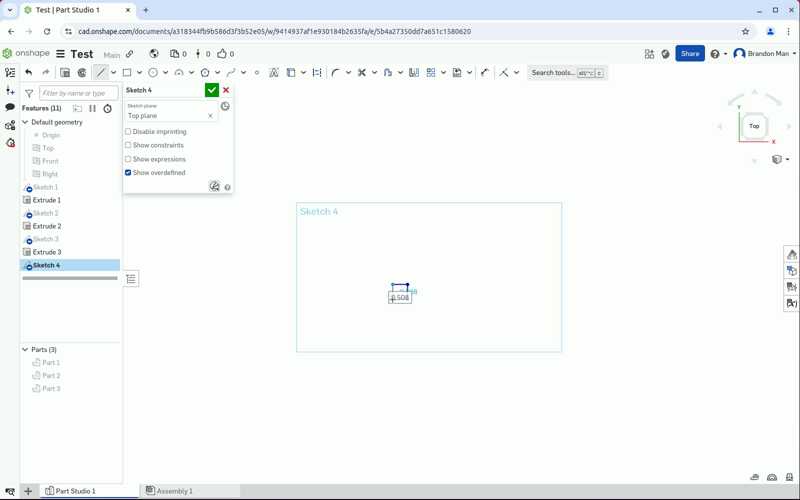
scroll(6)
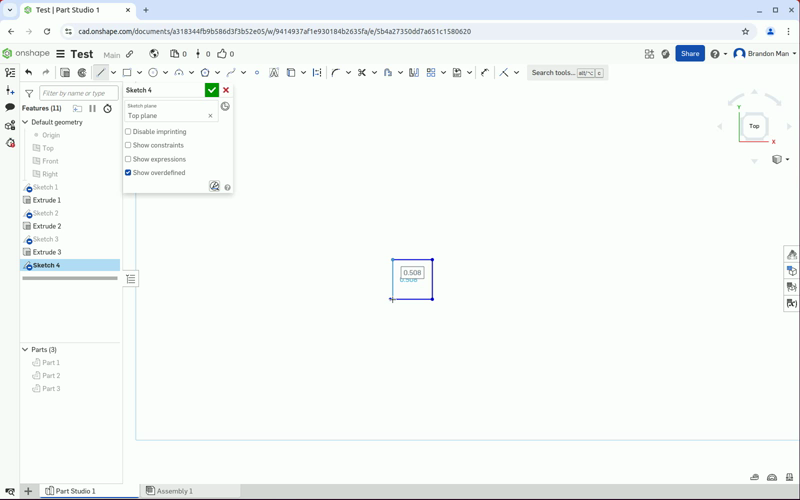
key_up(shift)
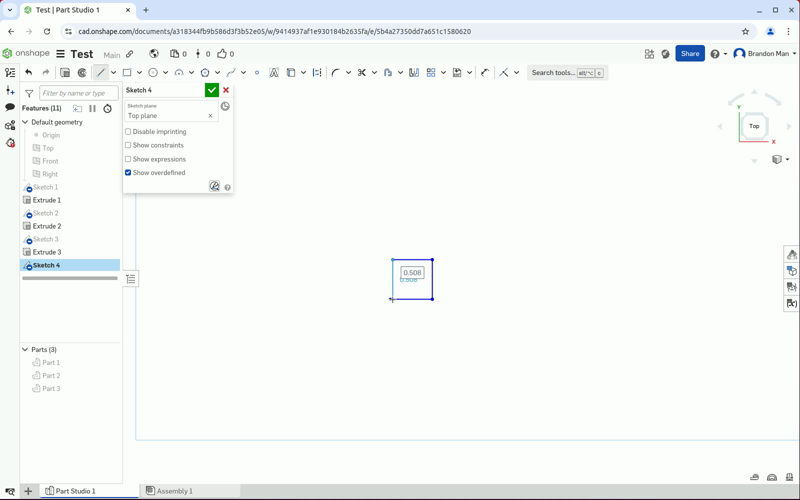
click(392, 299)
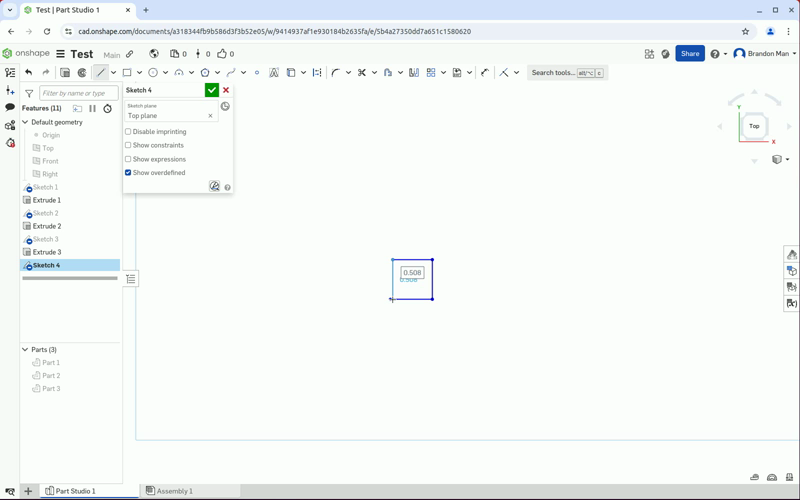
scroll(-6)
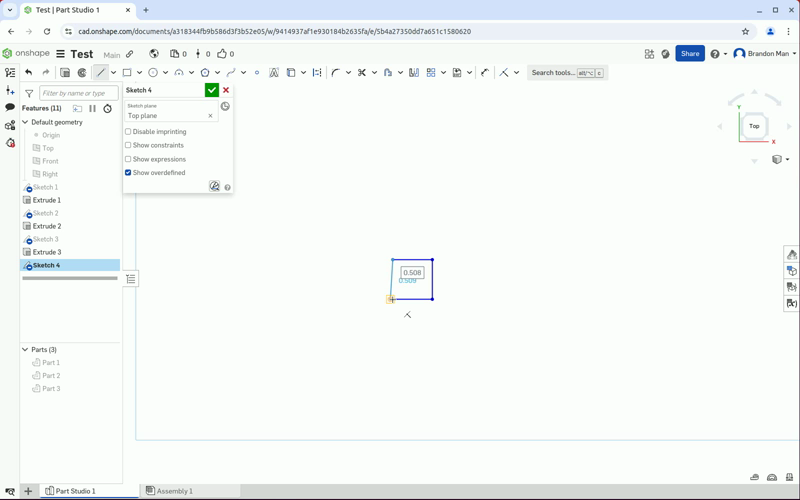
scroll(-6)
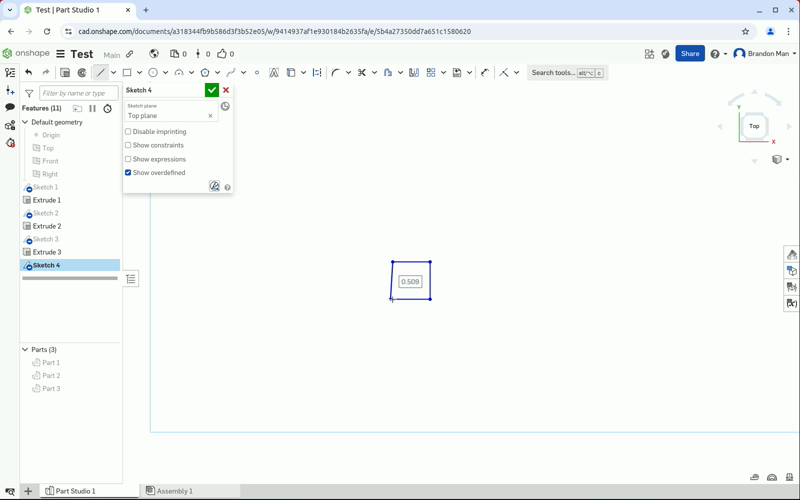
scroll(-6)
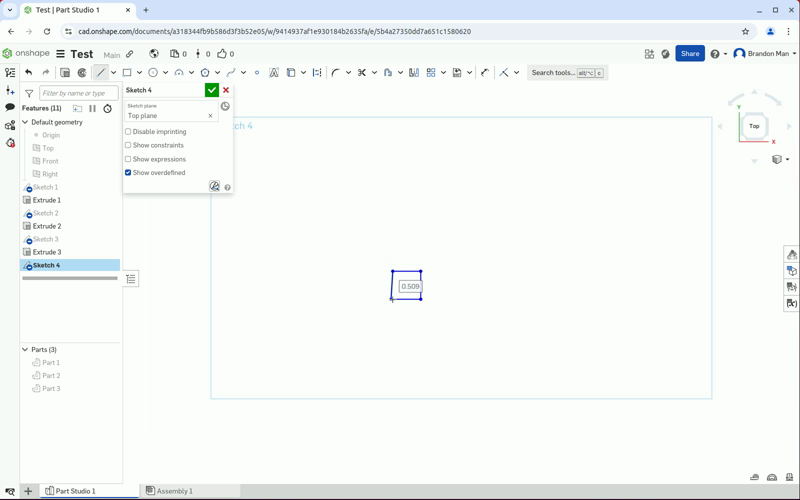
scroll(-6)
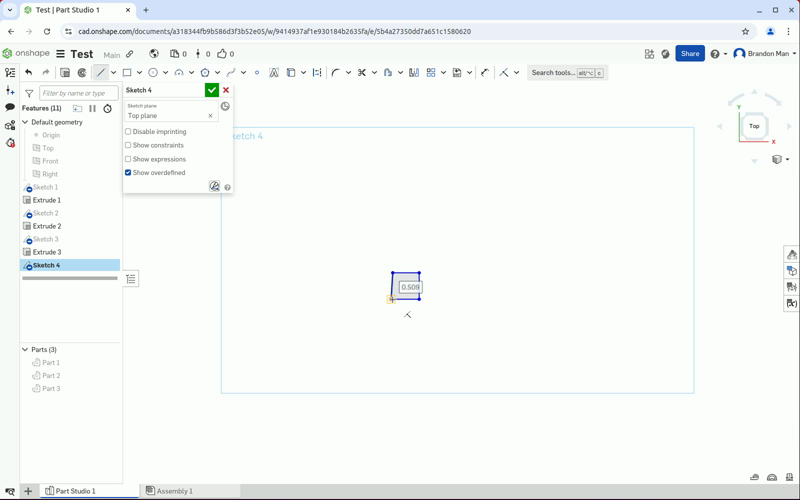
scroll(-6)
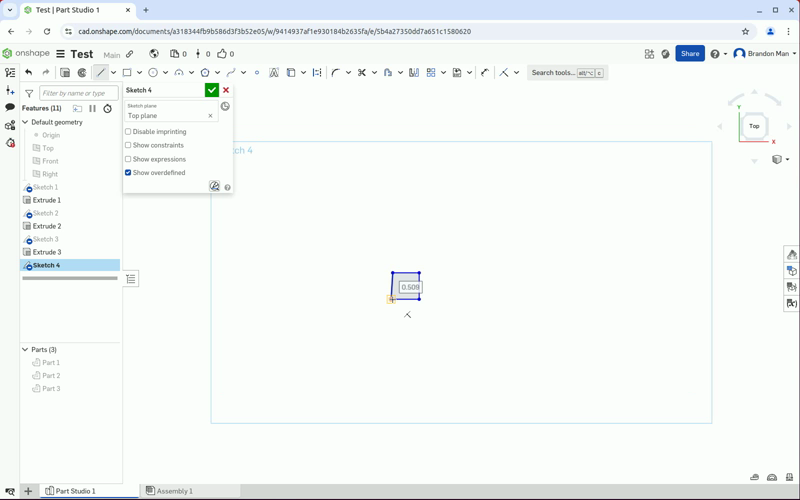
scroll(-6)
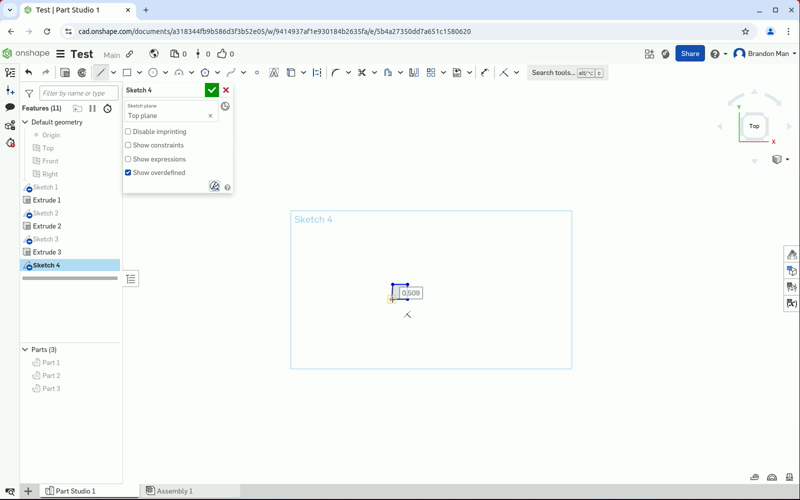
scroll(-6)
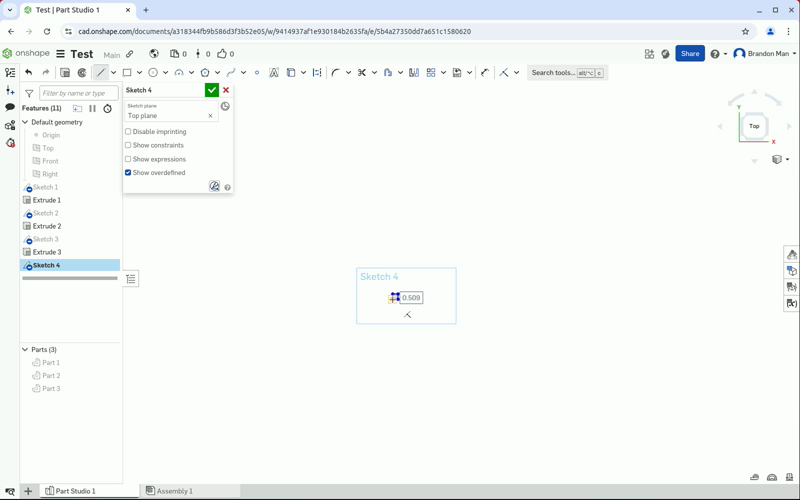
key(esc)
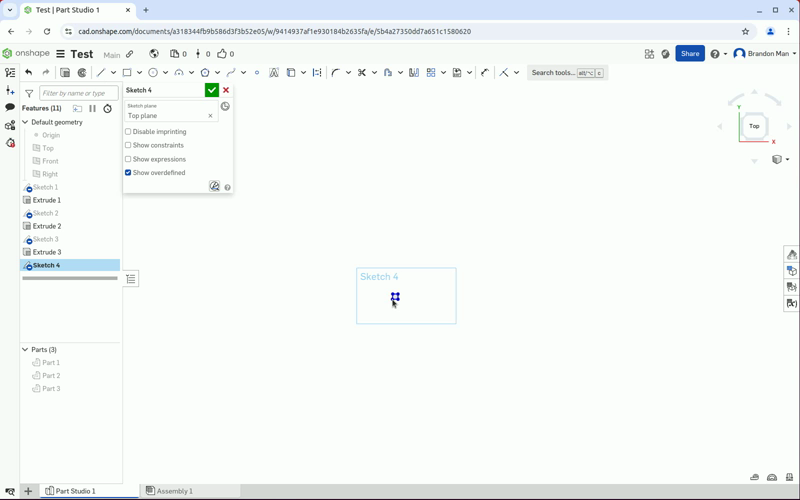
mouse_move(394, 295)
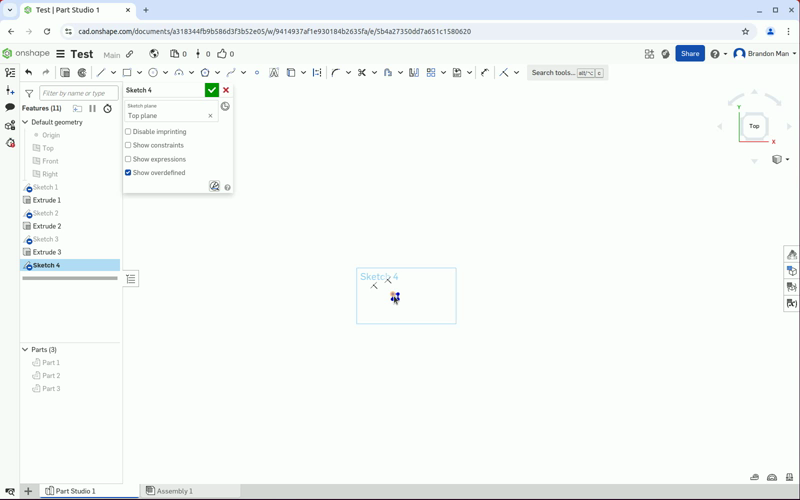
scroll(6)
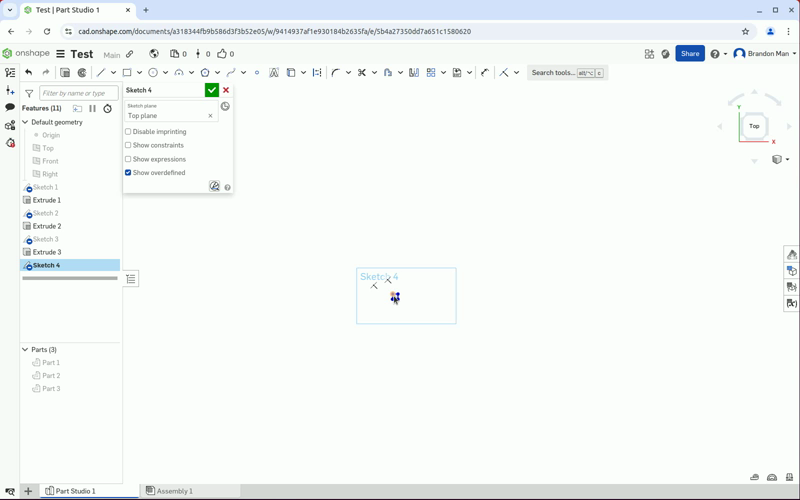
scroll(6)
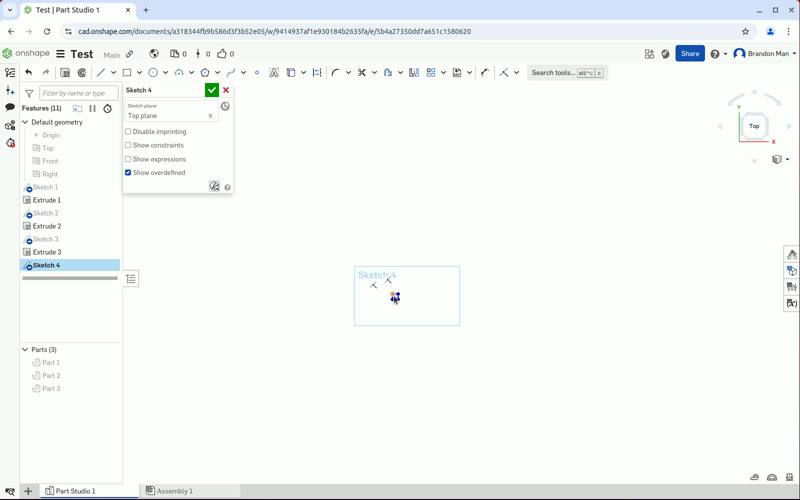
scroll(6)
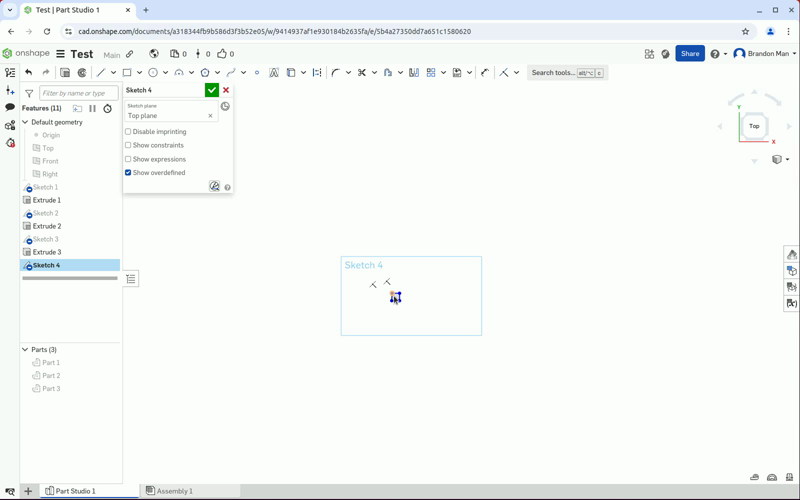
scroll(6)
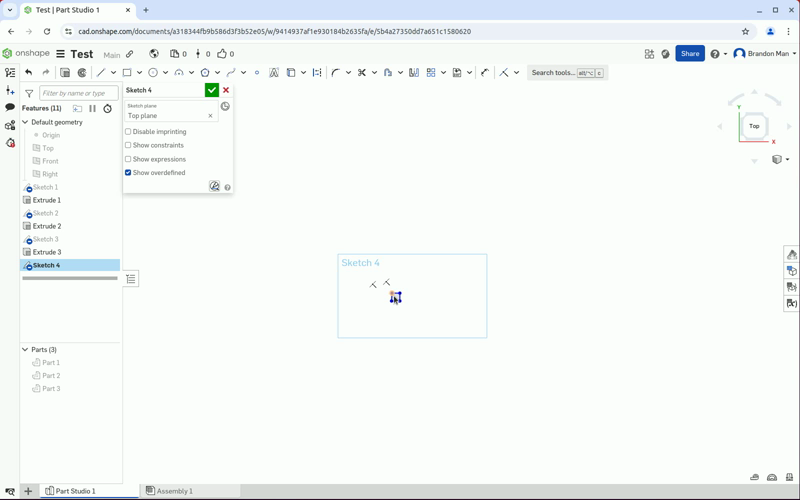
scroll(6)
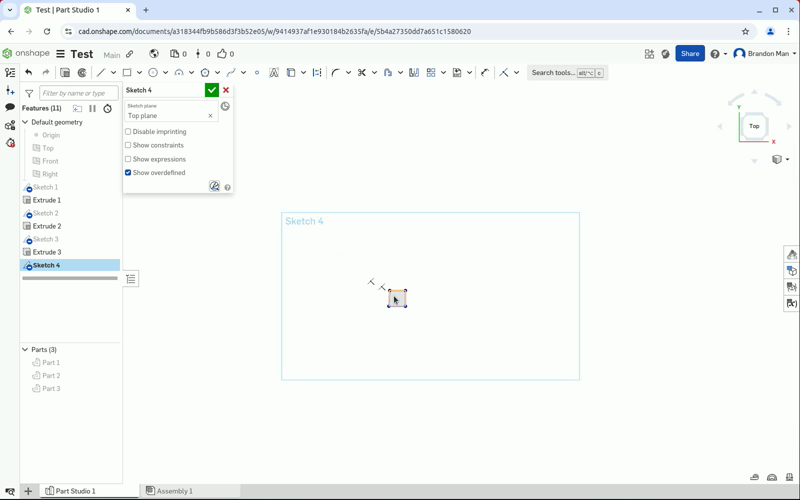
scroll(6)
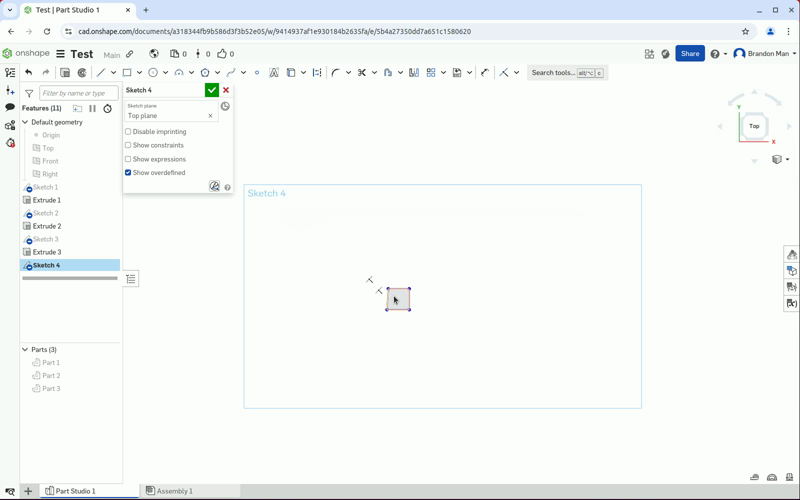
scroll(6)
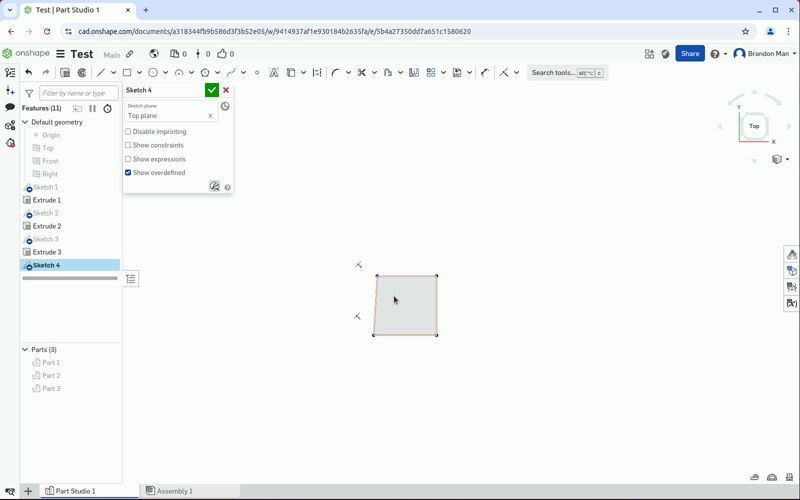
click(394, 295)
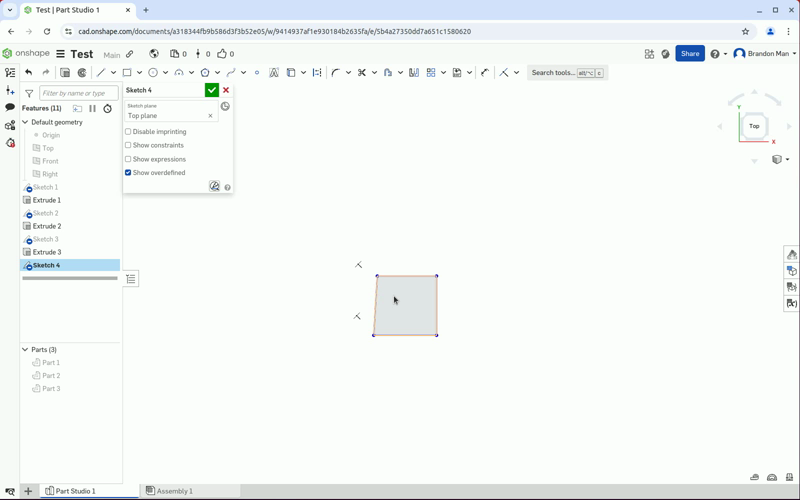
scroll(-6)
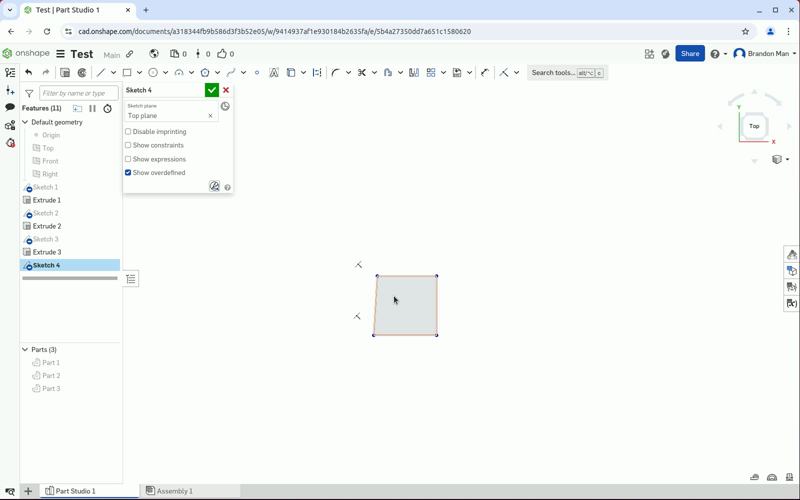
scroll(-6)
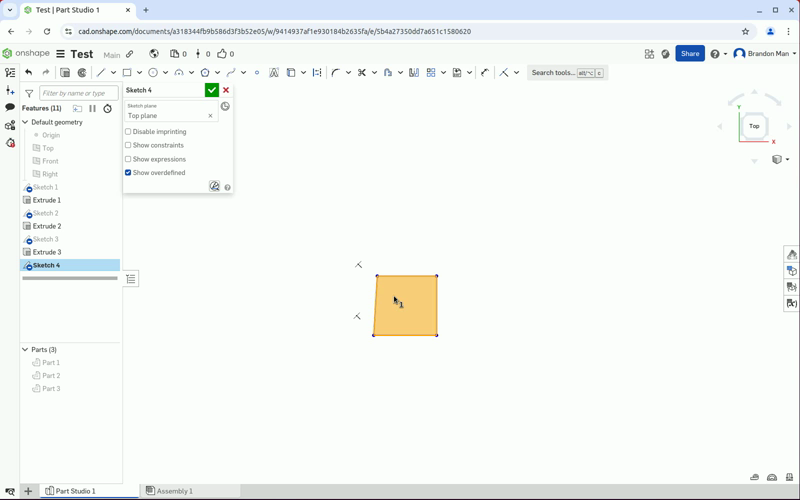
scroll(-6)
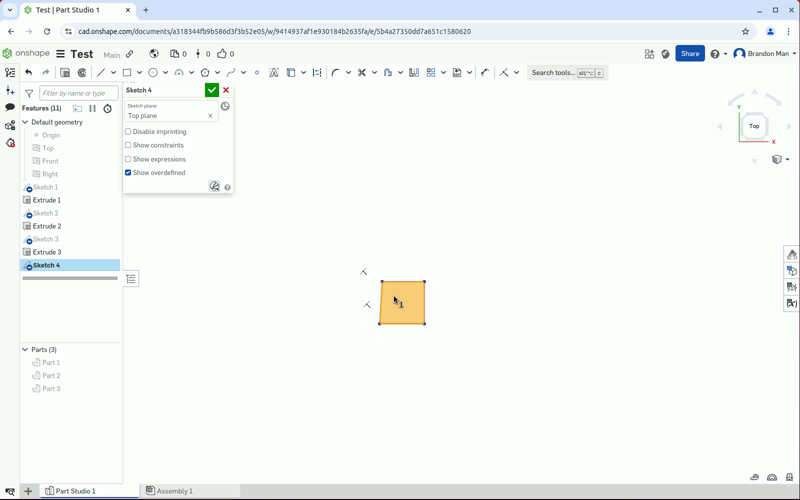
scroll(-6)
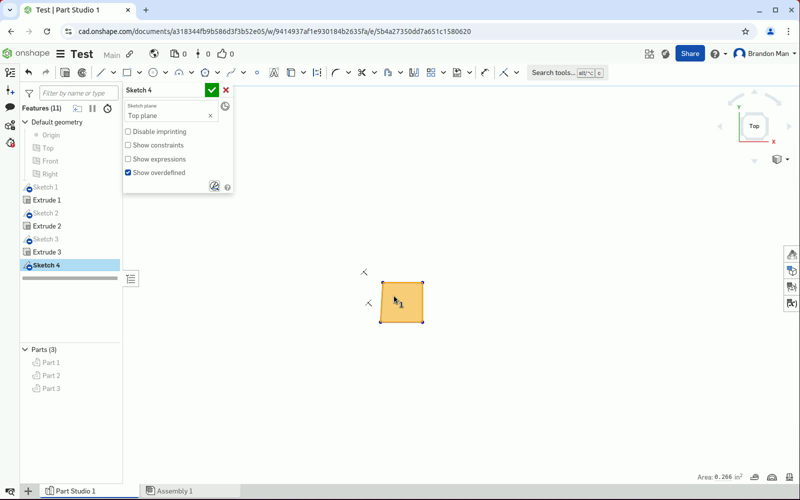
scroll(-6)
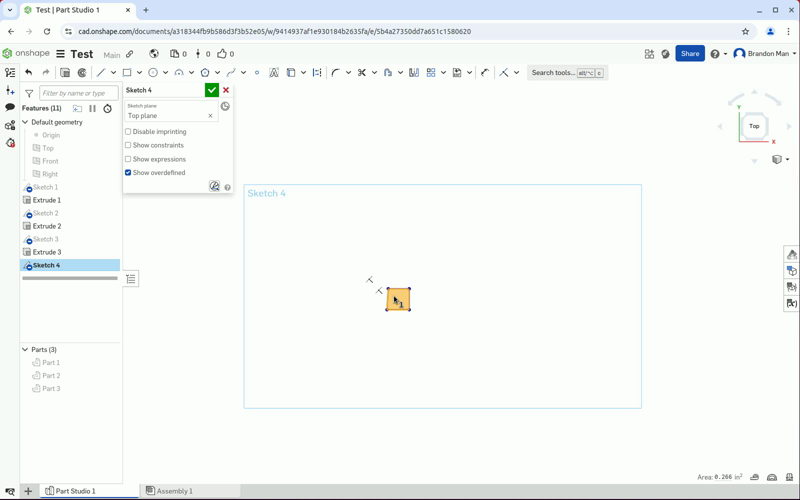
scroll(-6)
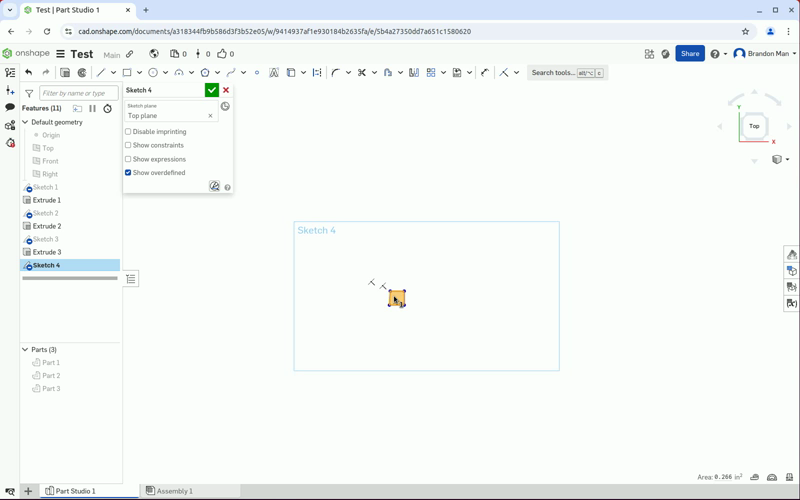
scroll(-6)
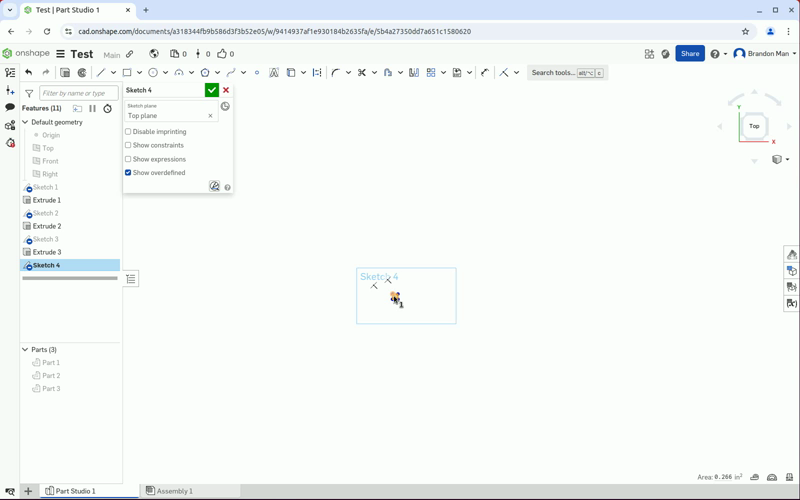
mouse_move(73, 352)
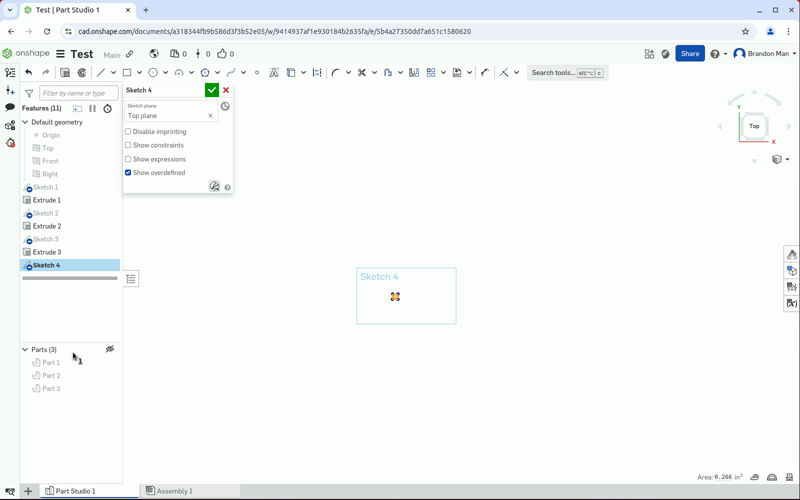
key(shift+y)
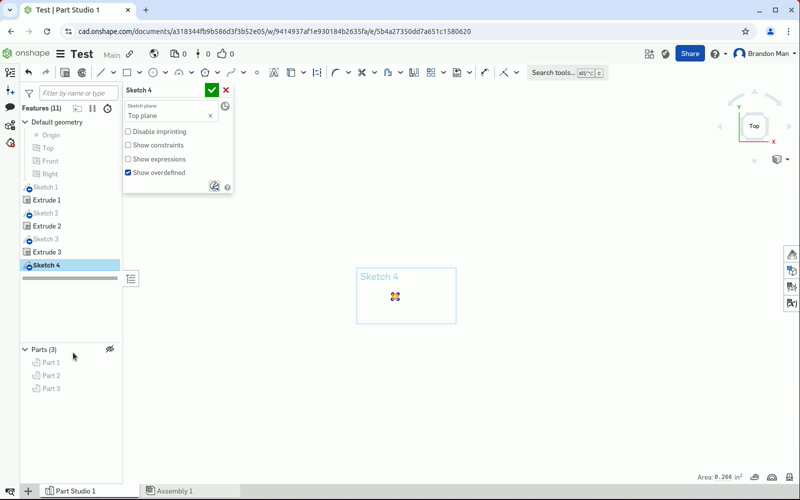
key(shift+e)
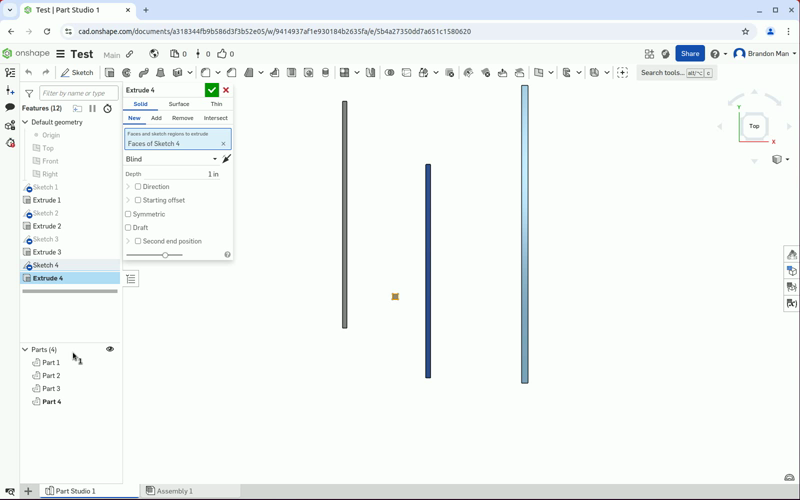
mouse_move(143, 106)
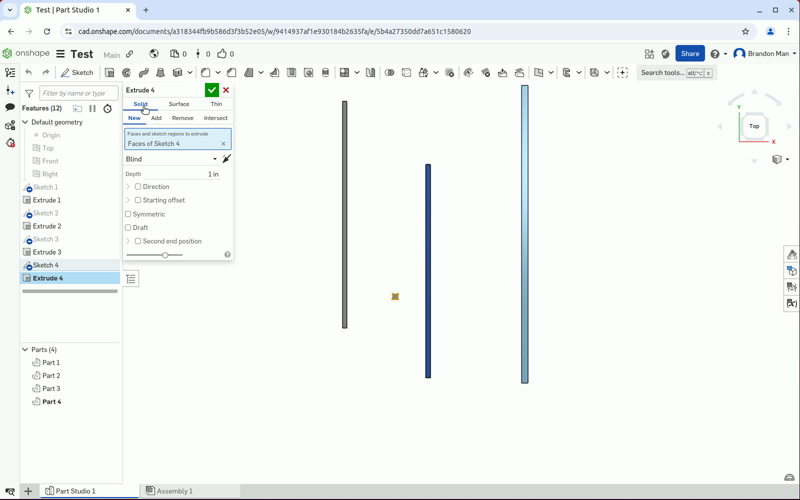
click(143, 106)
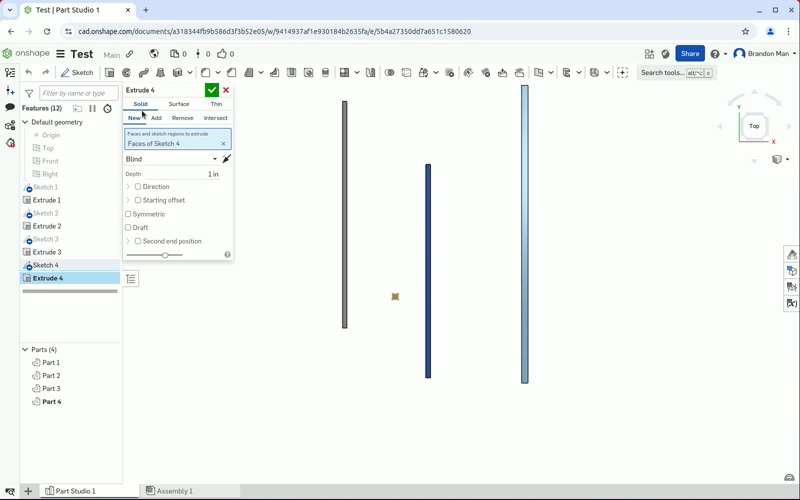
mouse_move(137, 120)
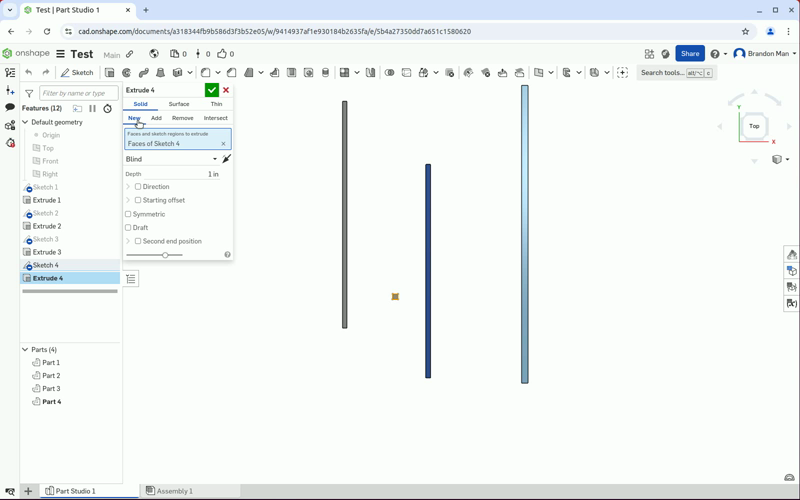
click(137, 120)
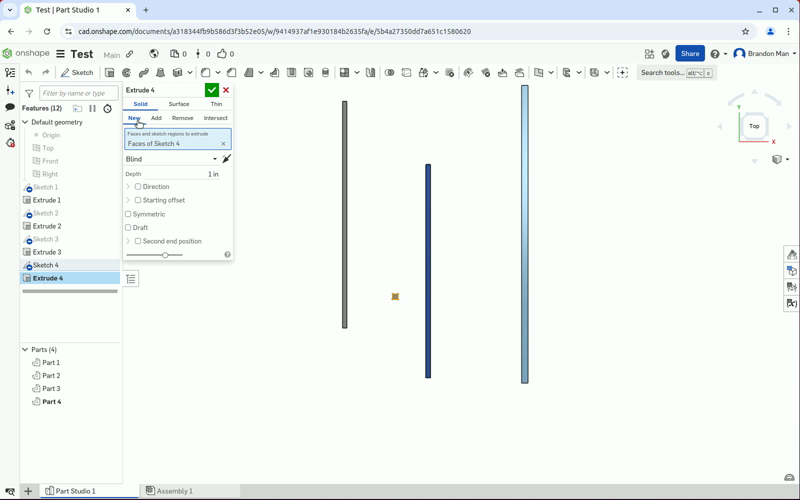
key(tab, 4)
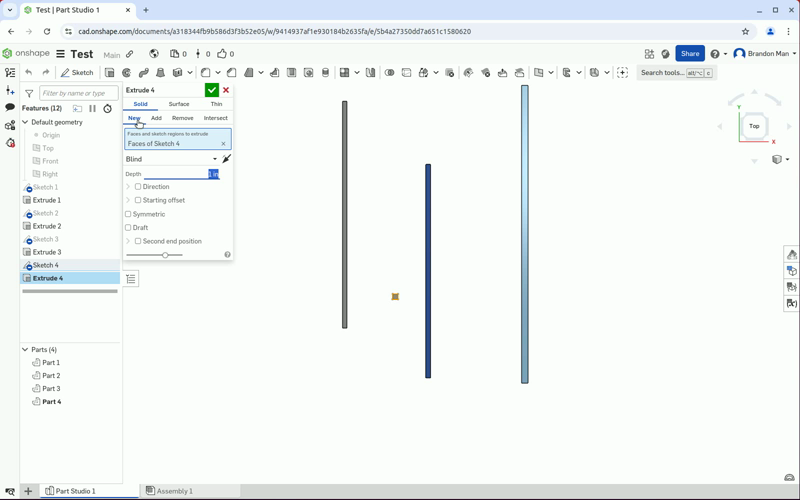
text(3.611)
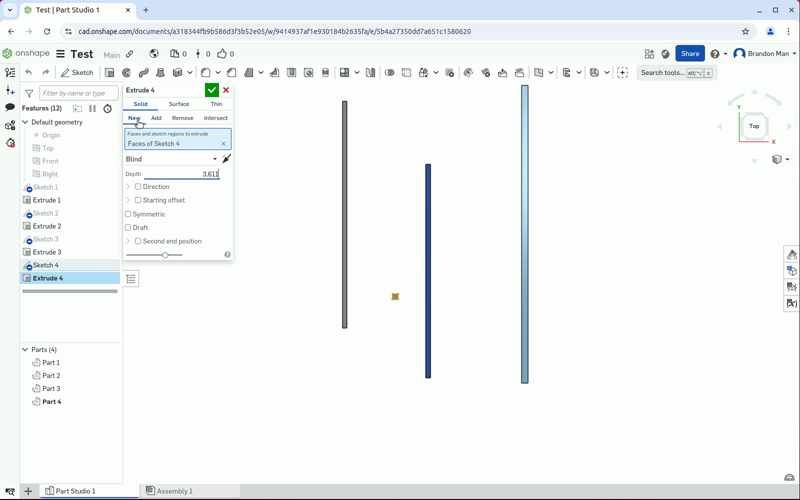
key(enter)
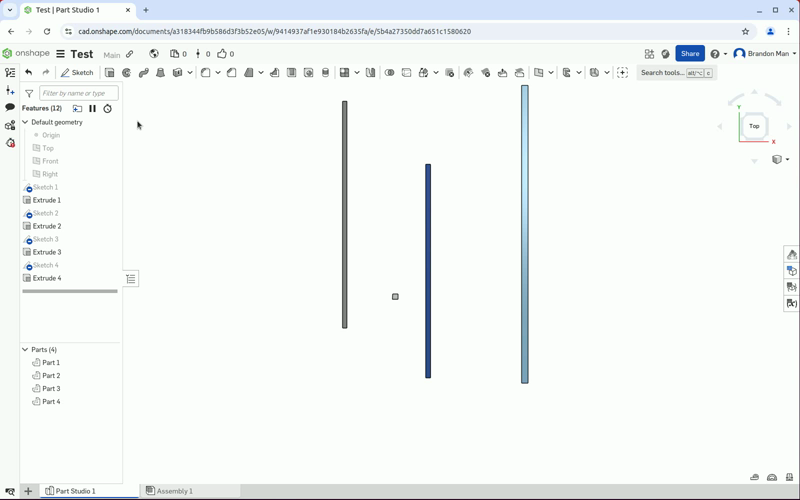
key(shift+h)
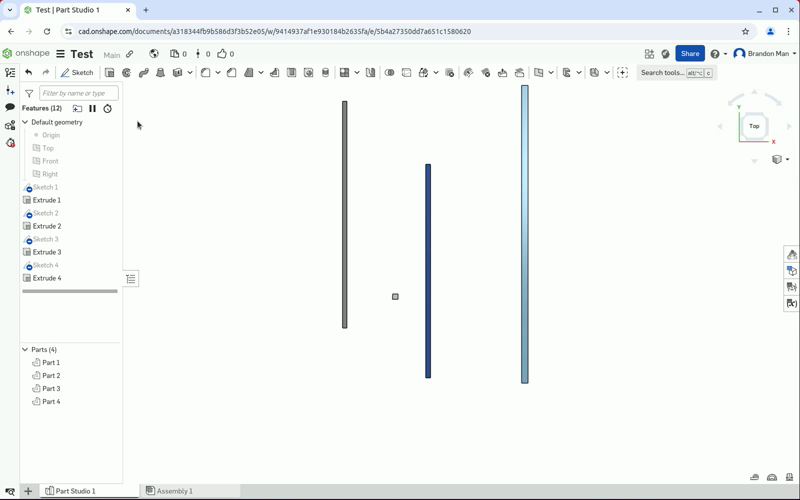
key(shift+h)
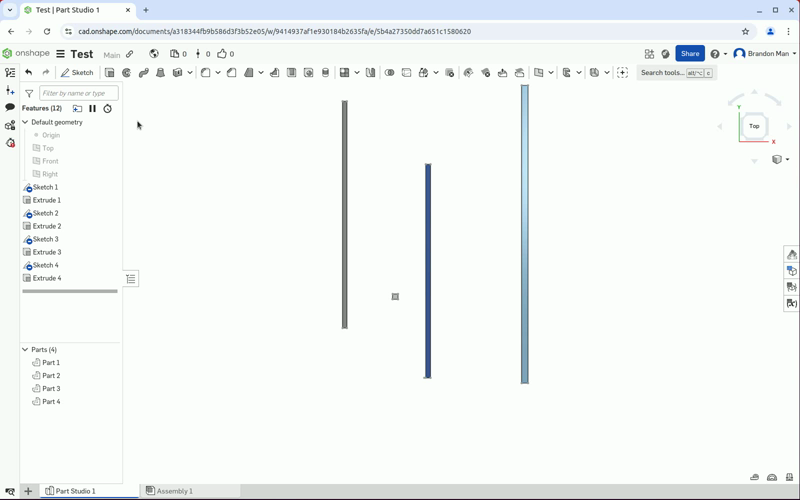
key(shift+7)
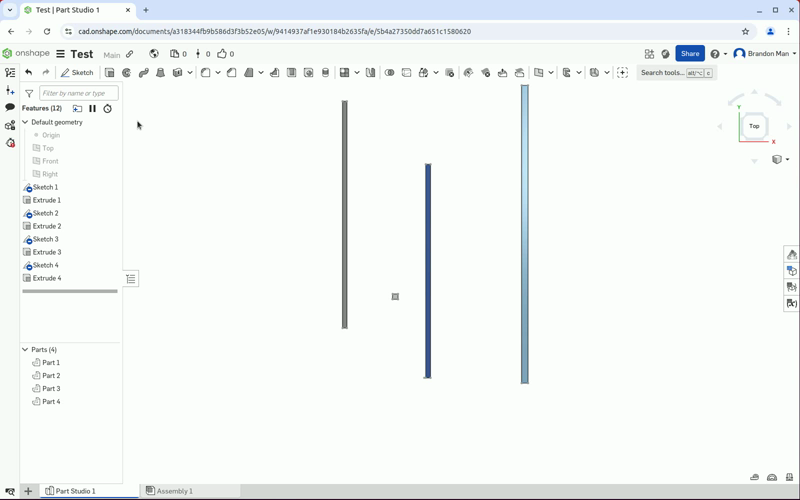
key(up, 3)
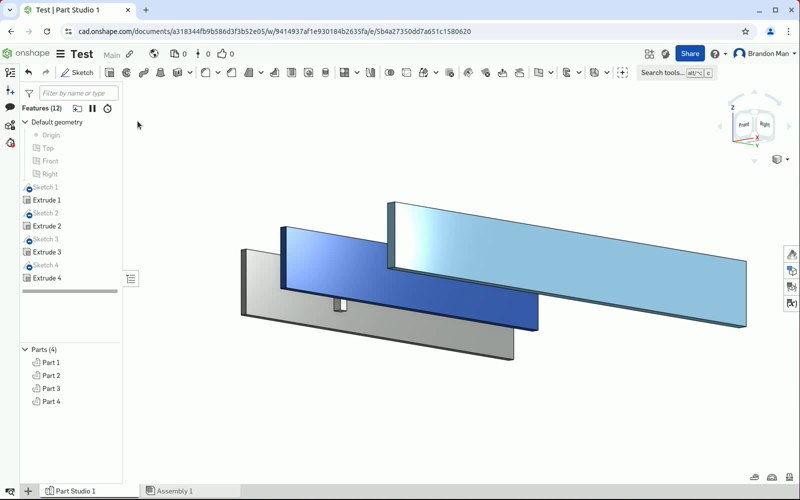
key(left, 3)
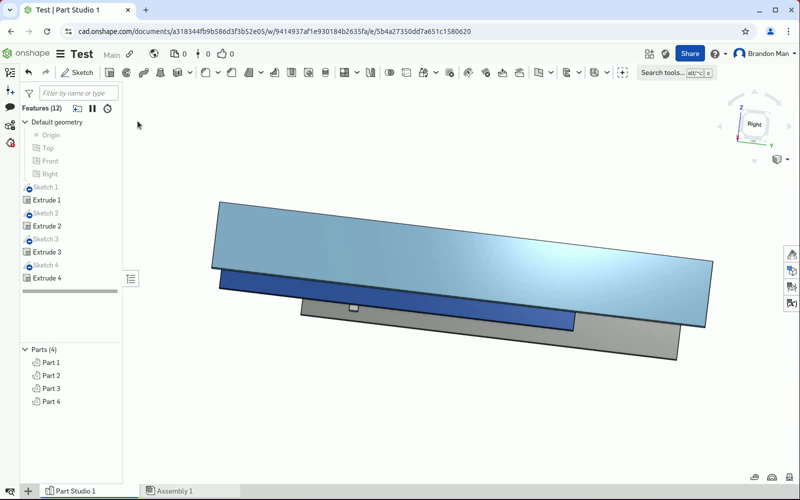
key(right, 3)
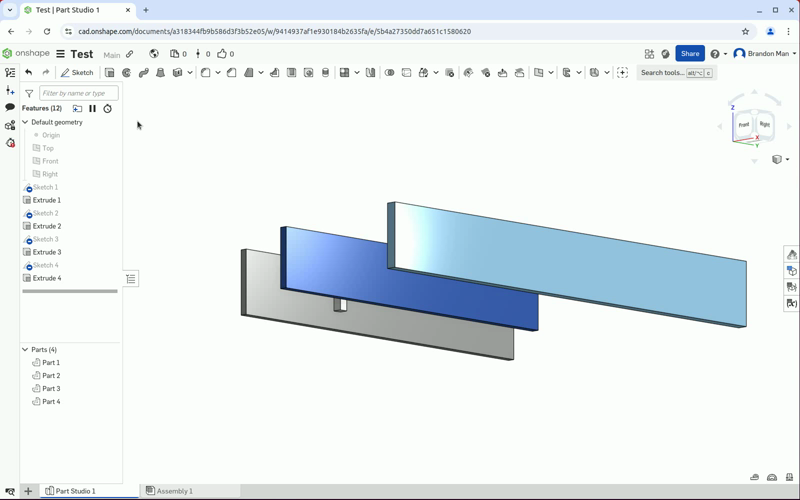
key(down, 3)
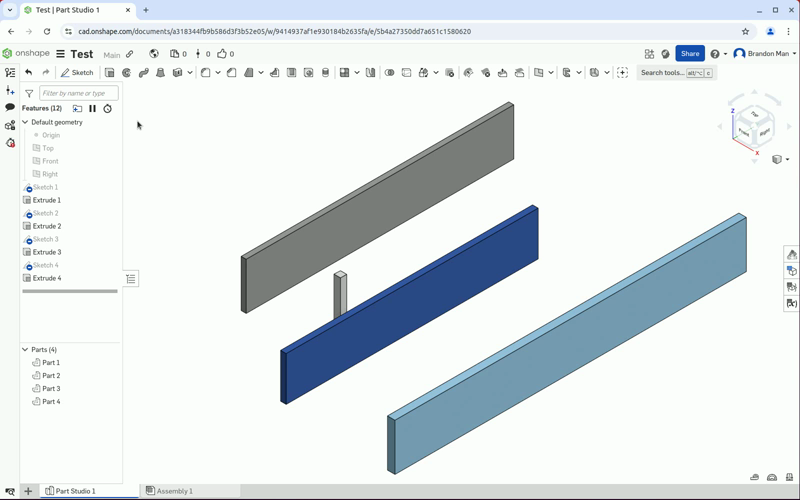
mouse_move(73, 189)
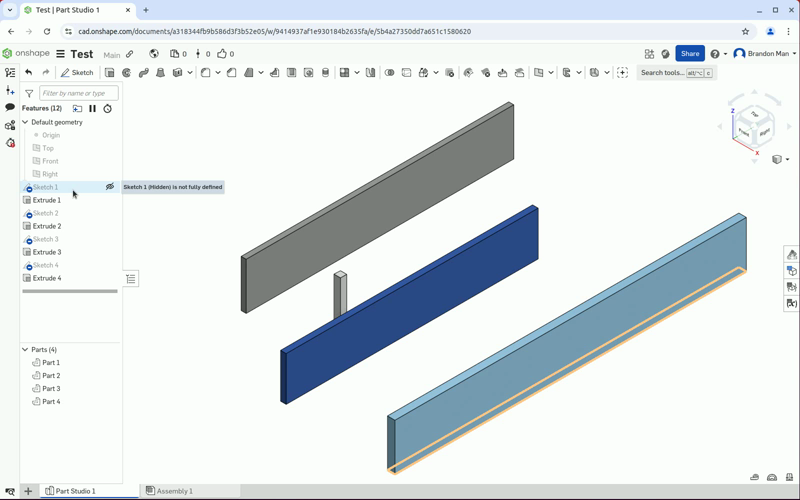
click(73, 189)